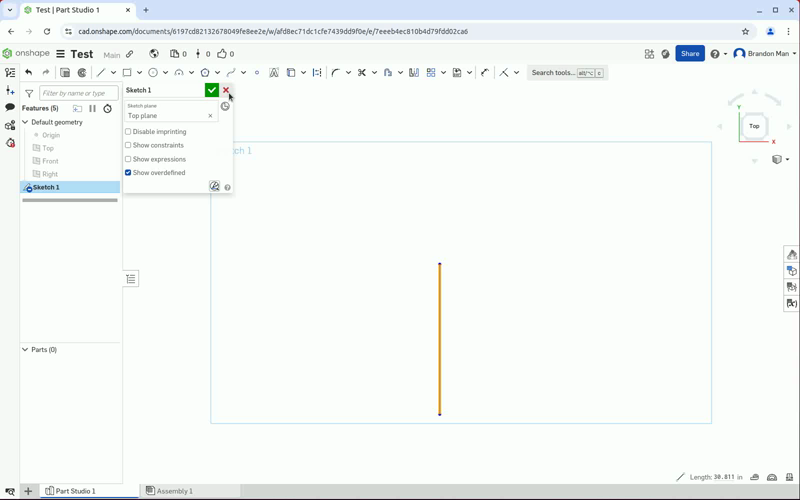
key(shift+h)
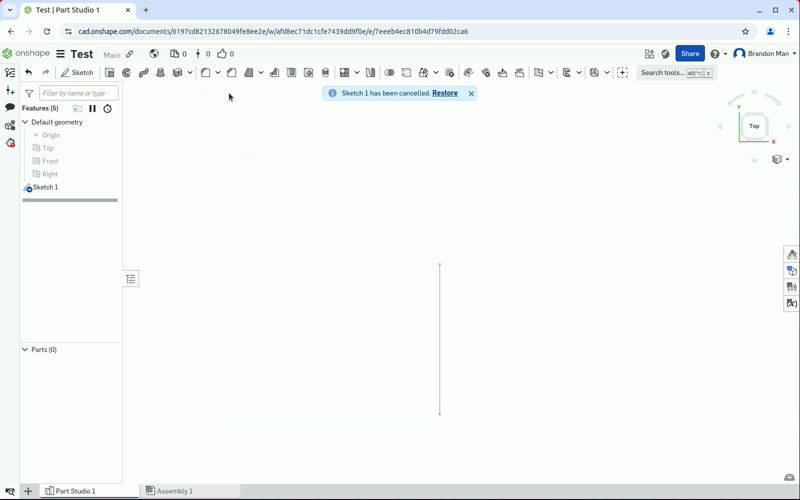
key(shift+s)
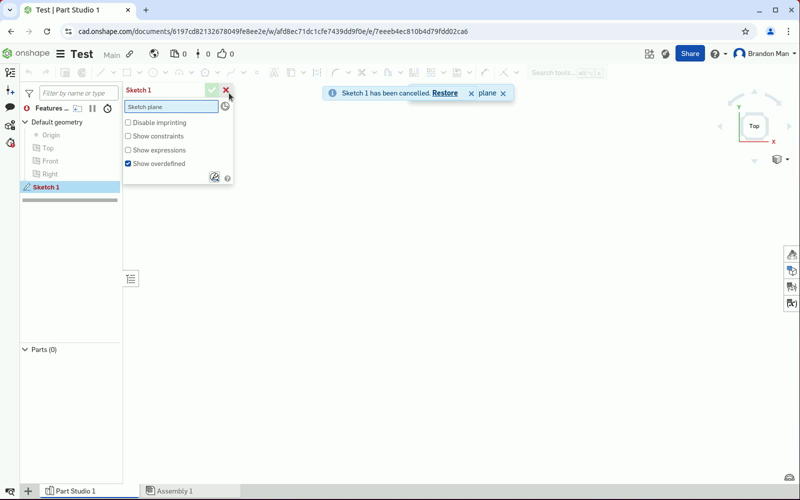
mouse_move(73, 150)
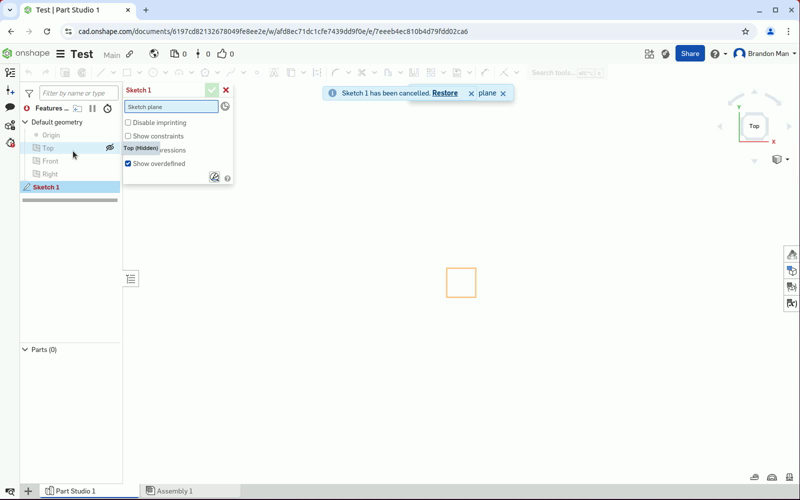
click(73, 150)
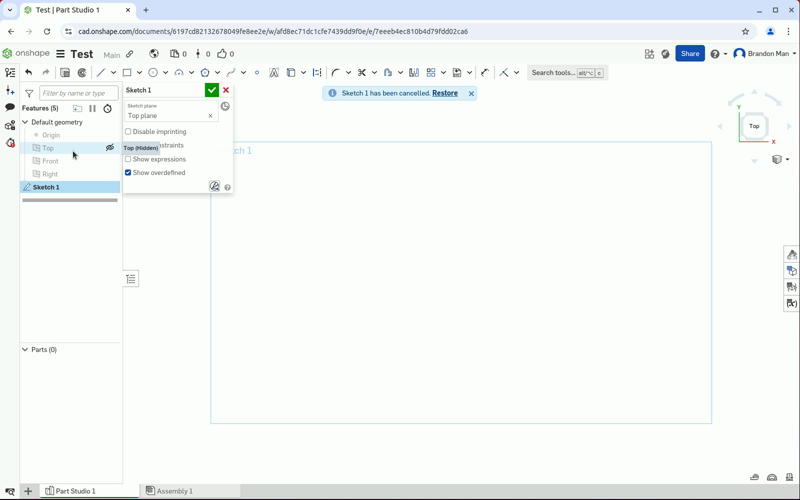
mouse_move(73, 352)
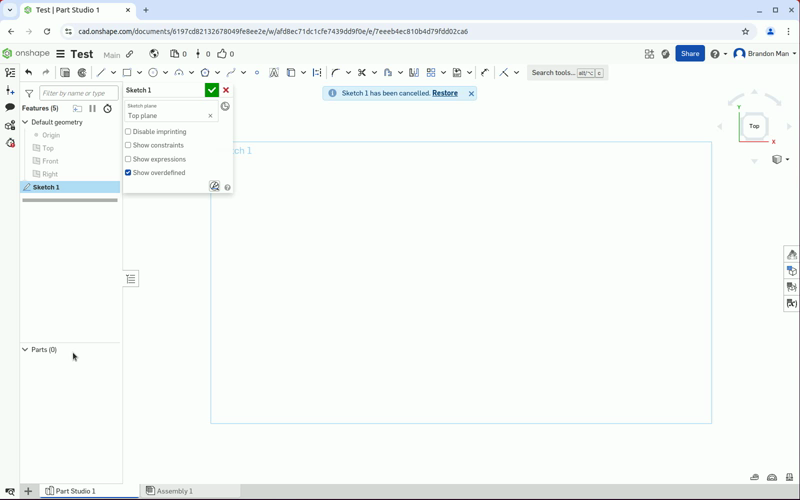
key(y)
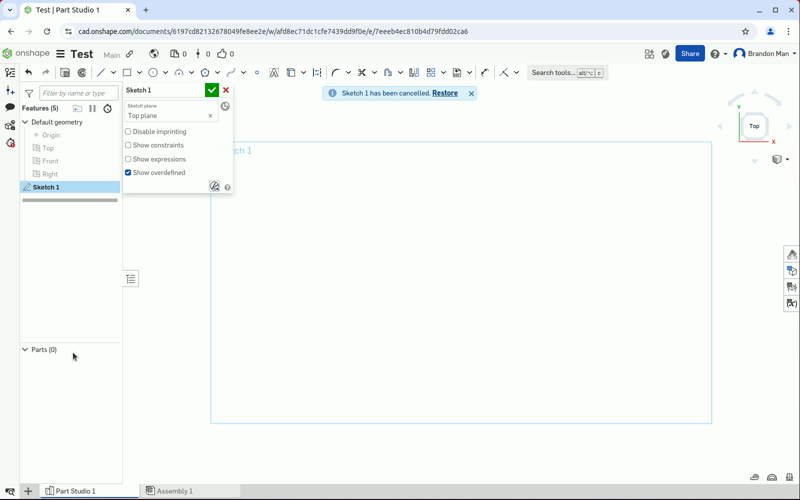
key(a)
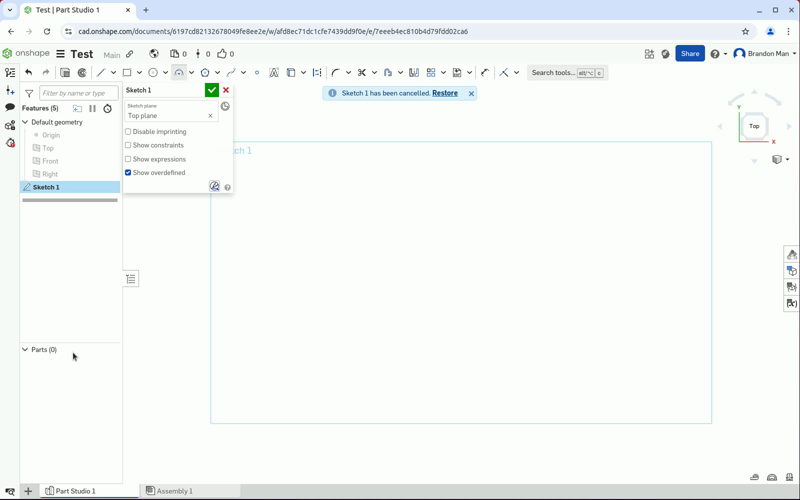
key_down(shift)
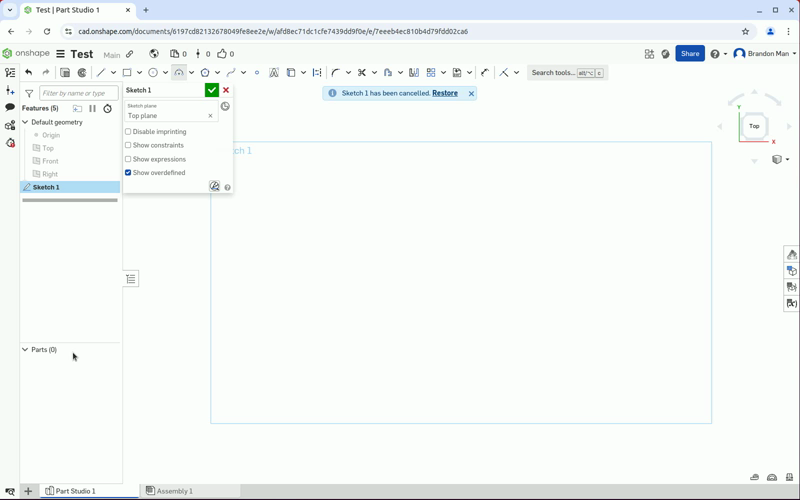
mouse_move(348, 281)
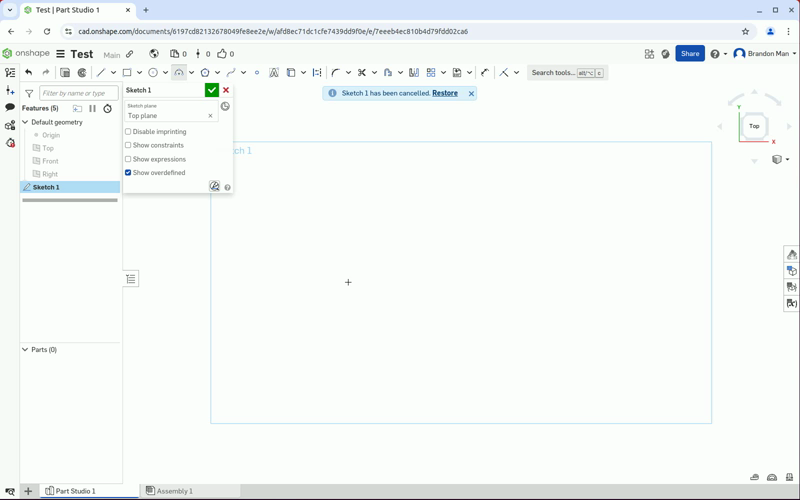
click(348, 281)
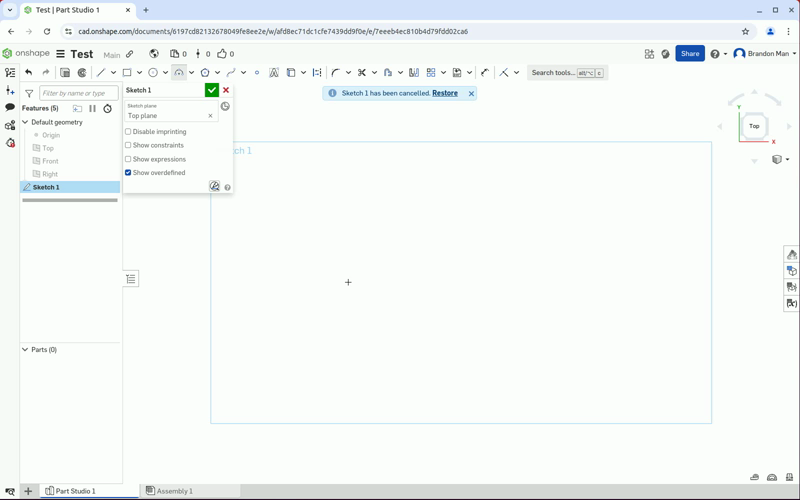
key_up(shift)
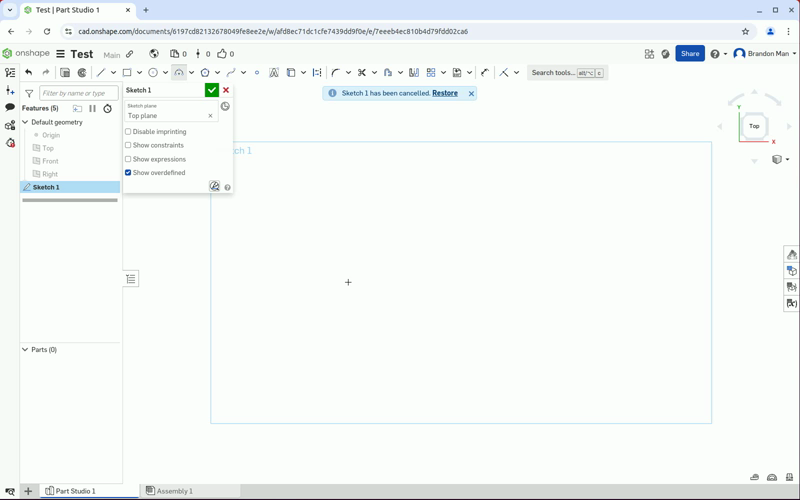
key_down(shift)
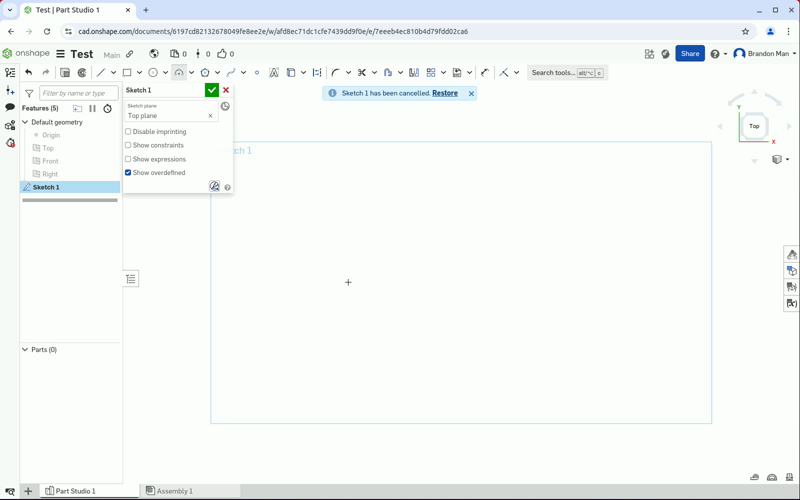
mouse_move(355, 288)
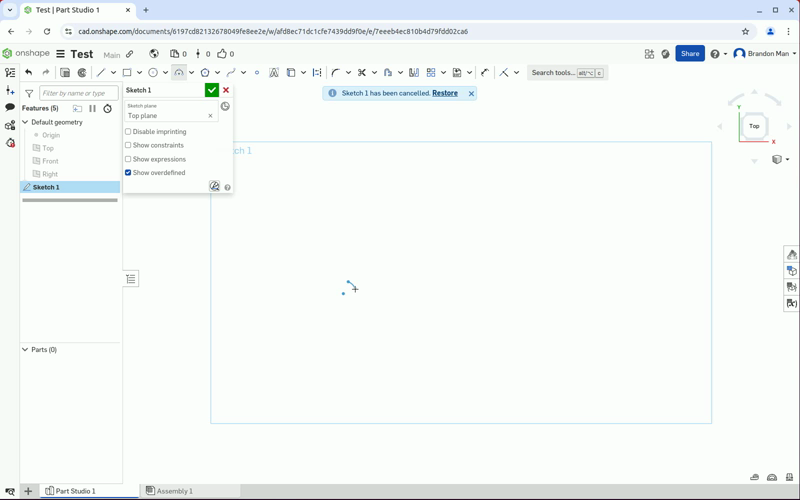
click(355, 288)
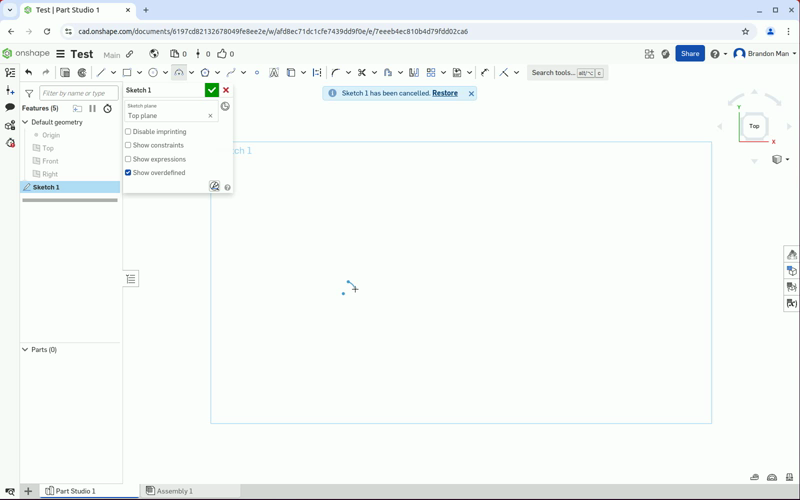
mouse_move(353, 283)
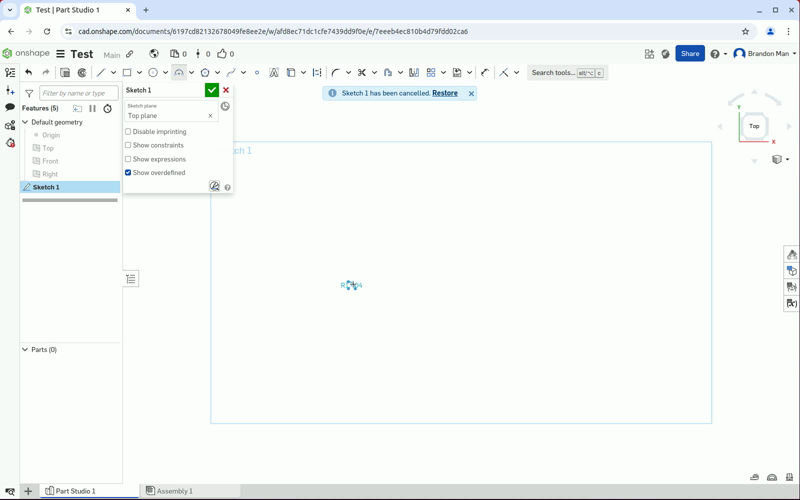
click(353, 283)
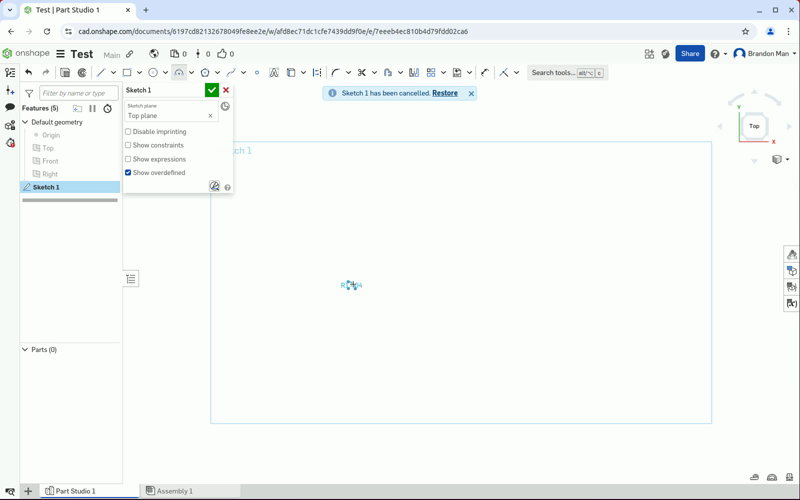
key_up(shift)
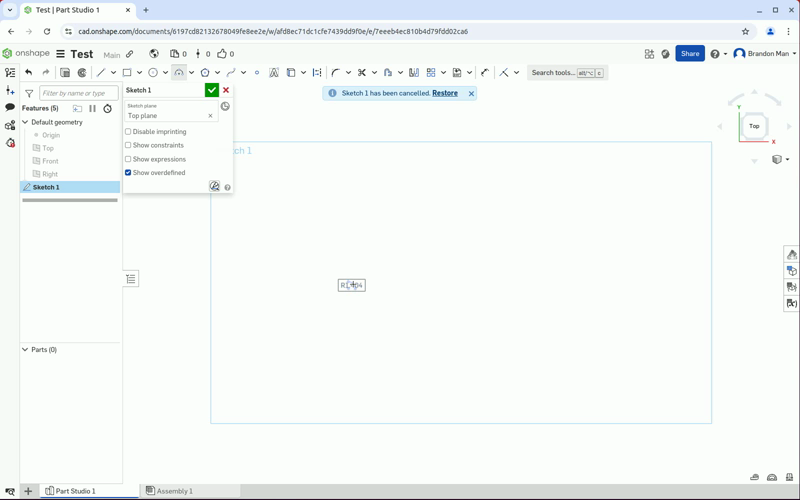
key(esc)
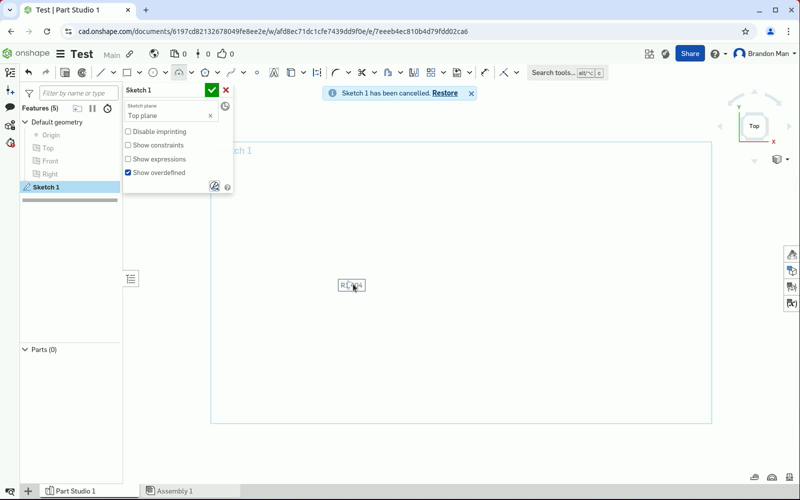
key(l)
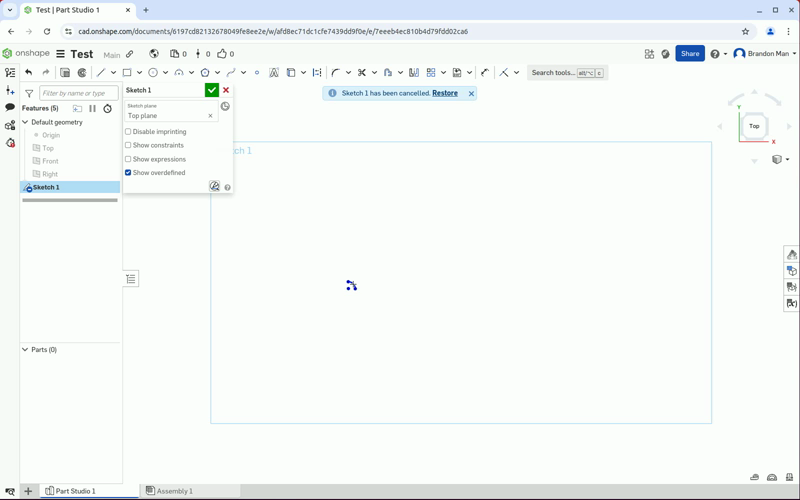
mouse_move(355, 288)
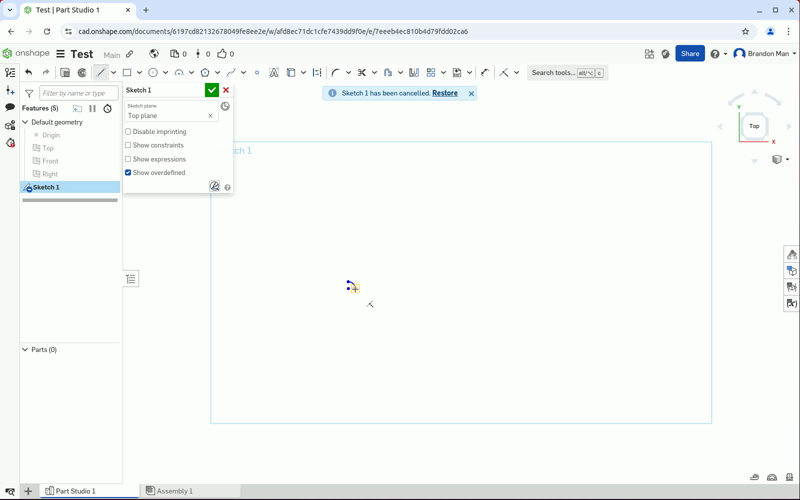
click(355, 288)
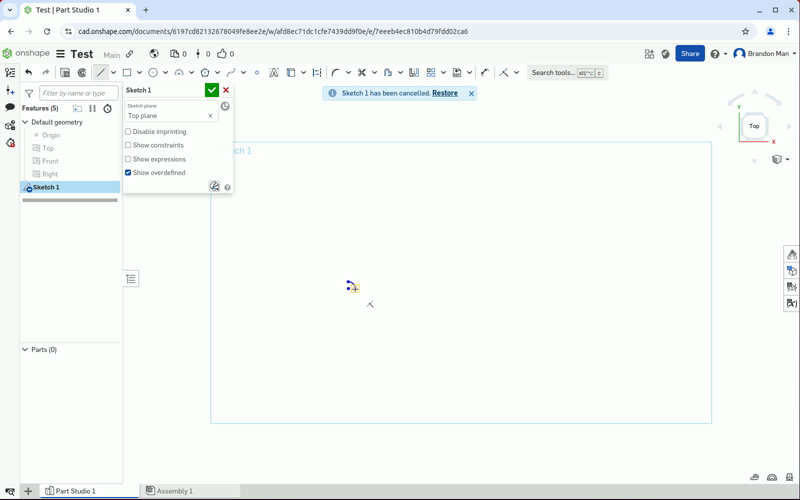
key_down(shift)
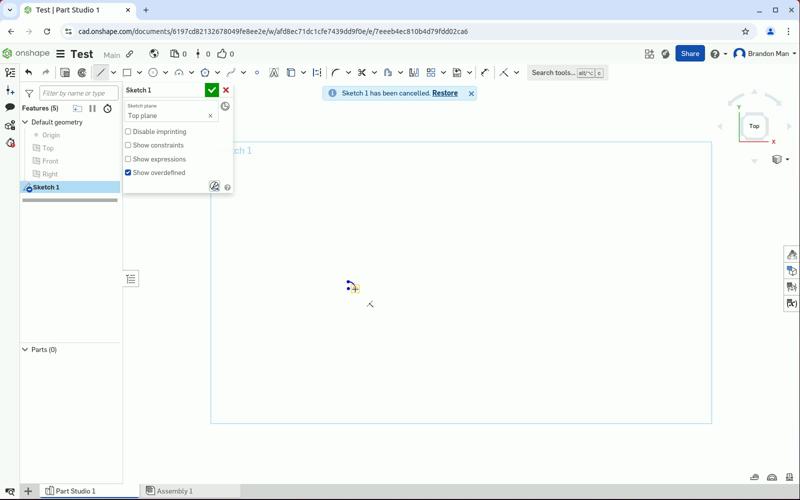
mouse_move(385, 288)
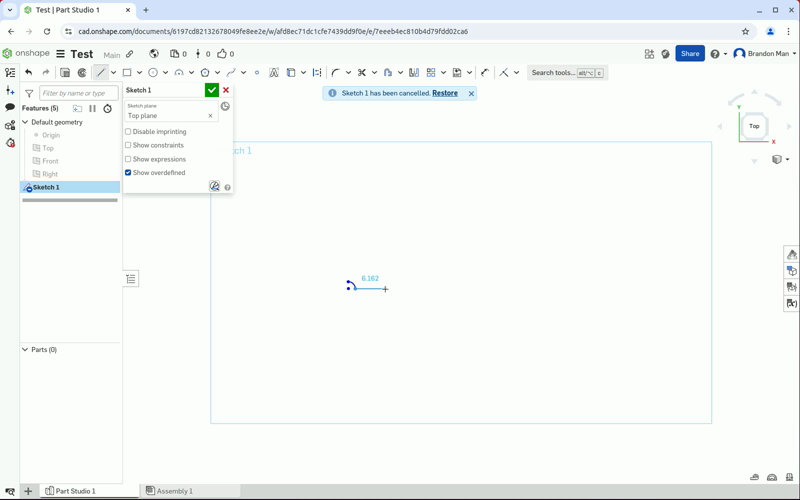
mouse_move(376, 288)
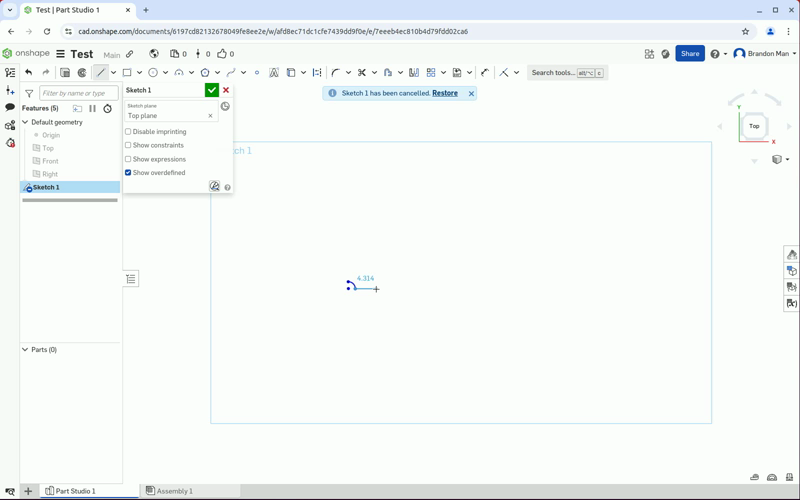
click(376, 288)
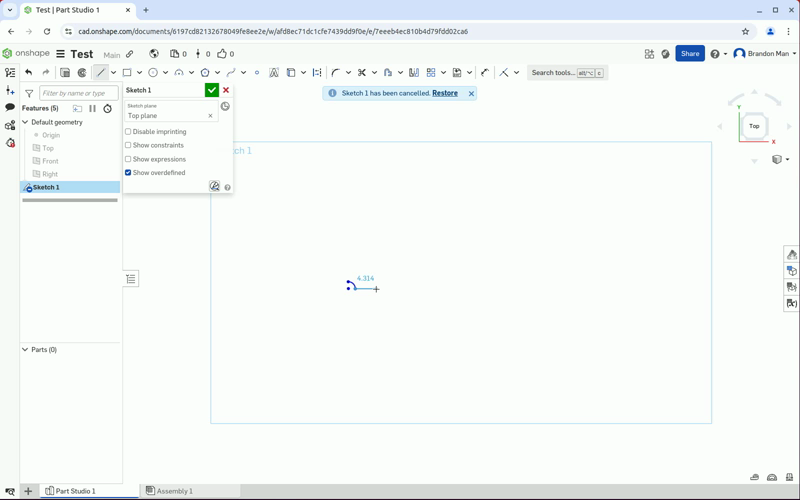
key_up(shift)
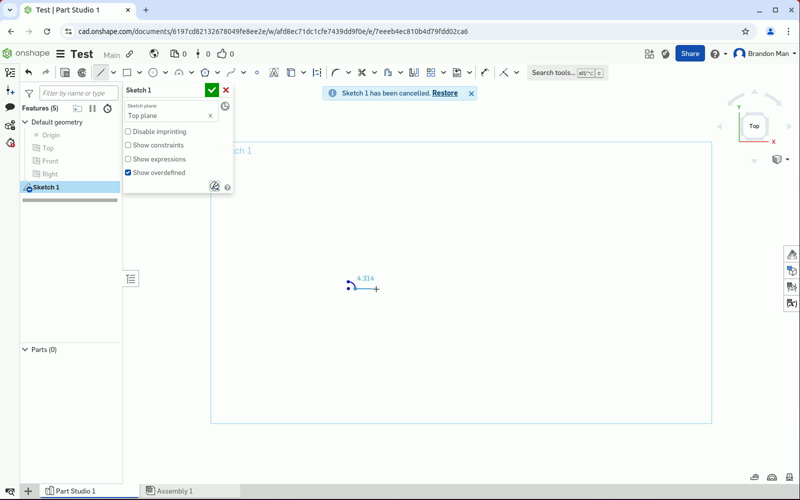
key(esc)
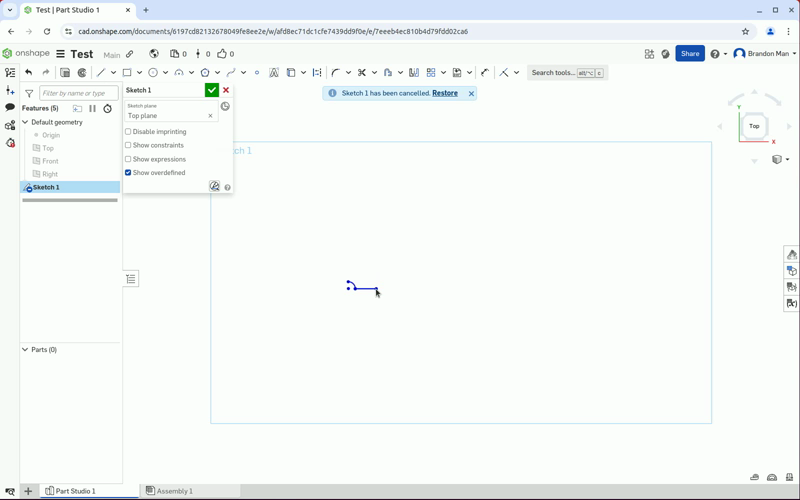
key(a)
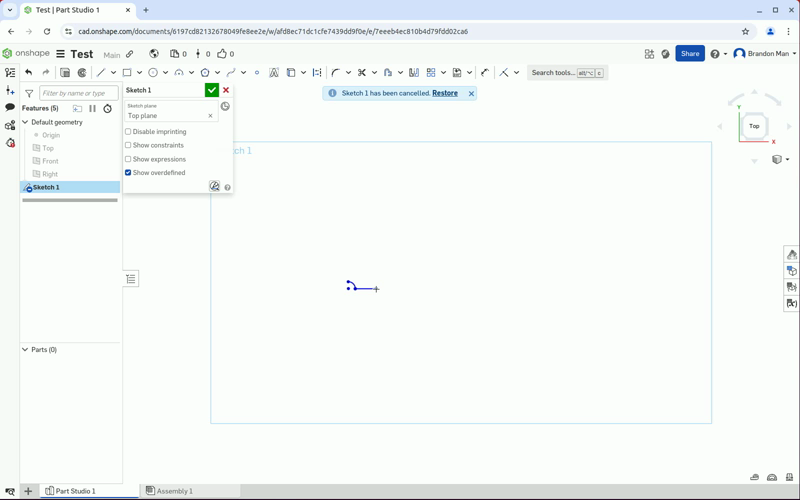
mouse_move(376, 288)
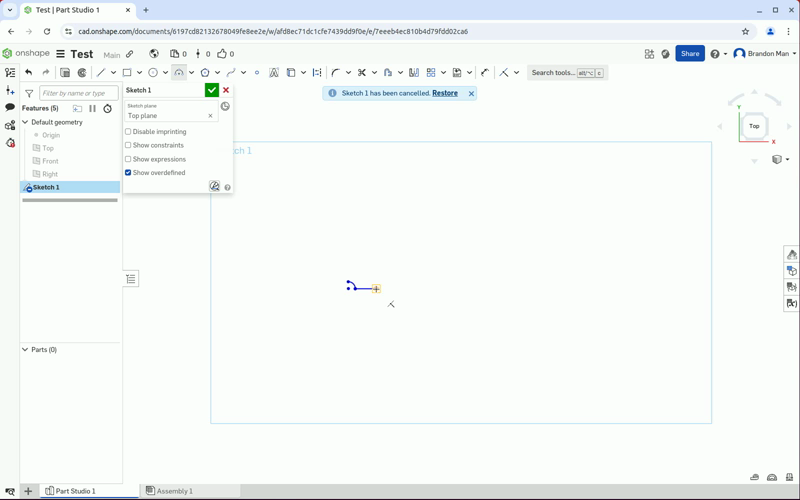
click(376, 288)
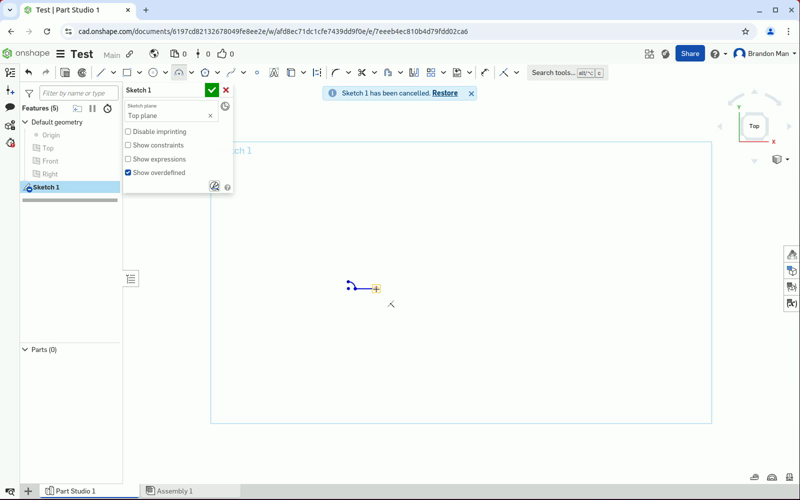
key_down(shift)
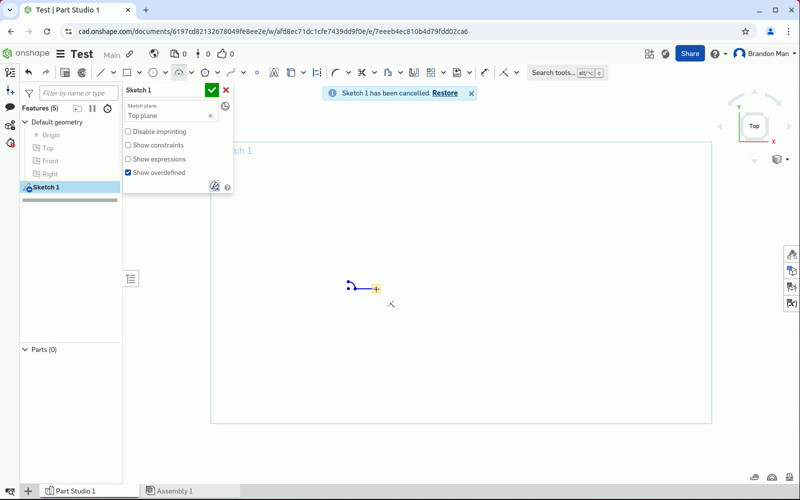
mouse_move(388, 276)
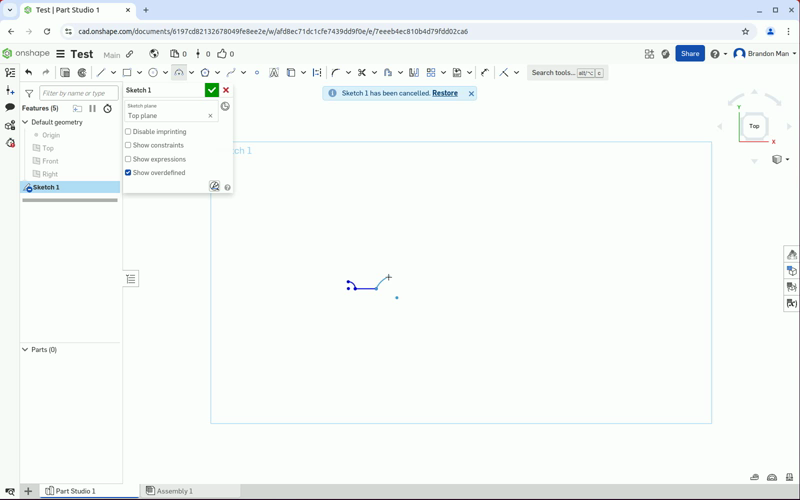
click(388, 276)
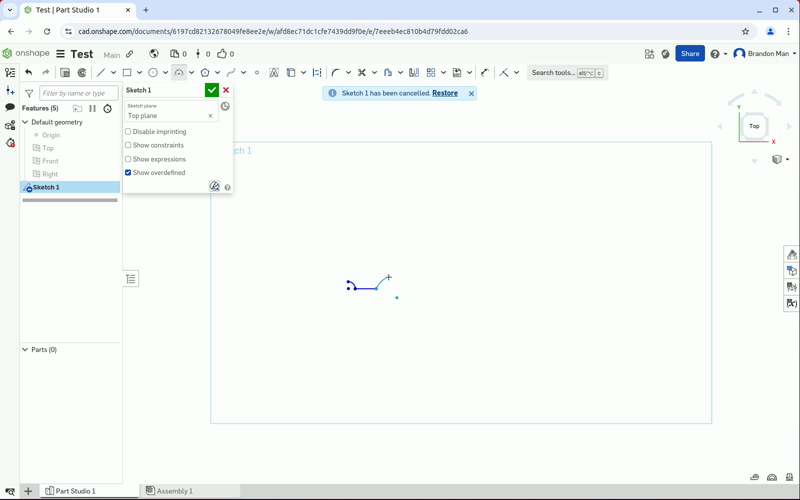
mouse_move(380, 280)
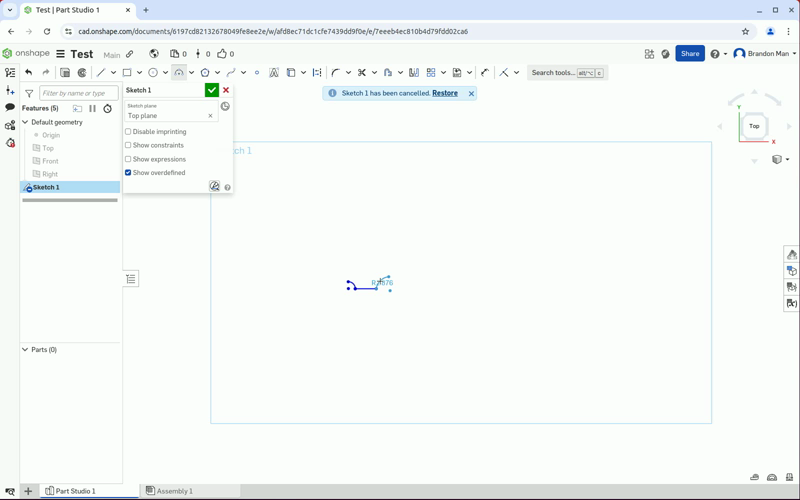
click(380, 280)
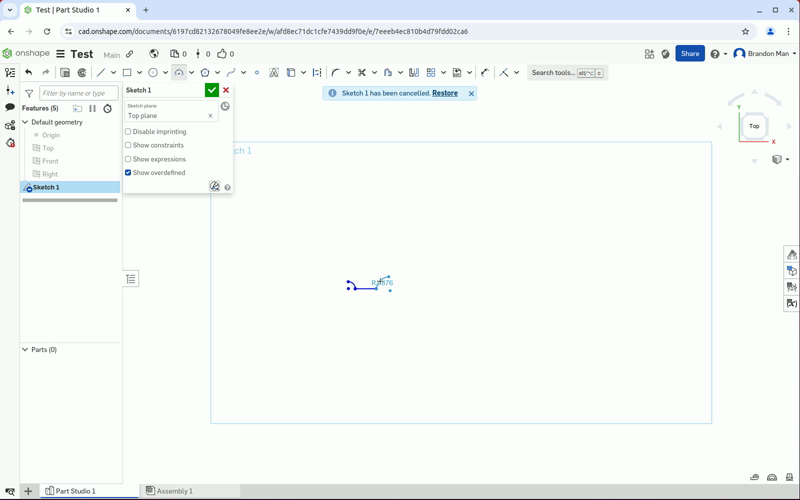
key_up(shift)
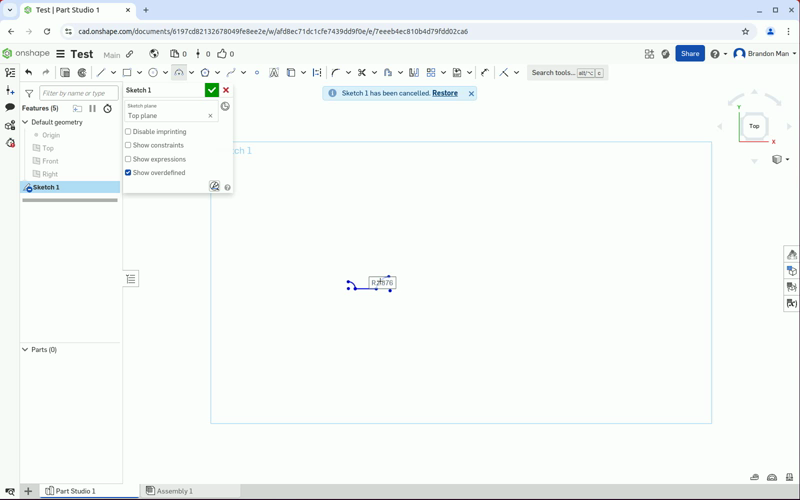
key(esc)
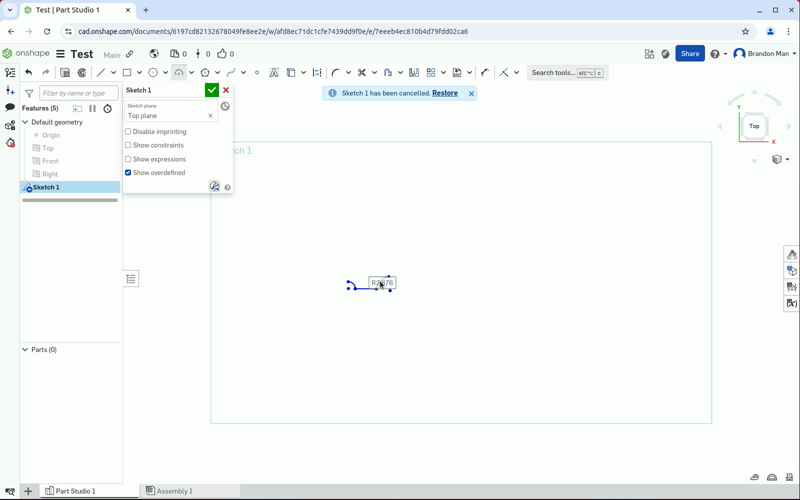
key(l)
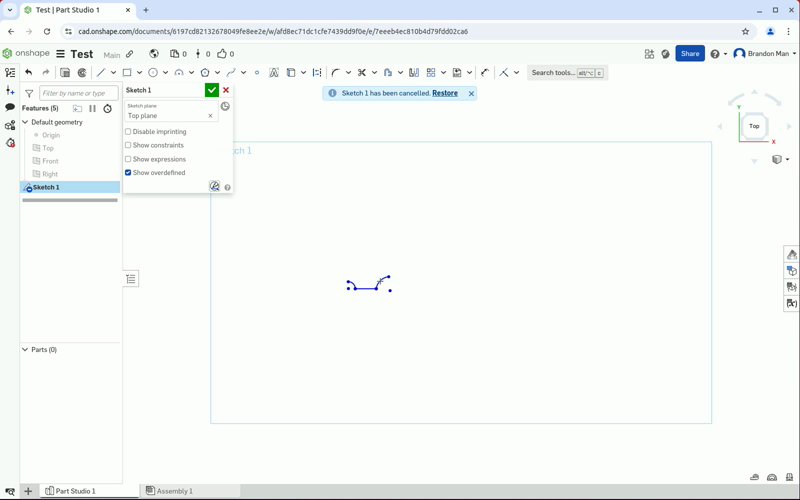
mouse_move(388, 276)
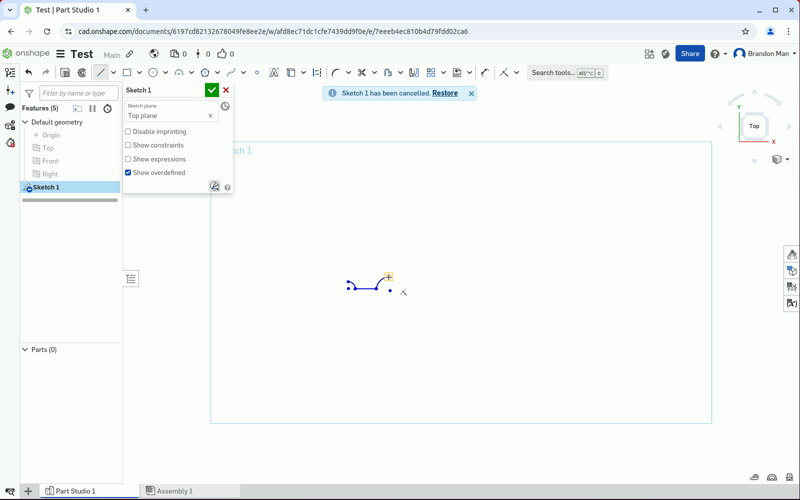
click(388, 276)
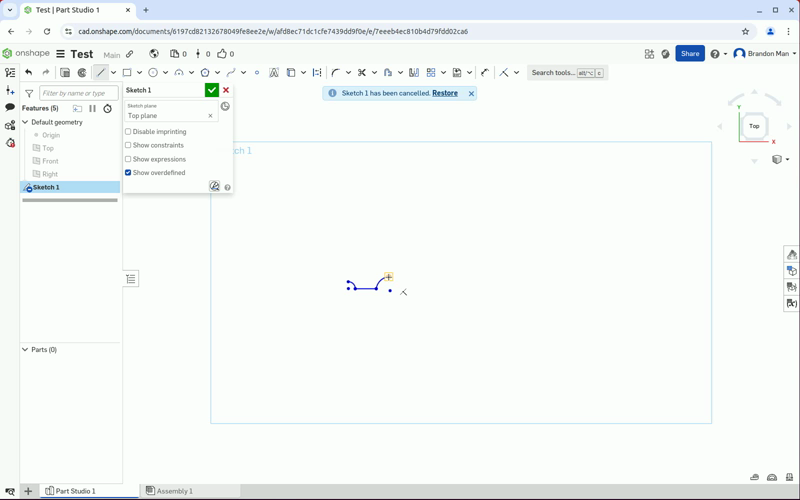
key_down(shift)
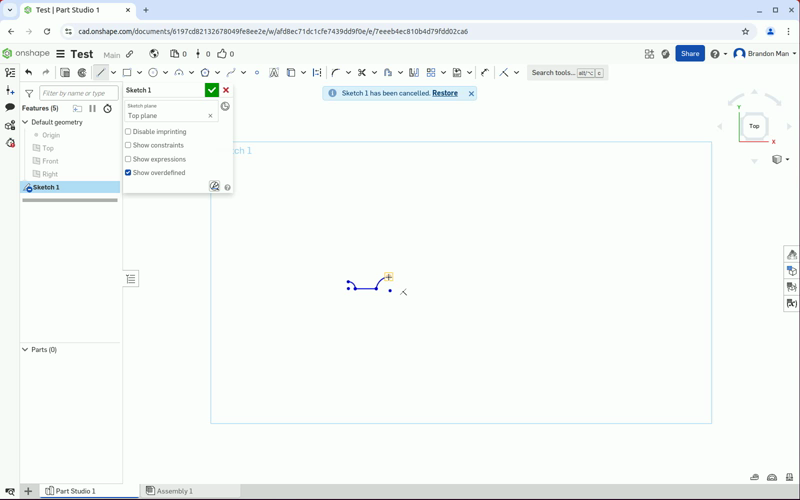
mouse_move(418, 276)
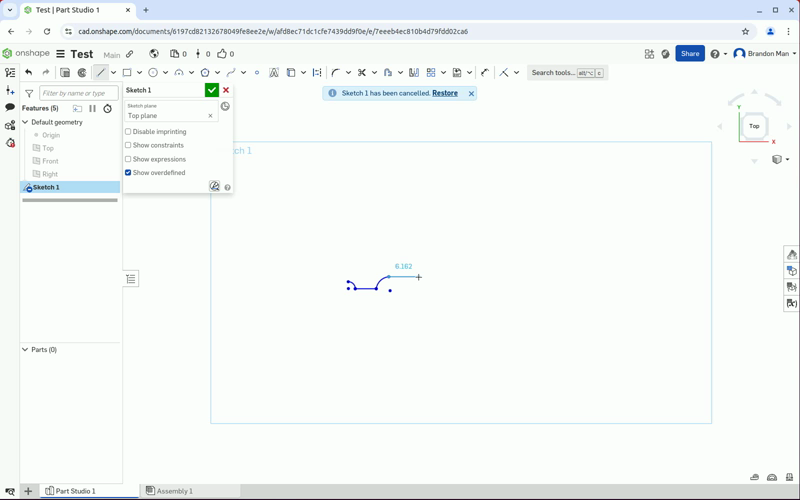
mouse_move(388, 270)
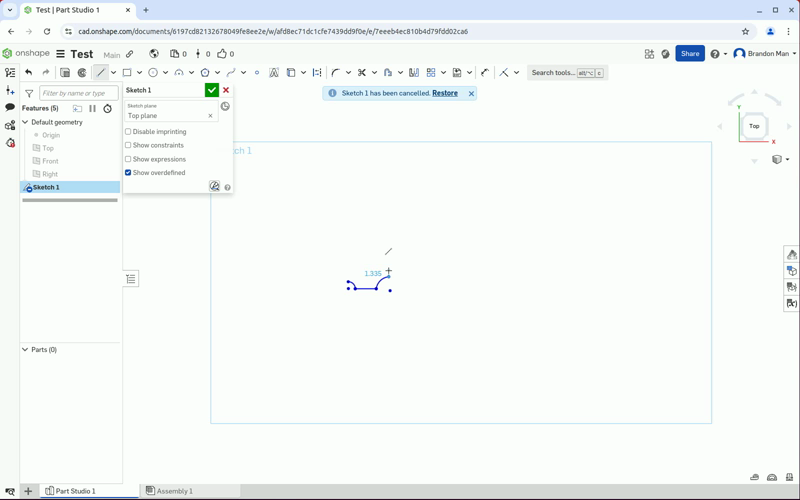
scroll(6)
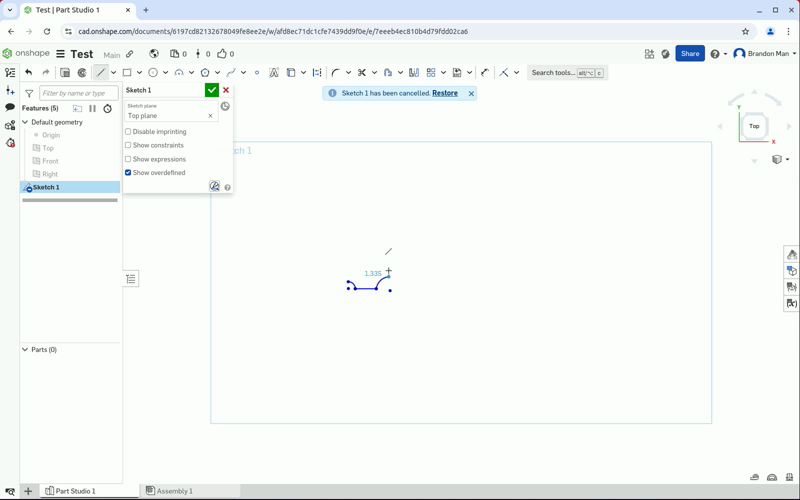
scroll(6)
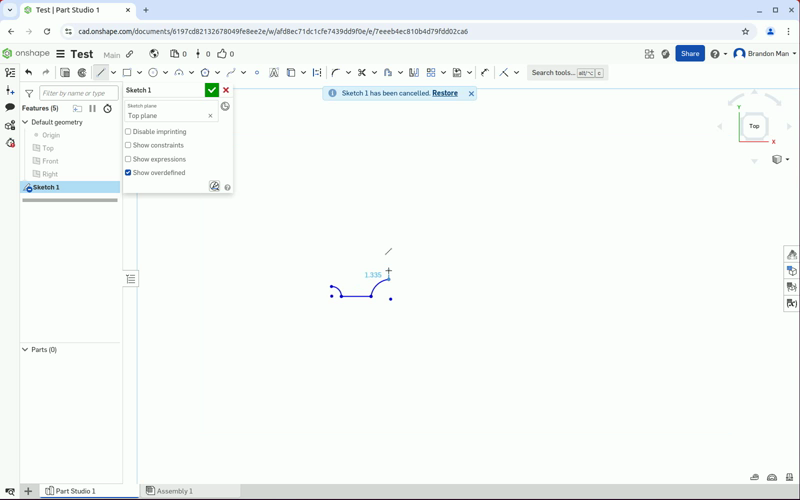
scroll(6)
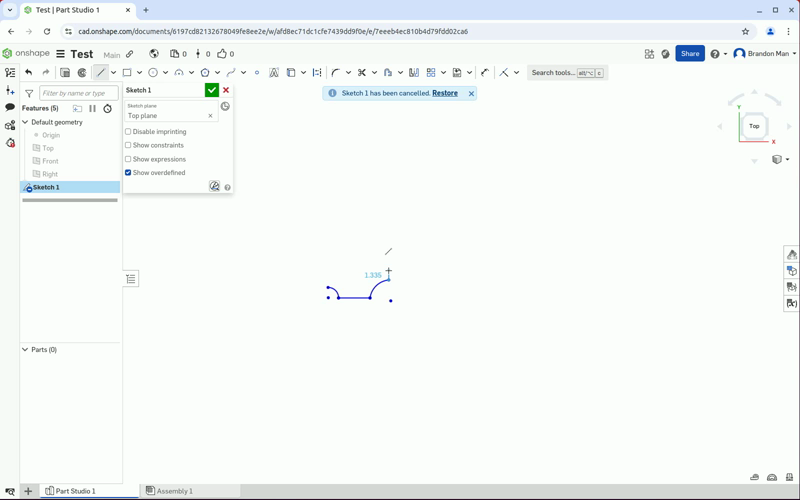
scroll(6)
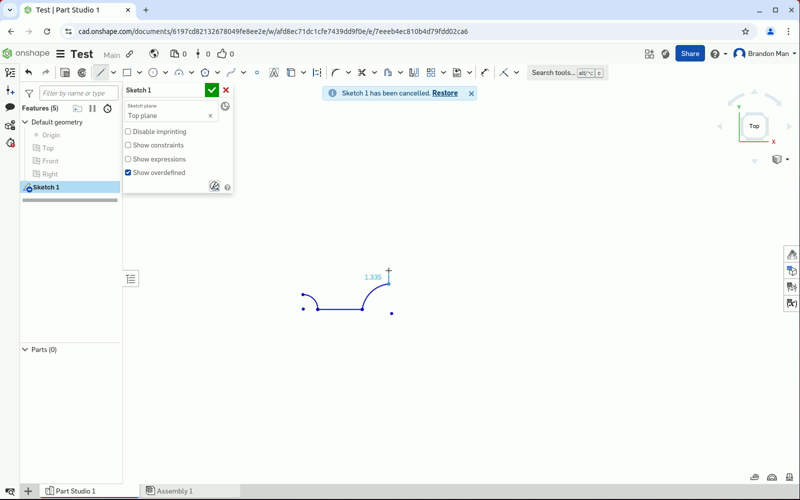
scroll(6)
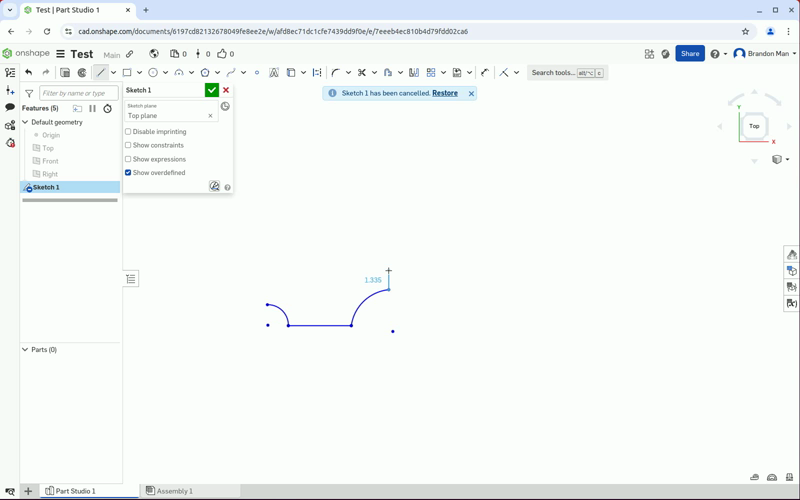
scroll(6)
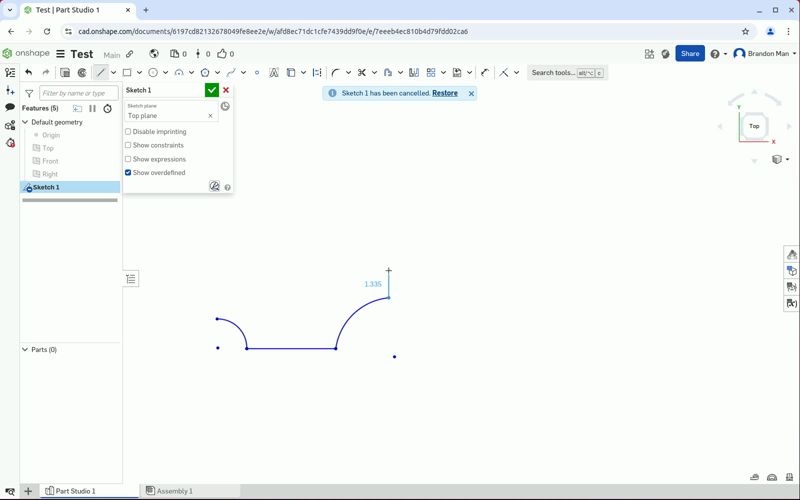
scroll(6)
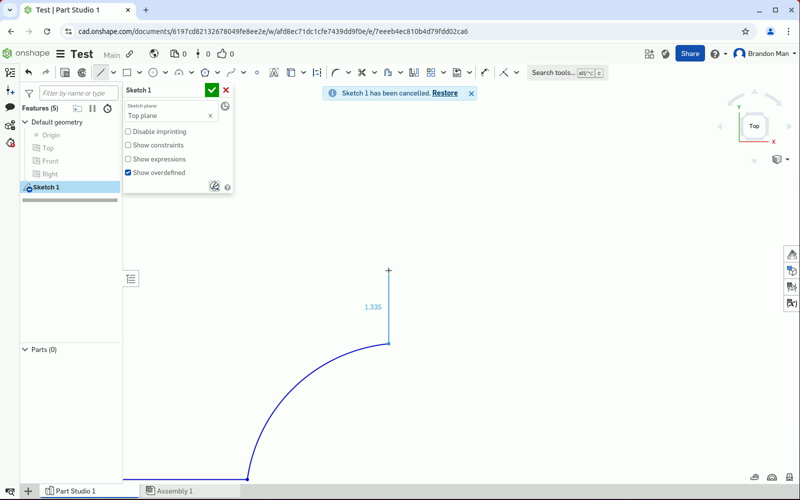
click(388, 270)
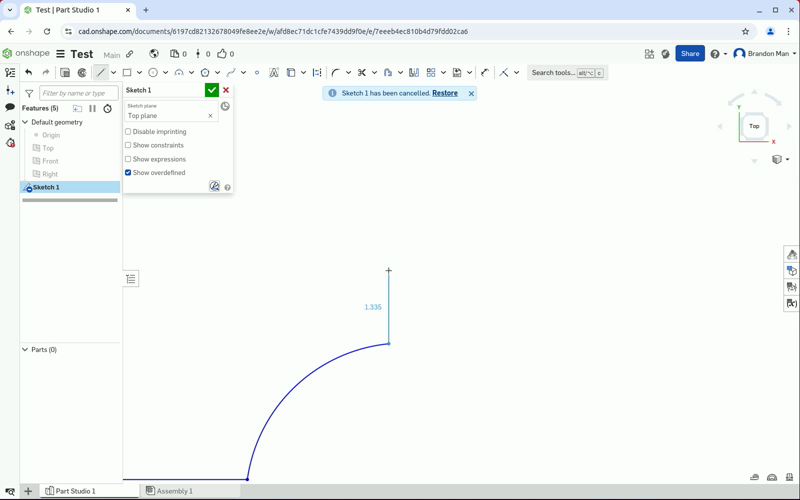
scroll(-6)
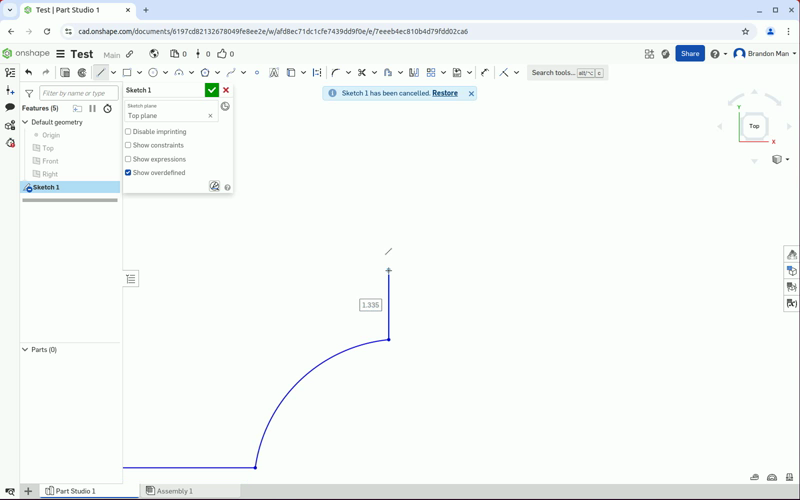
scroll(-6)
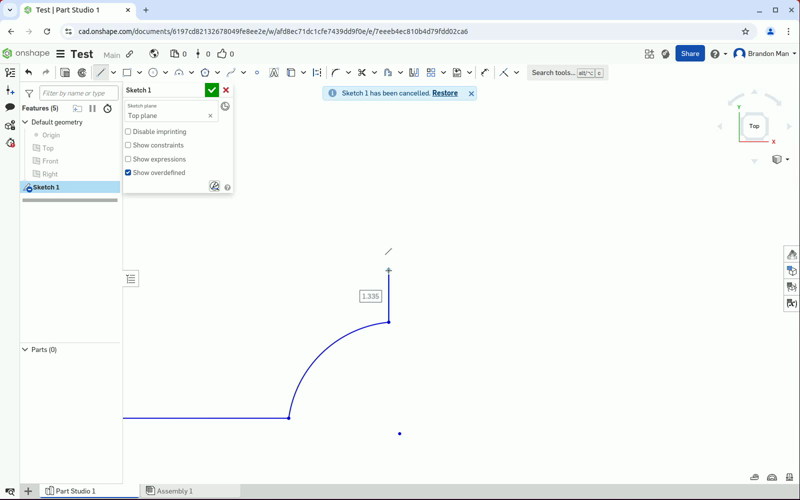
scroll(-6)
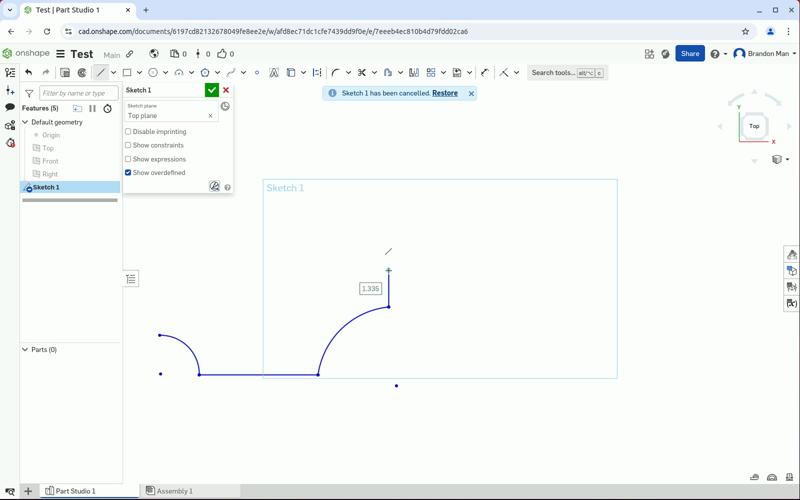
scroll(-6)
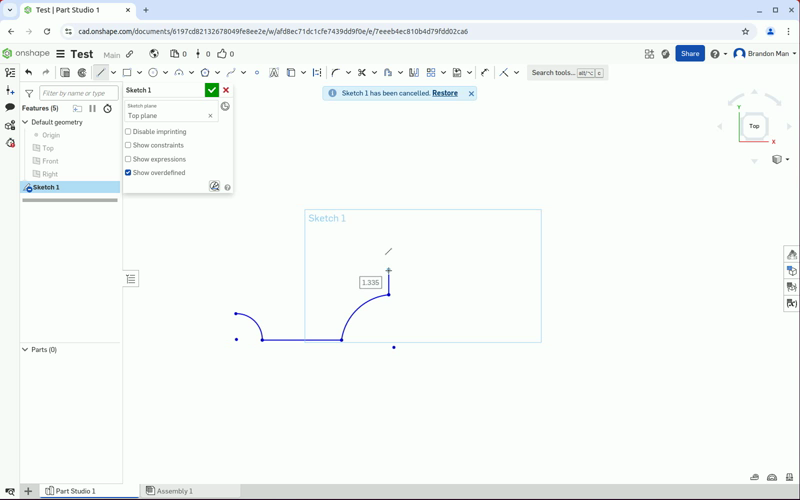
scroll(-6)
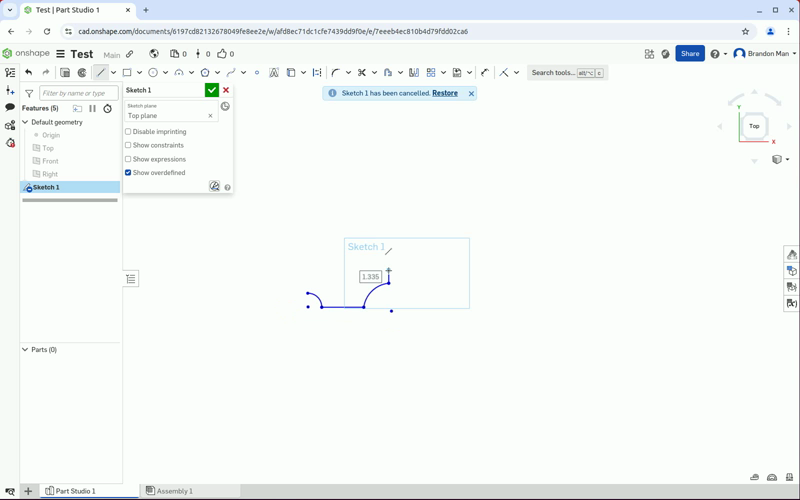
scroll(-6)
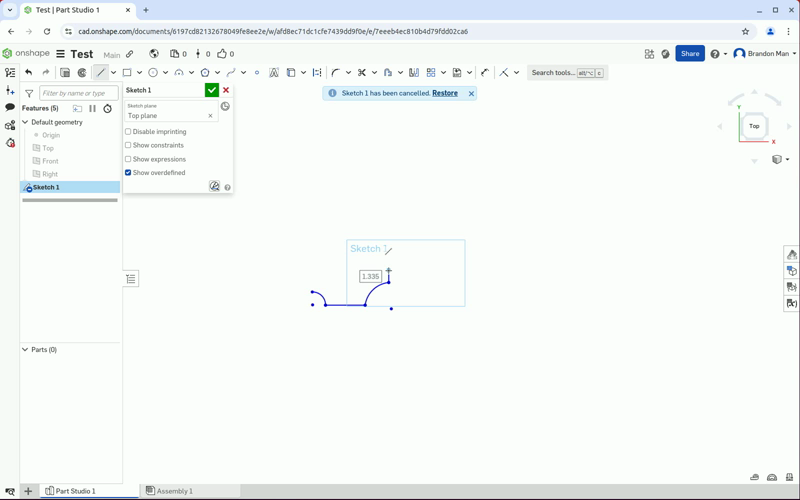
scroll(-6)
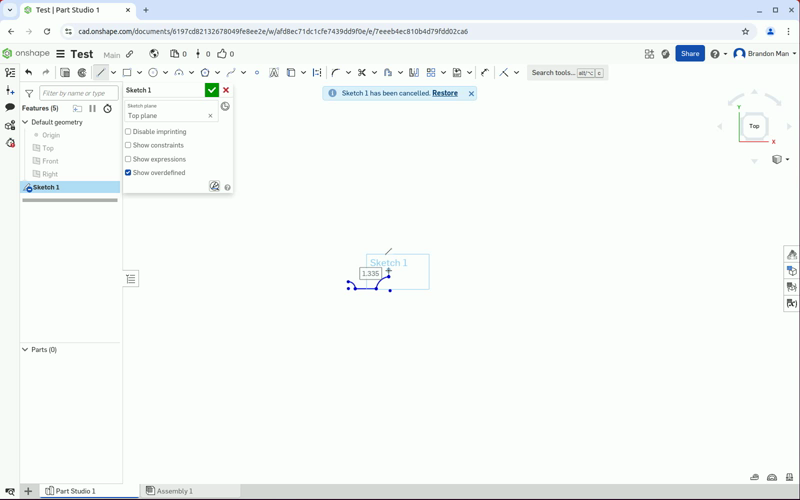
key_up(shift)
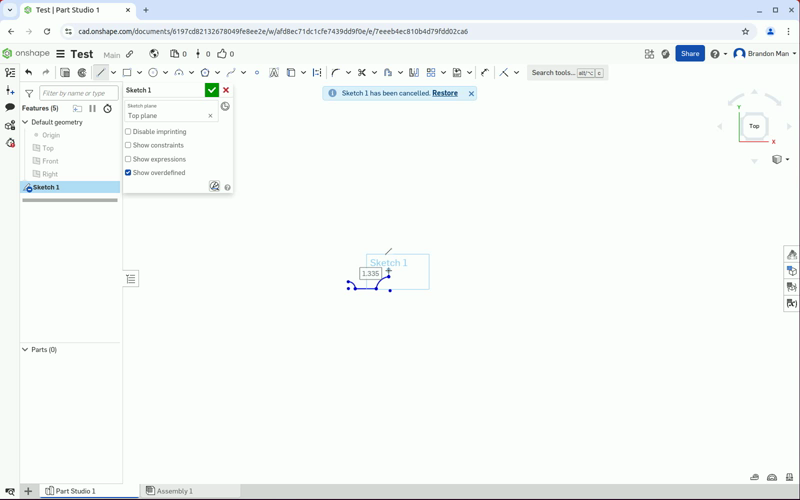
key(esc)
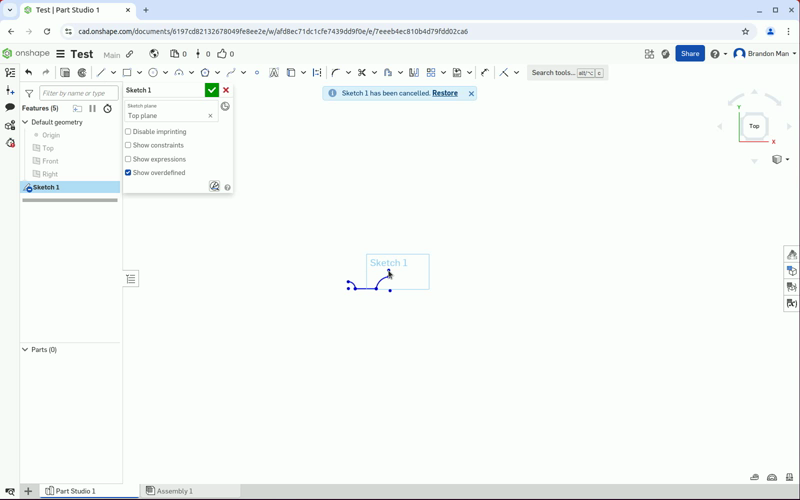
key(a)
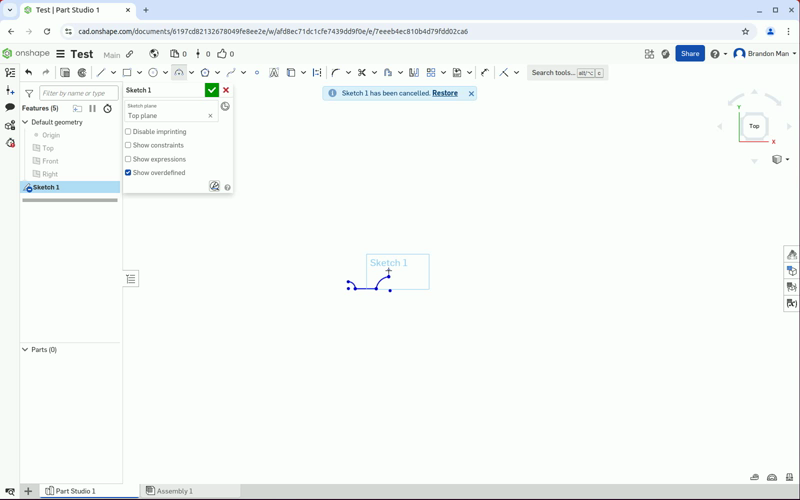
mouse_move(388, 270)
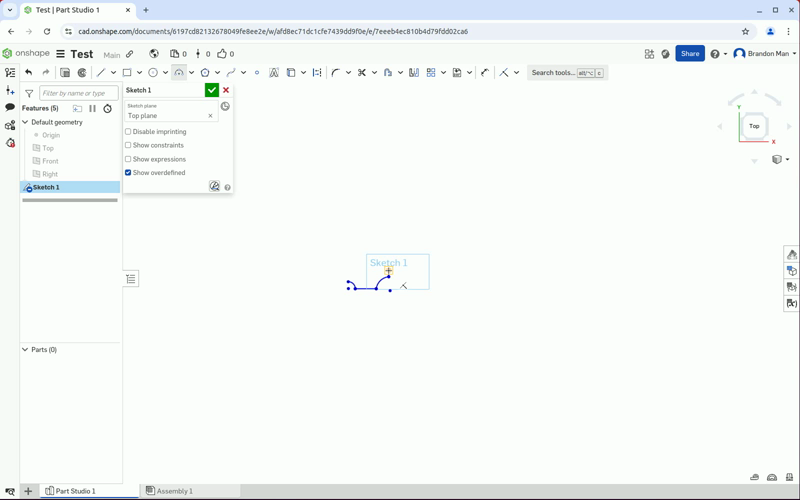
click(388, 270)
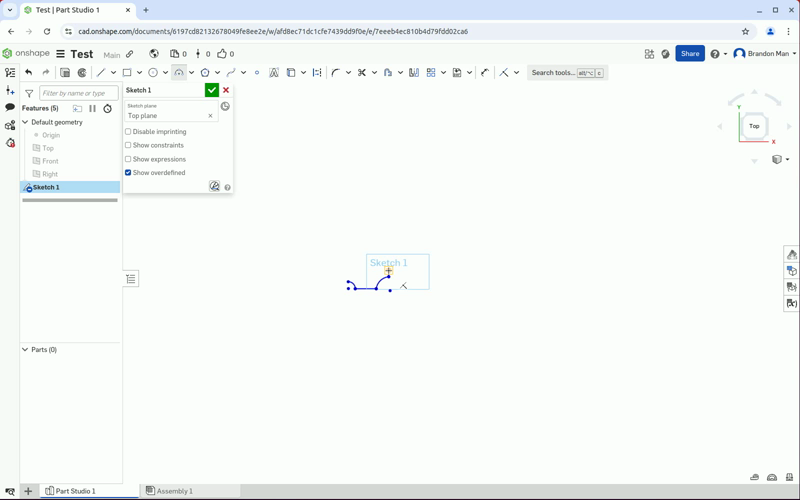
key_down(shift)
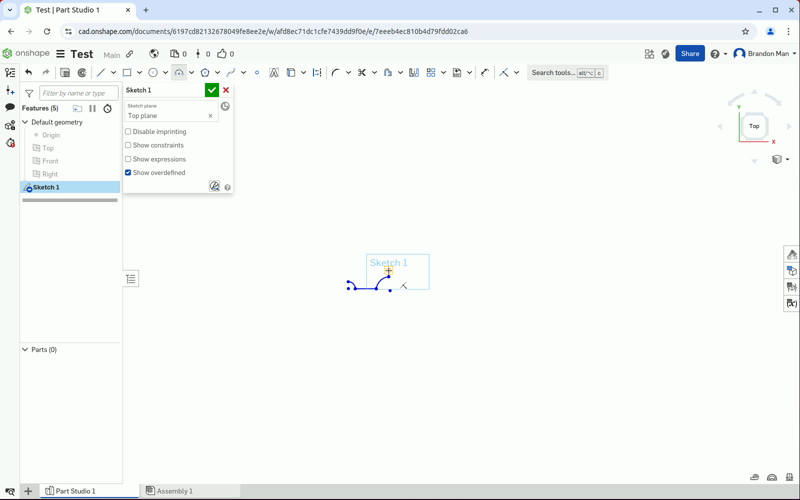
mouse_move(373, 254)
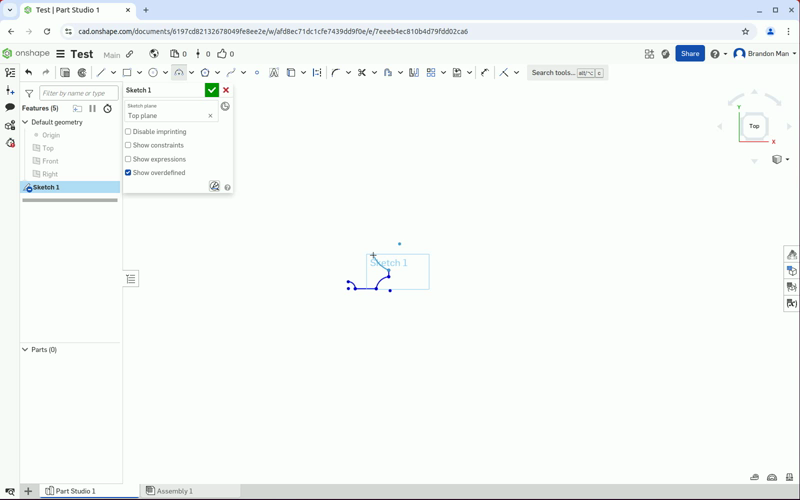
click(373, 254)
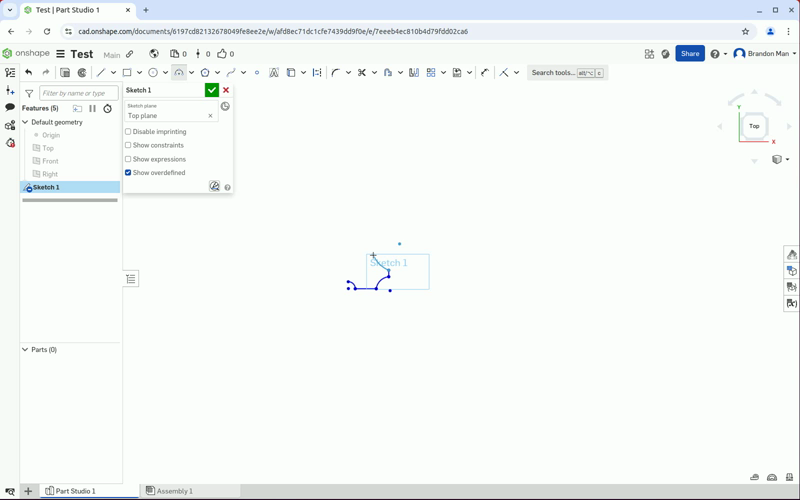
mouse_move(377, 265)
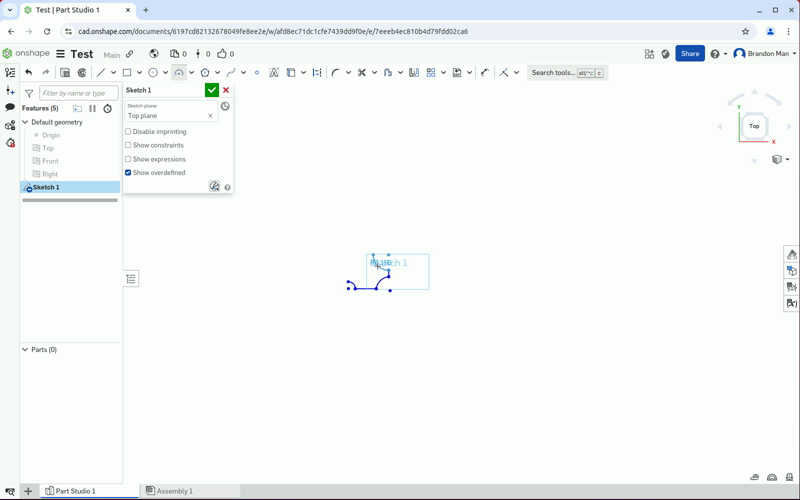
click(377, 265)
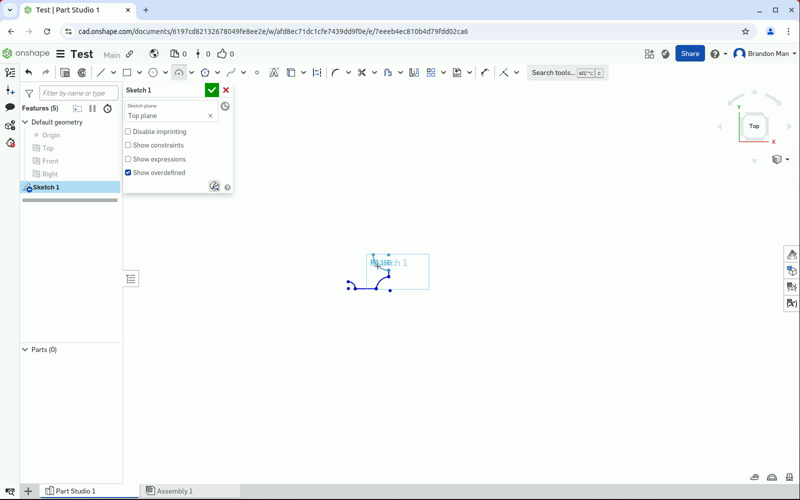
key_up(shift)
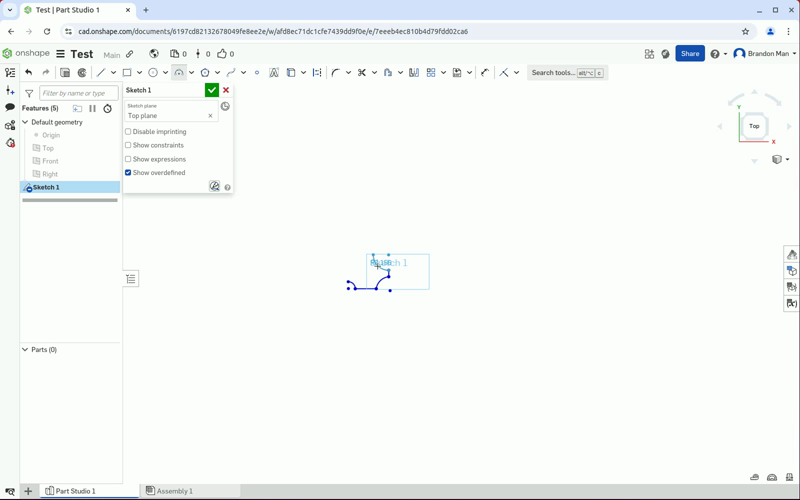
key(esc)
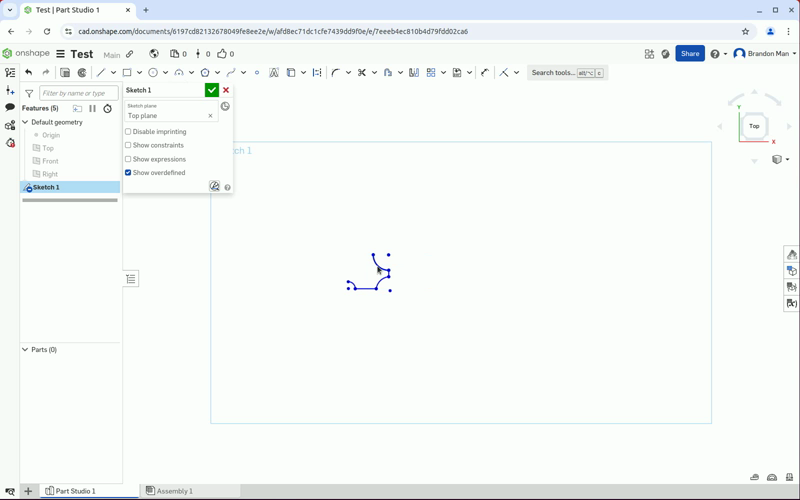
key(l)
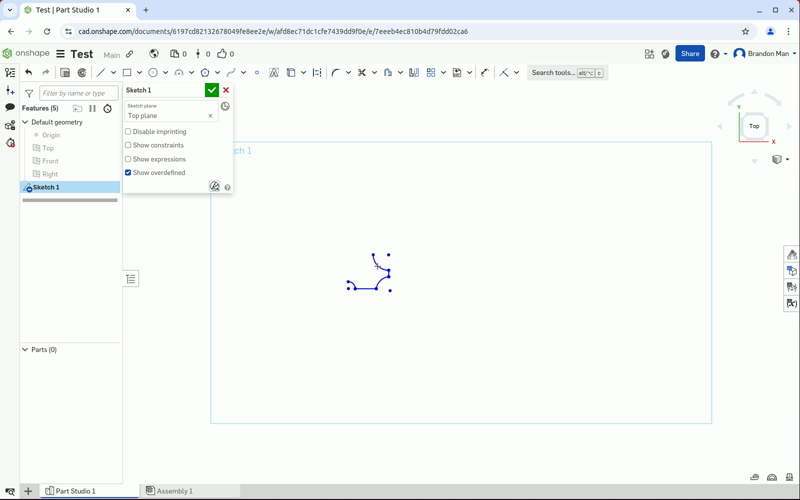
mouse_move(373, 254)
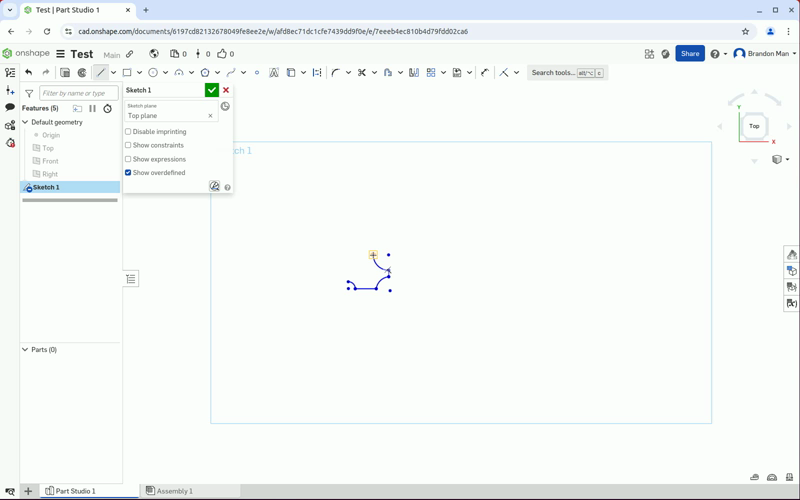
click(373, 254)
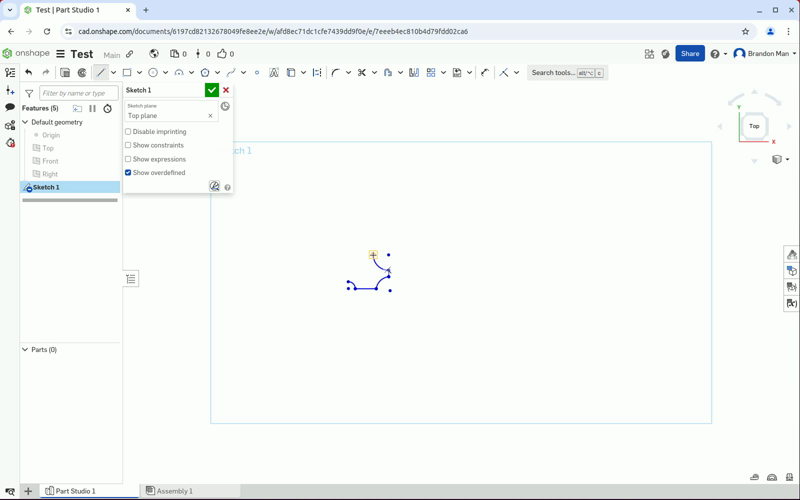
key_down(shift)
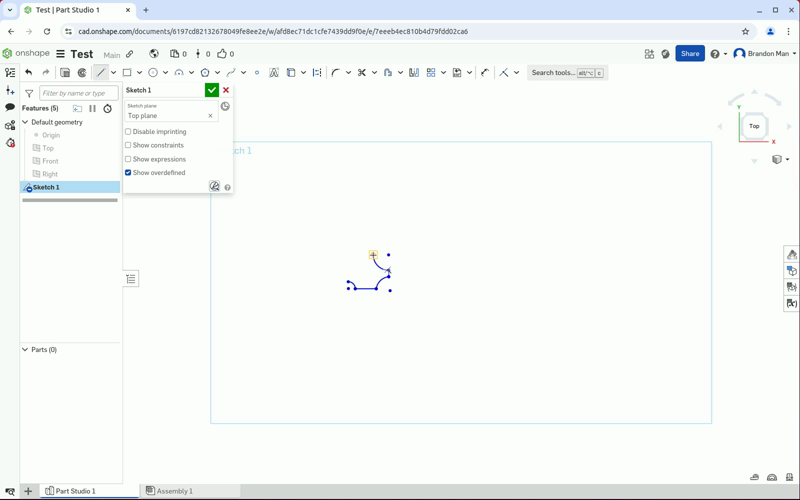
mouse_move(403, 254)
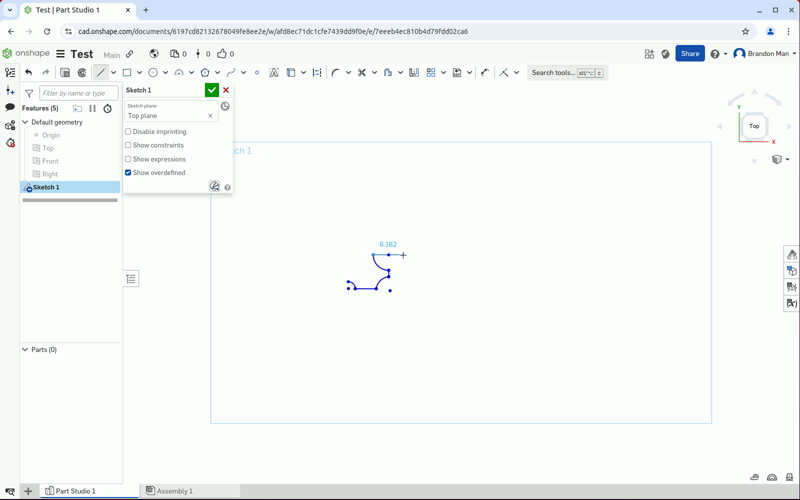
mouse_move(356, 254)
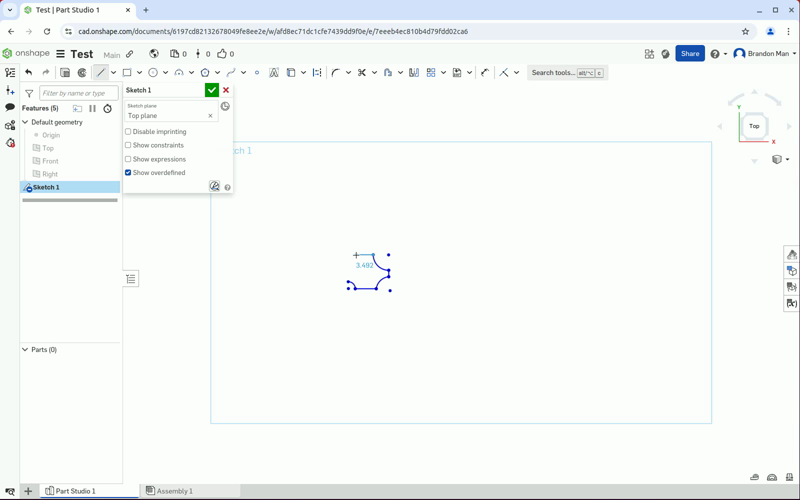
click(356, 254)
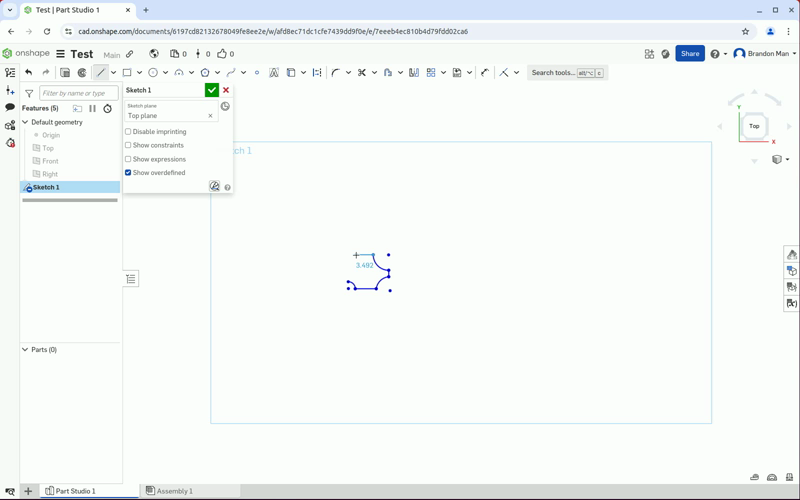
key_up(shift)
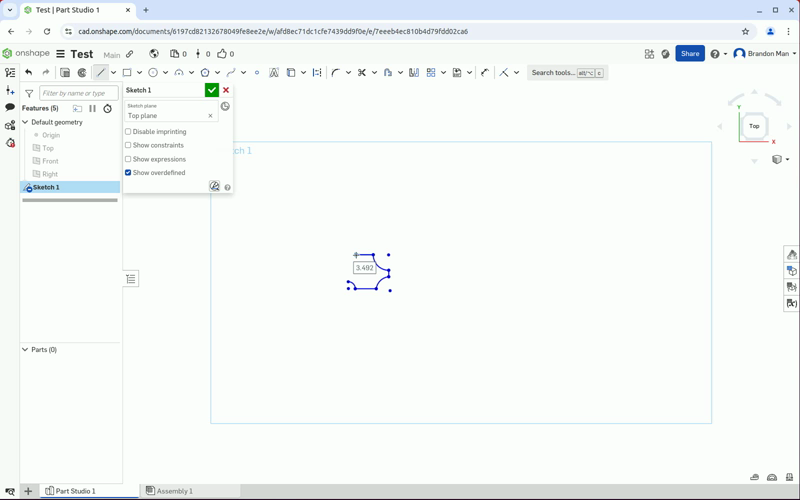
key(esc)
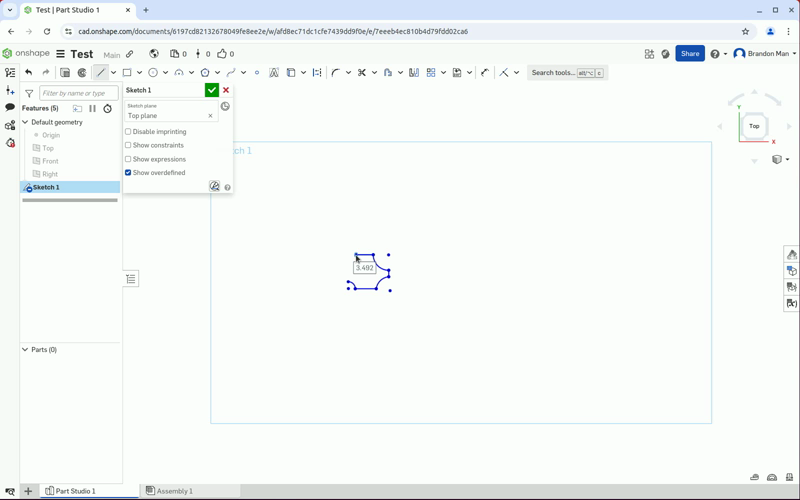
key(a)
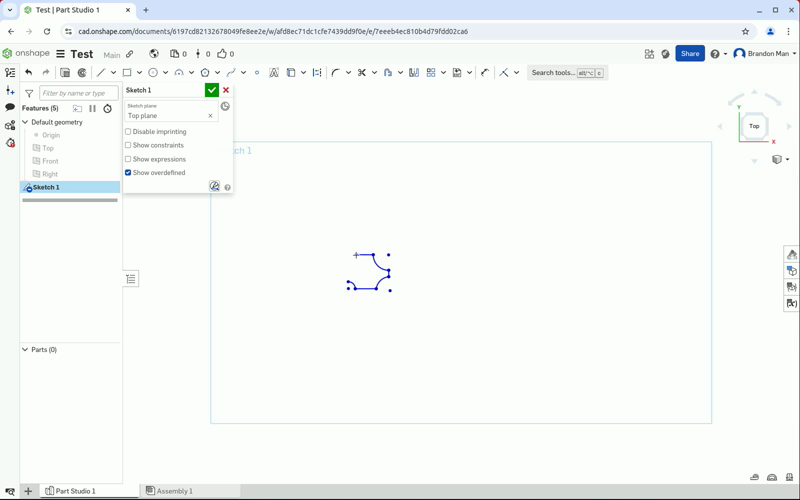
mouse_move(356, 254)
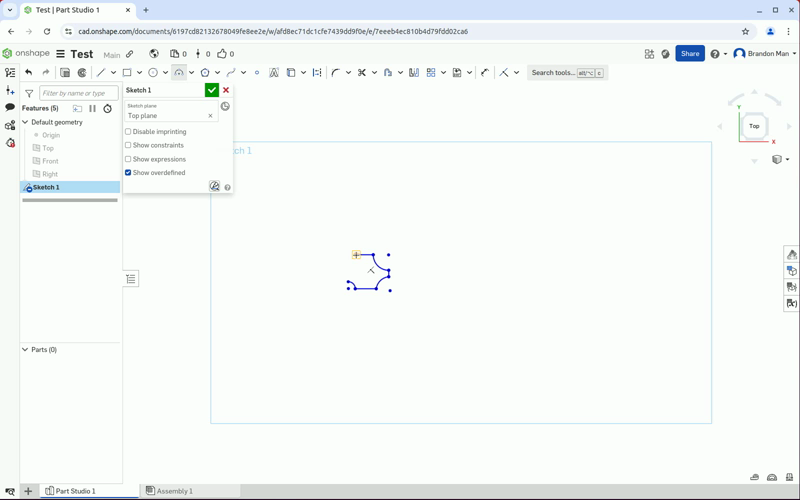
click(356, 254)
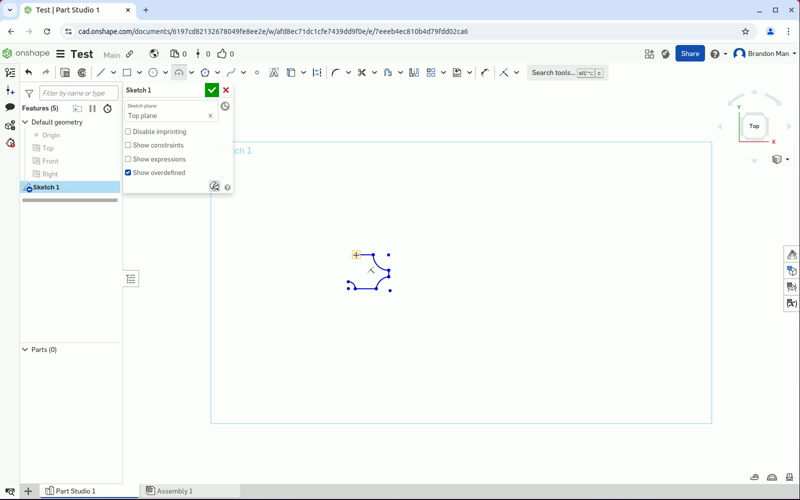
key_down(shift)
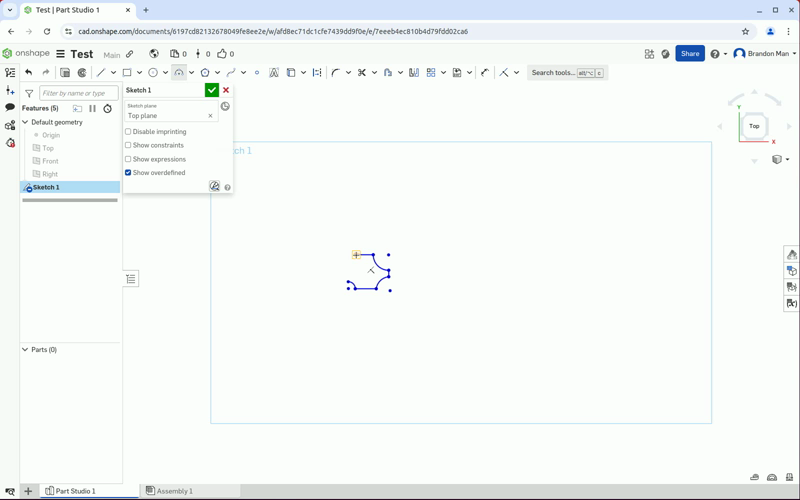
mouse_move(348, 262)
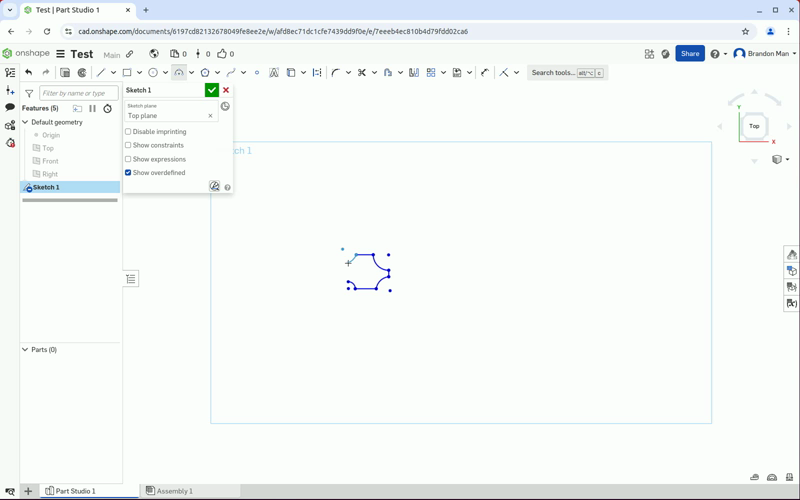
click(348, 262)
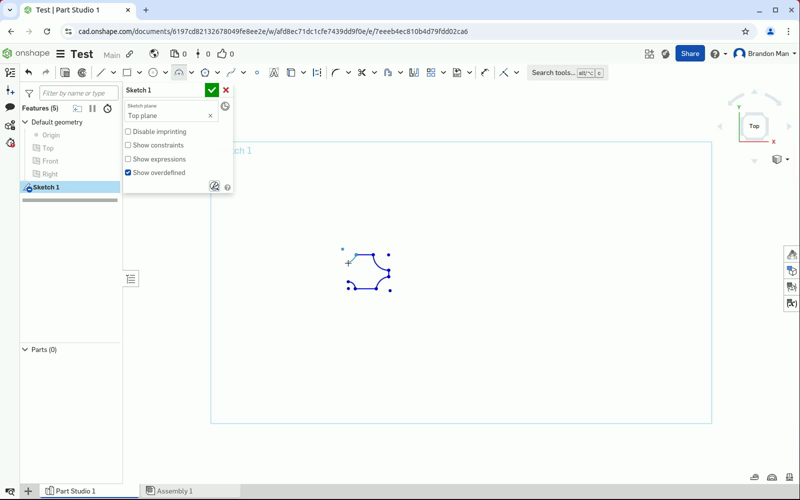
mouse_move(353, 260)
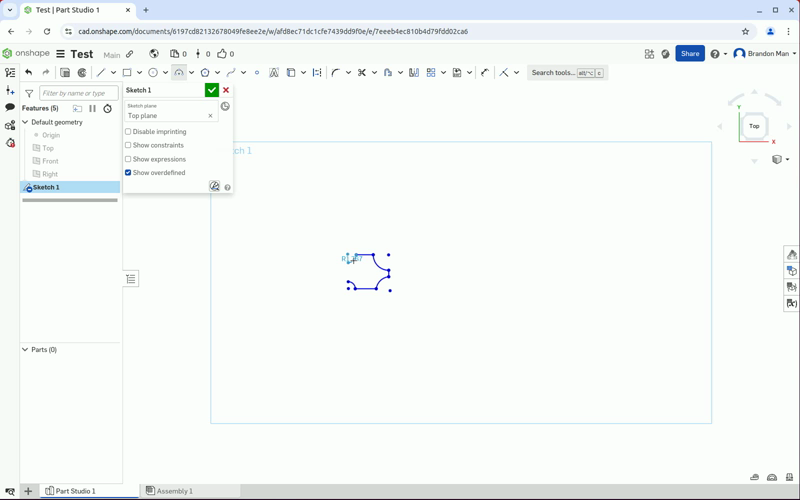
click(353, 260)
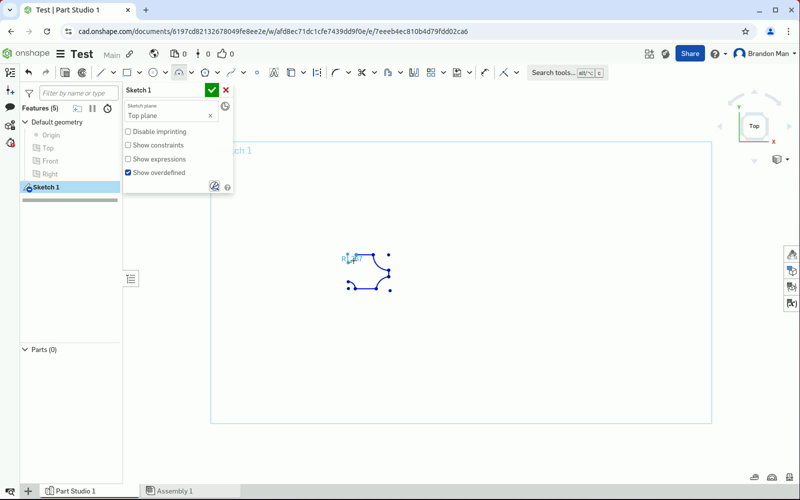
key_up(shift)
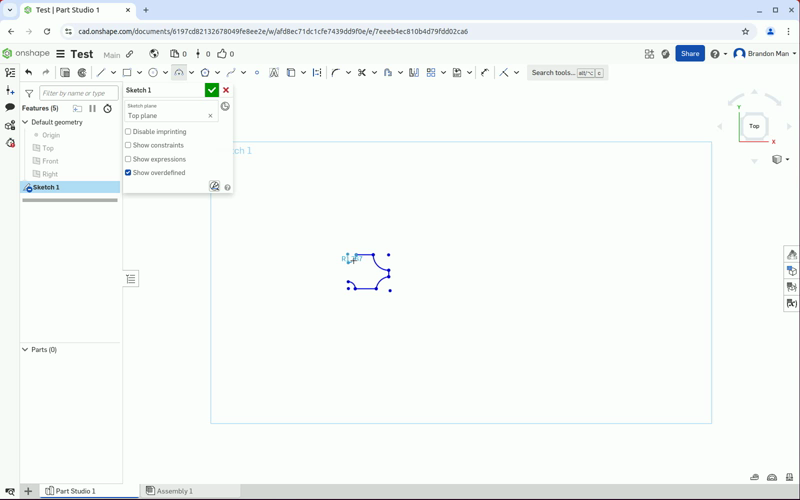
key(esc)
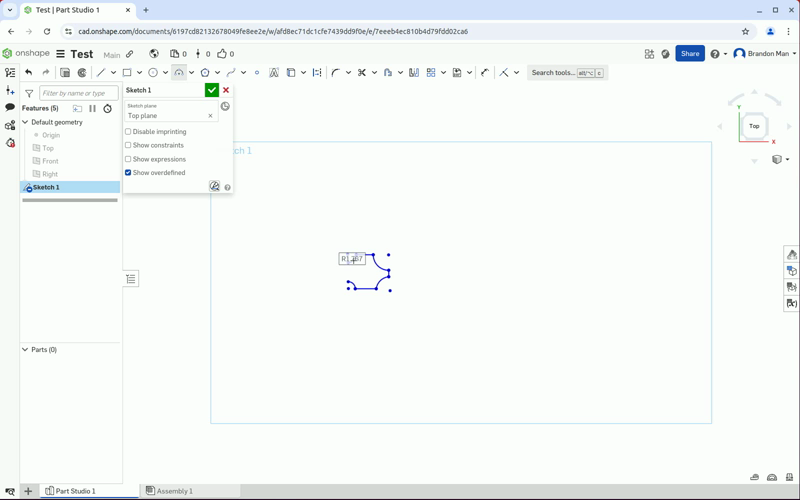
key(l)
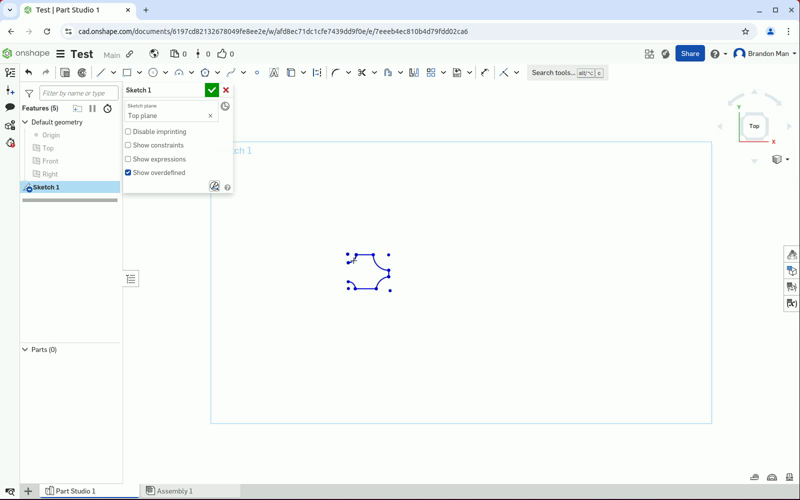
mouse_move(348, 262)
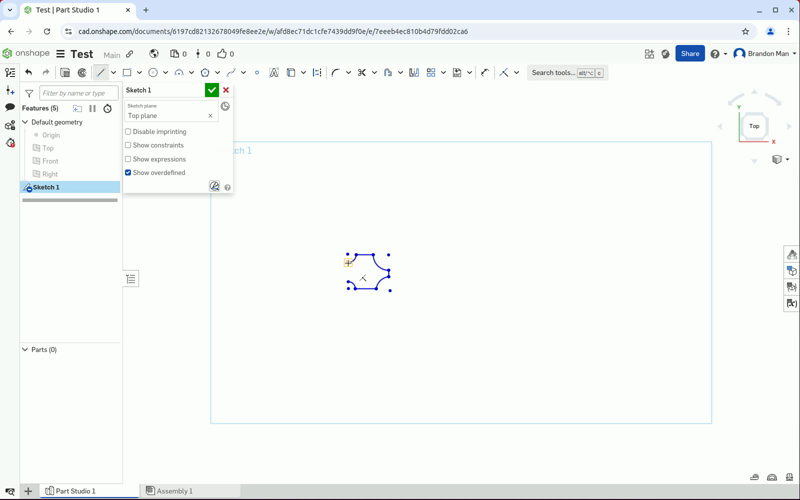
click(348, 262)
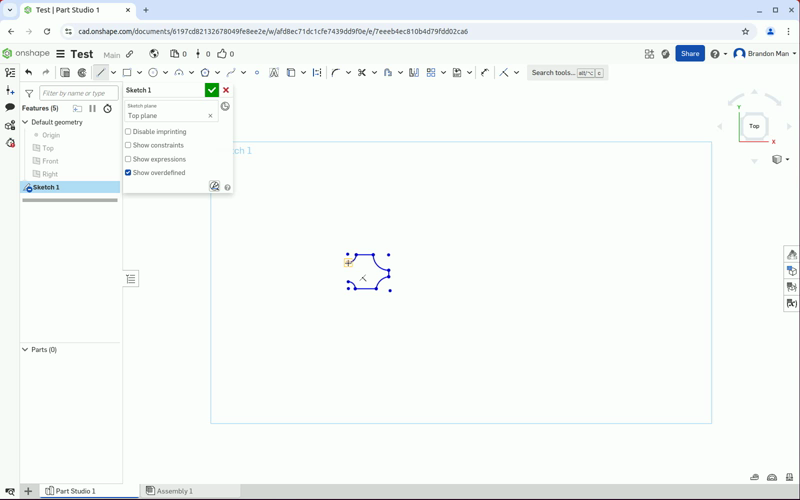
mouse_move(378, 262)
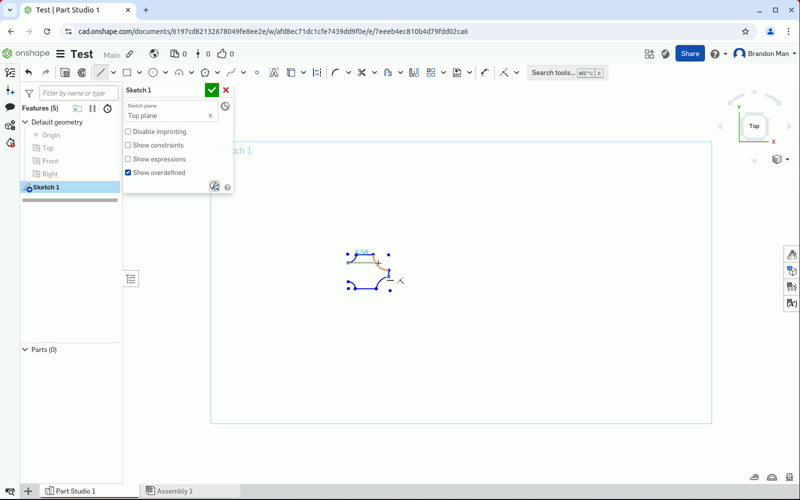
key_down(shift)
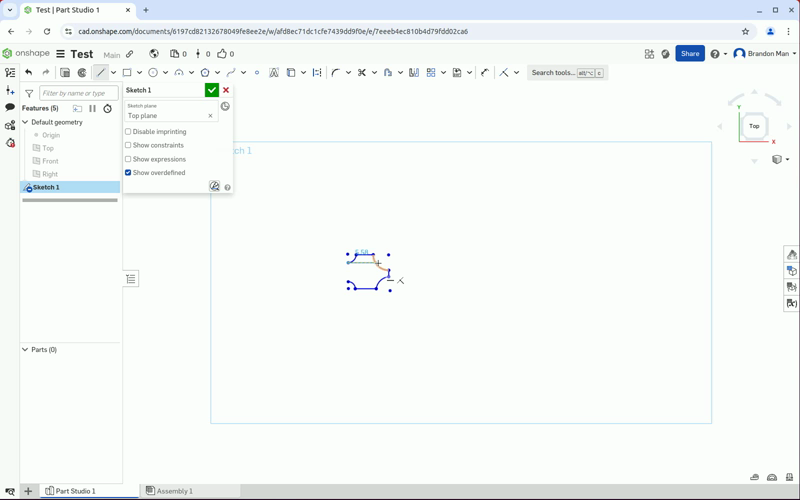
mouse_move(348, 281)
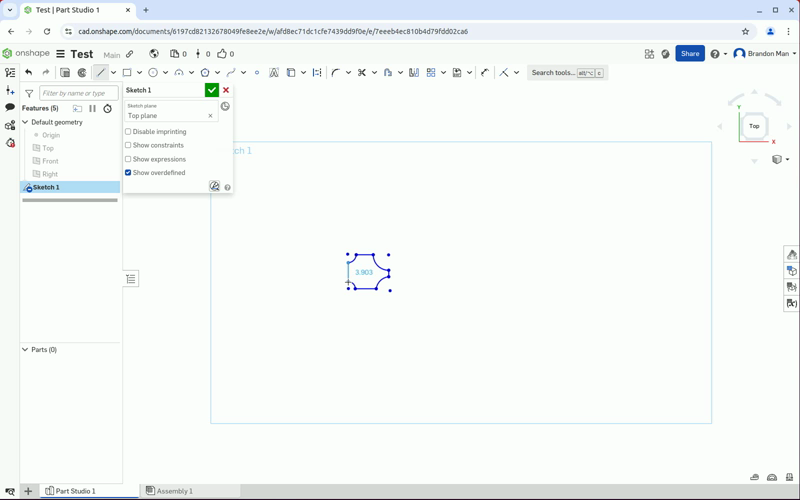
key_up(shift)
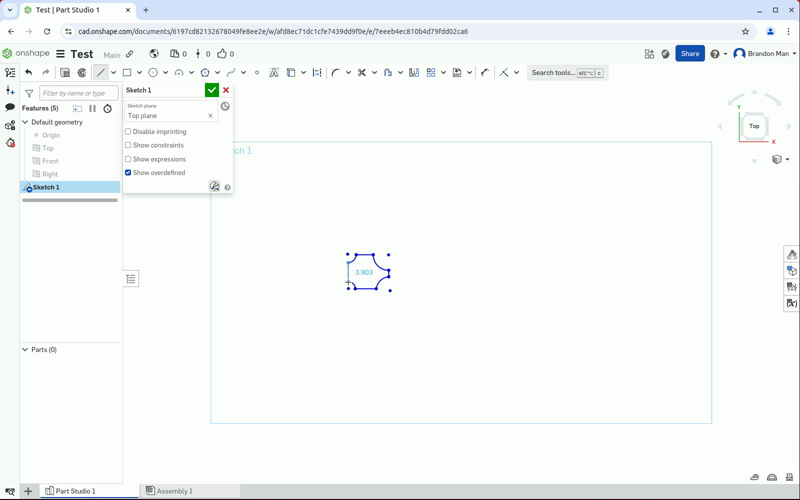
click(348, 281)
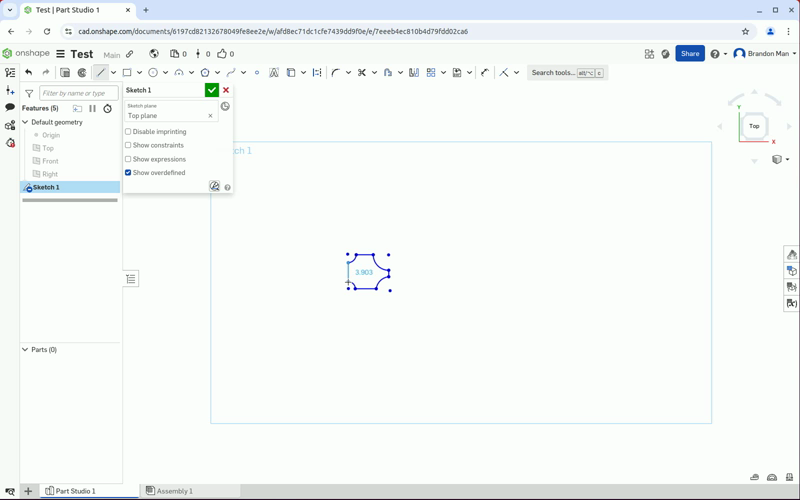
key(esc)
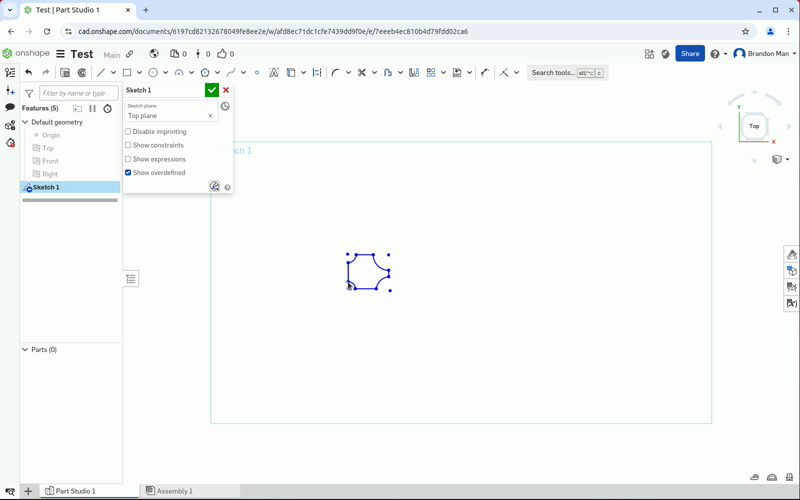
mouse_move(361, 277)
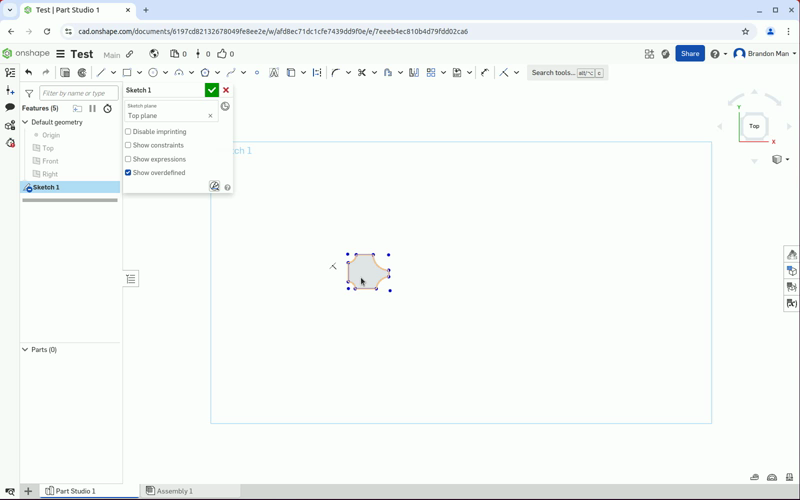
scroll(6)
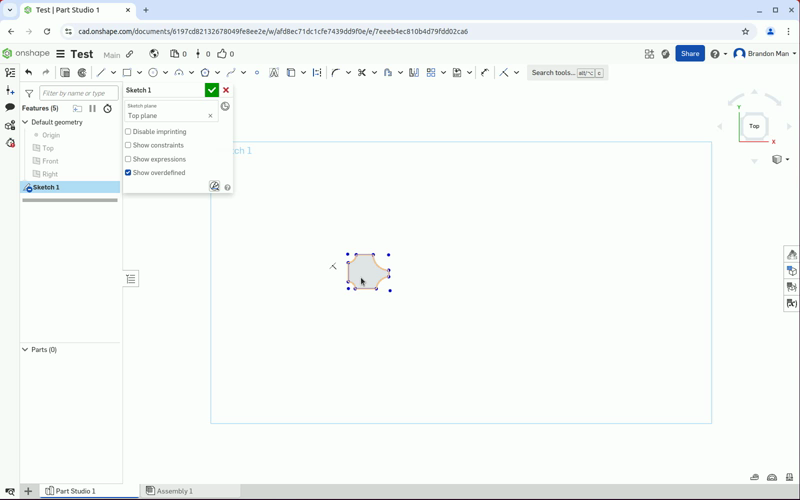
scroll(6)
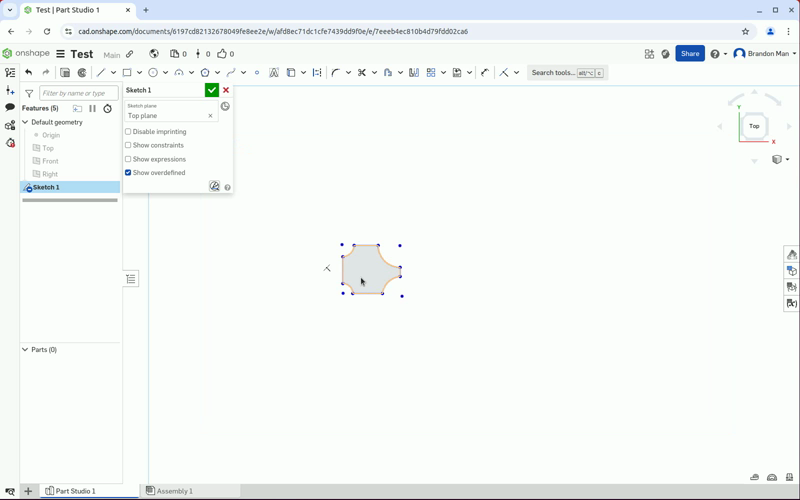
scroll(6)
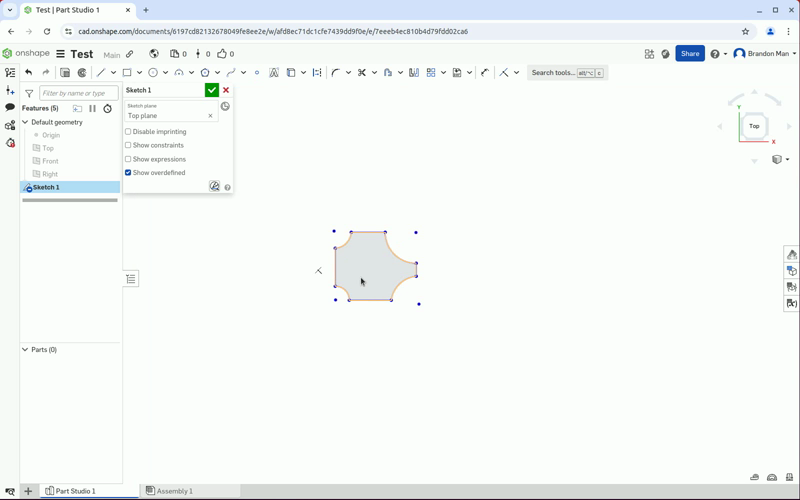
scroll(6)
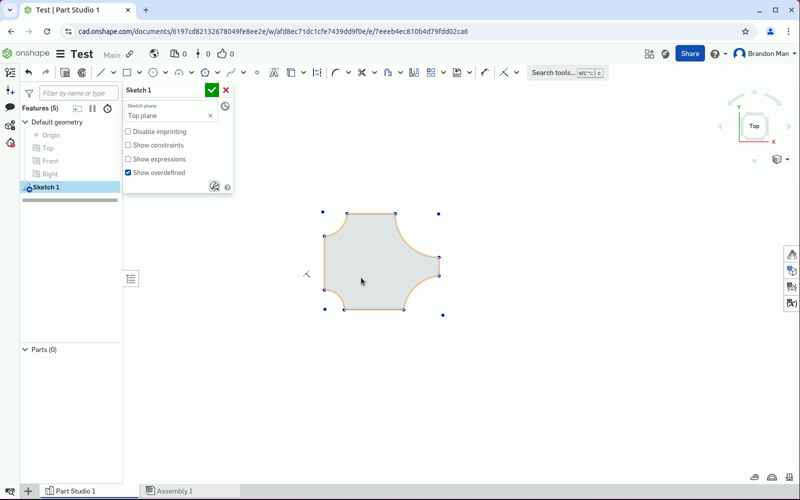
scroll(6)
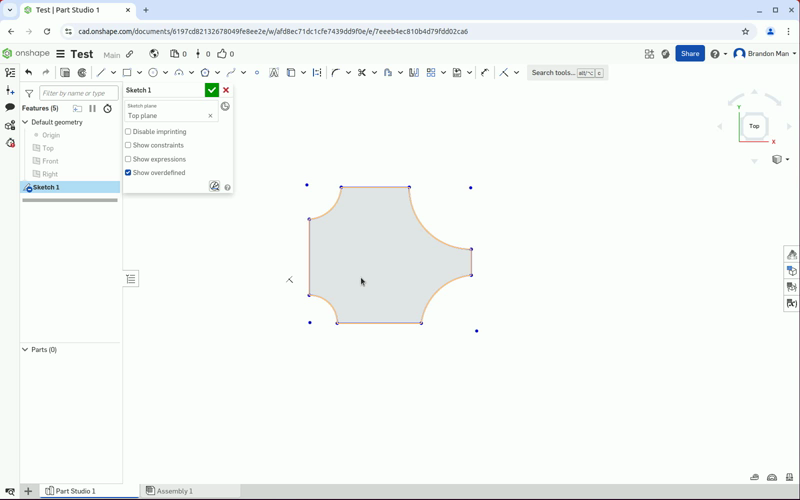
scroll(6)
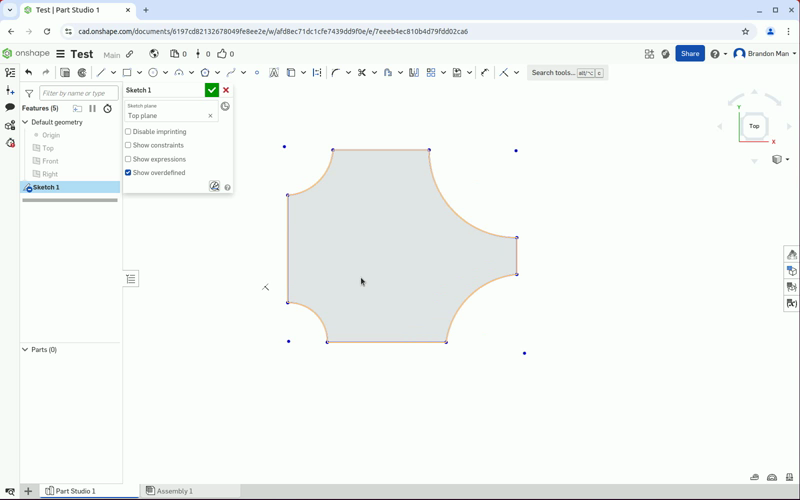
scroll(6)
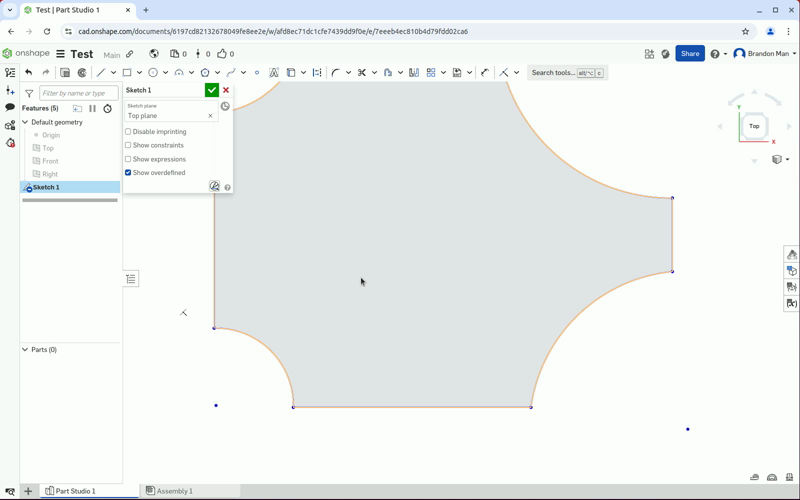
click(361, 277)
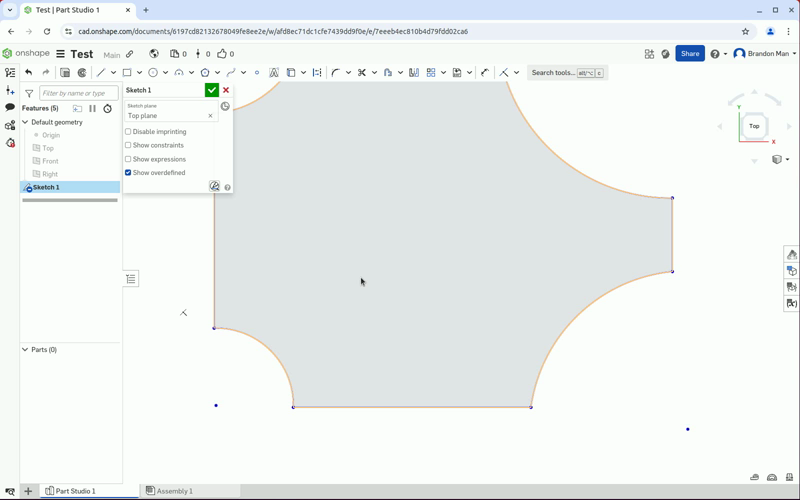
scroll(-6)
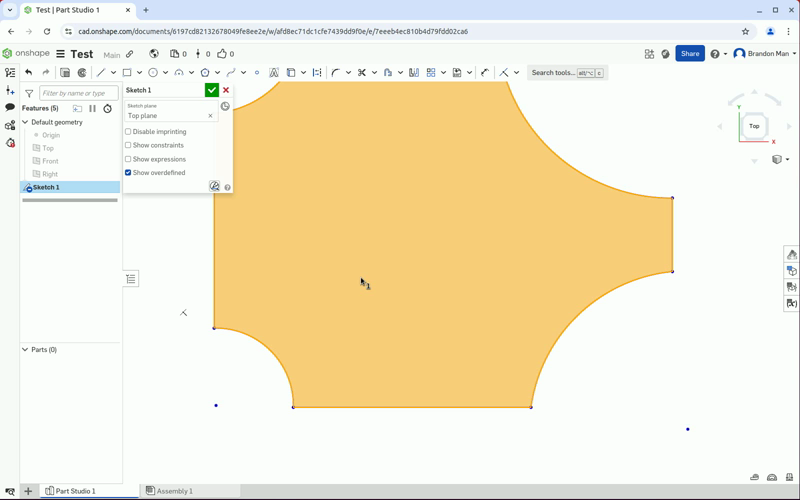
scroll(-6)
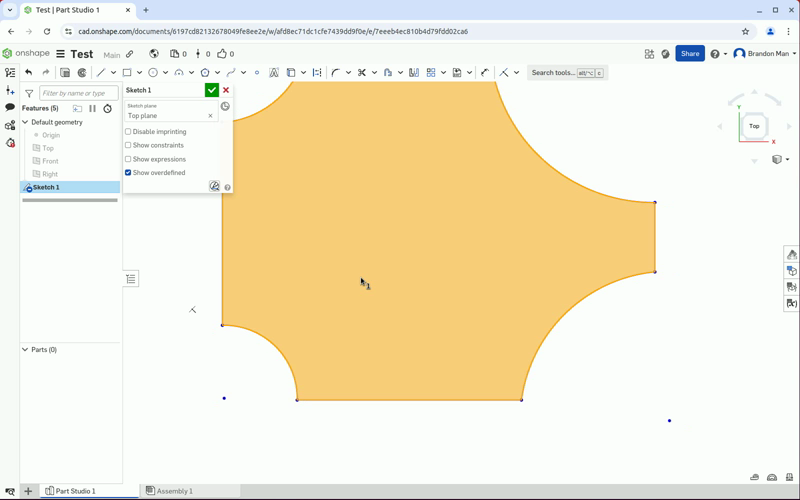
scroll(-6)
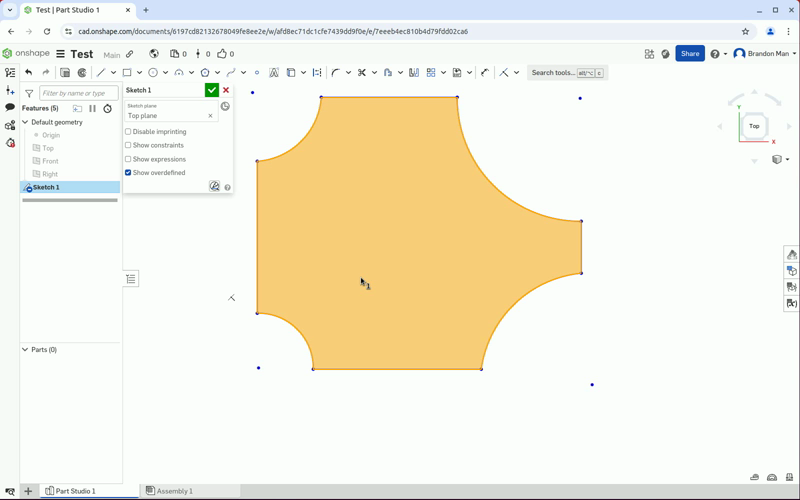
scroll(-6)
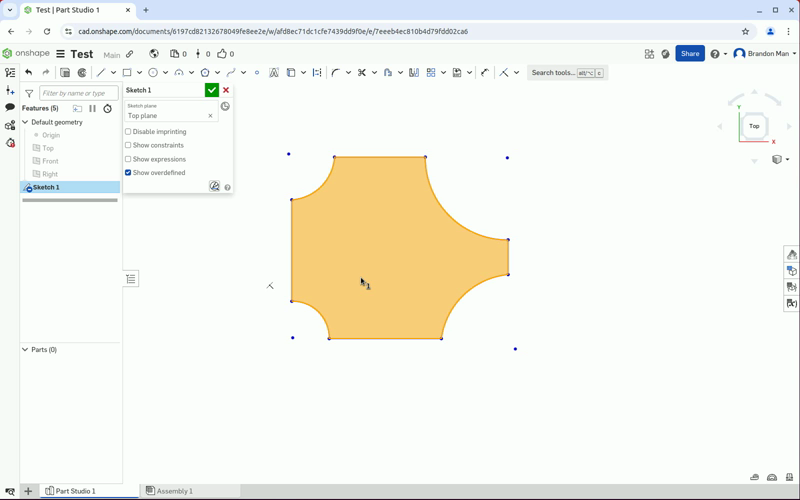
scroll(-6)
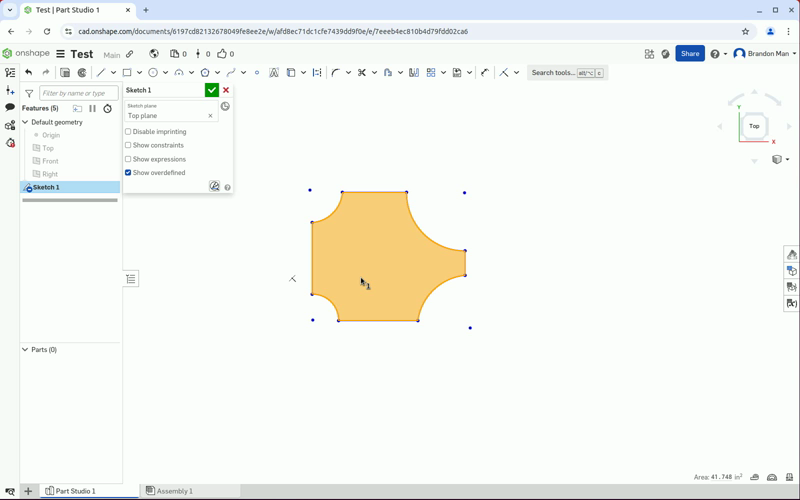
scroll(-6)
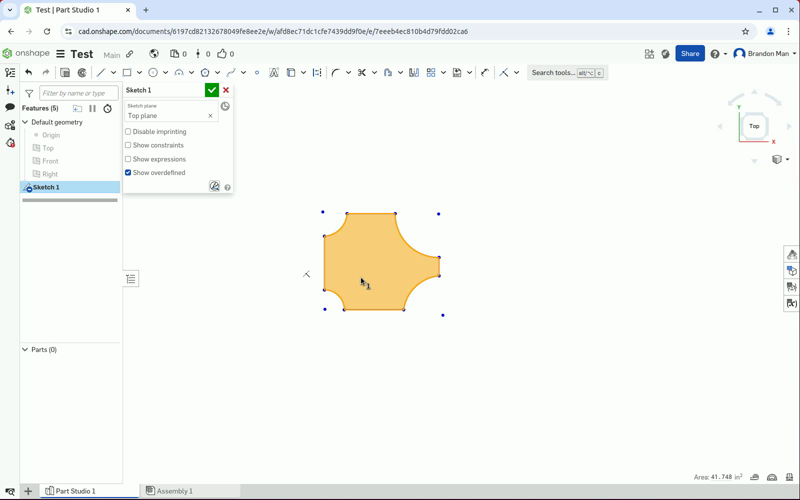
scroll(-6)
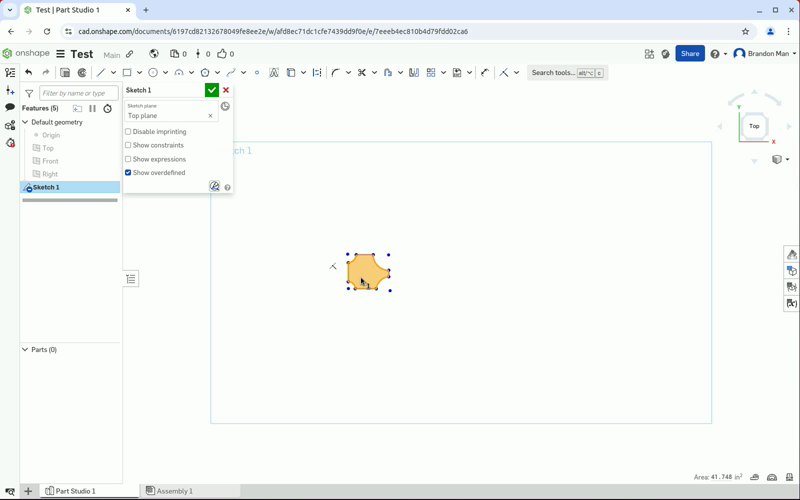
mouse_move(73, 352)
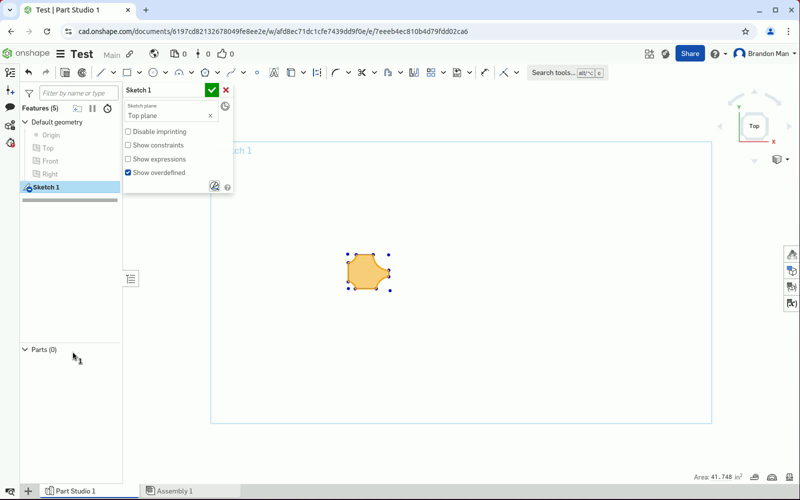
key(shift+y)
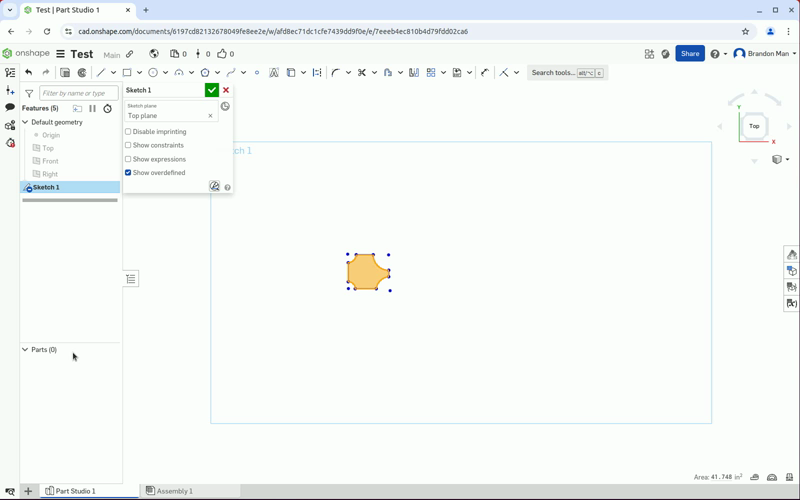
key(shift+e)
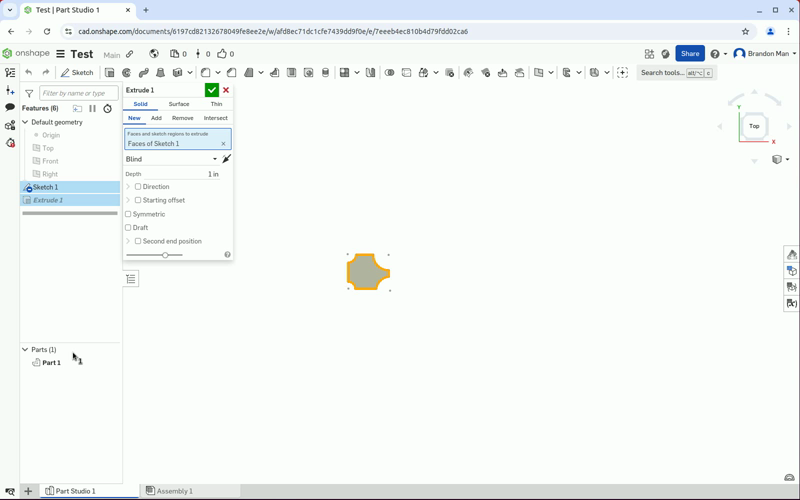
mouse_move(143, 106)
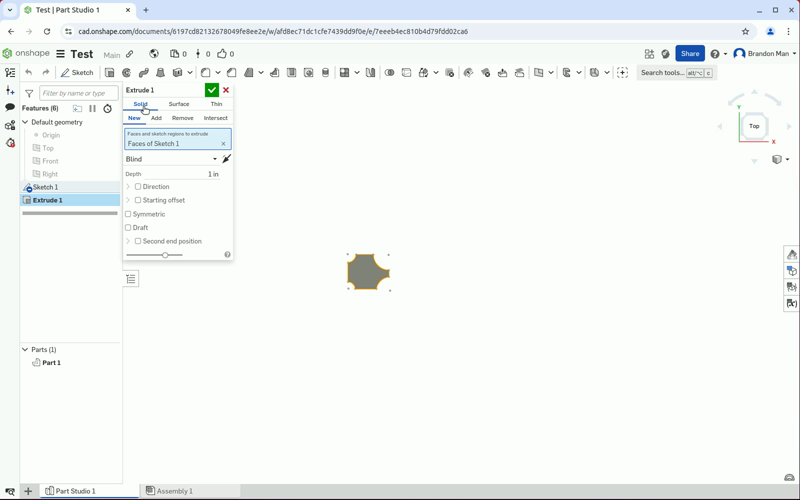
click(143, 106)
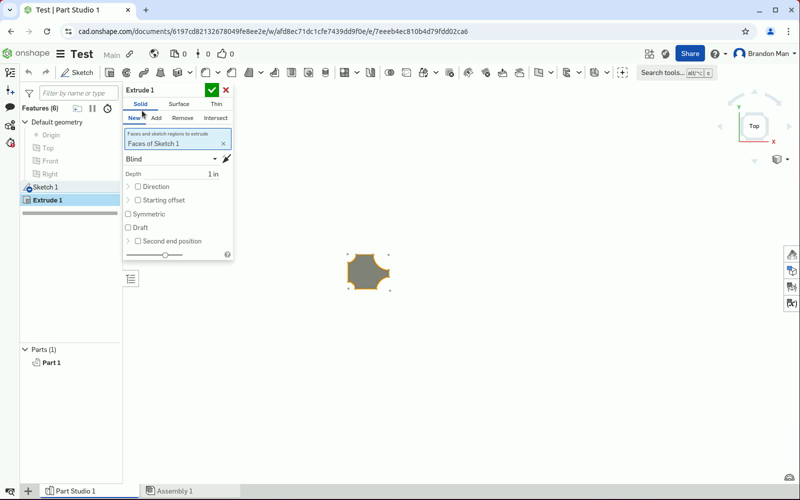
mouse_move(137, 120)
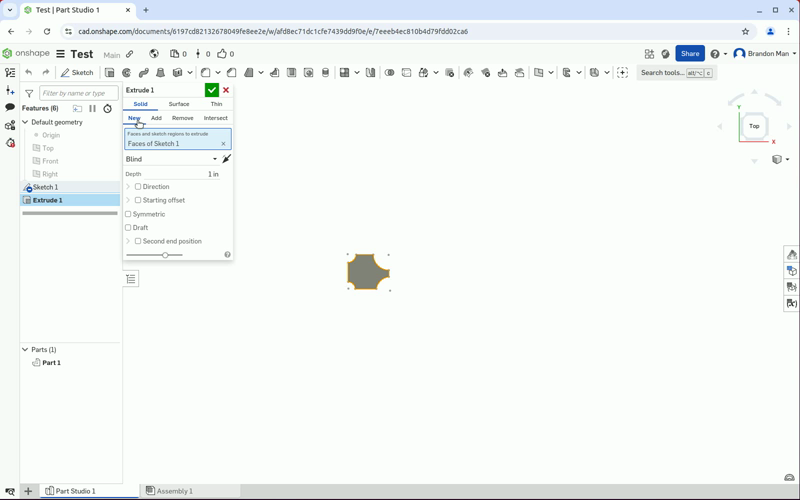
click(137, 120)
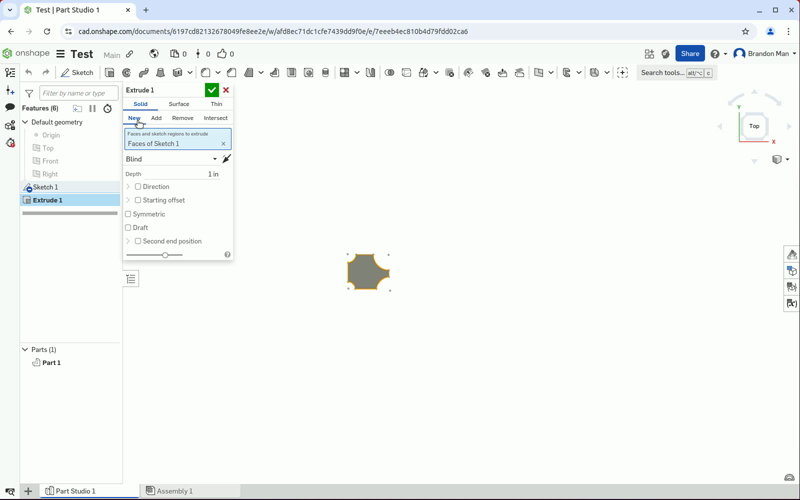
key(tab, 4)
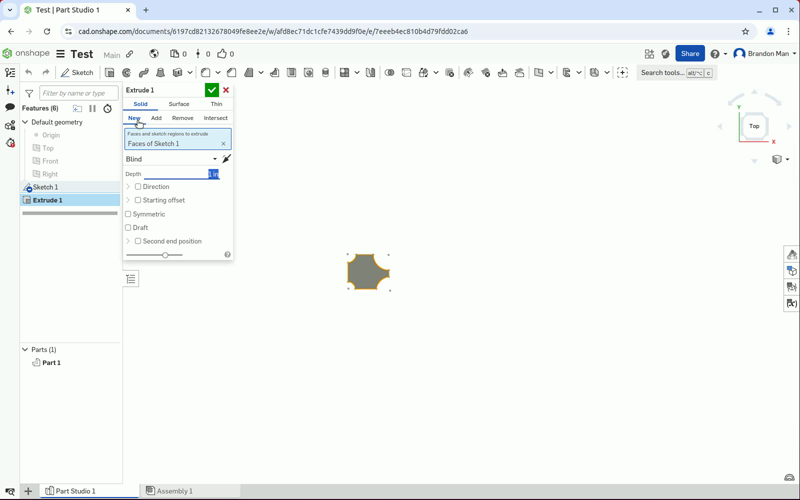
text(4.574)
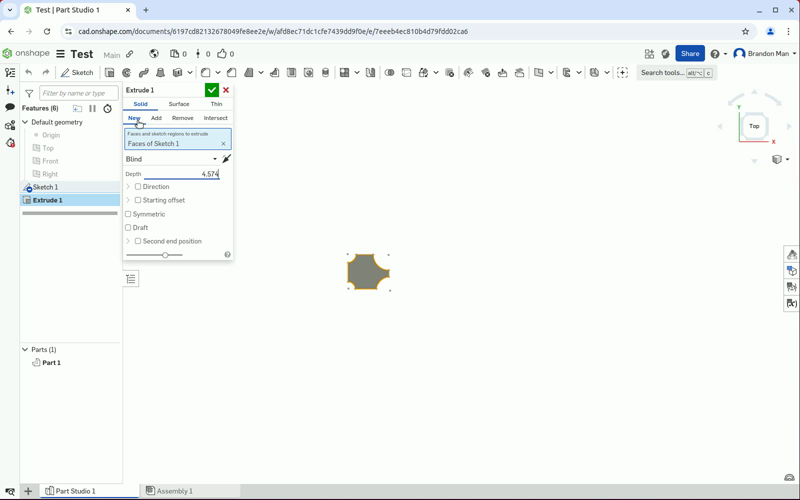
key(enter)
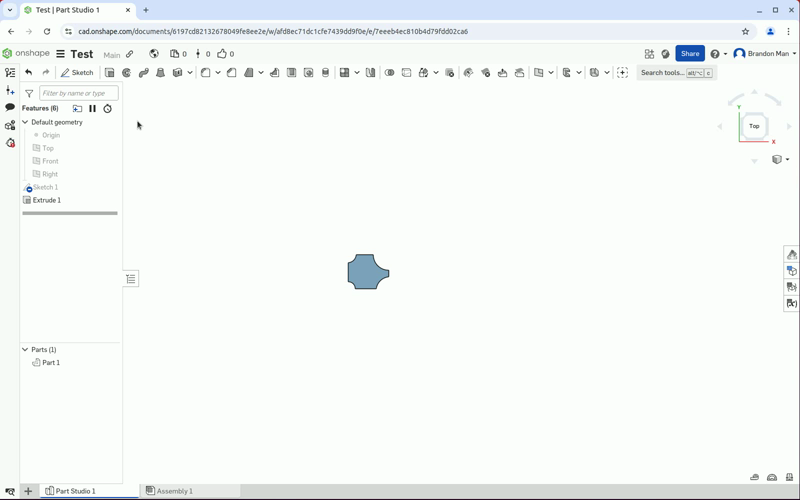
key(shift+h)
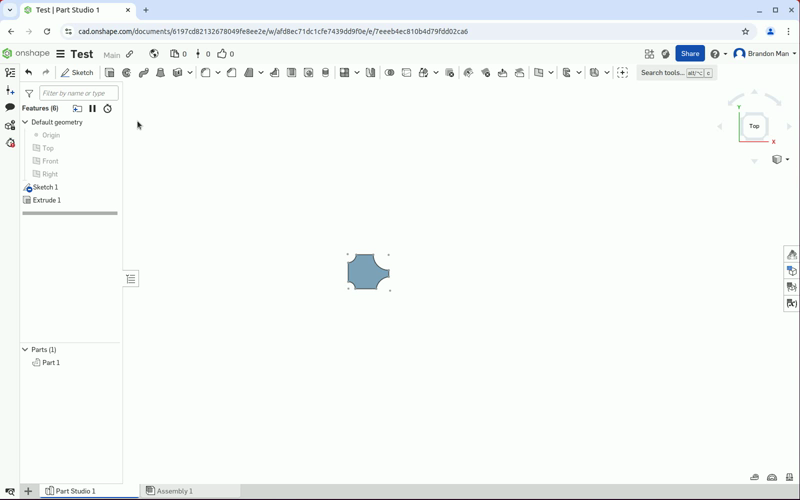
key(shift+h)
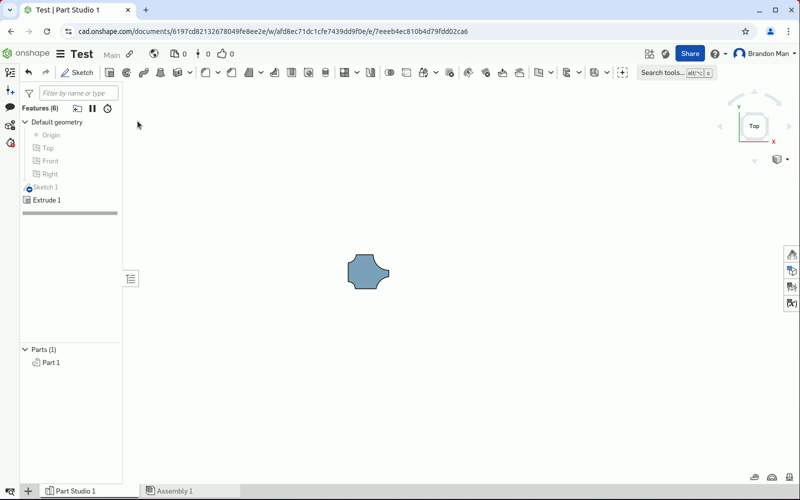
mouse_move(73, 189)
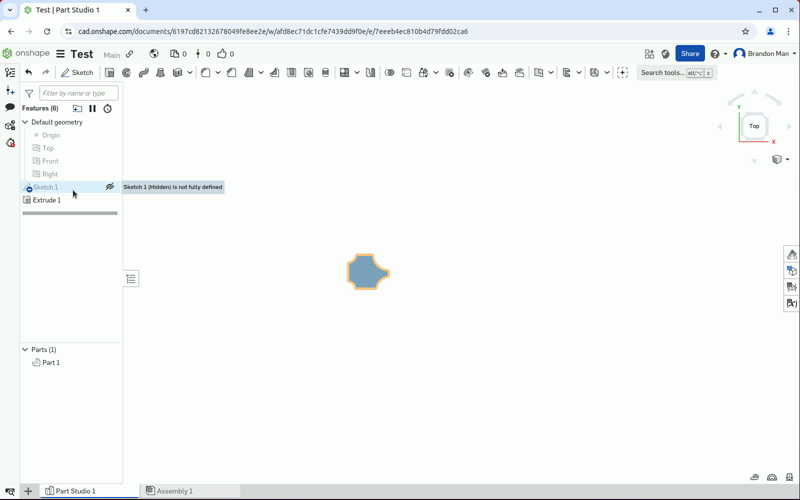
click(73, 189)
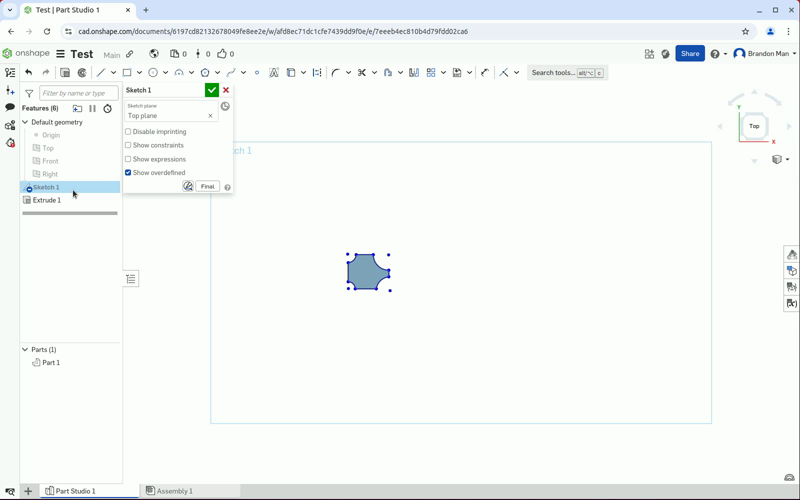
mouse_move(229, 92)
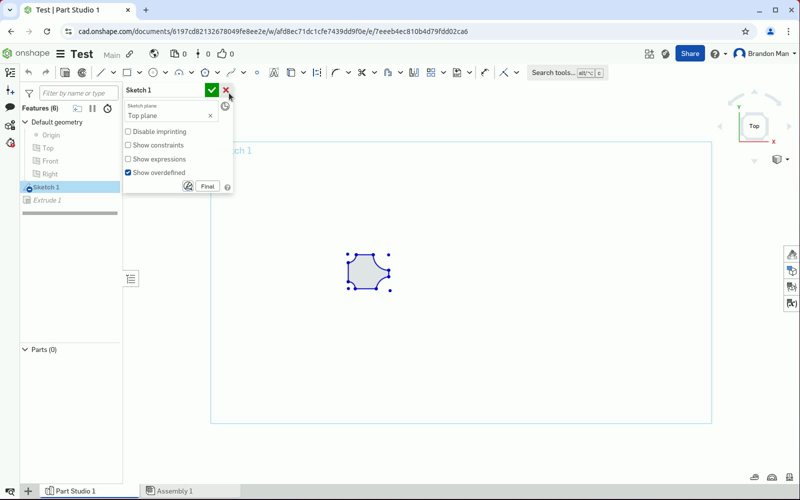
click(229, 92)
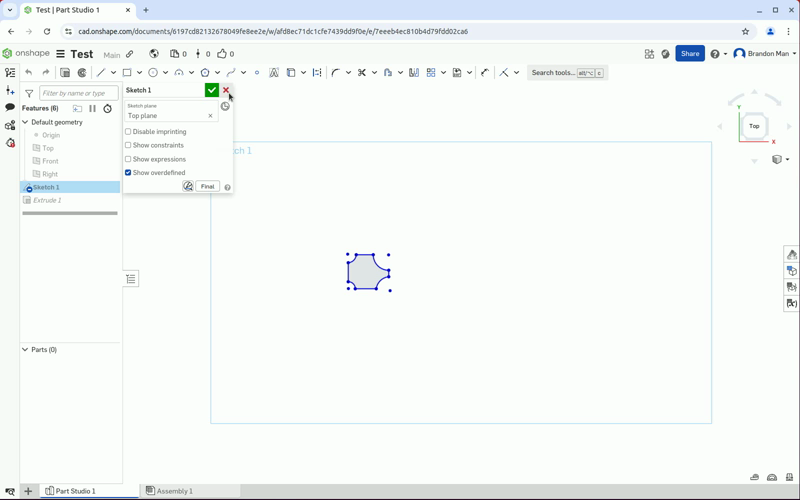
key(shift+s)
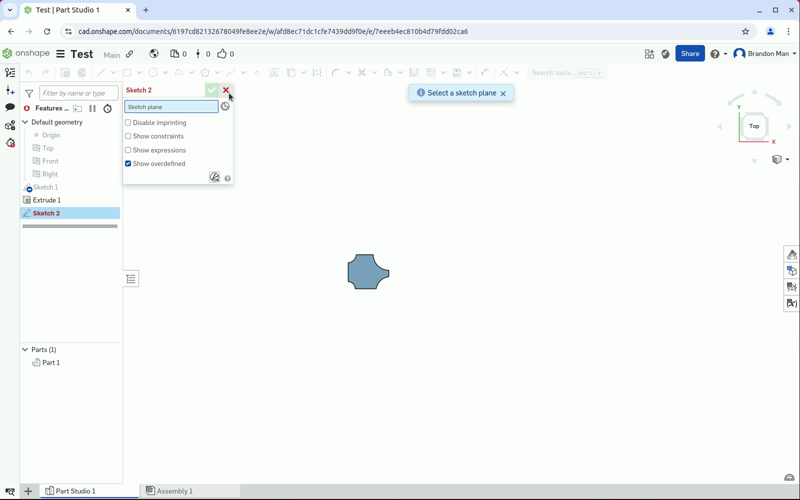
mouse_move(73, 150)
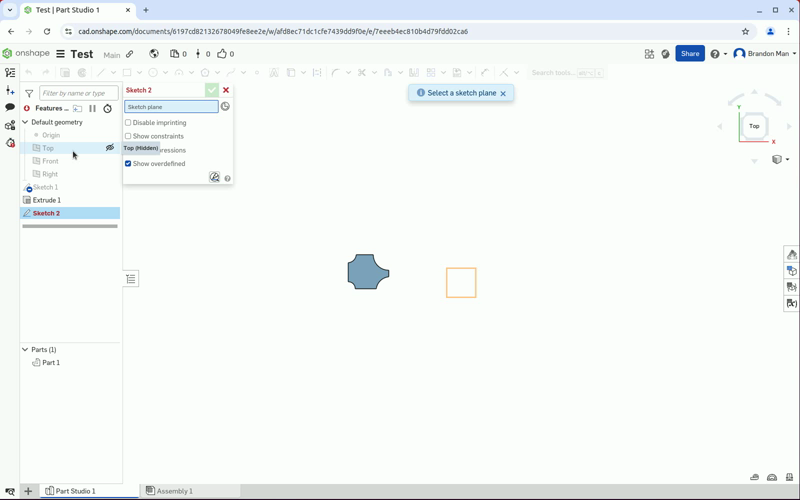
click(73, 150)
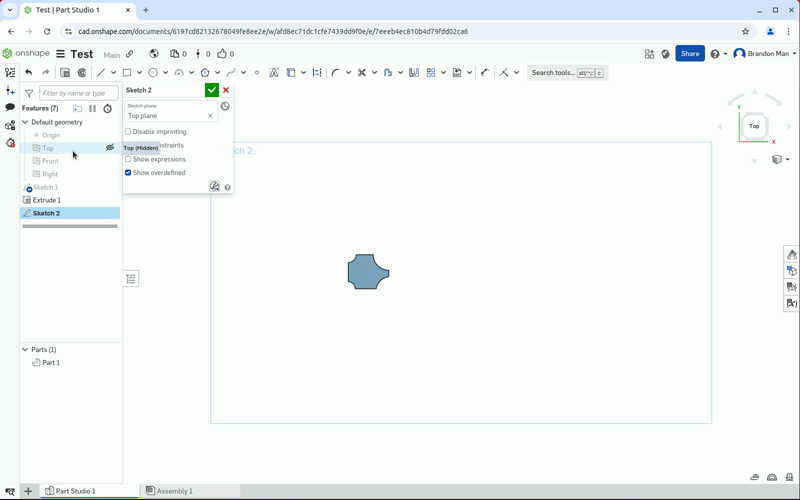
mouse_move(73, 352)
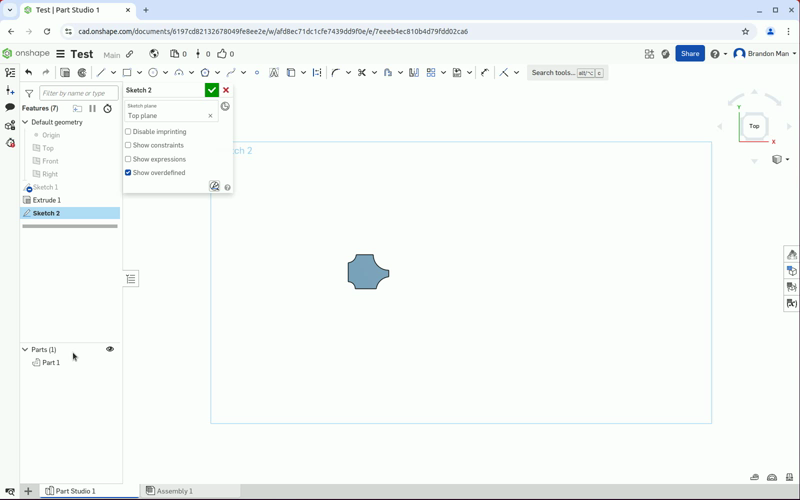
key(y)
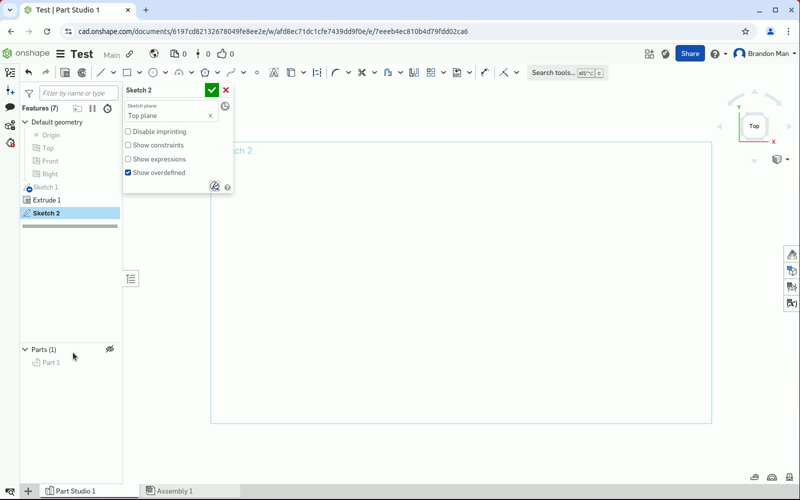
key(l)
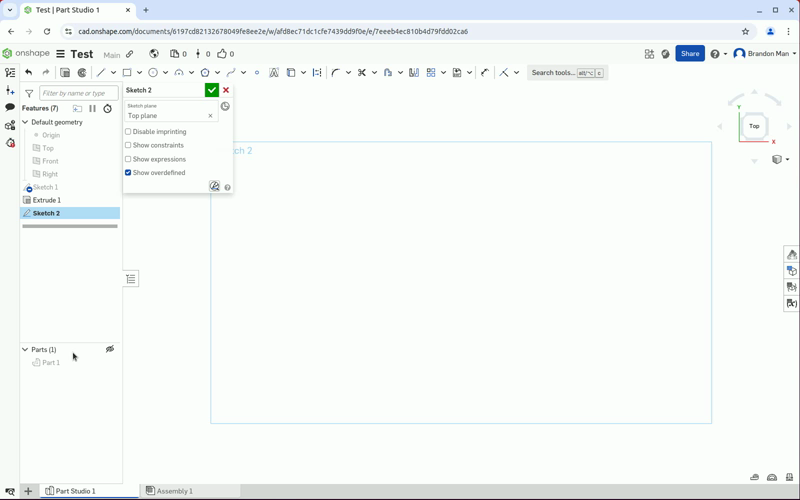
key_down(shift)
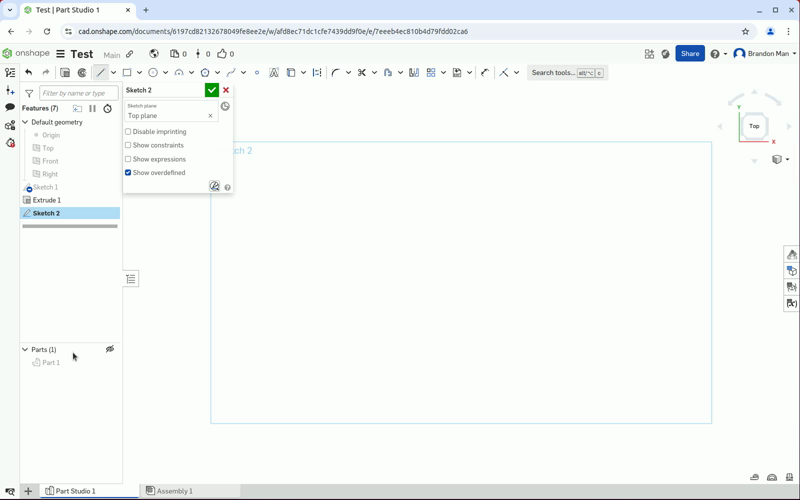
mouse_move(348, 290)
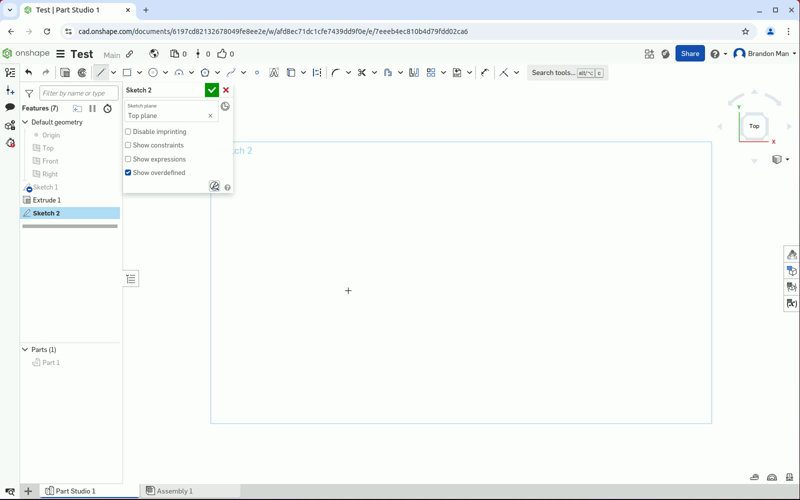
click(348, 290)
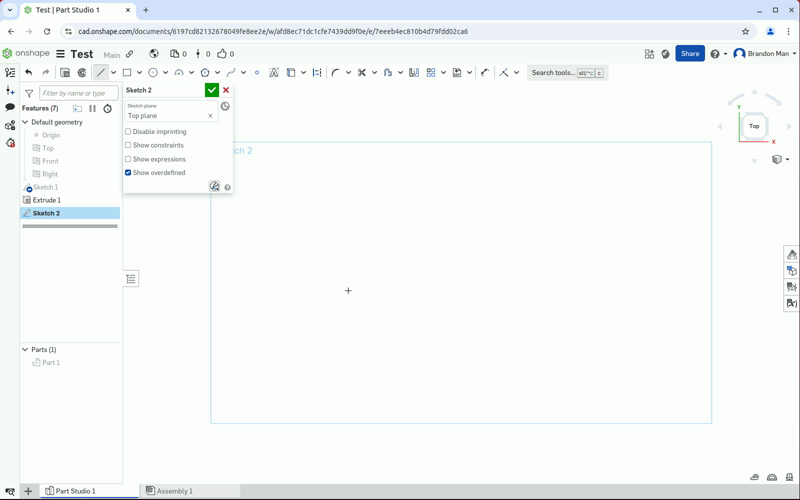
key_up(shift)
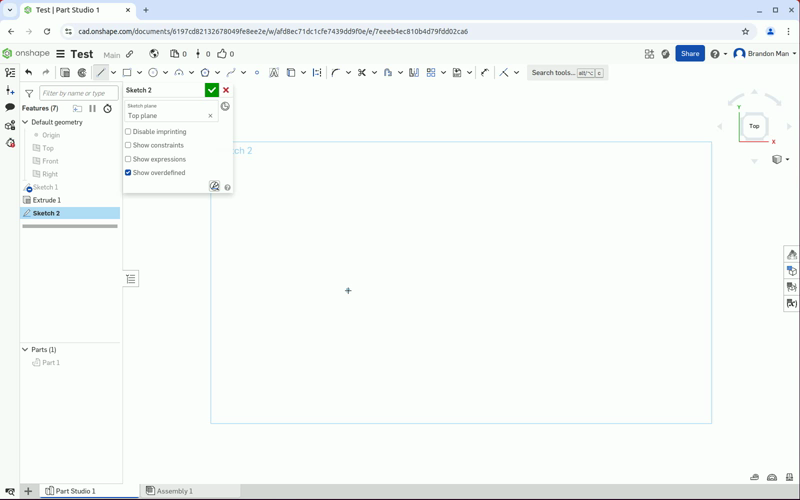
key_down(shift)
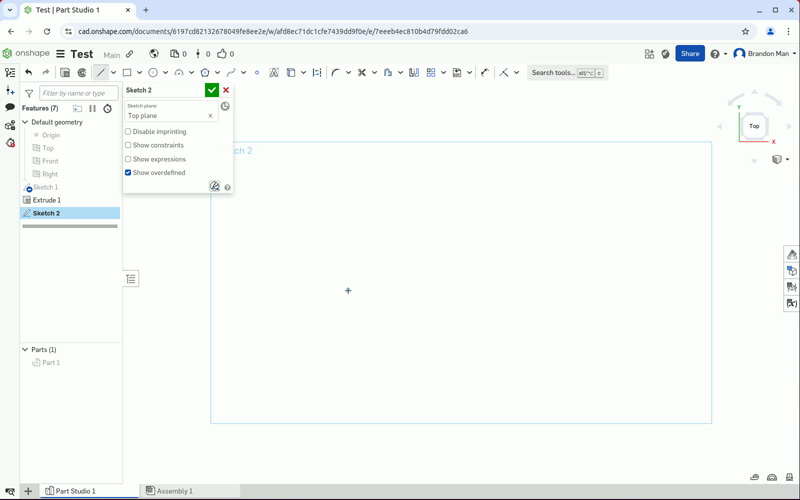
mouse_move(378, 290)
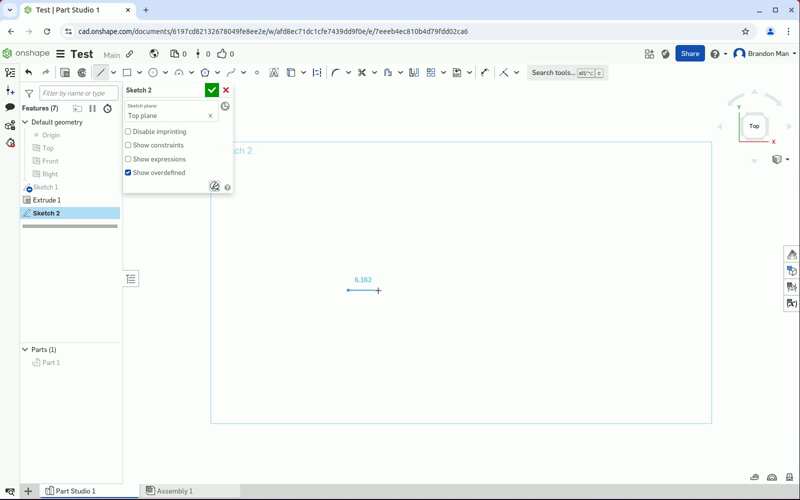
mouse_move(356, 290)
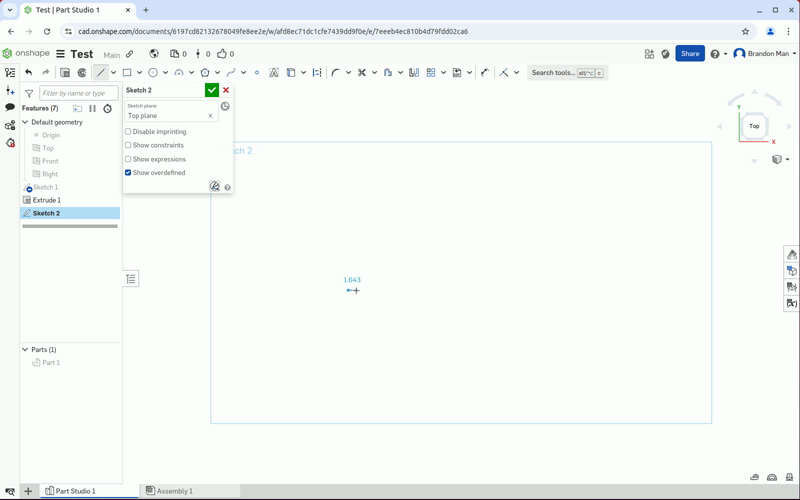
click(356, 290)
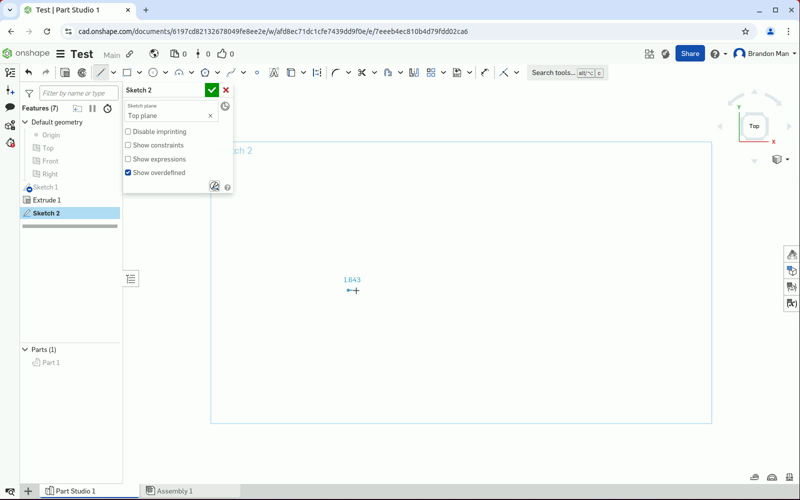
key_up(shift)
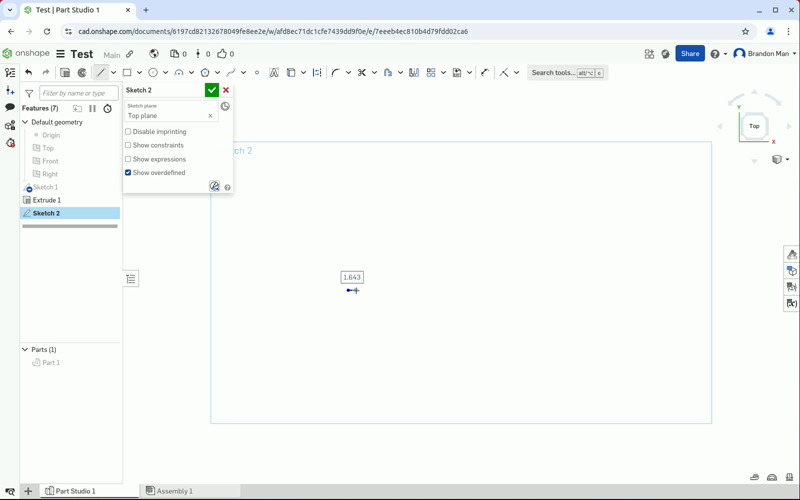
key(esc)
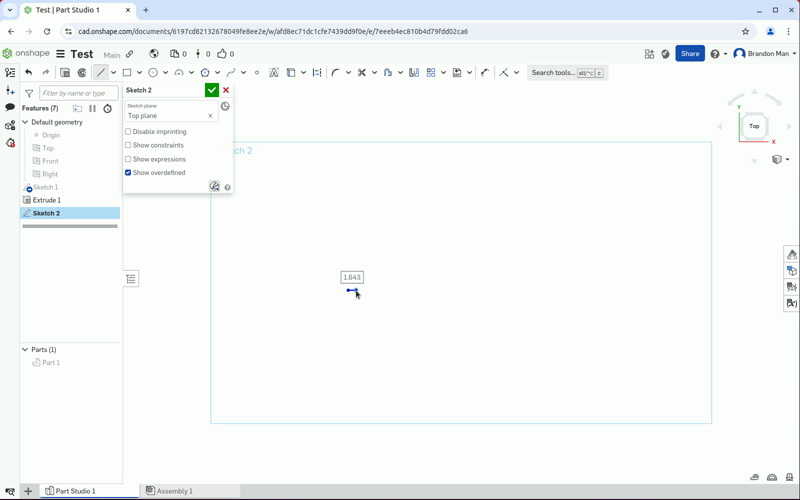
key(a)
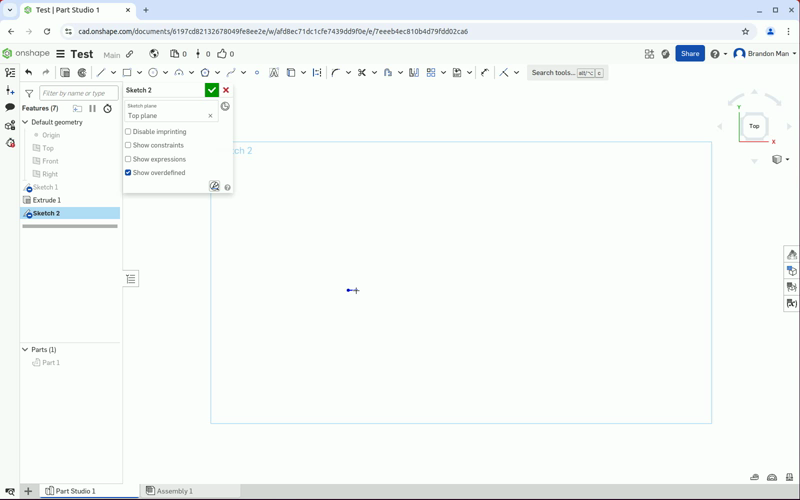
mouse_move(356, 290)
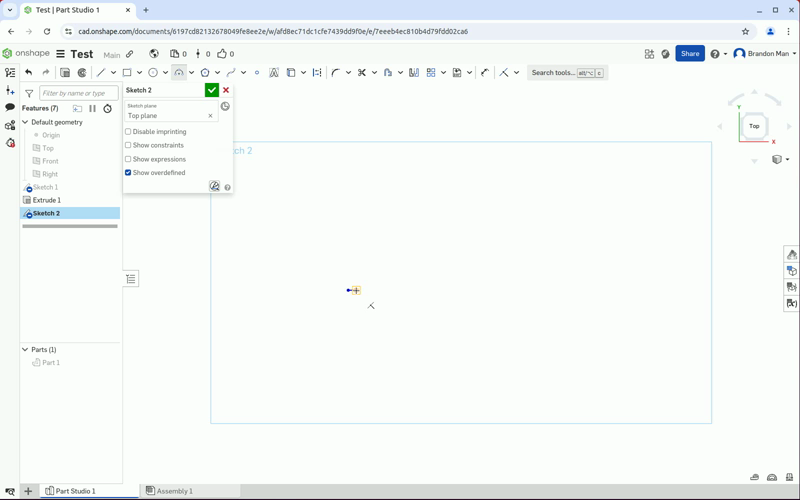
click(356, 290)
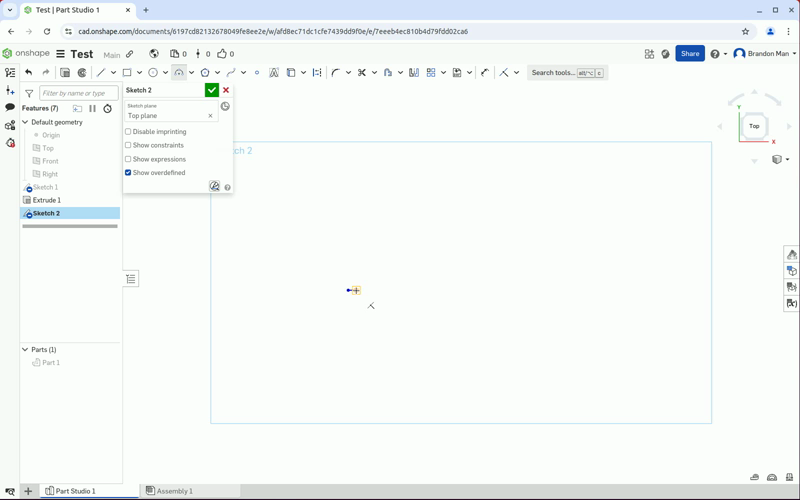
key_down(shift)
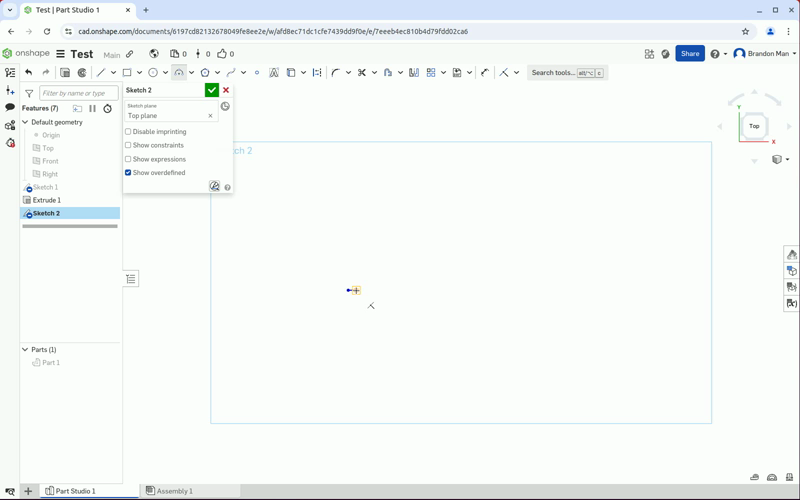
mouse_move(348, 281)
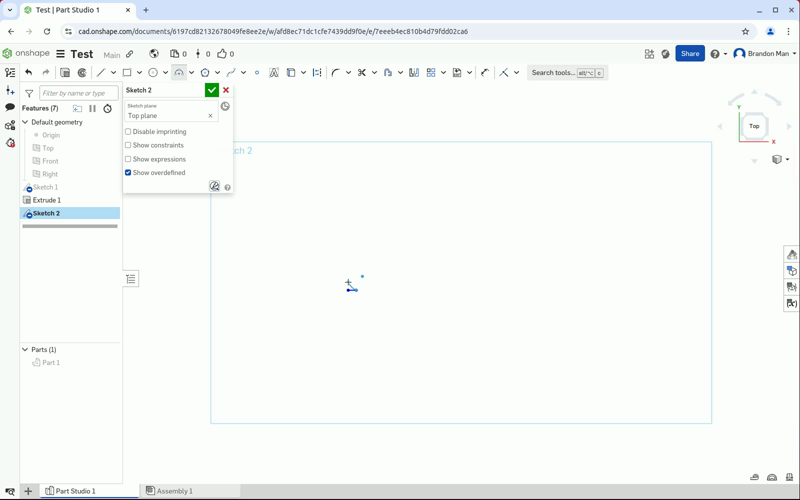
click(348, 281)
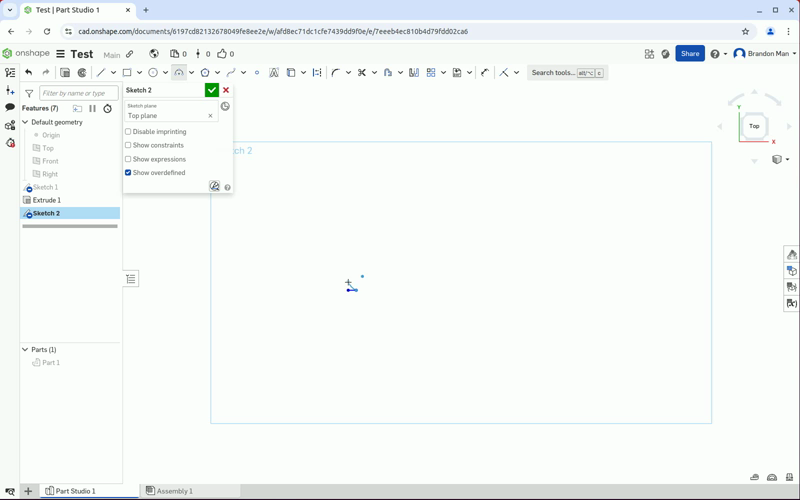
mouse_move(353, 284)
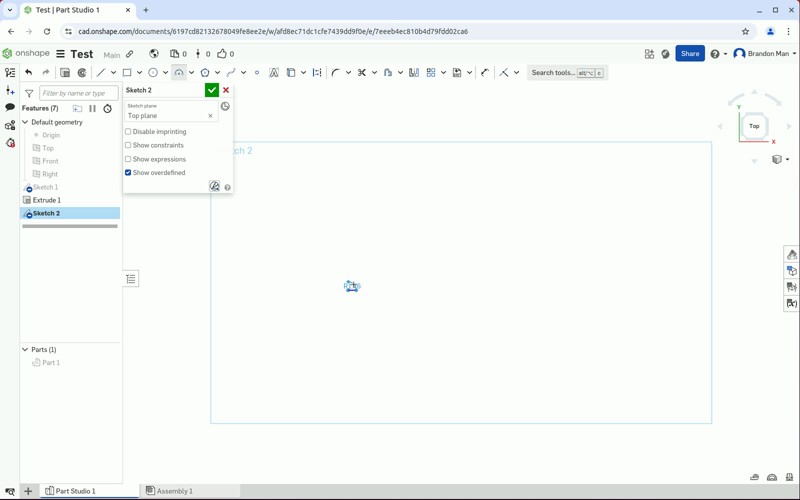
click(353, 284)
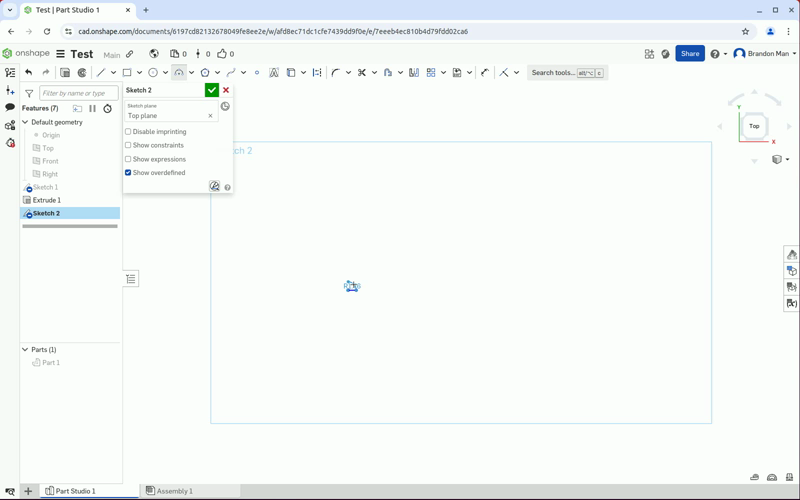
key_up(shift)
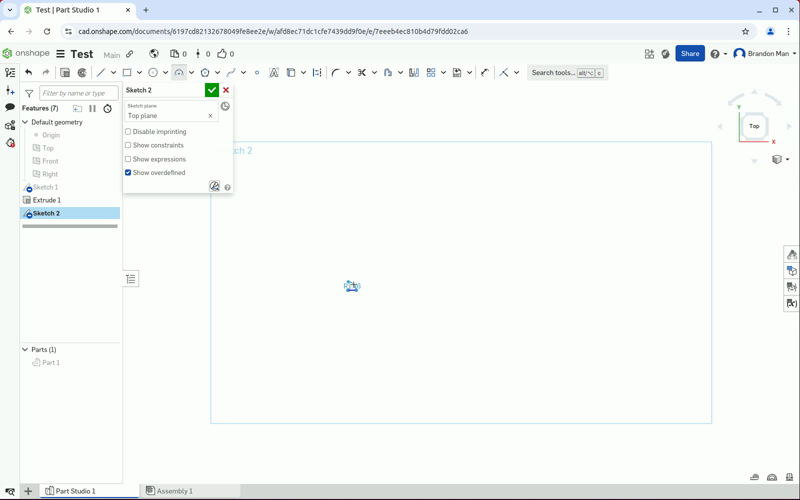
key(esc)
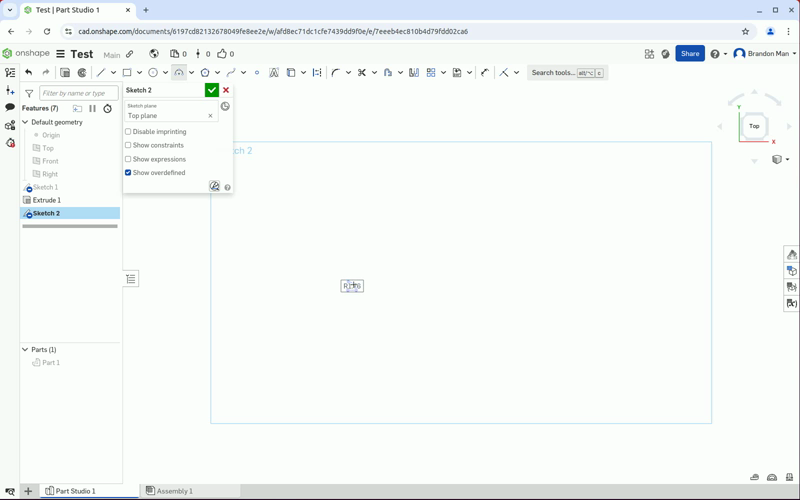
key(l)
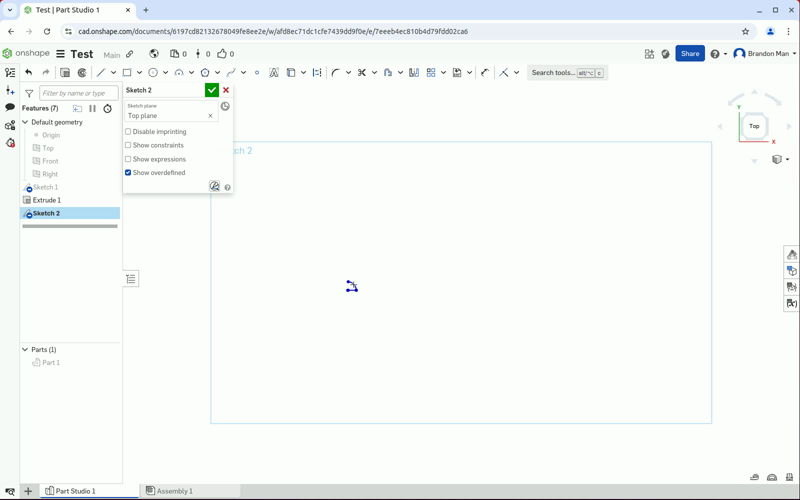
mouse_move(348, 281)
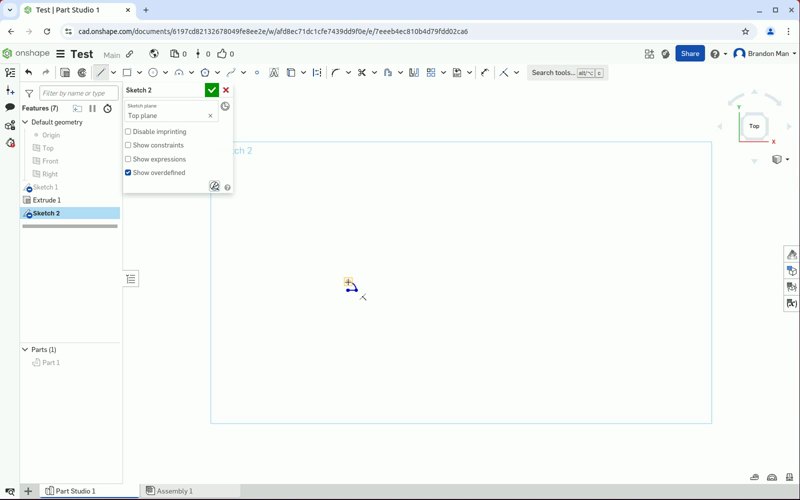
click(348, 281)
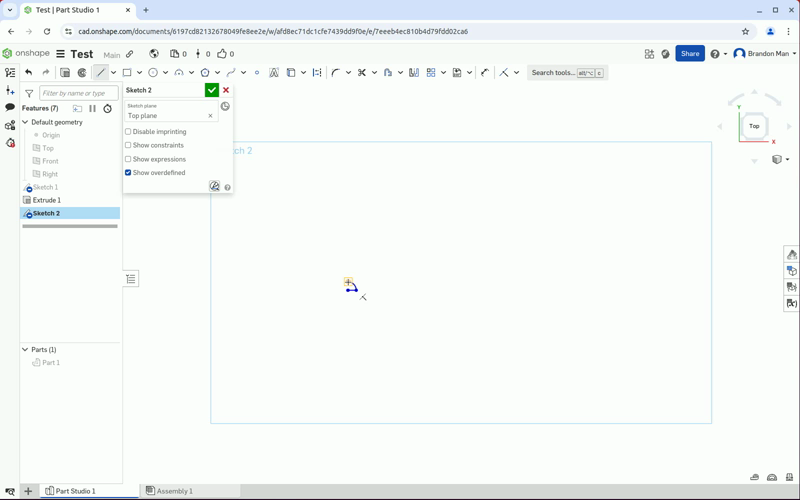
mouse_move(378, 281)
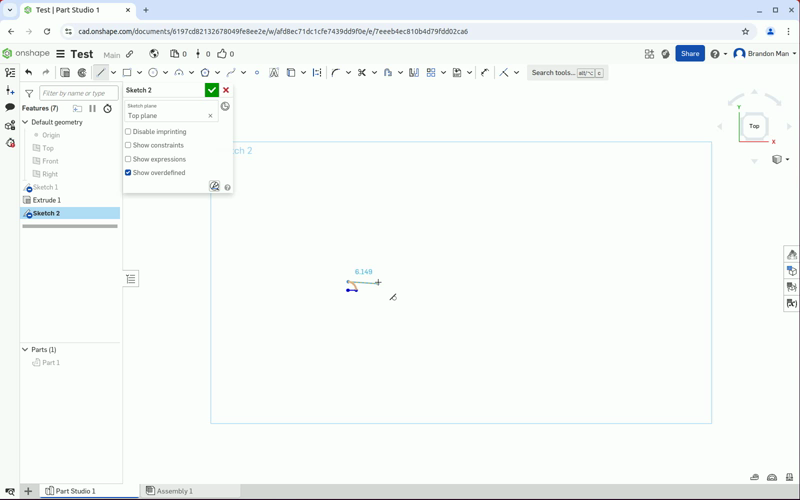
key_down(shift)
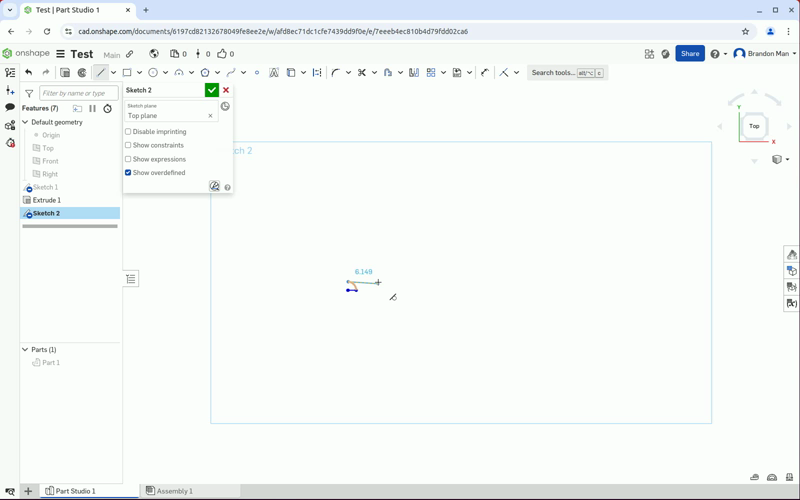
mouse_move(348, 290)
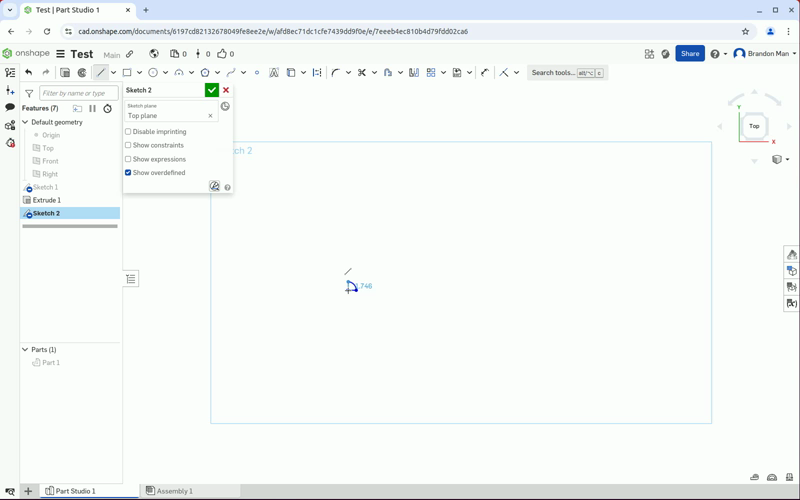
key_up(shift)
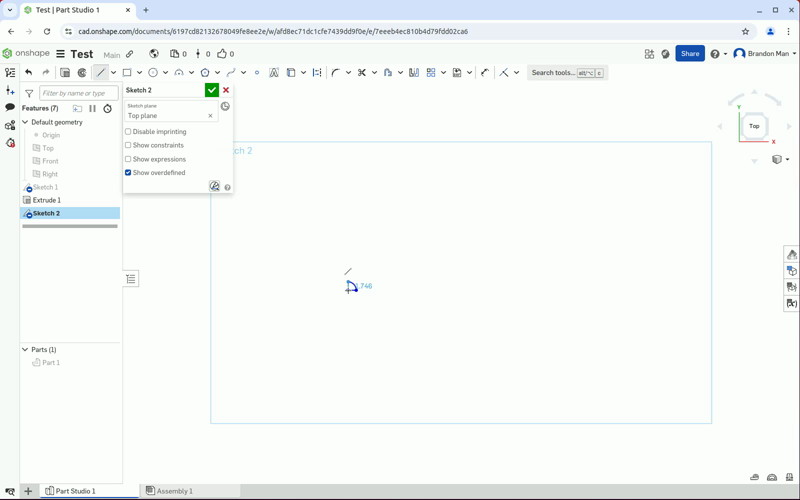
click(348, 290)
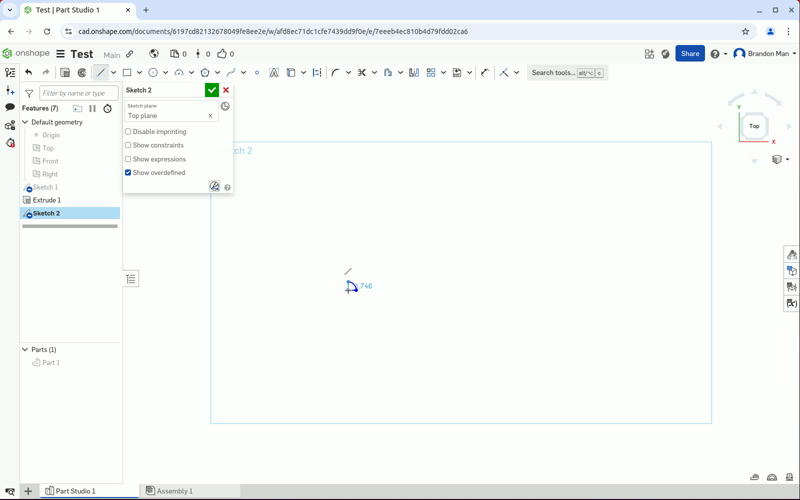
key(esc)
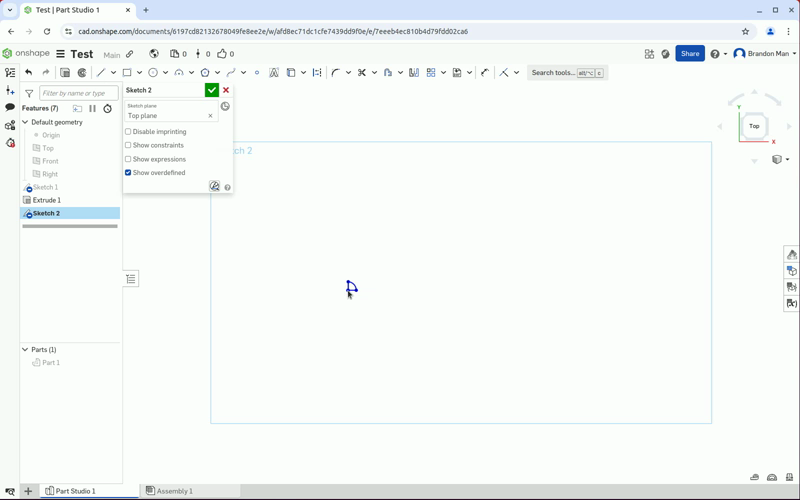
mouse_move(349, 284)
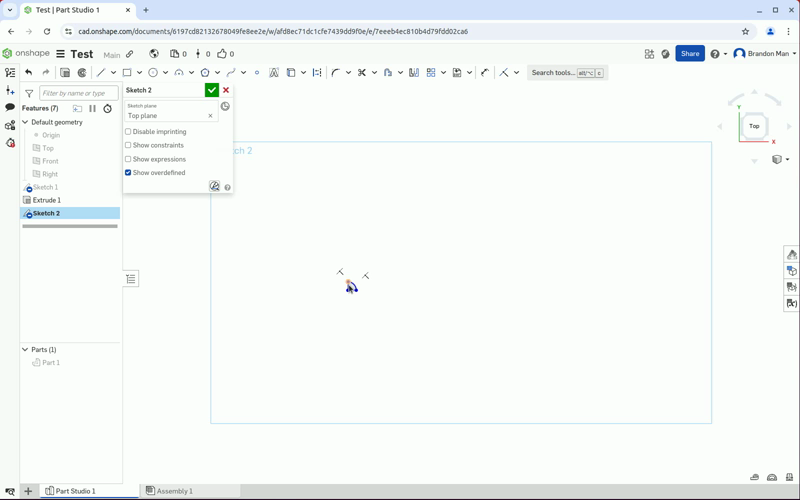
scroll(6)
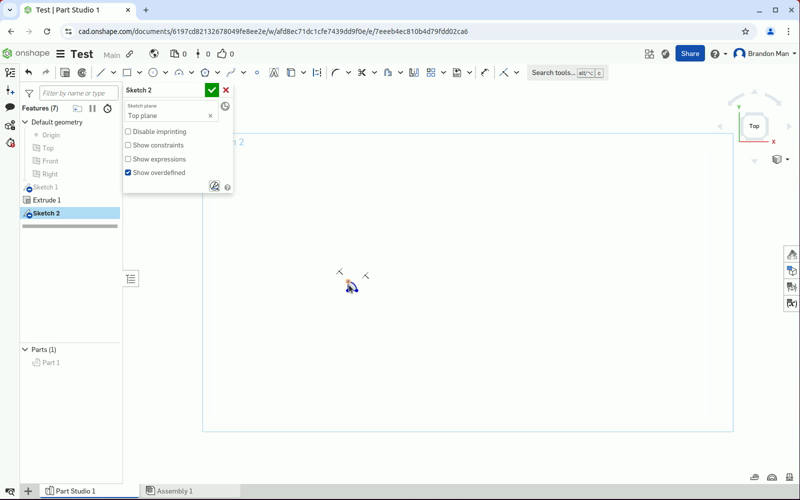
scroll(6)
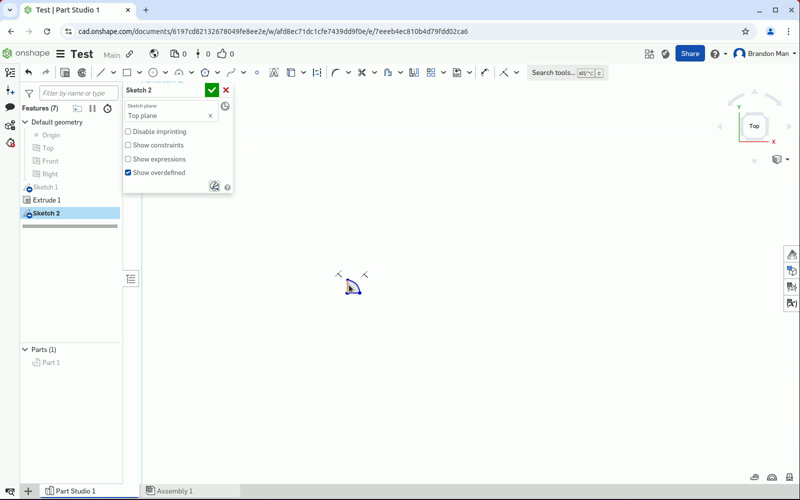
scroll(6)
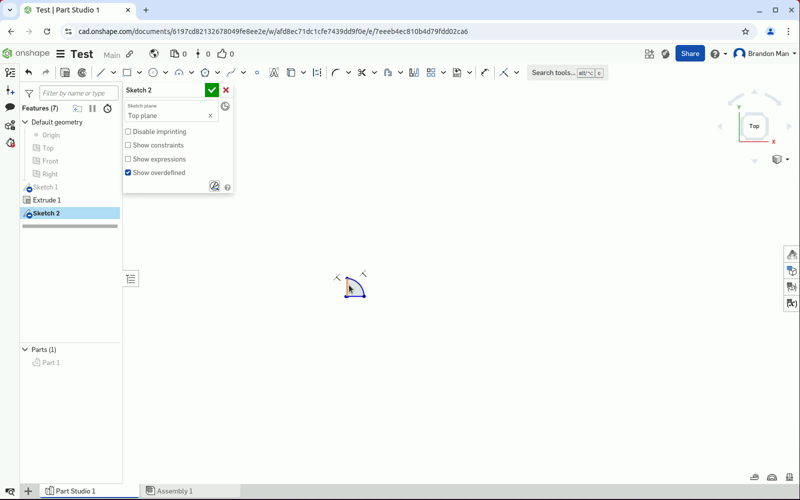
scroll(6)
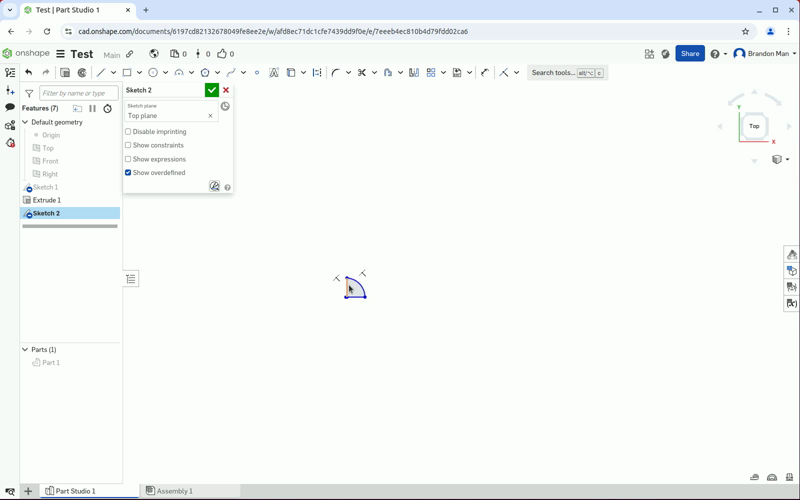
scroll(6)
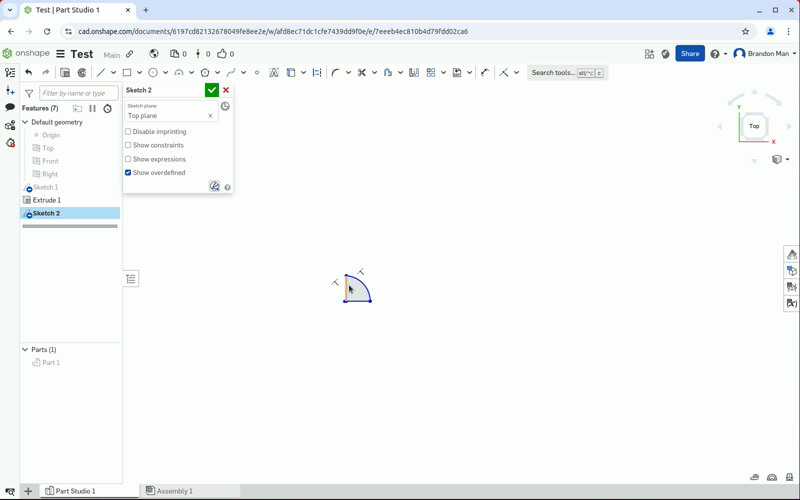
scroll(6)
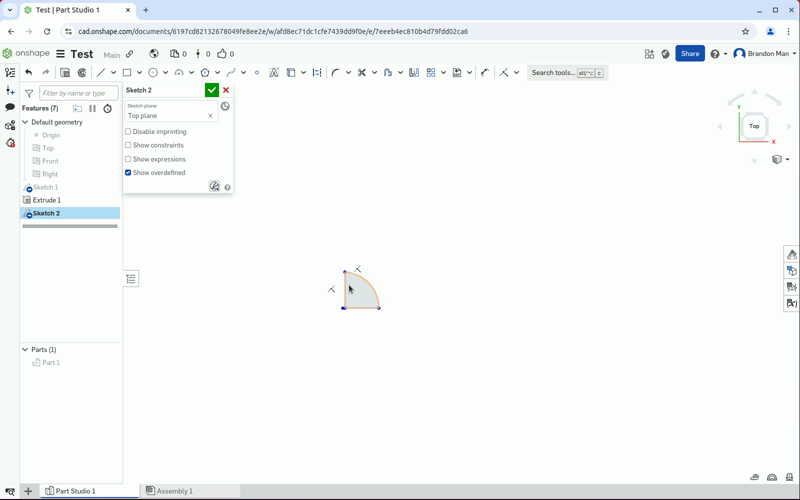
scroll(6)
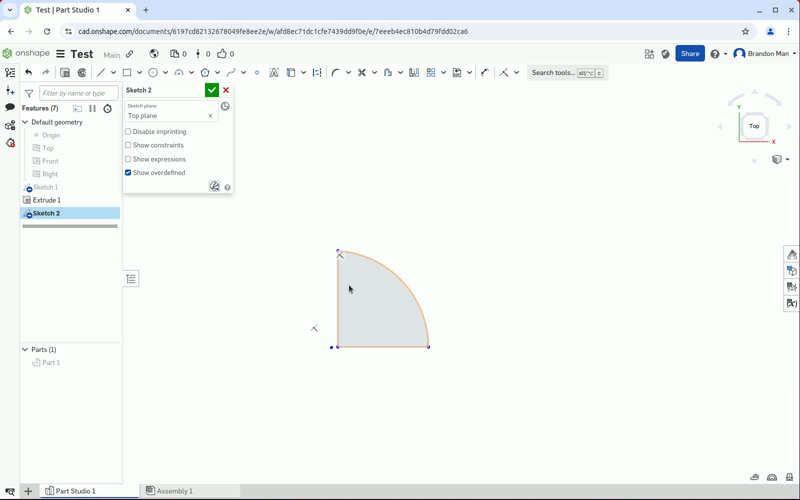
click(349, 284)
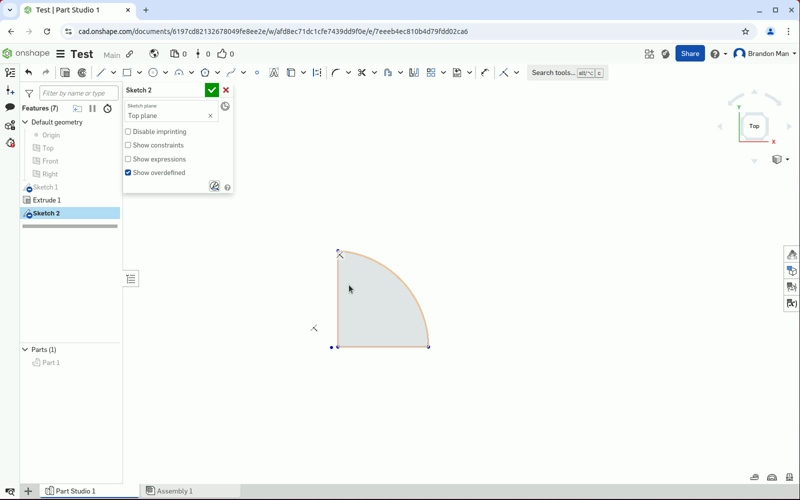
scroll(-6)
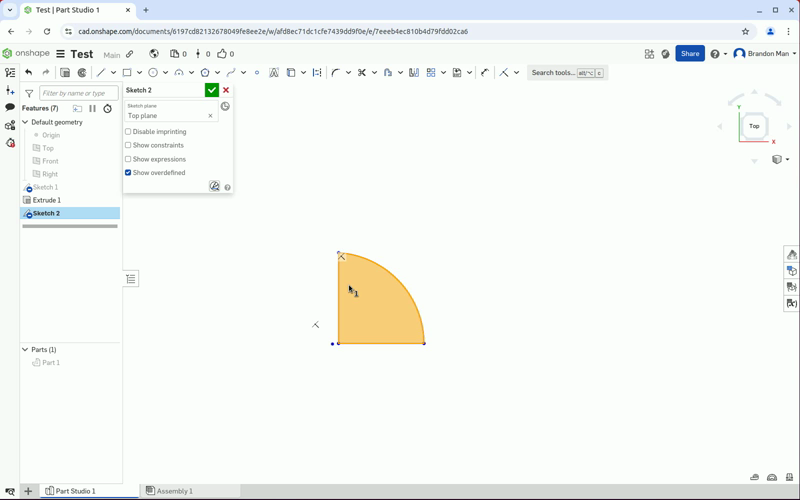
scroll(-6)
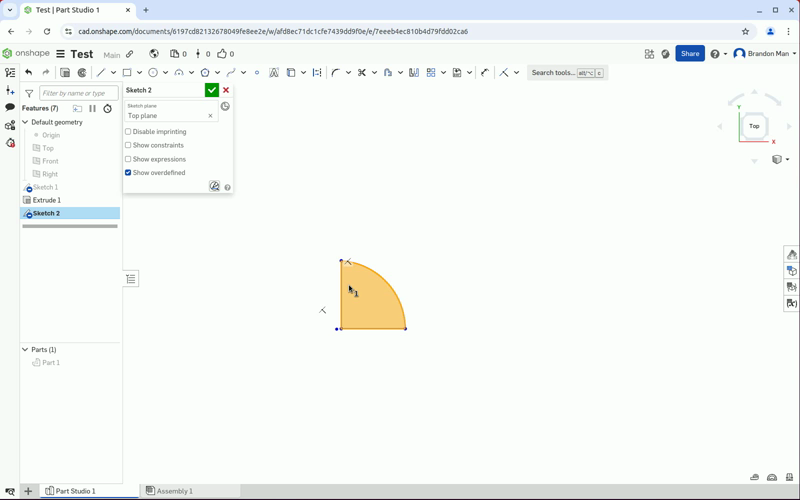
scroll(-6)
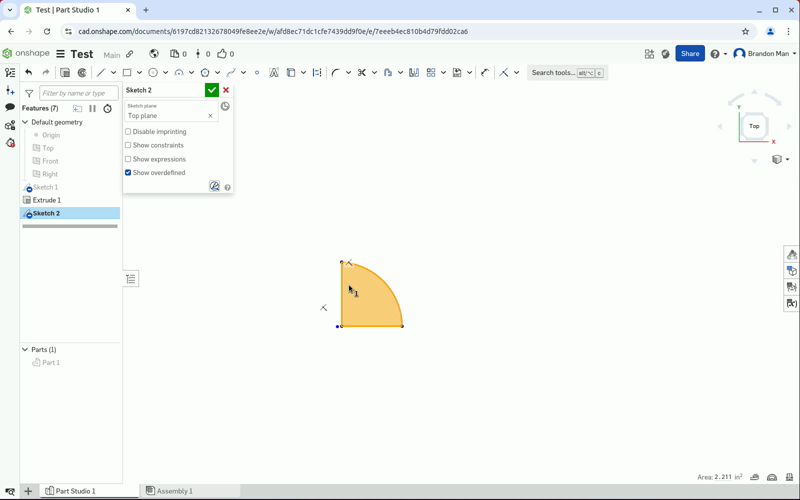
scroll(-6)
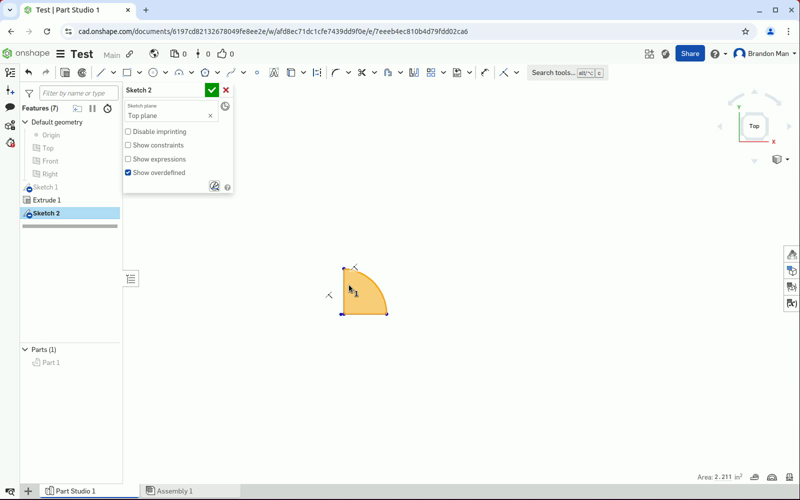
scroll(-6)
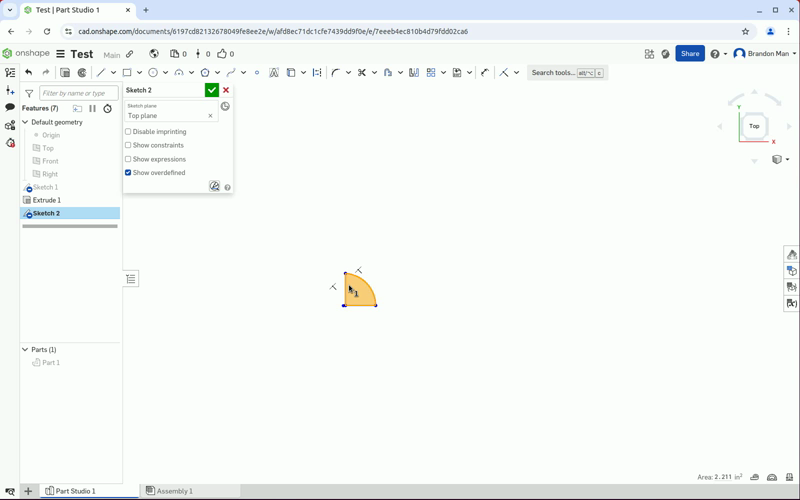
scroll(-6)
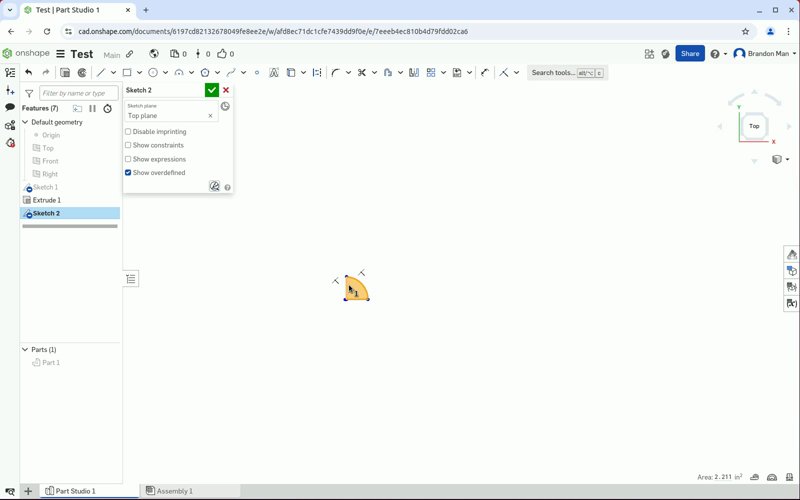
scroll(-6)
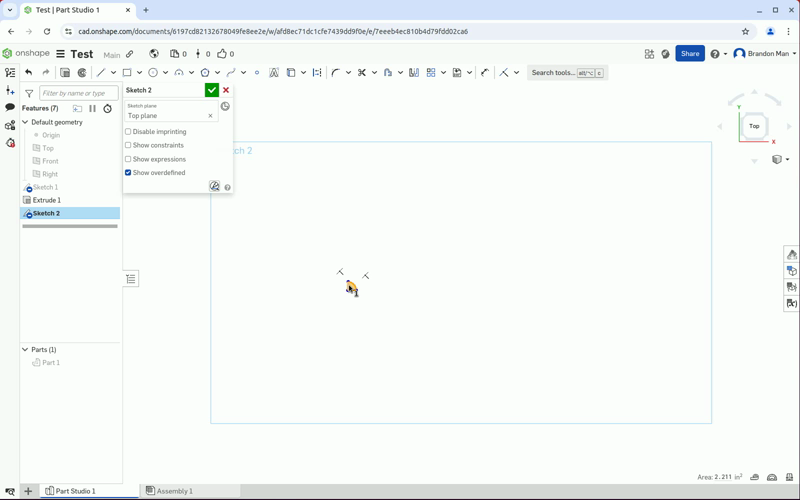
mouse_move(73, 352)
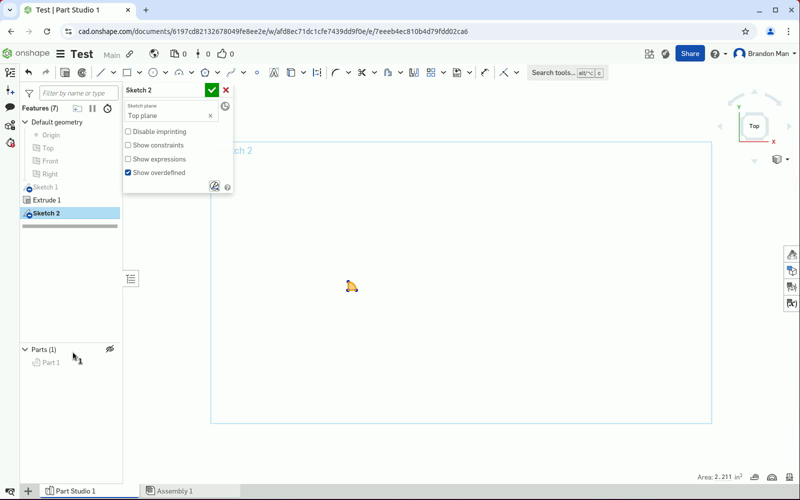
key(shift+y)
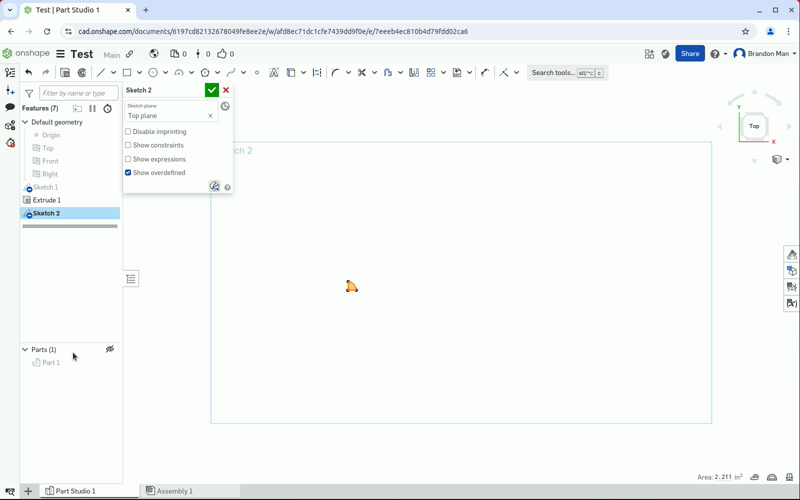
key(shift+e)
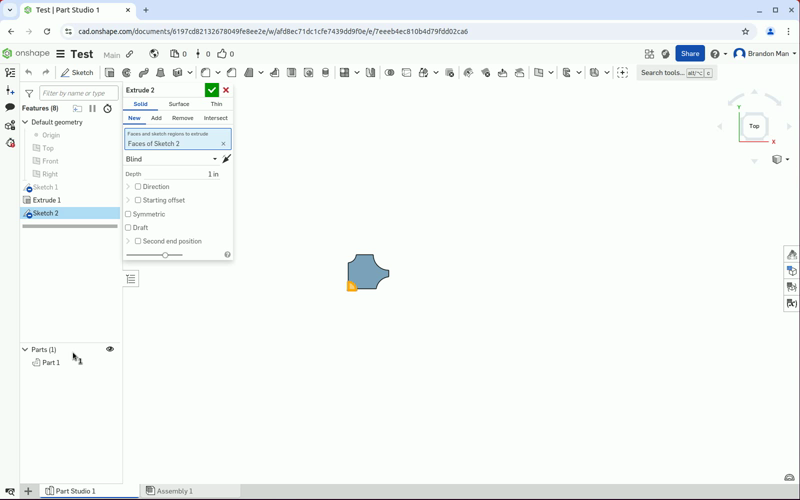
mouse_move(143, 106)
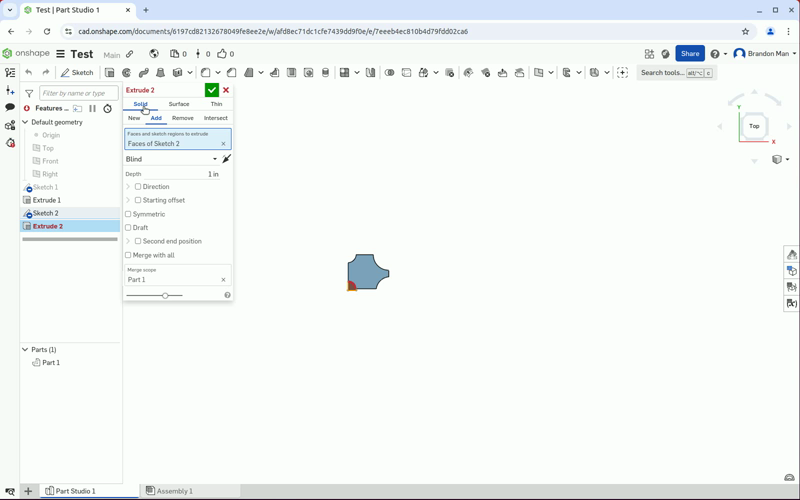
click(143, 106)
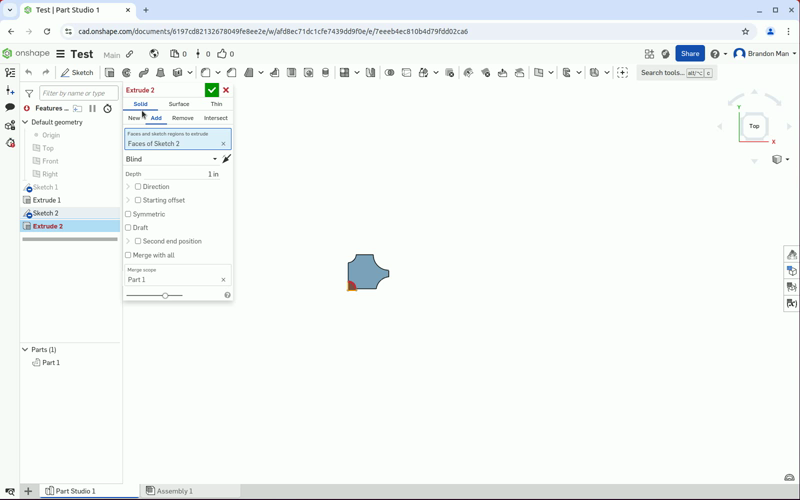
mouse_move(137, 120)
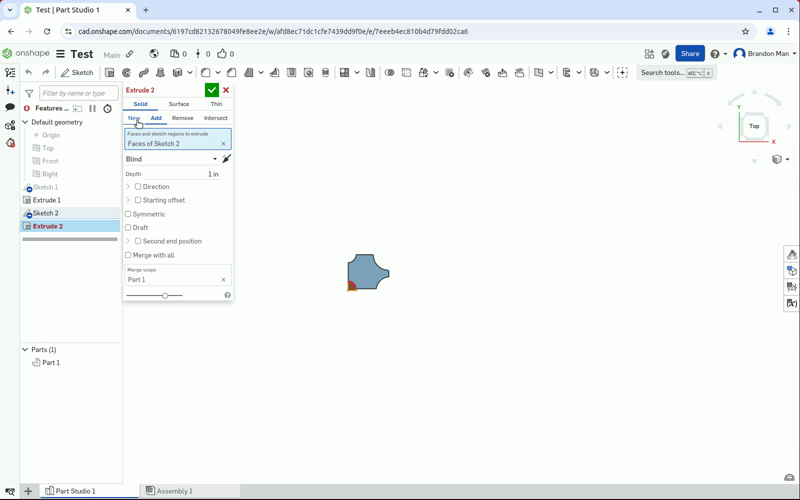
click(137, 120)
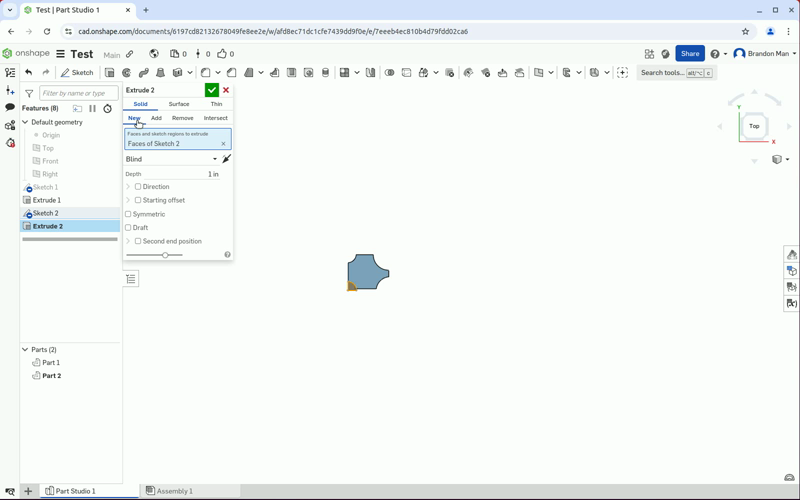
key(tab, 4)
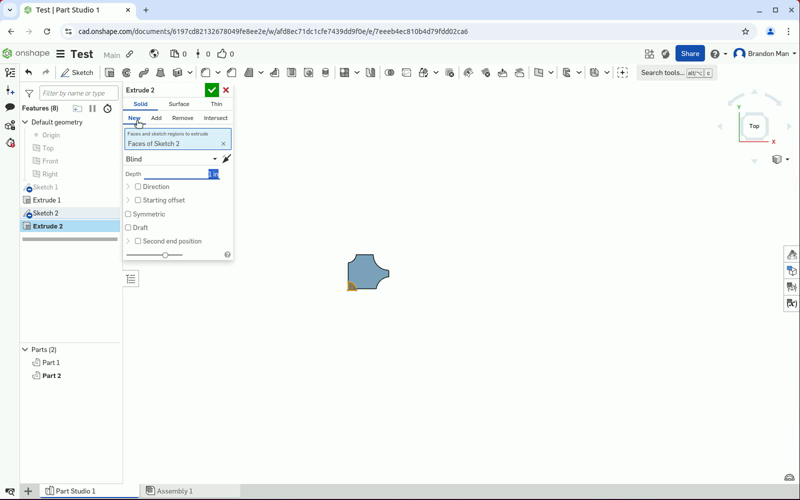
text(2.407)
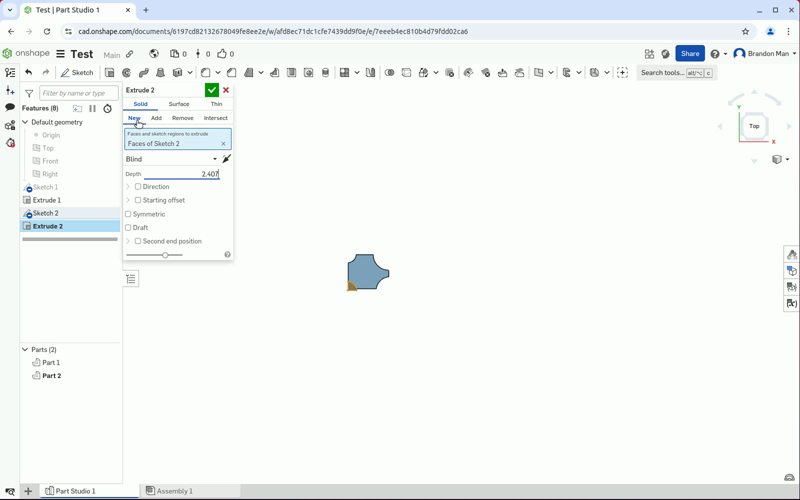
key(enter)
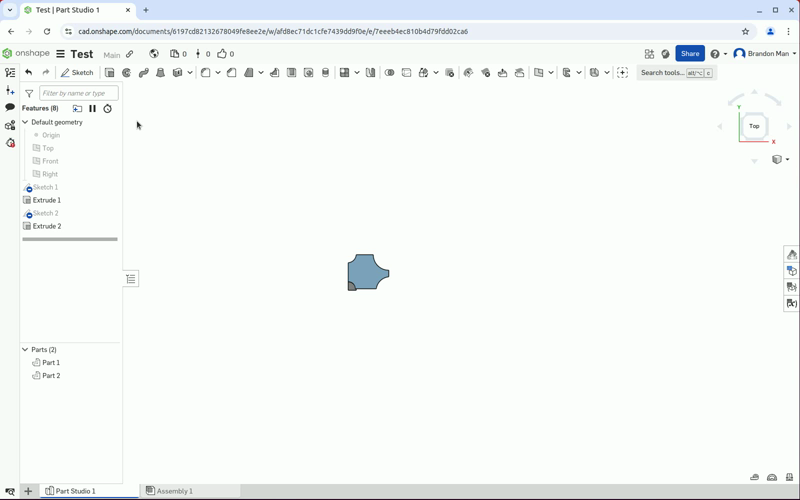
key(shift+h)
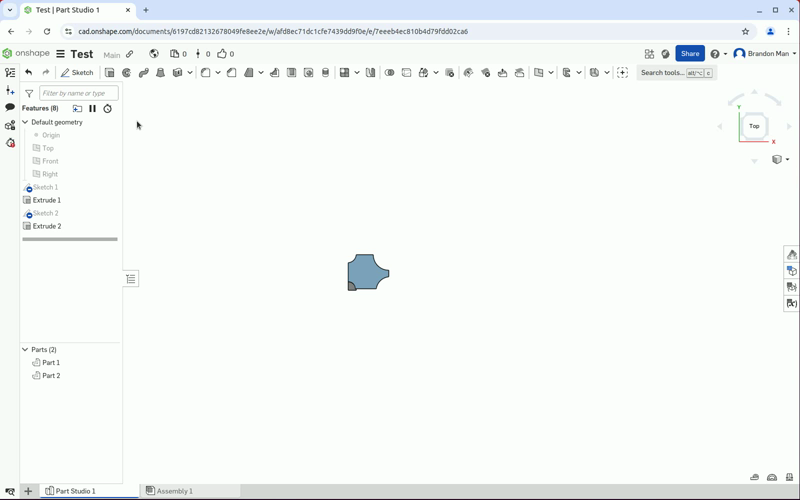
key(shift+h)
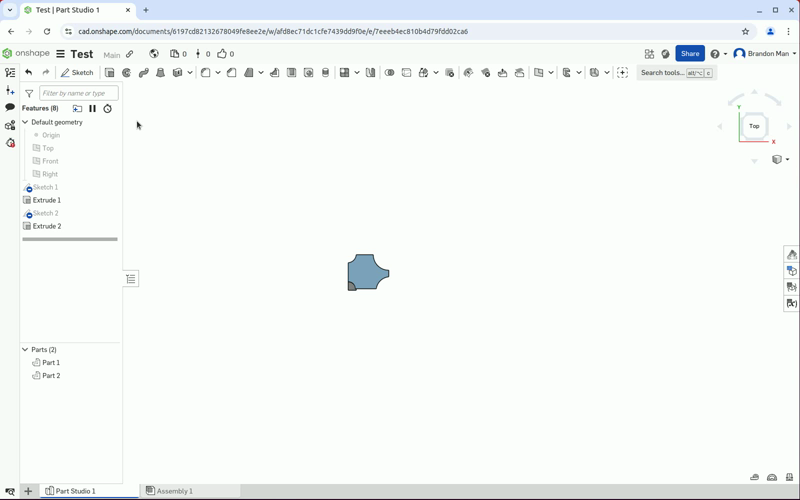
mouse_move(73, 189)
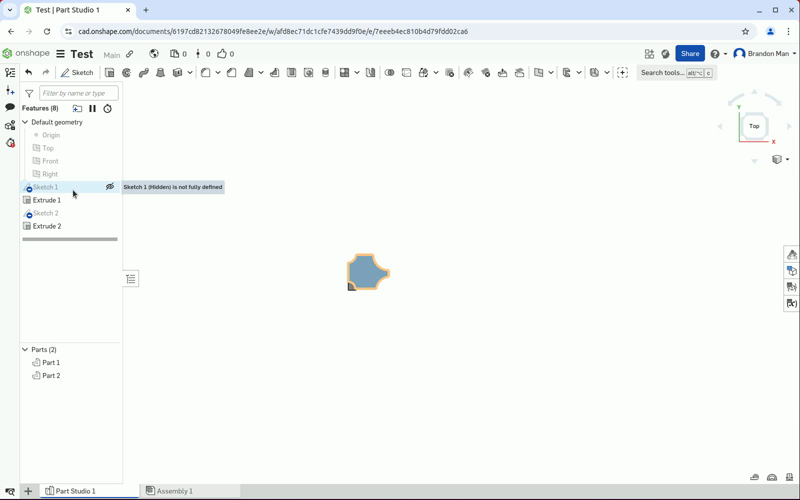
click(73, 189)
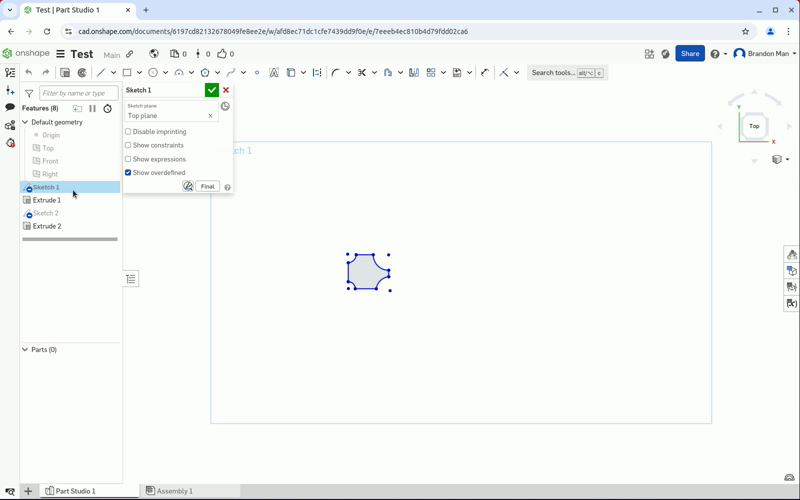
mouse_move(229, 92)
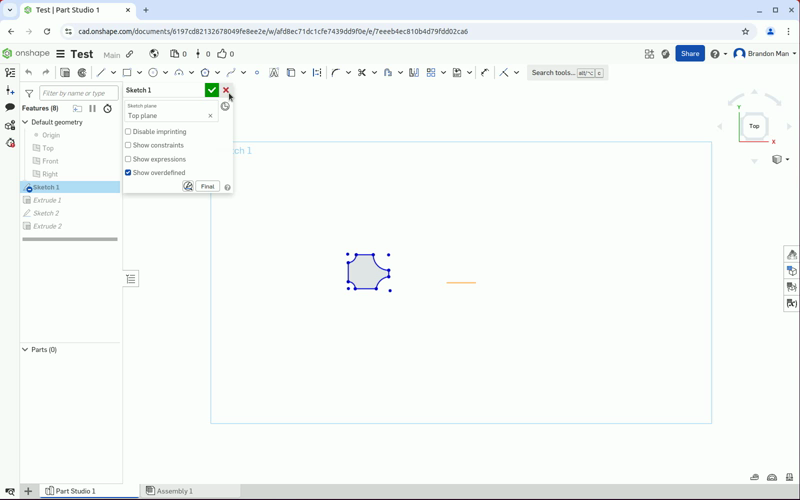
click(229, 92)
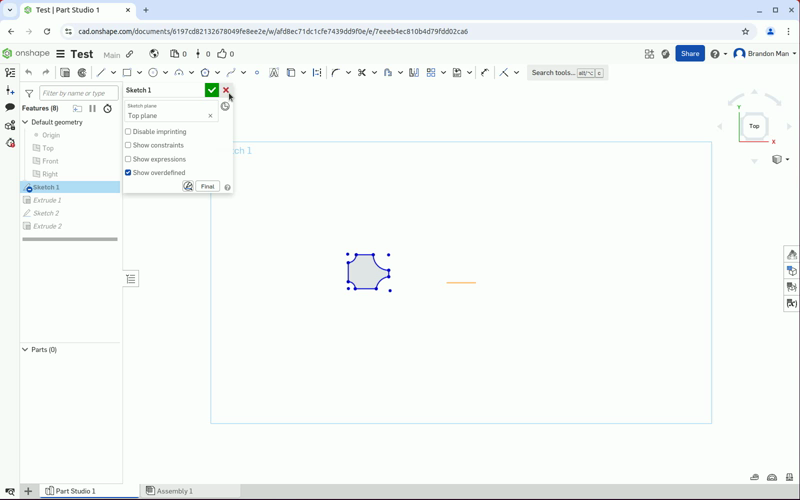
key(shift+s)
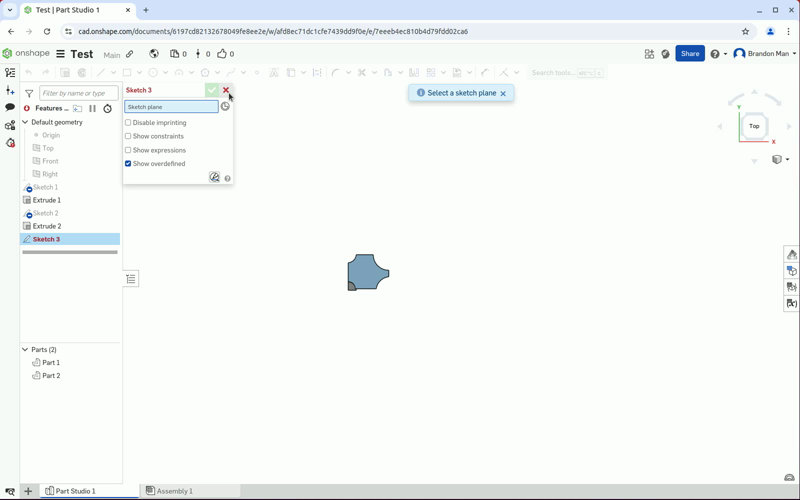
mouse_move(73, 150)
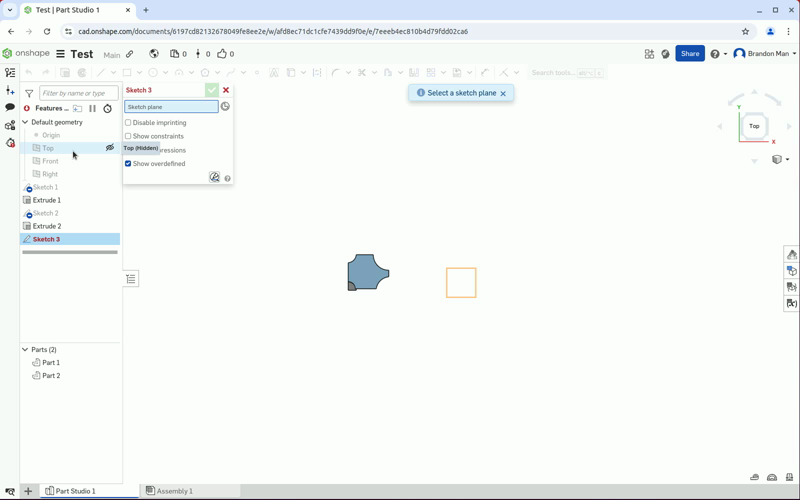
click(73, 150)
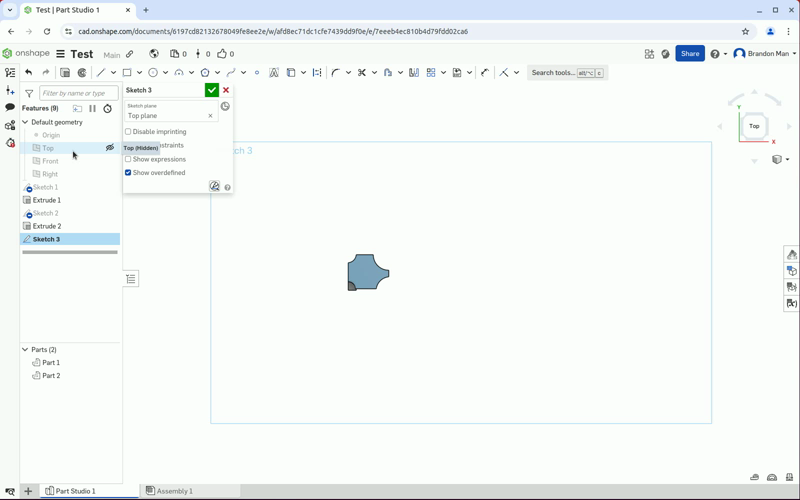
mouse_move(73, 352)
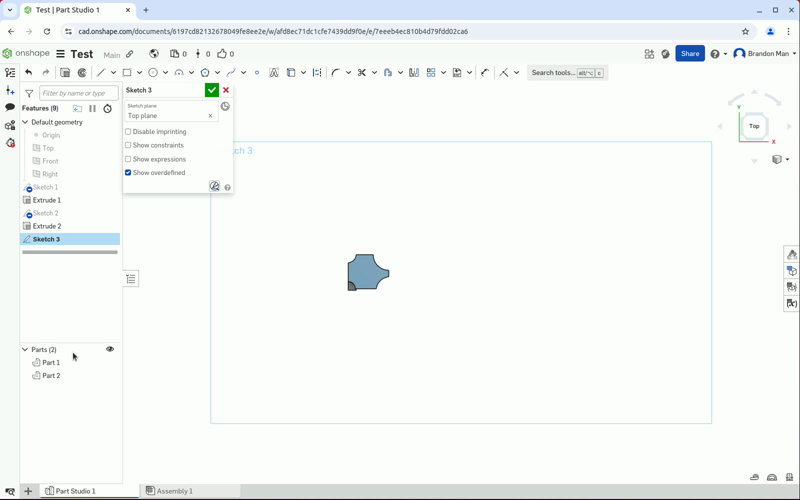
key(y)
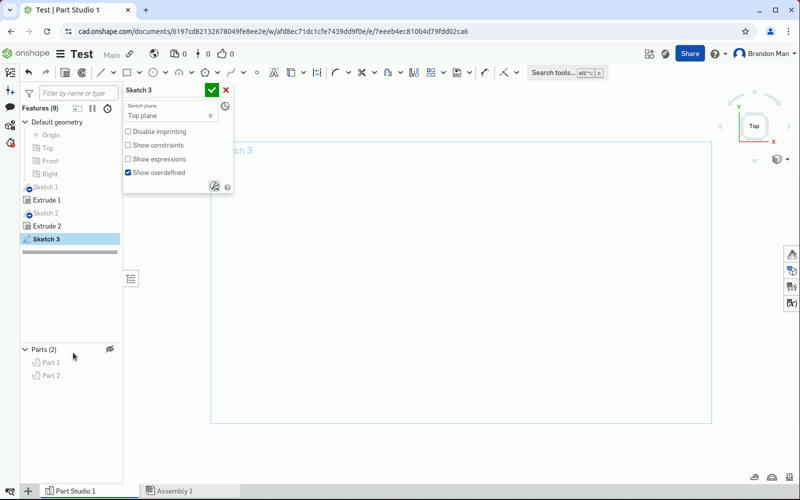
key(l)
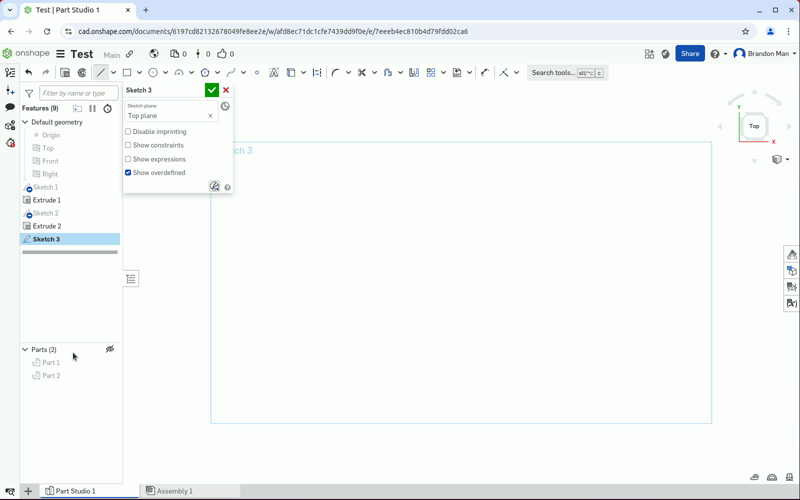
key_down(shift)
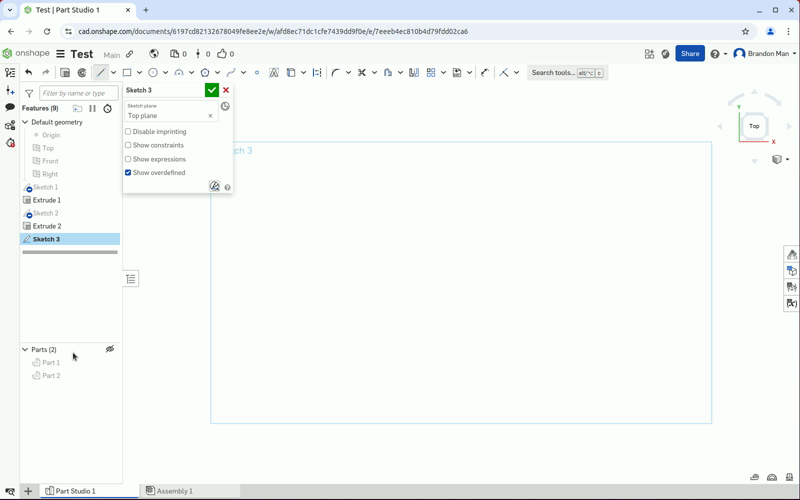
mouse_move(376, 290)
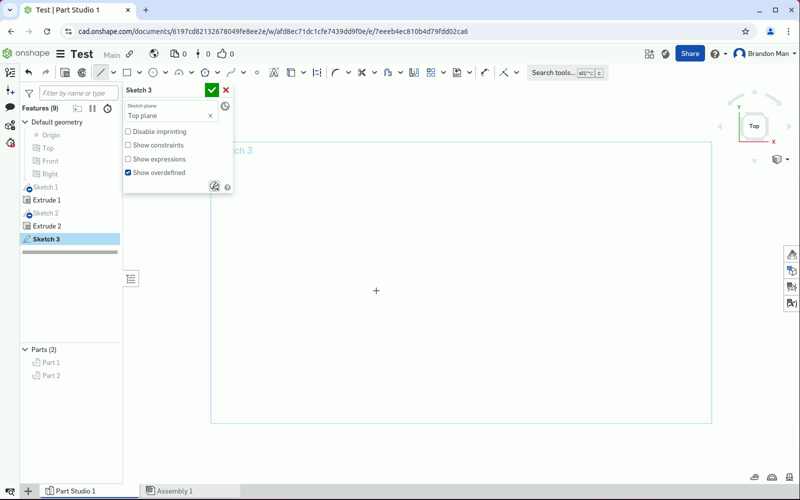
click(376, 290)
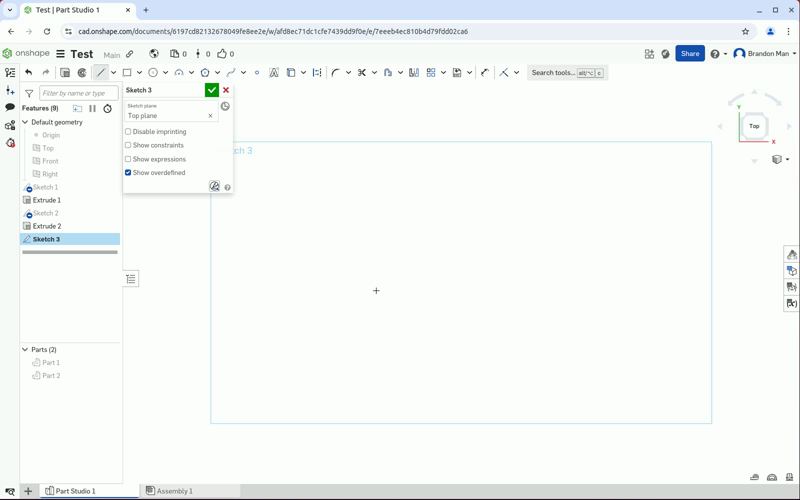
key_up(shift)
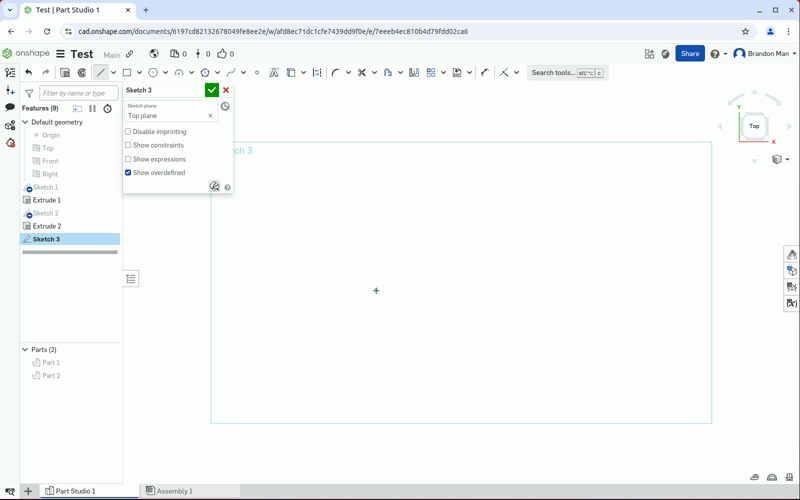
key_down(shift)
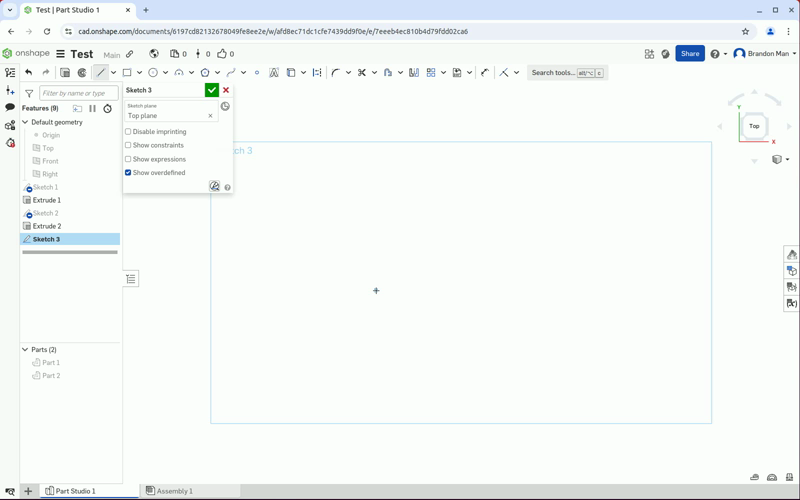
mouse_move(406, 290)
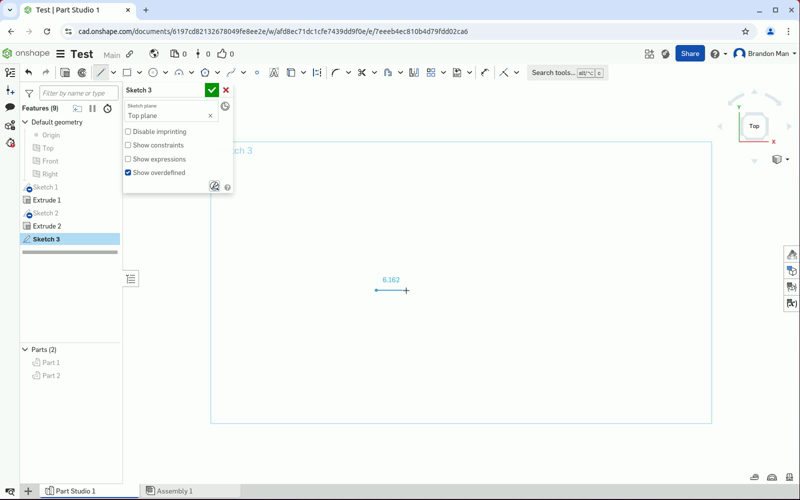
mouse_move(389, 290)
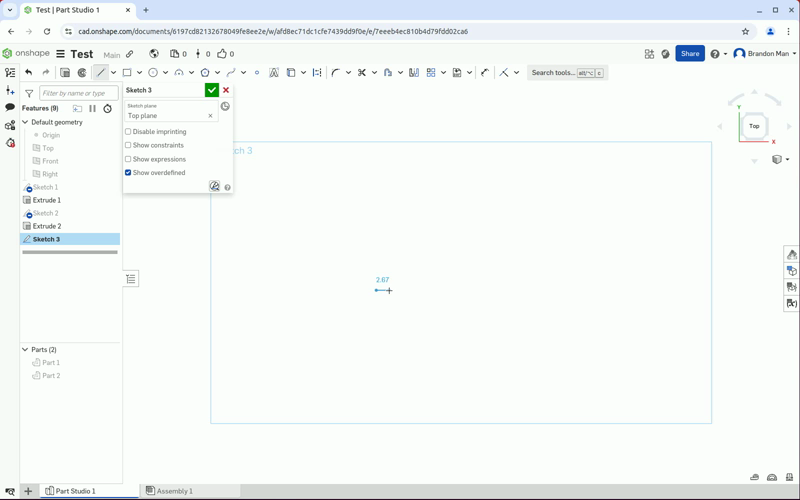
click(389, 290)
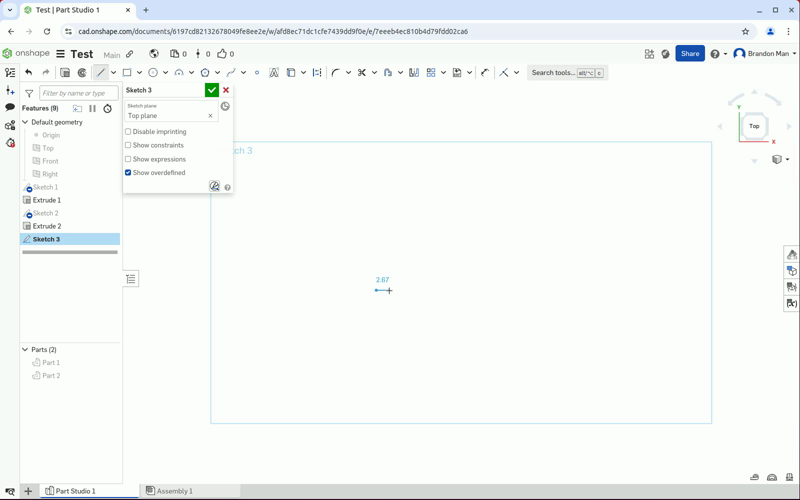
key_up(shift)
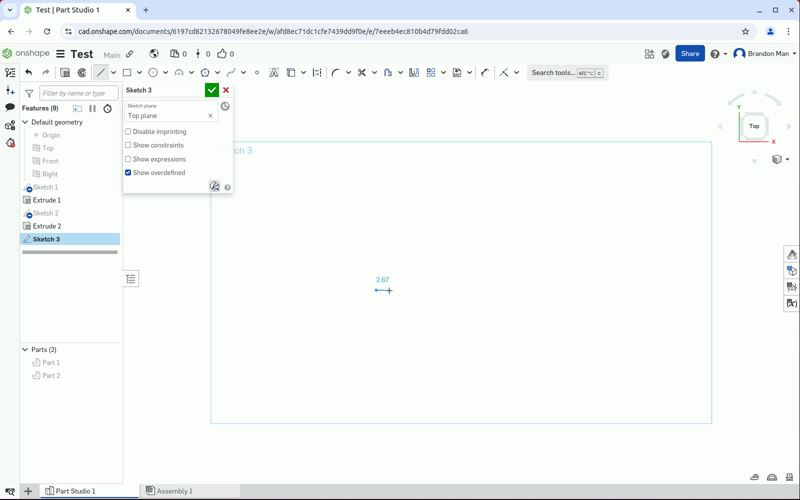
key_down(shift)
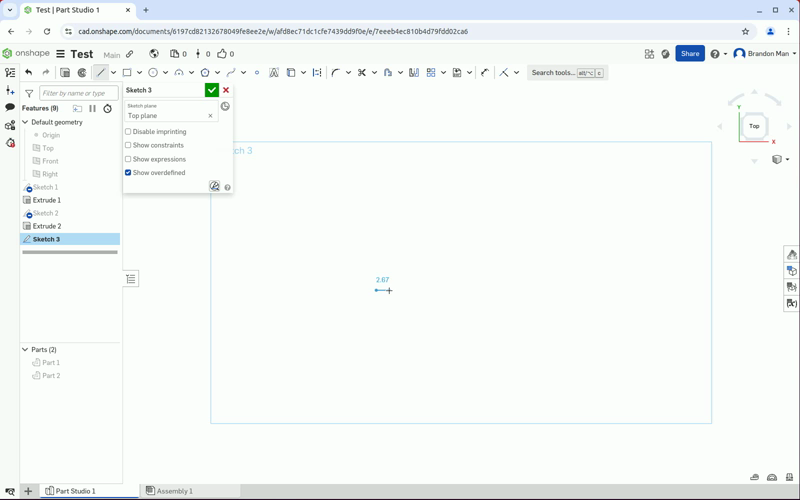
mouse_move(419, 290)
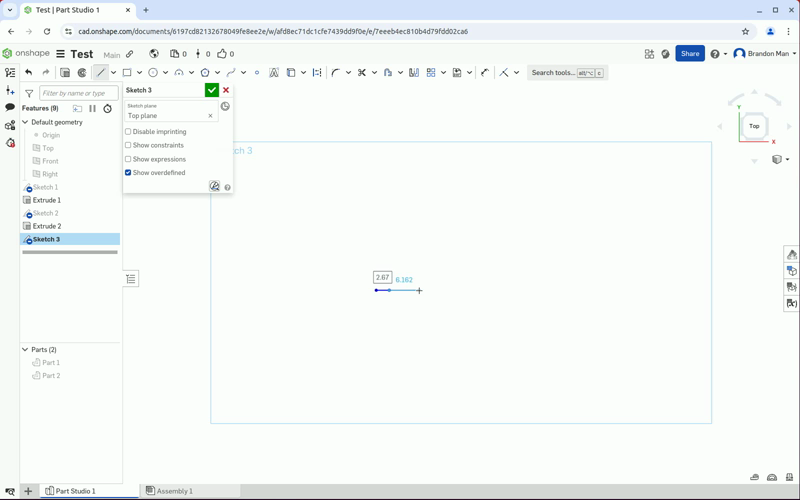
mouse_move(389, 277)
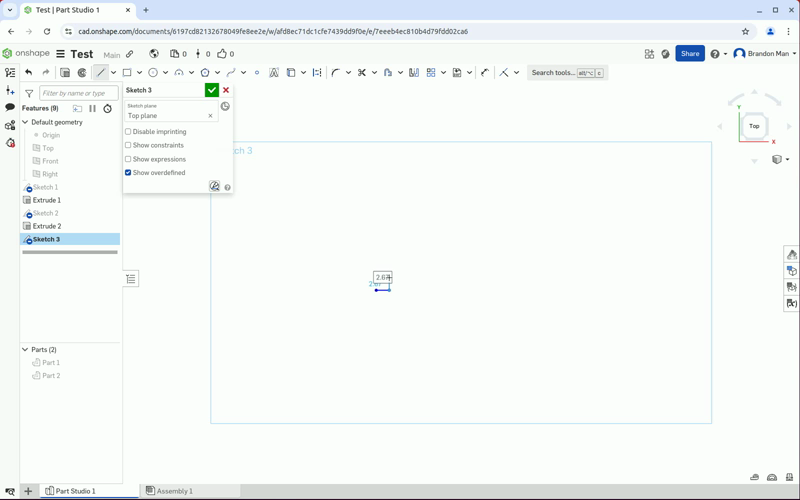
click(389, 277)
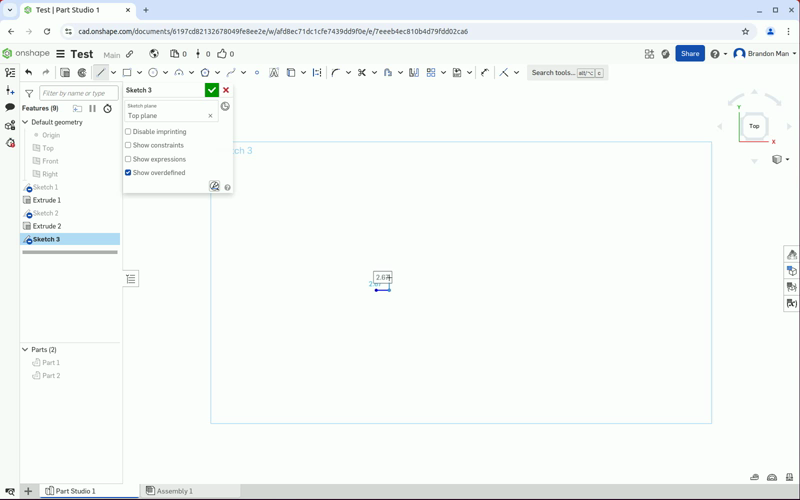
key_up(shift)
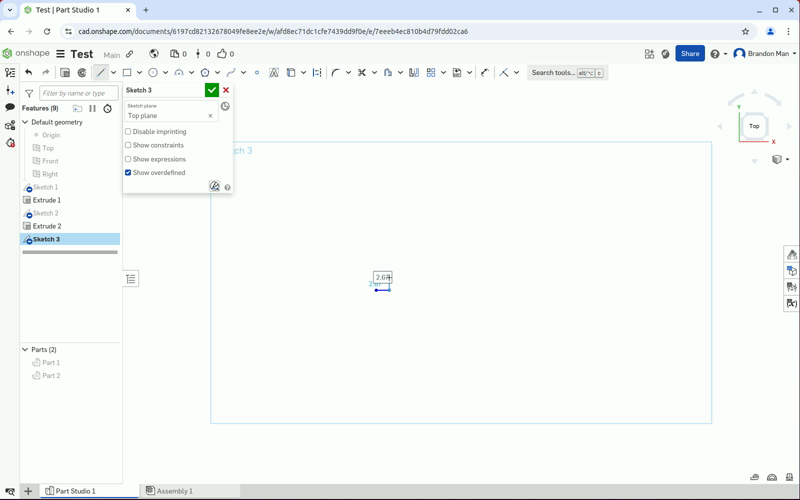
key(esc)
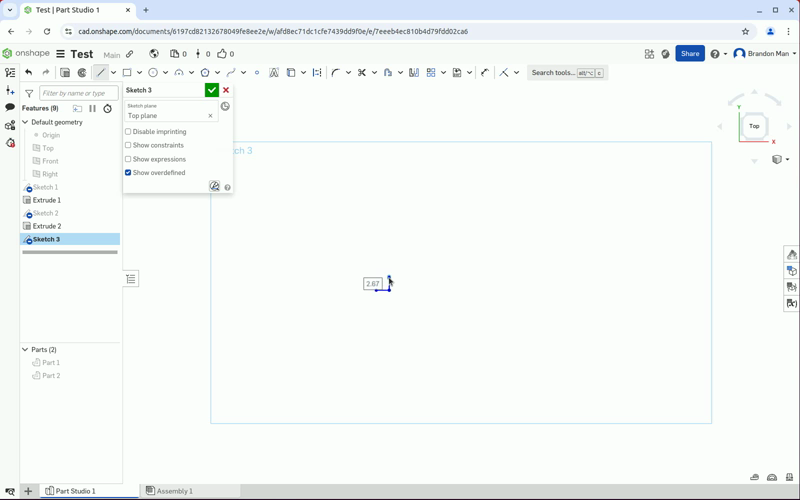
key(a)
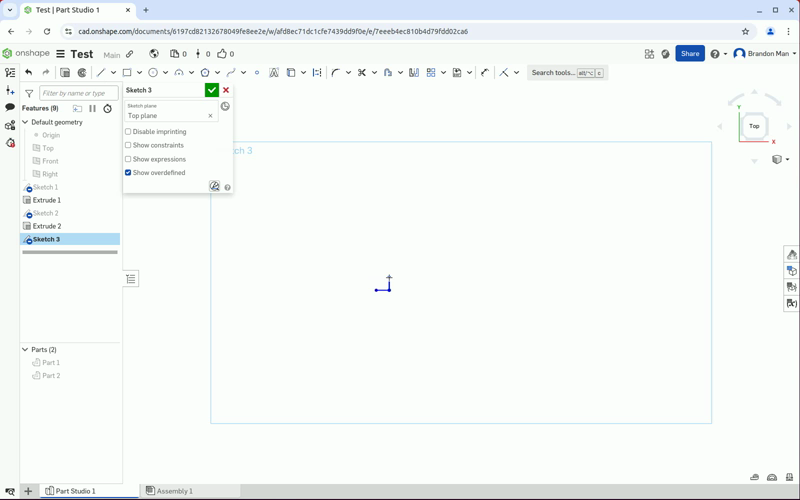
mouse_move(389, 277)
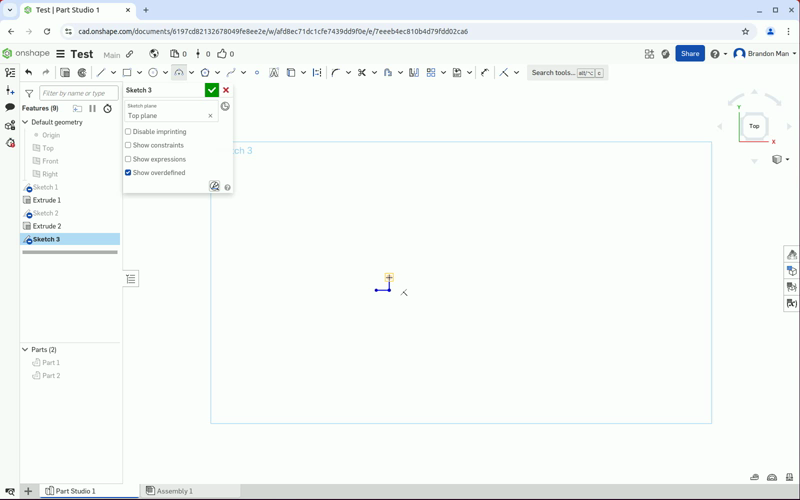
click(389, 277)
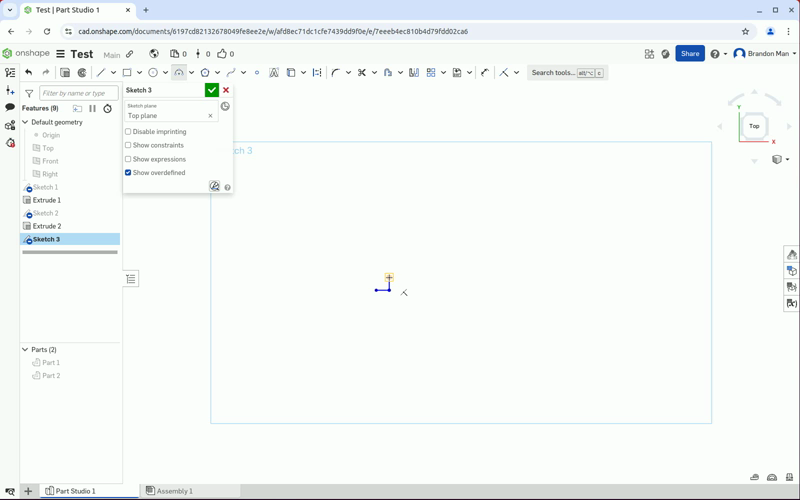
mouse_move(376, 290)
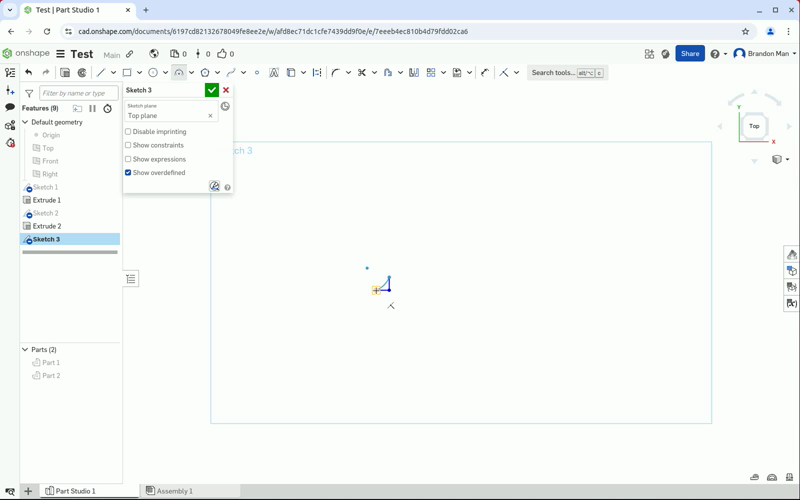
click(376, 290)
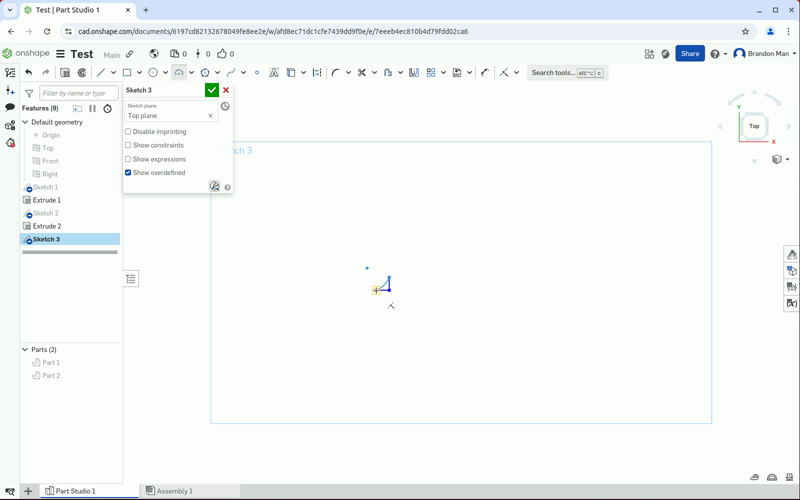
key_down(shift)
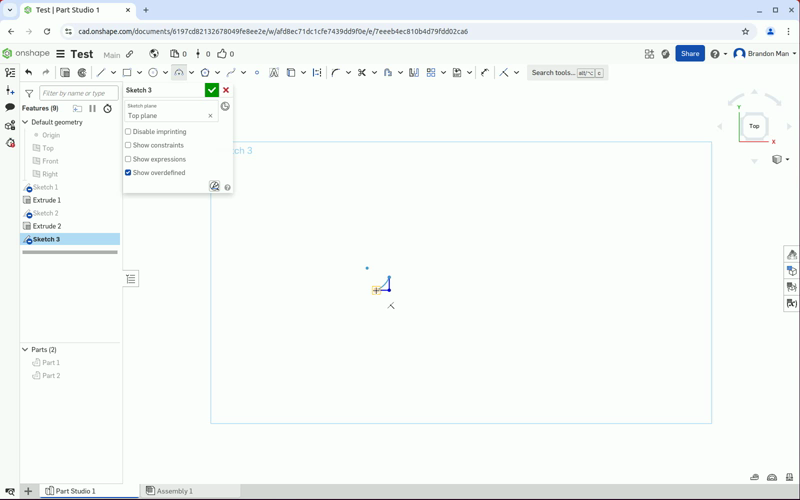
mouse_move(380, 280)
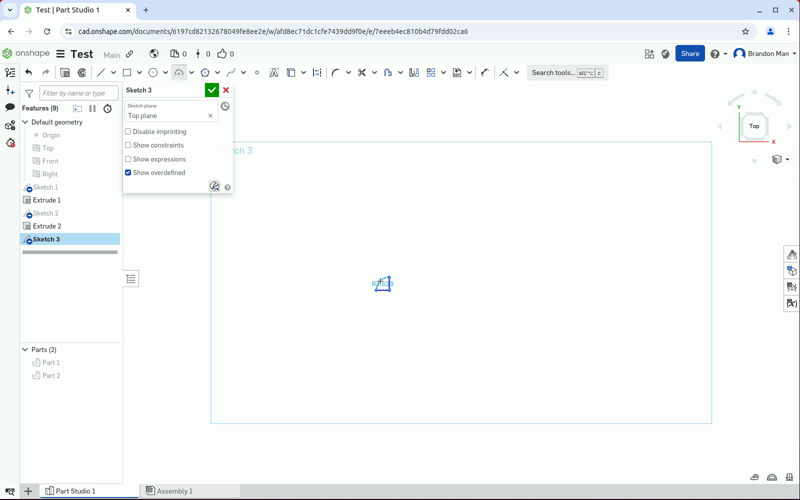
click(380, 280)
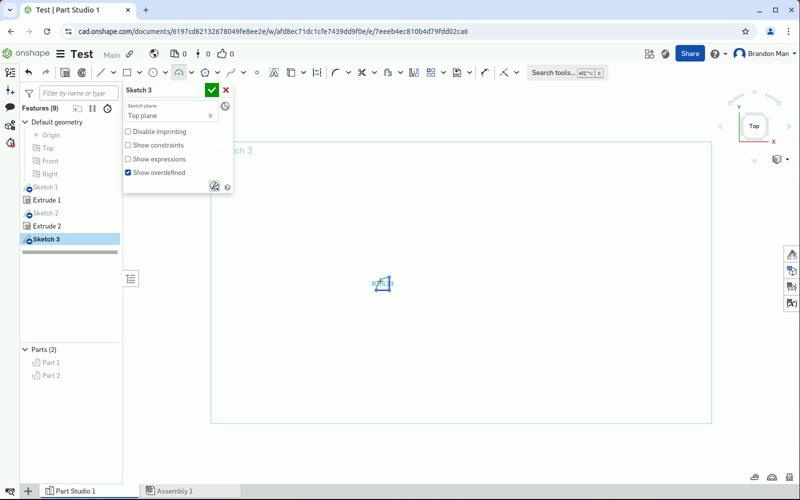
key_up(shift)
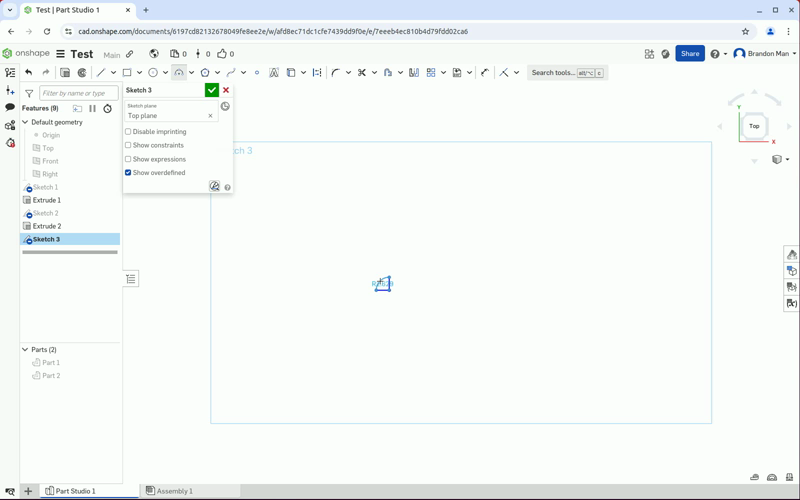
key(esc)
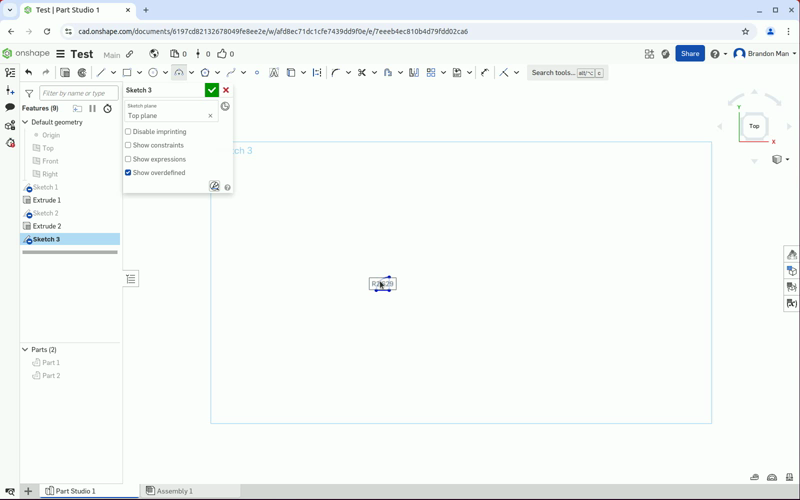
mouse_move(385, 287)
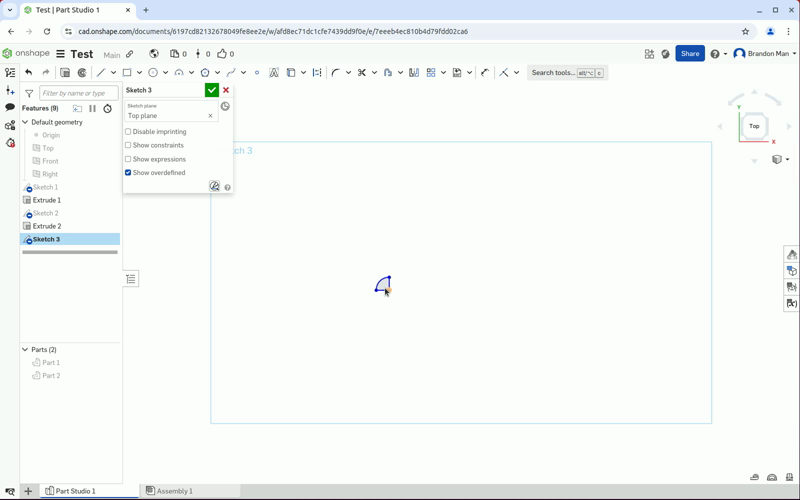
scroll(6)
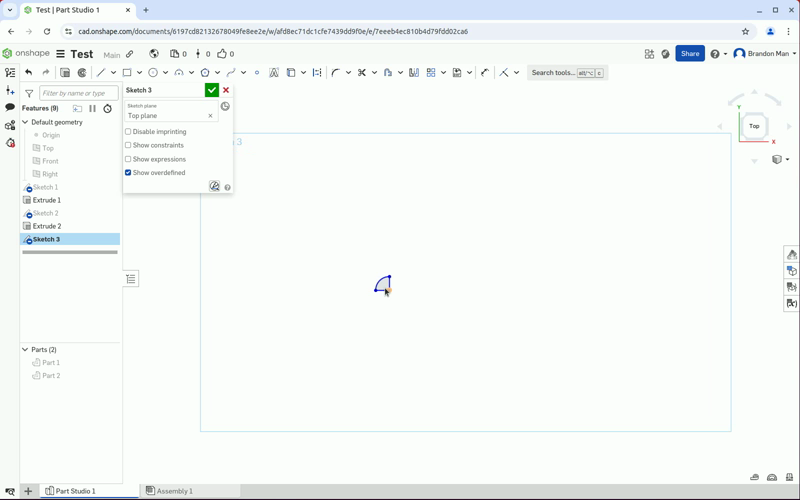
scroll(6)
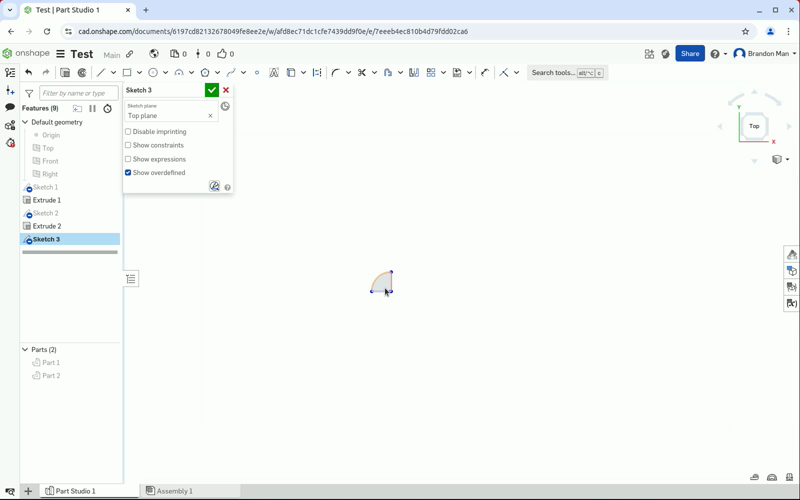
scroll(6)
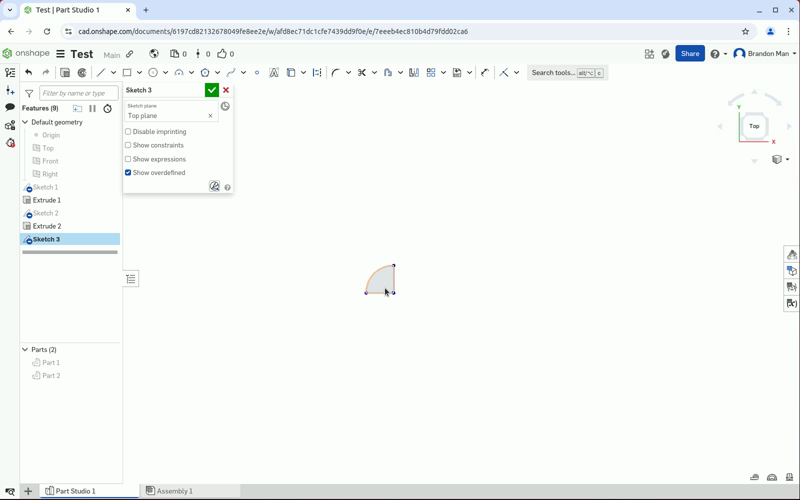
scroll(6)
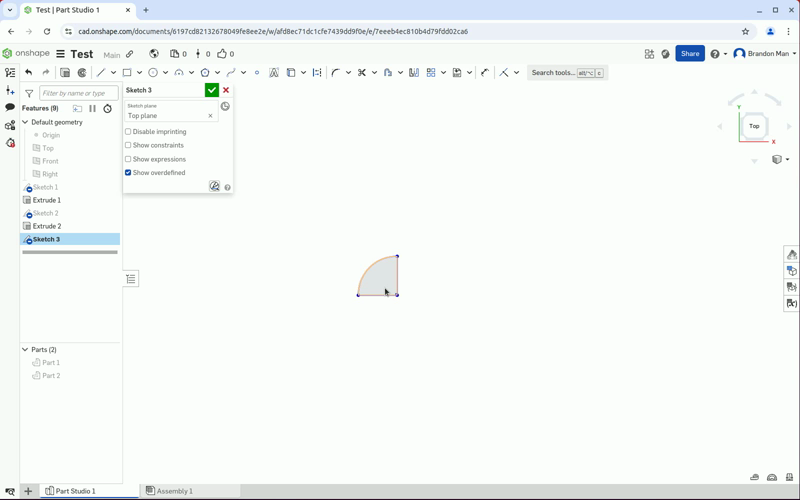
scroll(6)
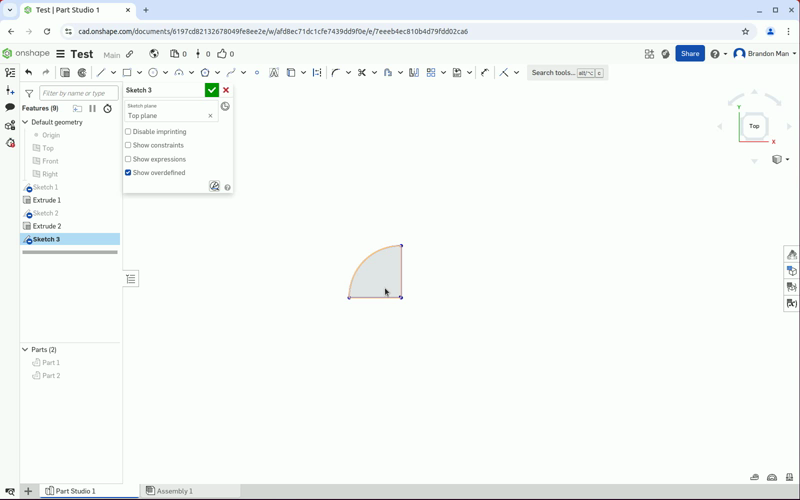
scroll(6)
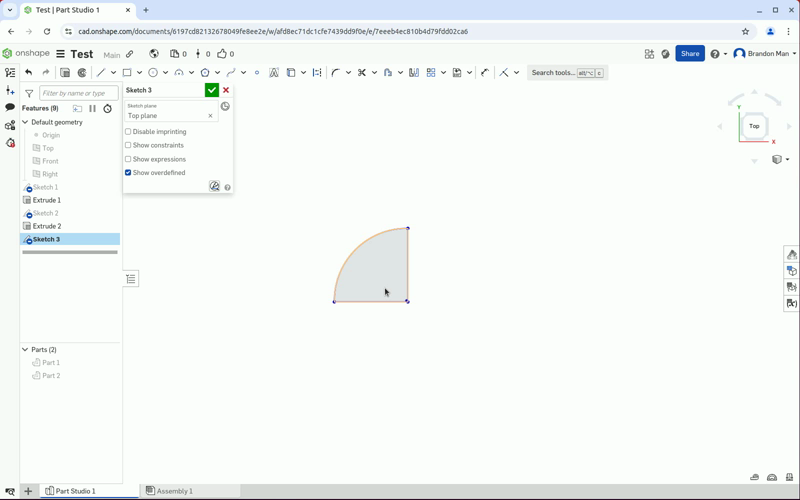
scroll(6)
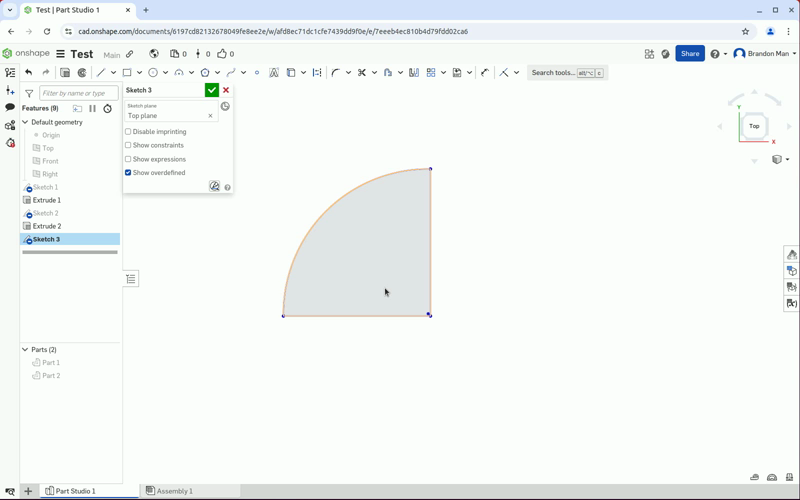
click(385, 287)
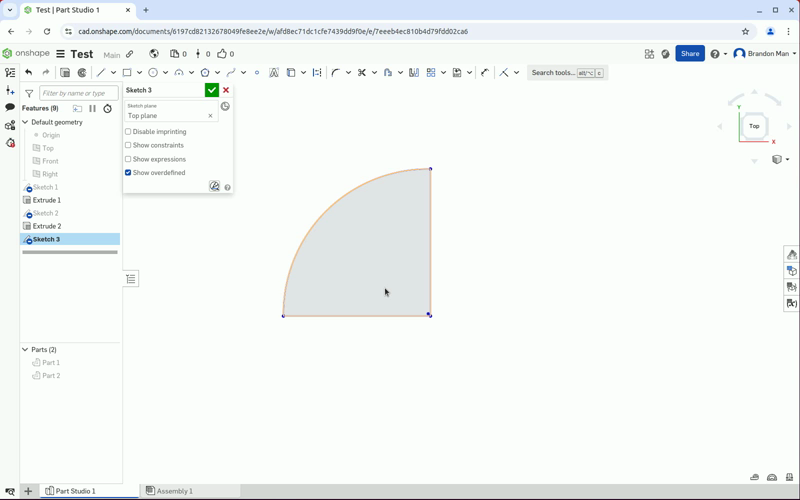
scroll(-6)
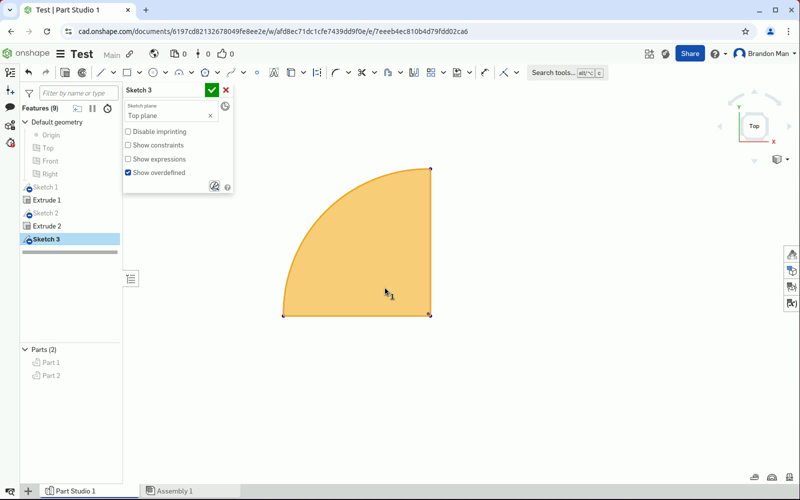
scroll(-6)
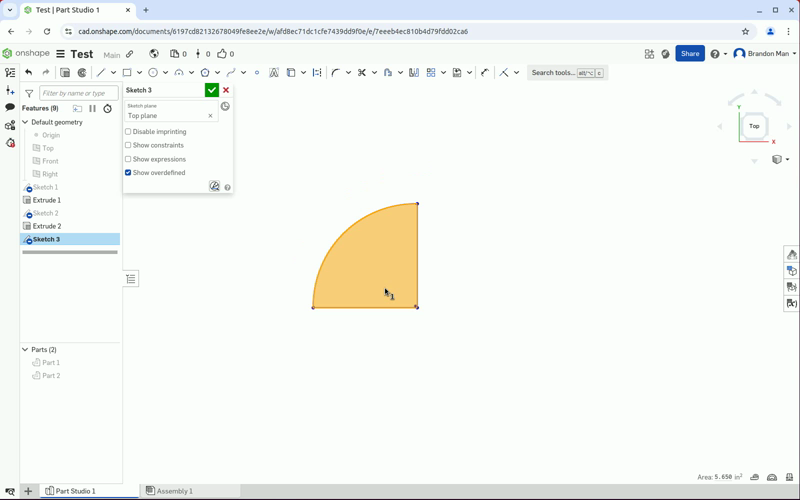
scroll(-6)
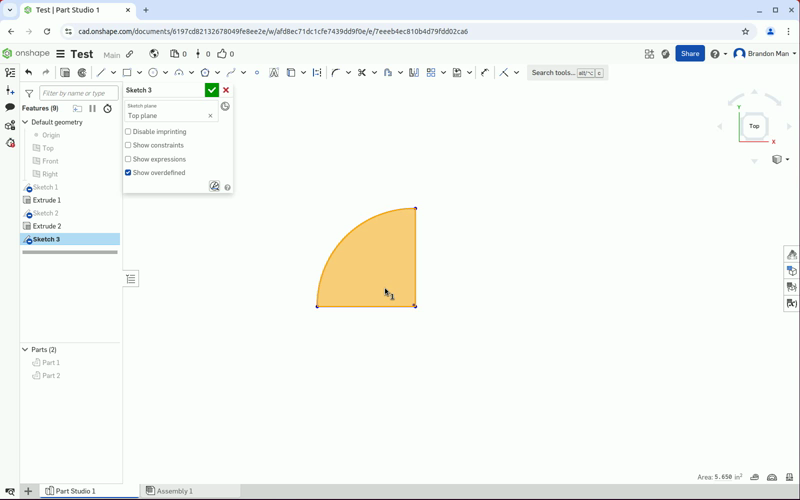
scroll(-6)
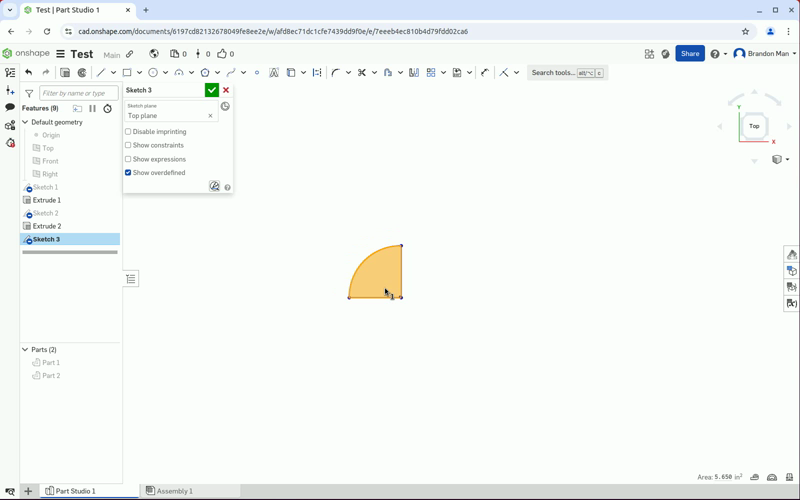
scroll(-6)
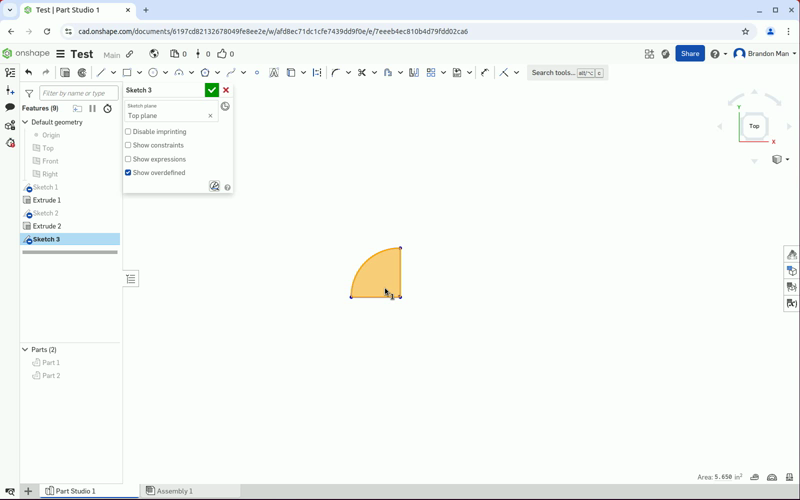
scroll(-6)
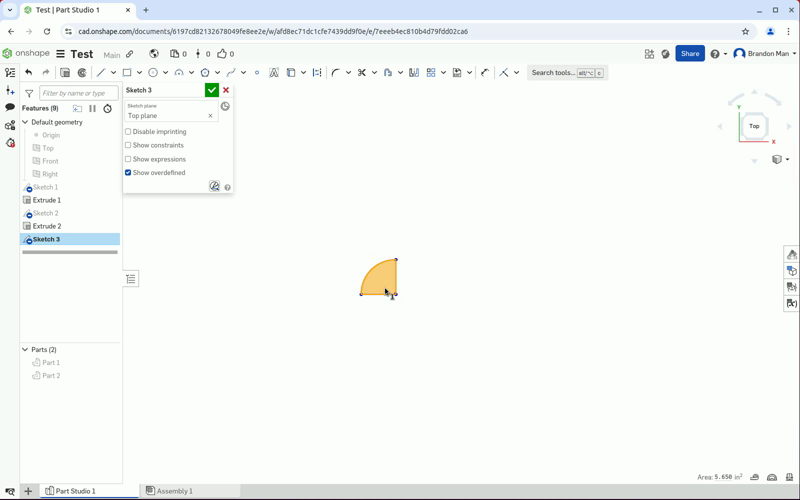
scroll(-6)
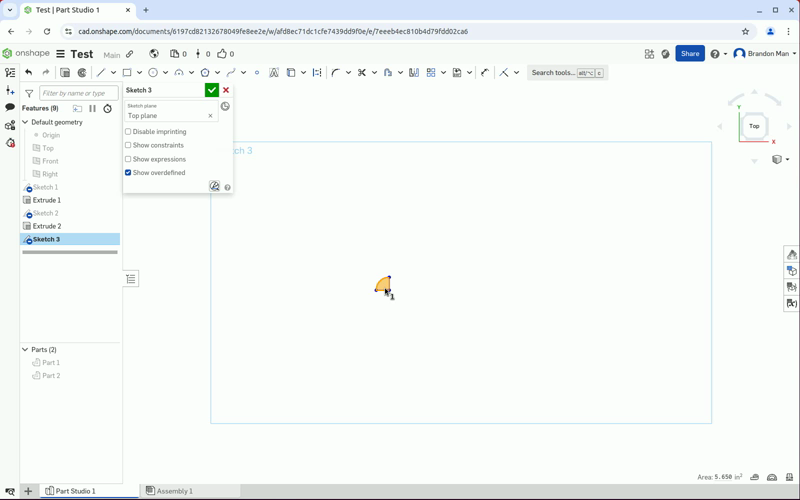
mouse_move(73, 352)
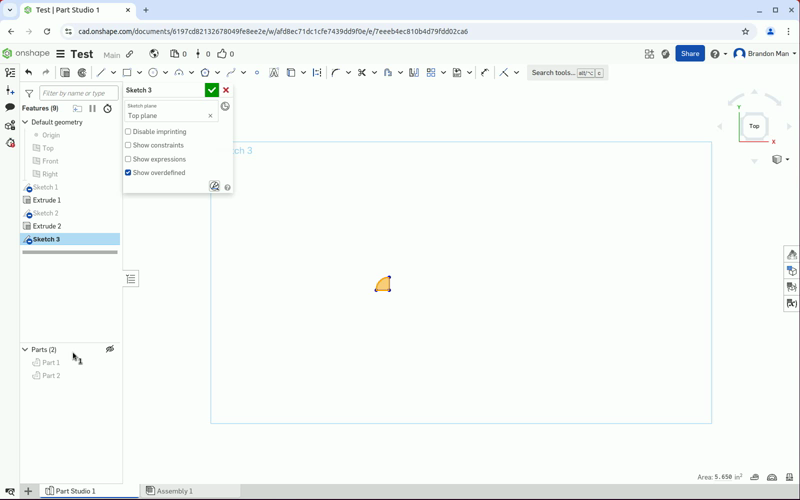
key(shift+y)
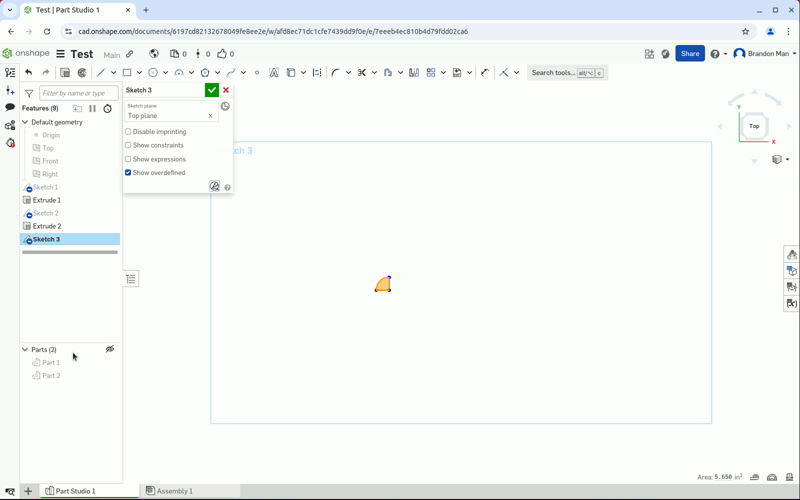
key(shift+e)
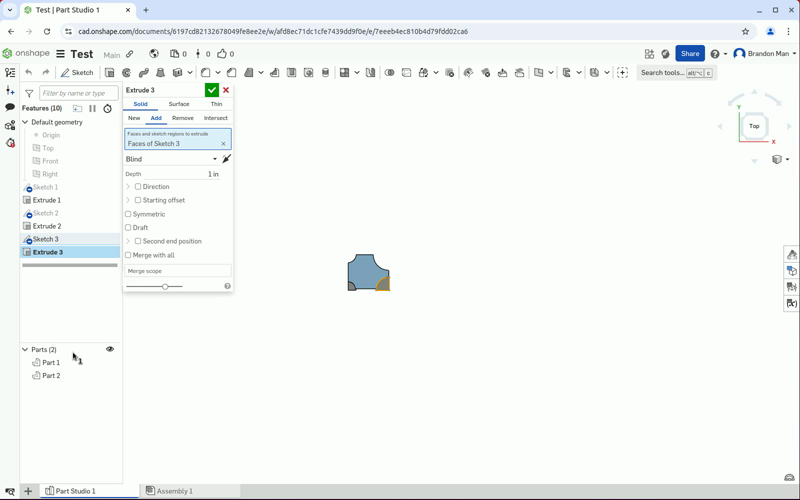
mouse_move(143, 106)
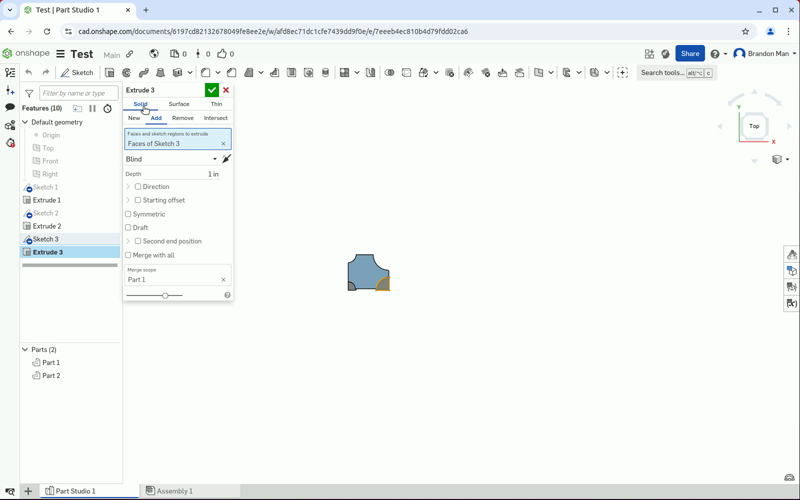
click(143, 106)
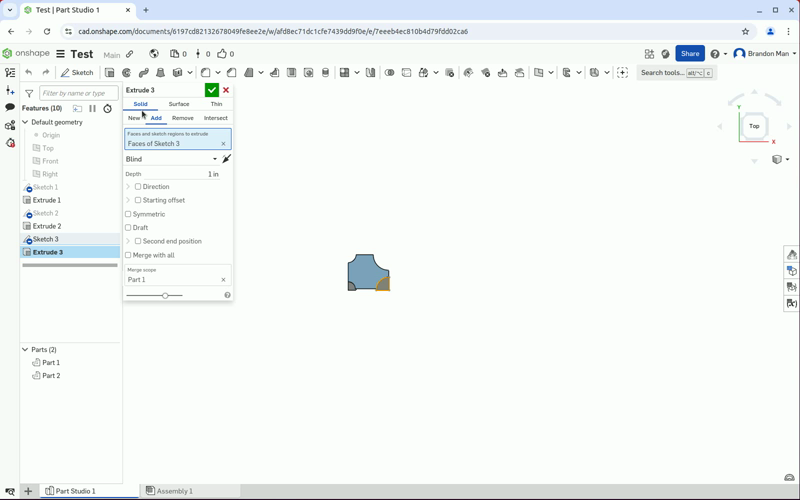
mouse_move(137, 120)
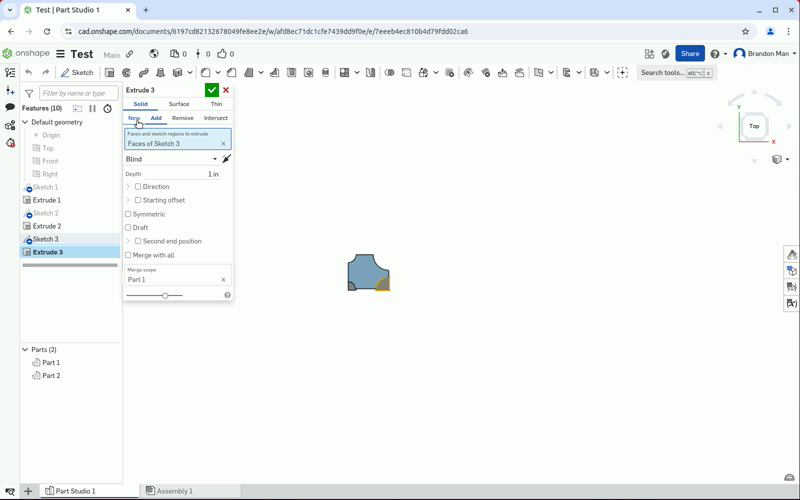
click(137, 120)
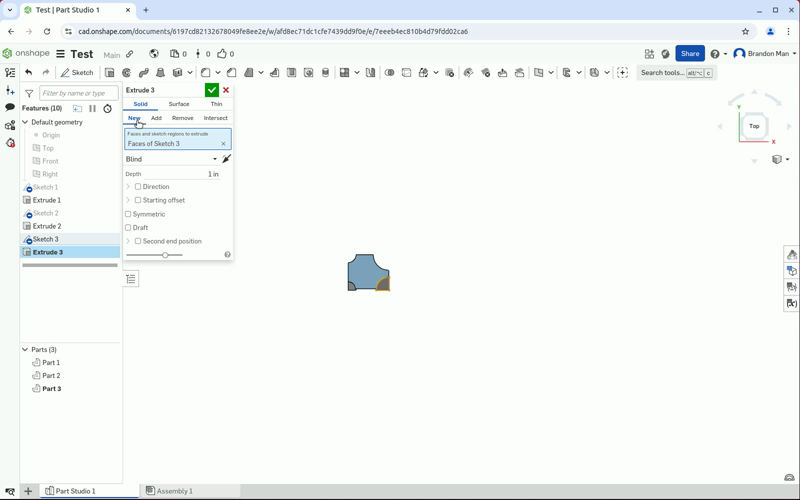
key(tab, 4)
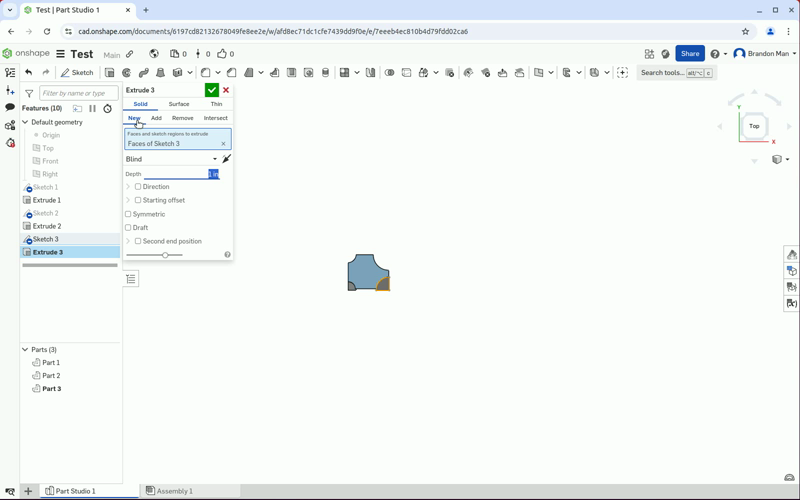
text(2.407)
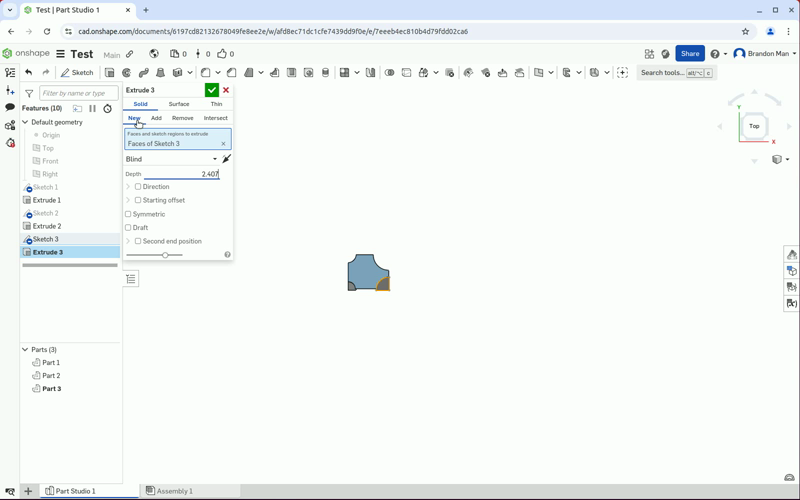
key(enter)
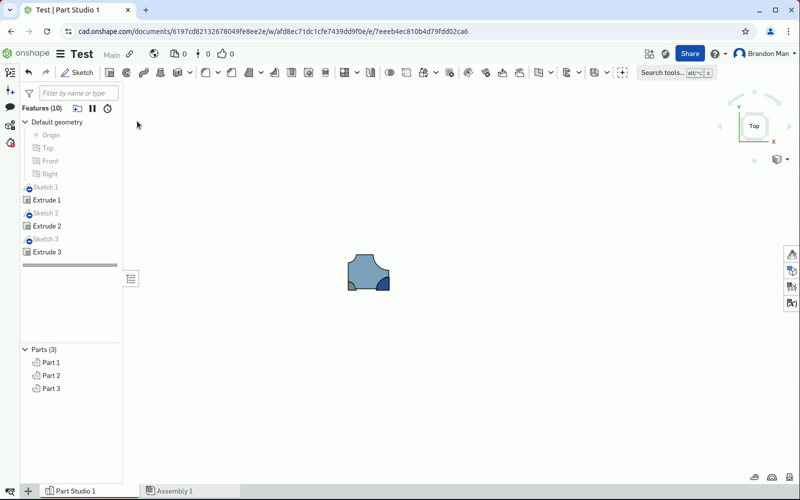
key(shift+h)
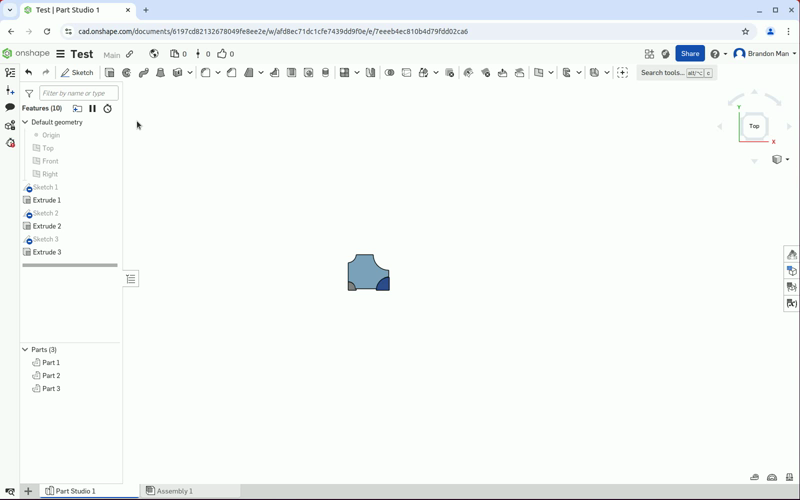
key(shift+h)
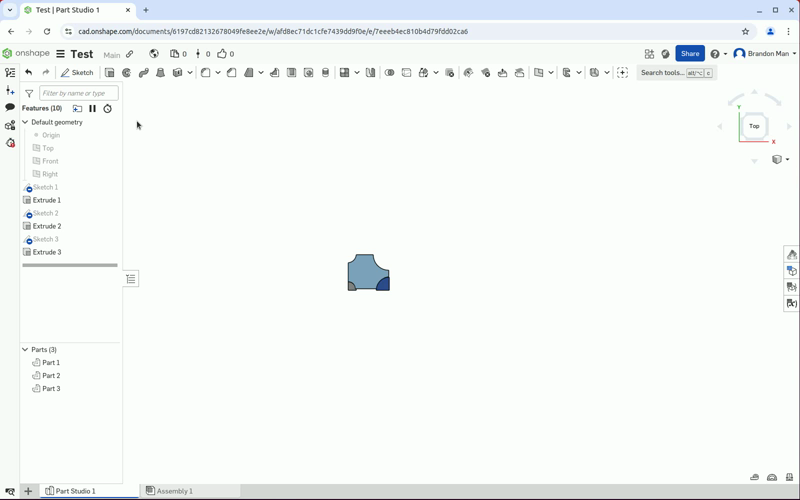
mouse_move(73, 189)
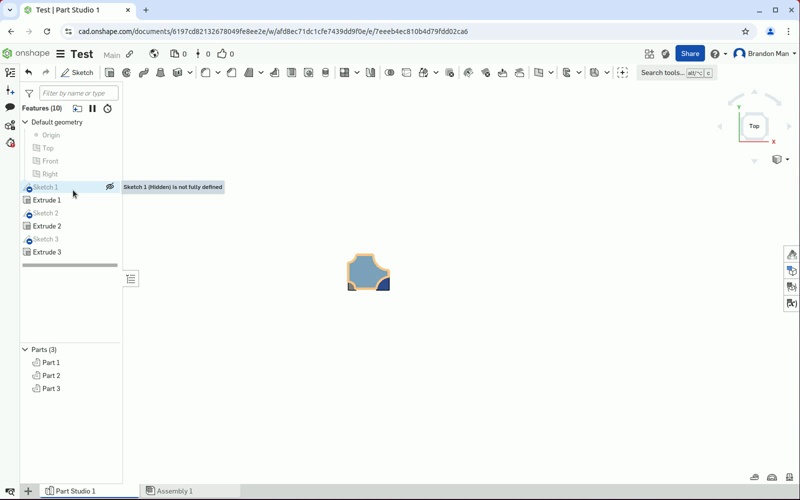
click(73, 189)
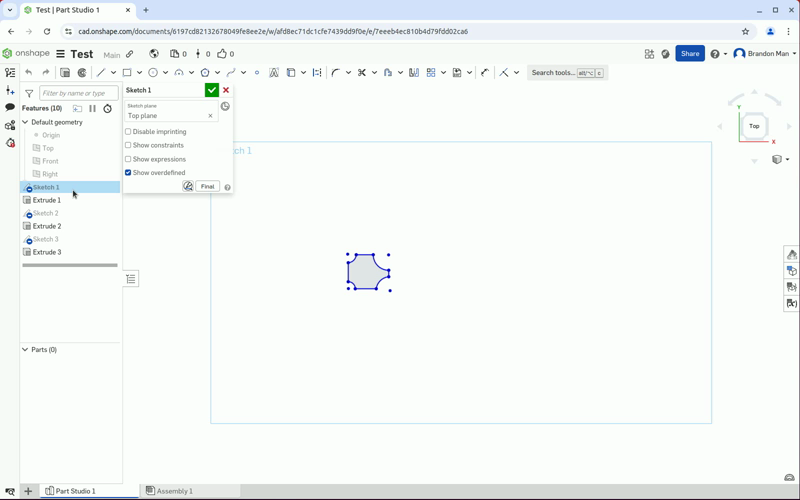
mouse_move(229, 92)
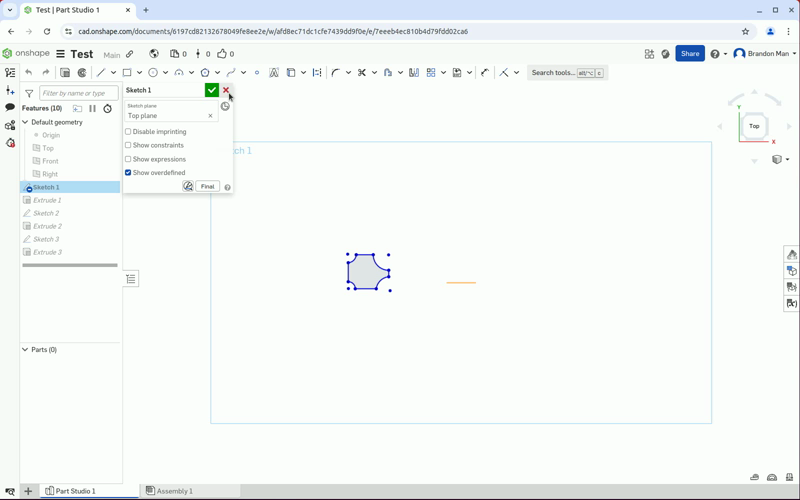
click(229, 92)
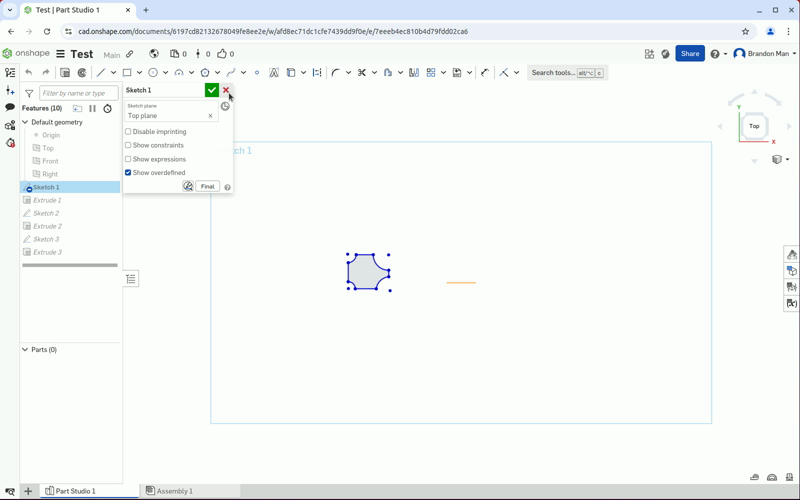
key(shift+s)
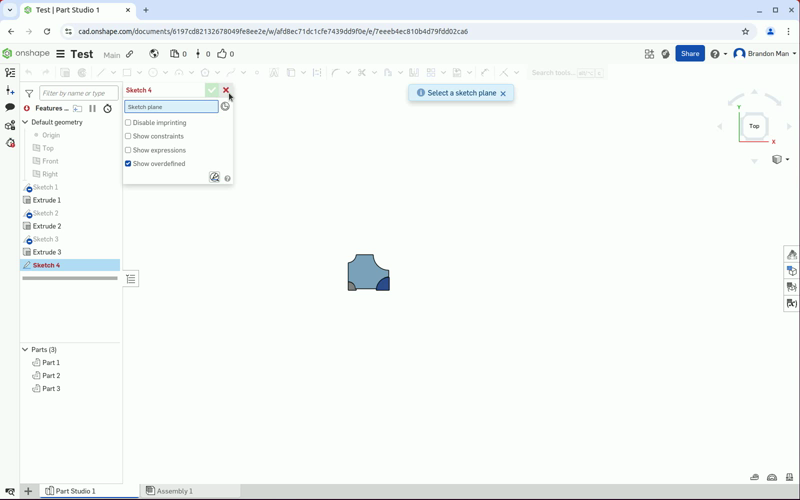
mouse_move(73, 150)
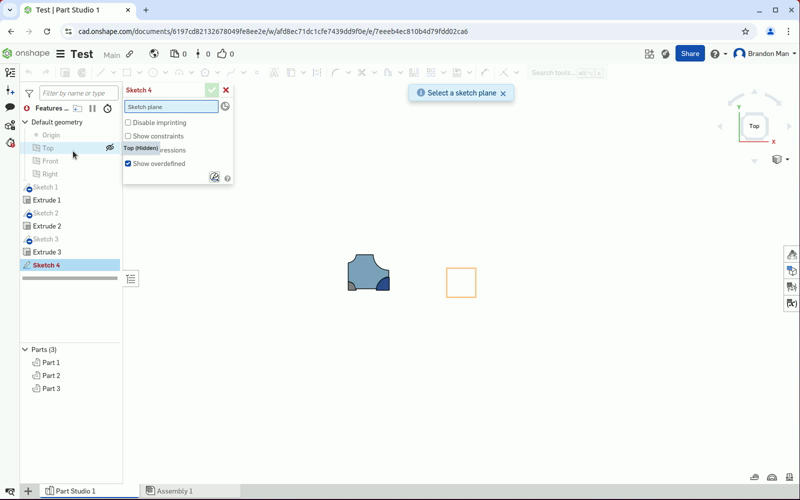
click(73, 150)
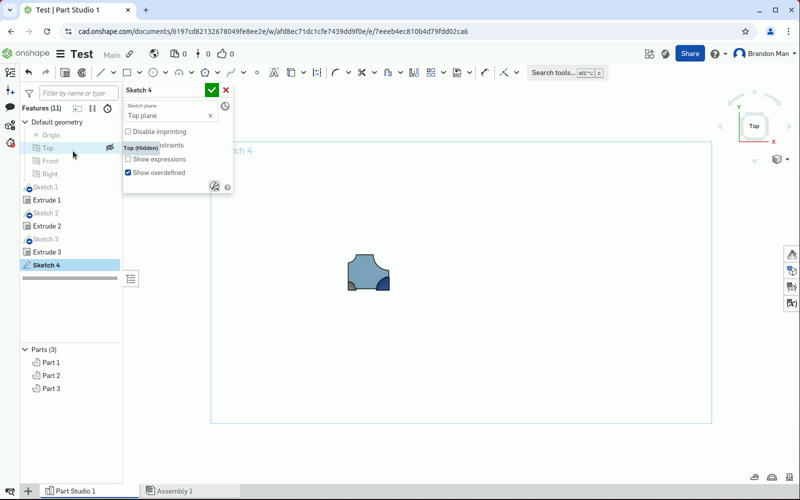
mouse_move(73, 352)
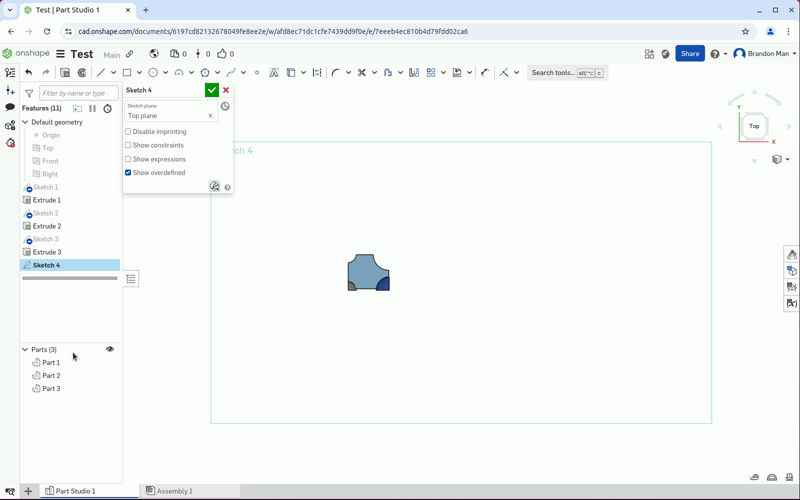
key(y)
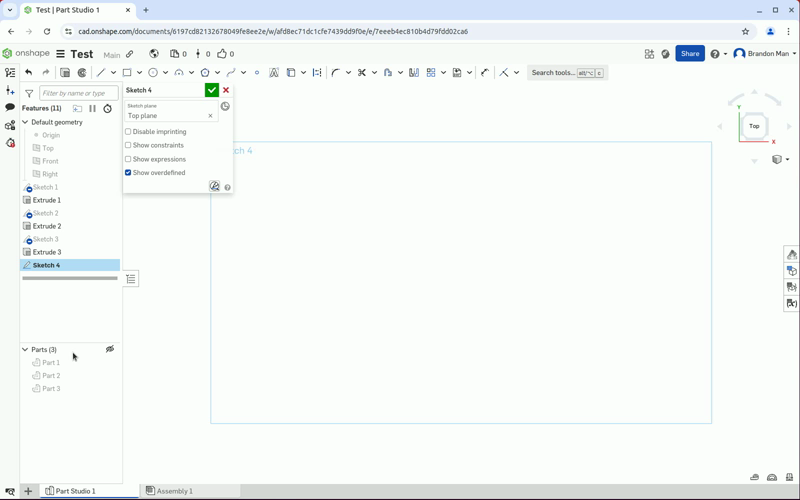
key(a)
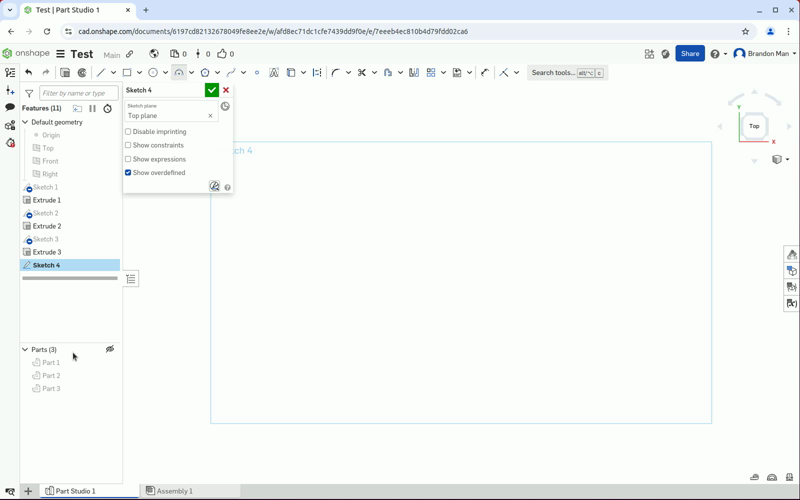
key_down(shift)
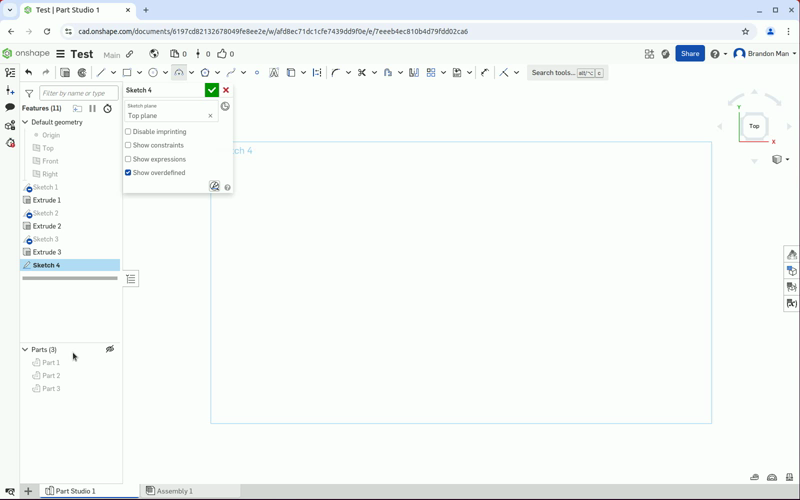
mouse_move(372, 255)
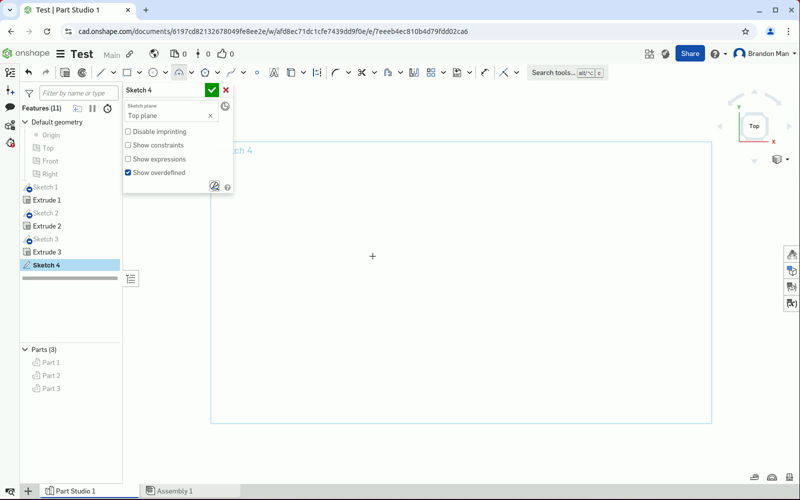
click(372, 255)
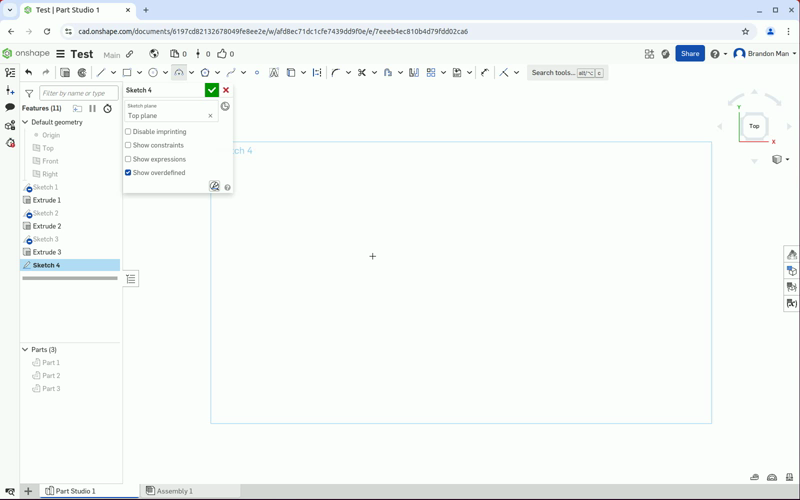
key_up(shift)
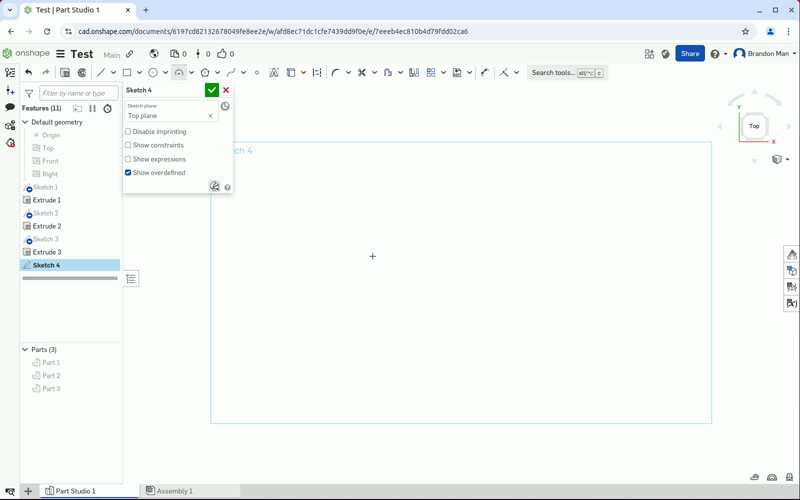
key_down(shift)
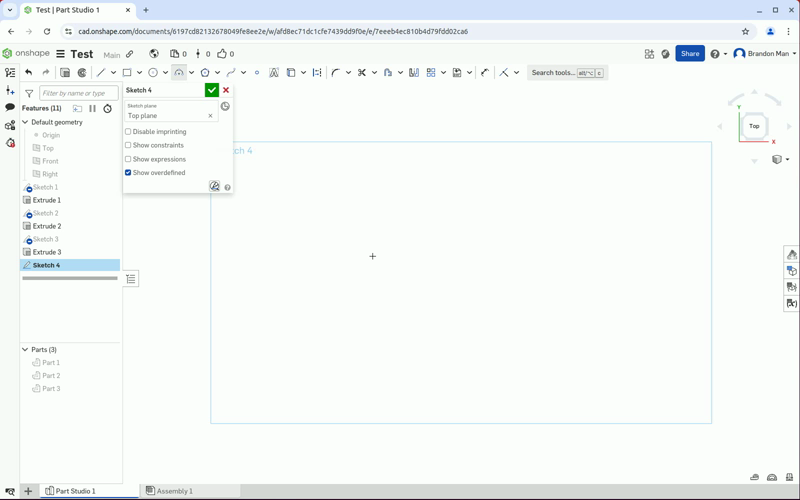
mouse_move(389, 272)
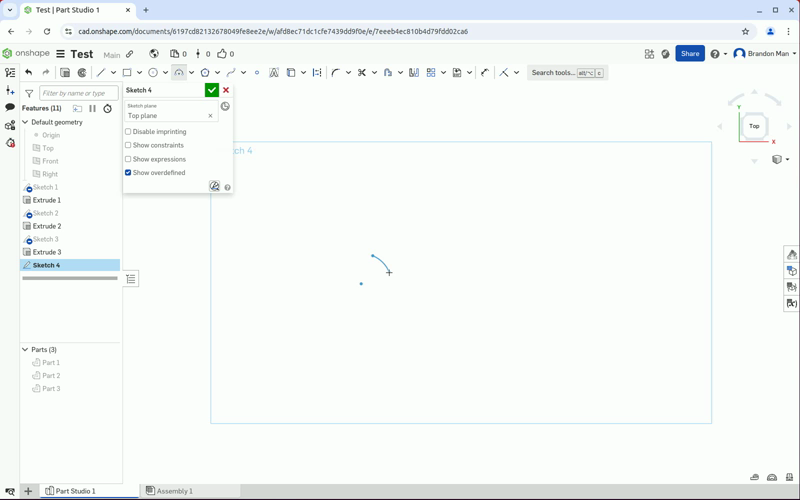
click(389, 272)
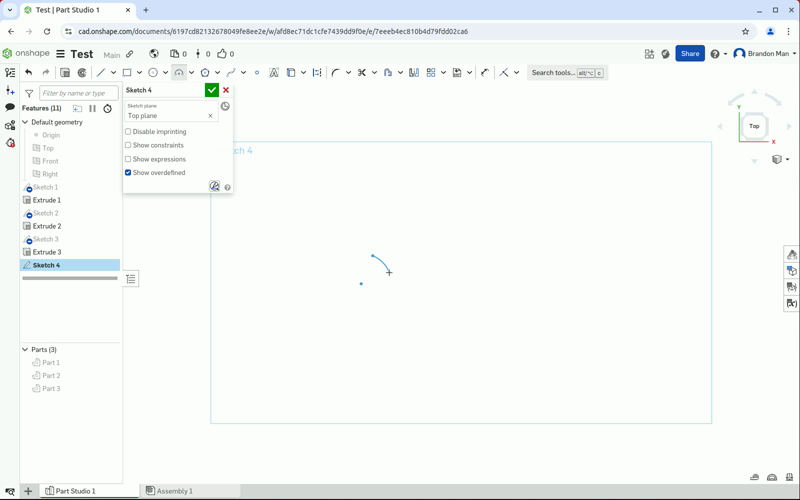
mouse_move(377, 267)
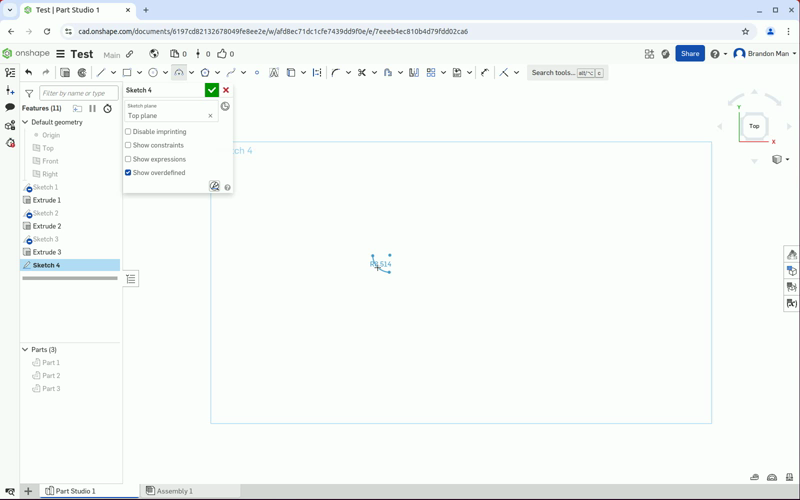
click(377, 267)
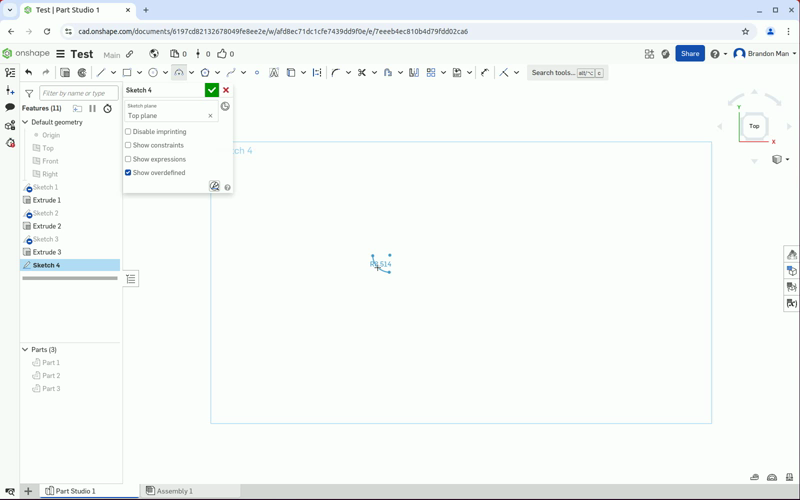
key_up(shift)
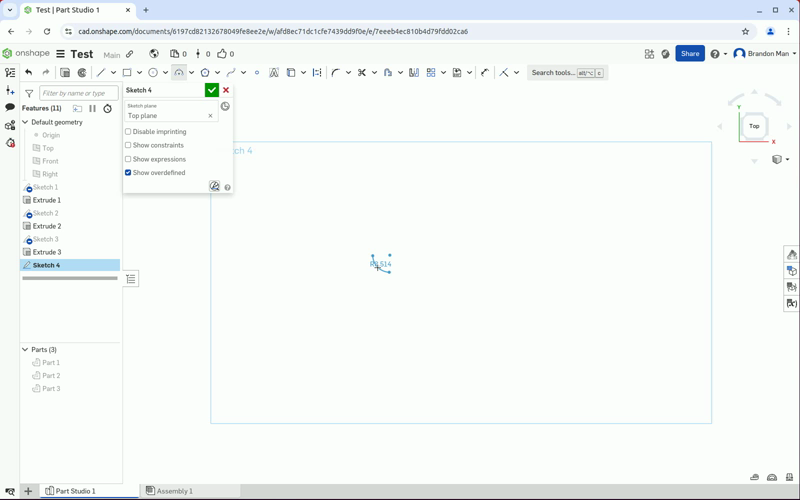
key(esc)
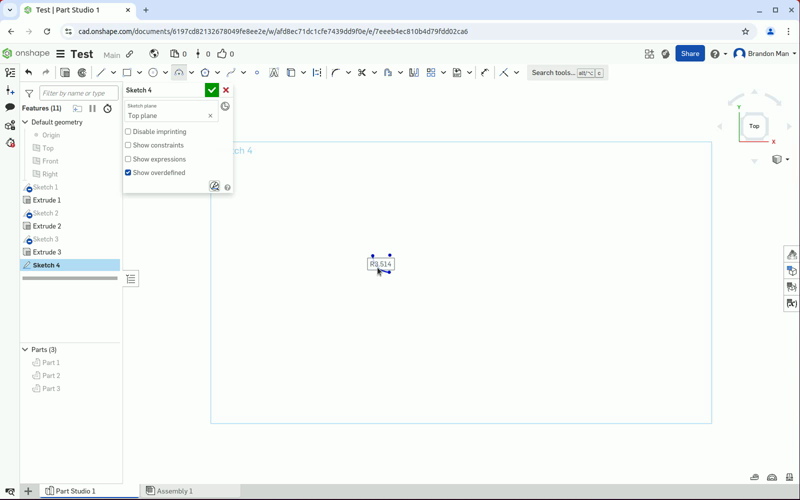
key(l)
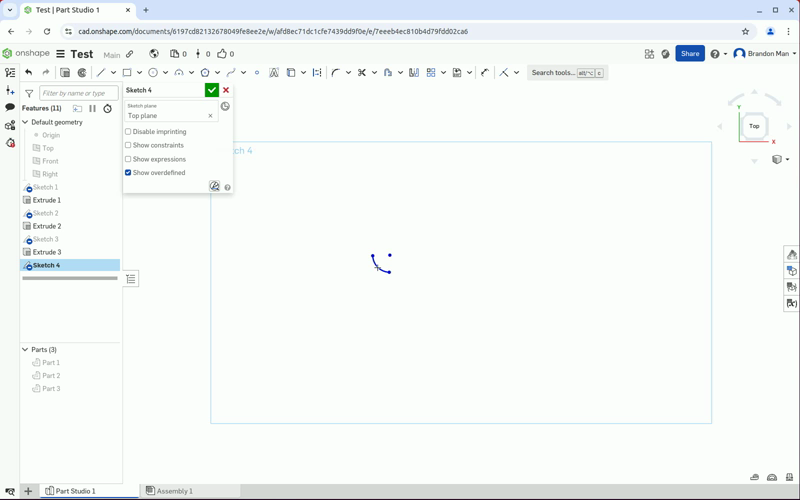
mouse_move(389, 272)
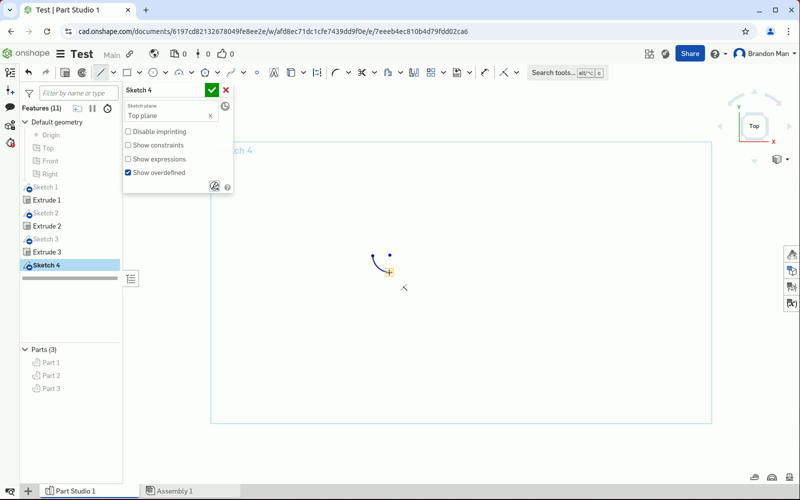
click(389, 272)
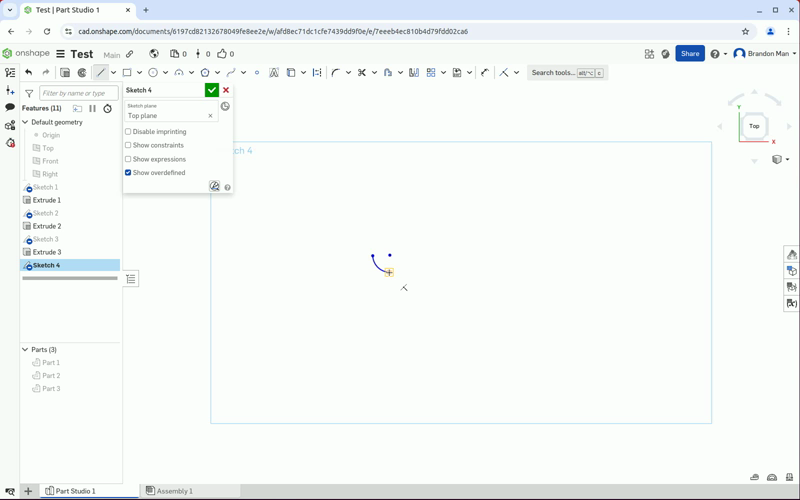
key_down(shift)
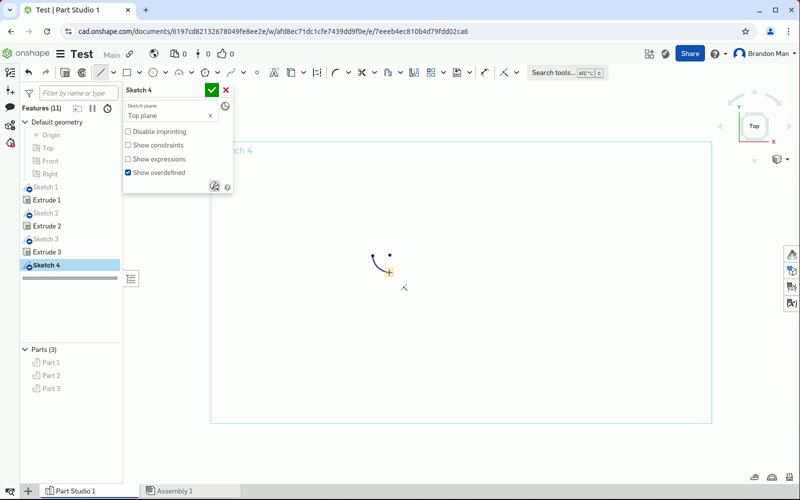
mouse_move(419, 272)
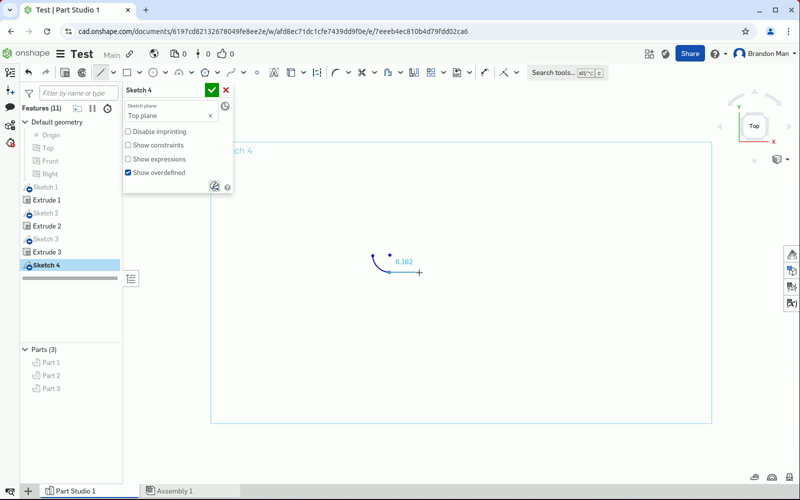
mouse_move(389, 255)
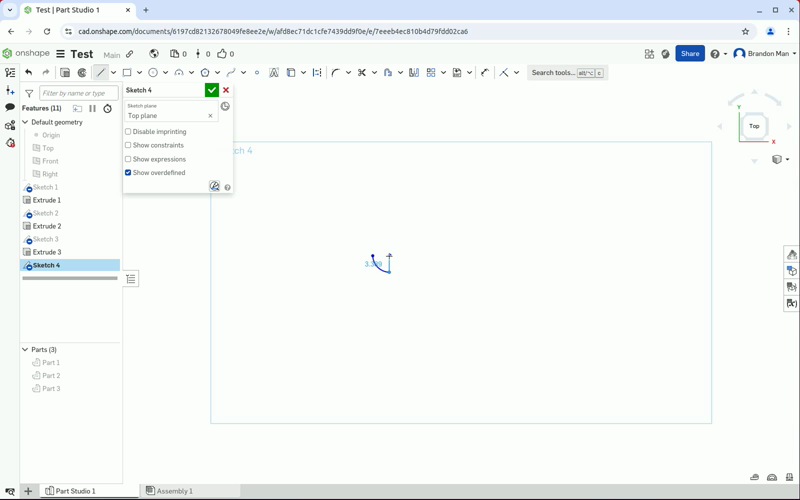
click(389, 255)
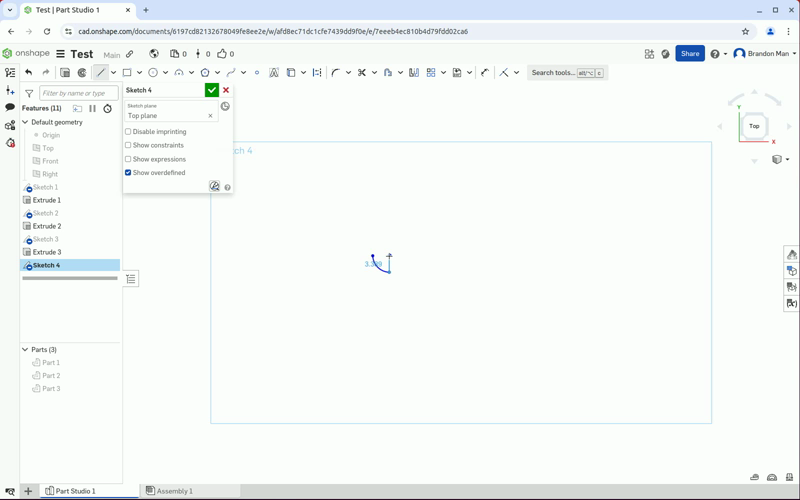
key_up(shift)
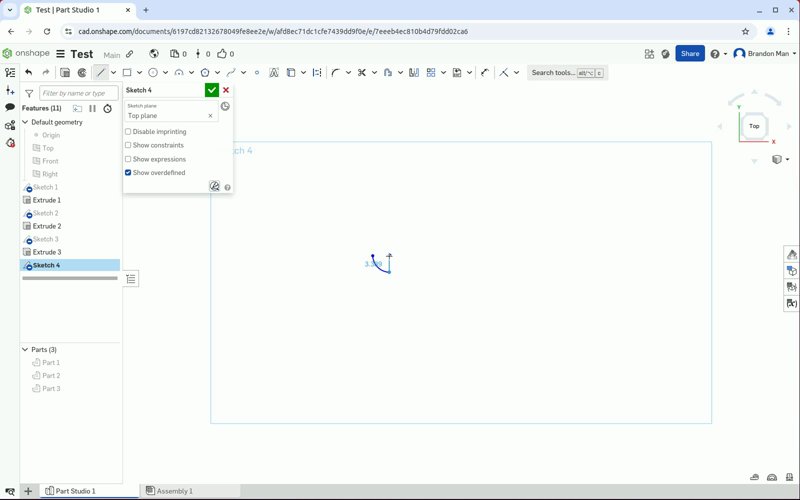
mouse_move(419, 255)
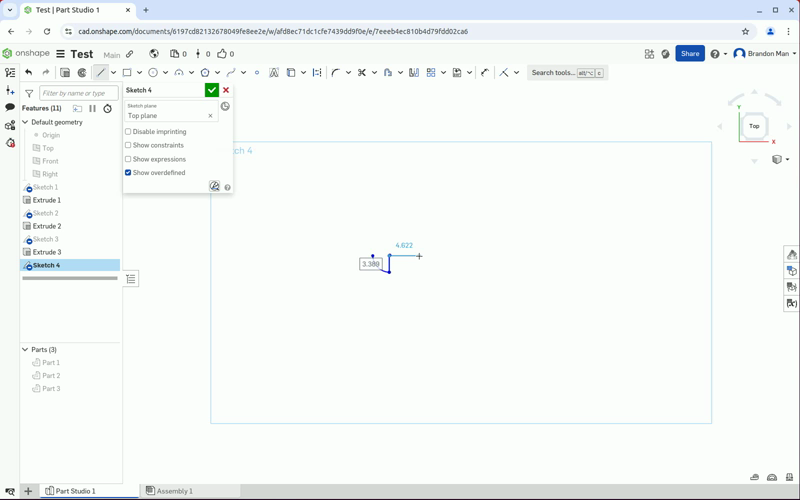
key_down(shift)
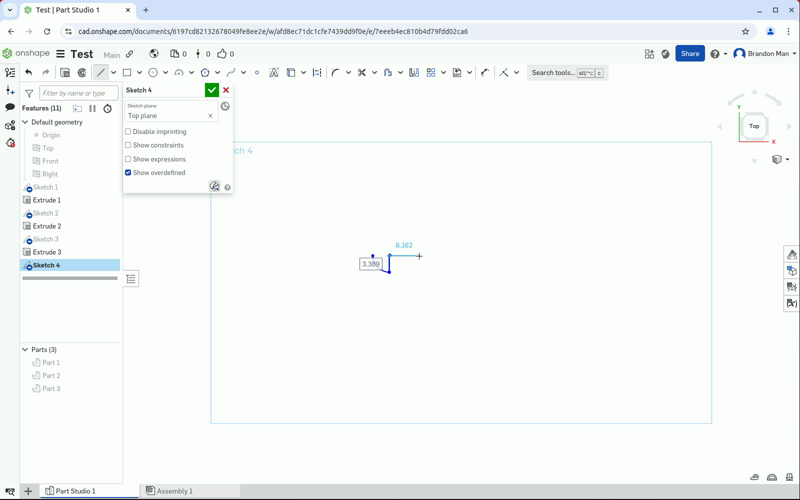
mouse_move(372, 255)
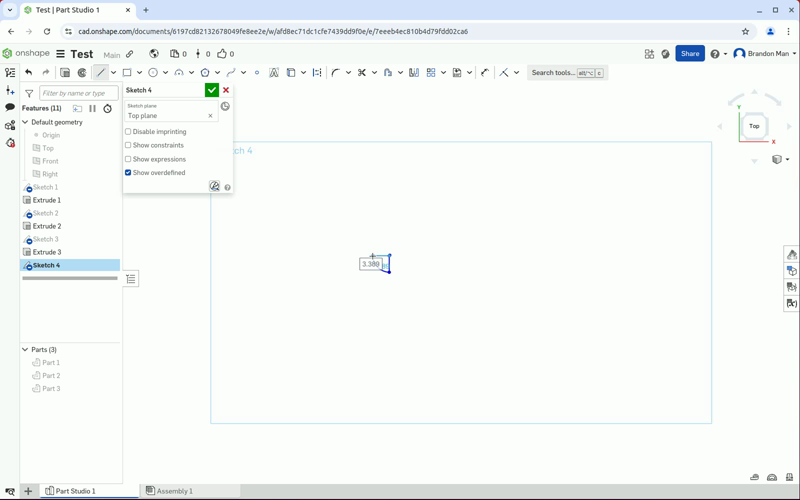
key_up(shift)
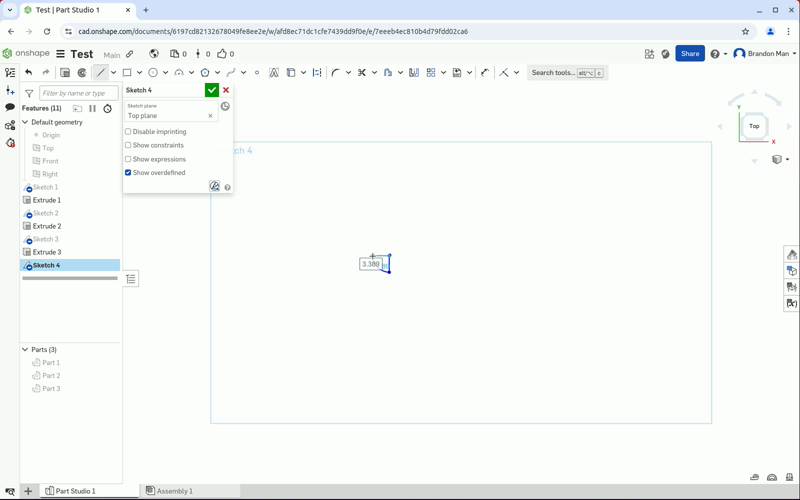
click(372, 255)
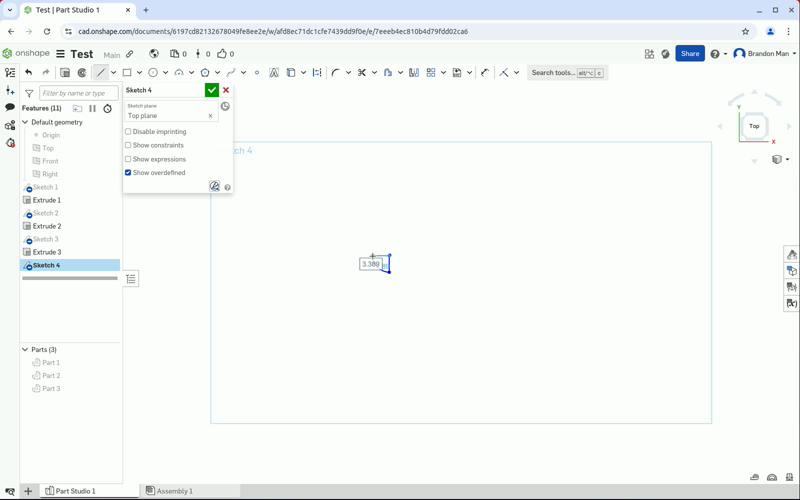
key(esc)
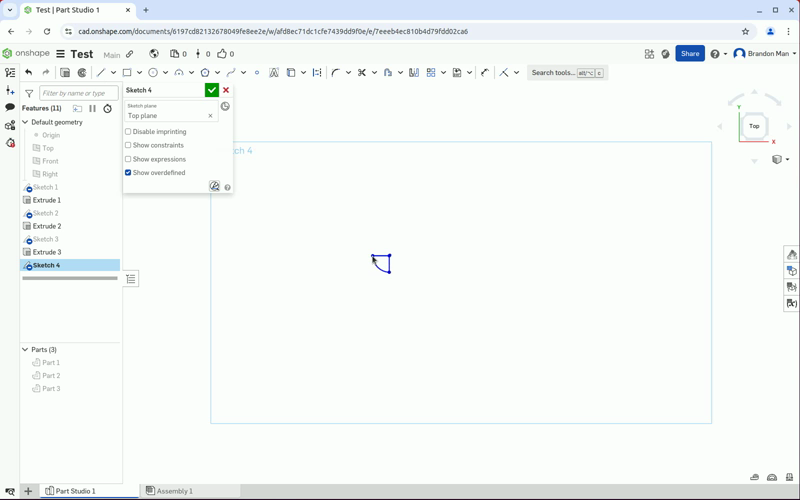
mouse_move(380, 265)
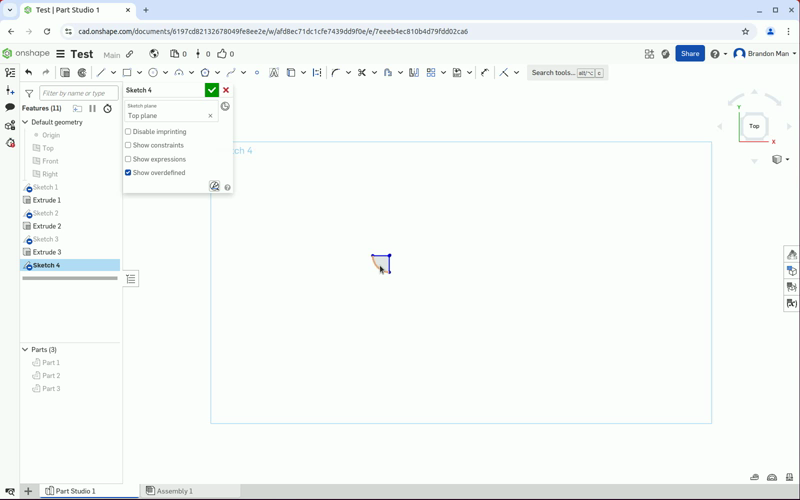
scroll(6)
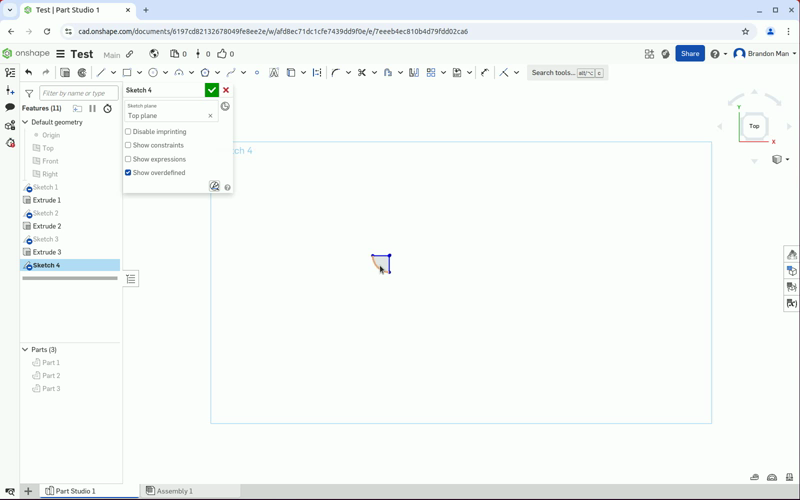
scroll(6)
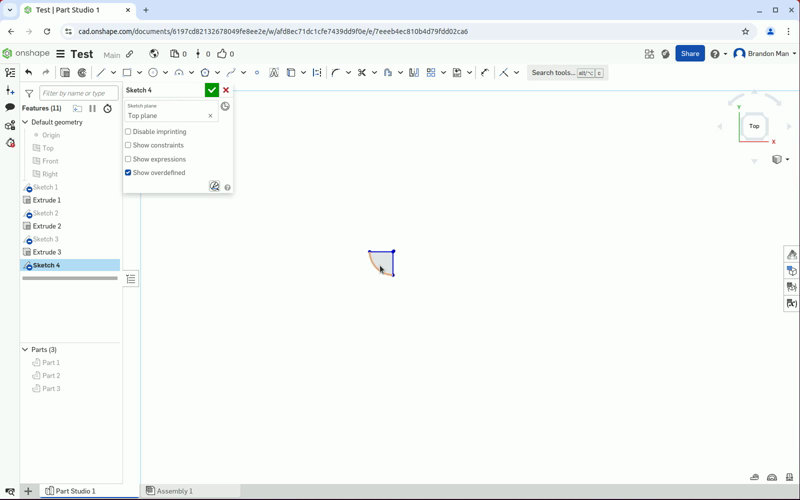
scroll(6)
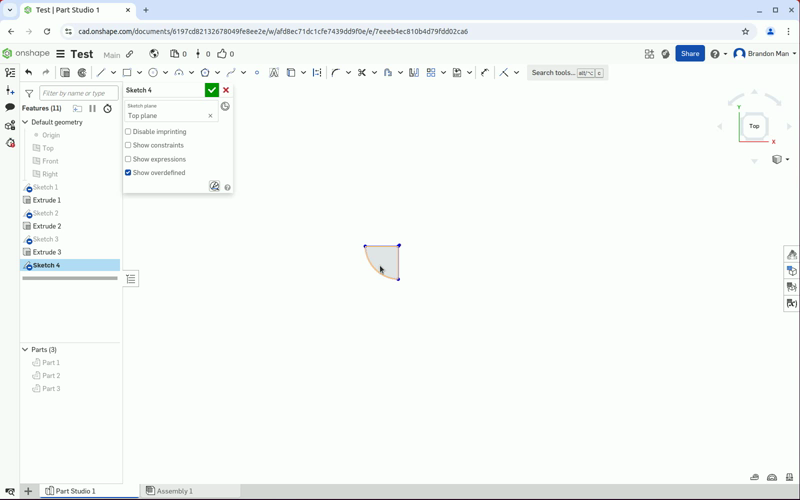
scroll(6)
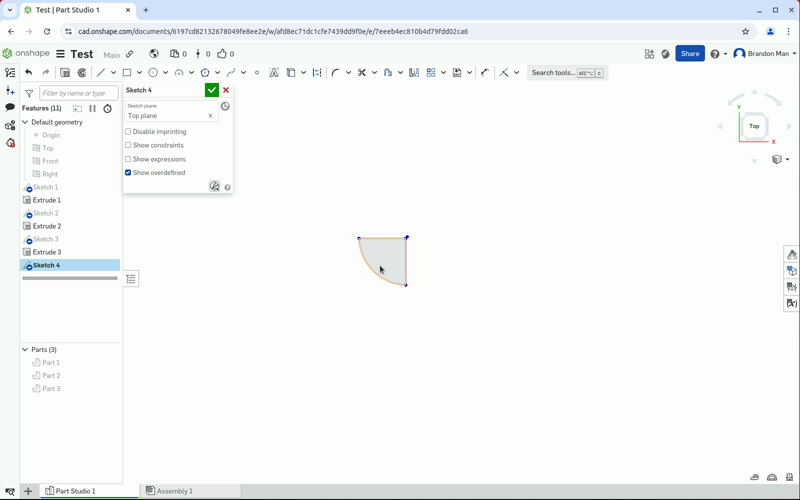
scroll(6)
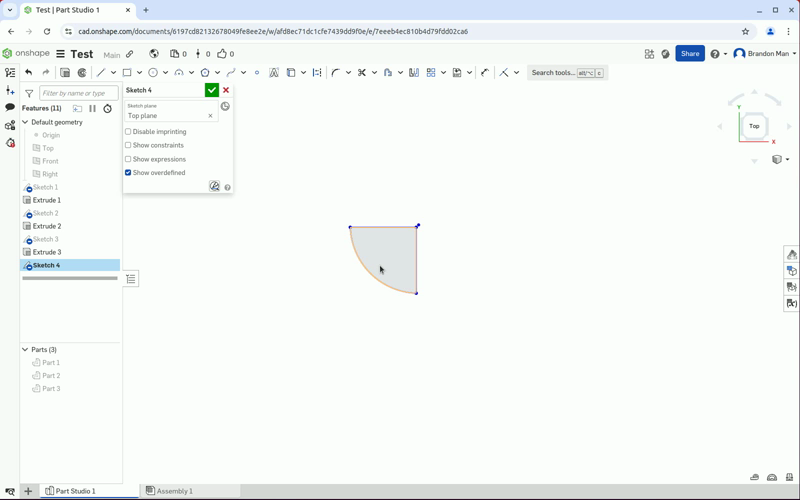
scroll(6)
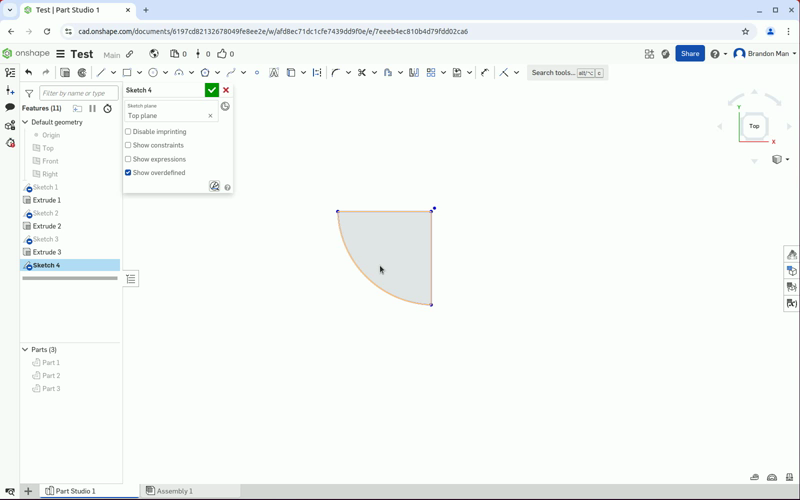
scroll(6)
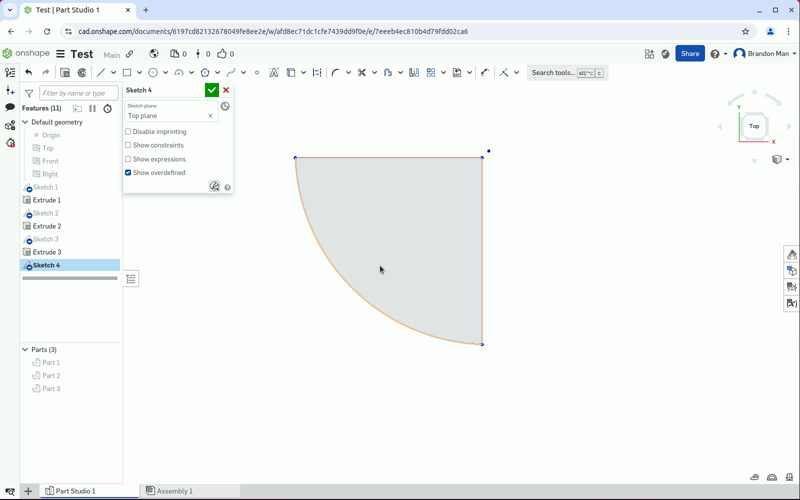
click(380, 265)
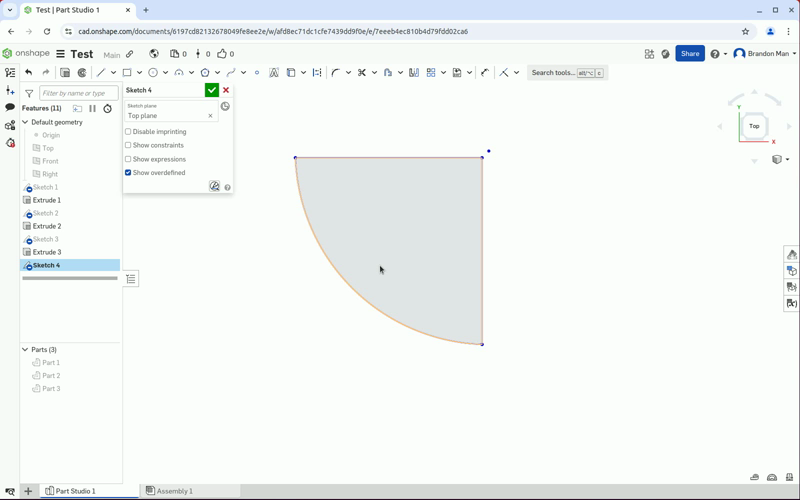
scroll(-6)
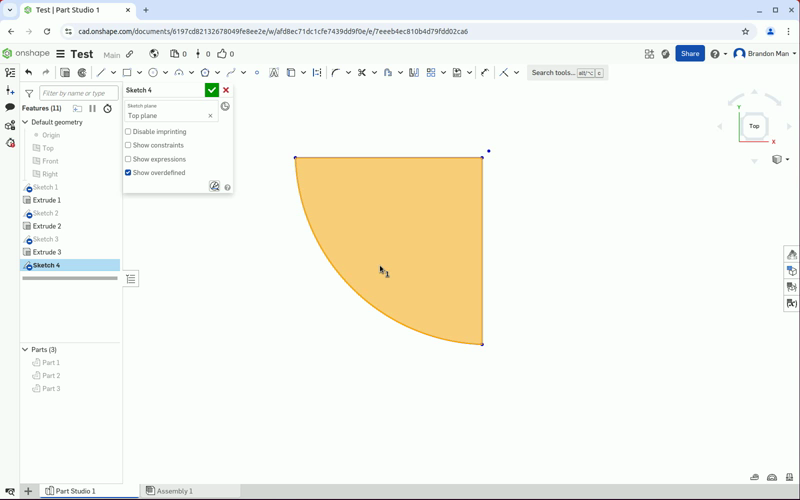
scroll(-6)
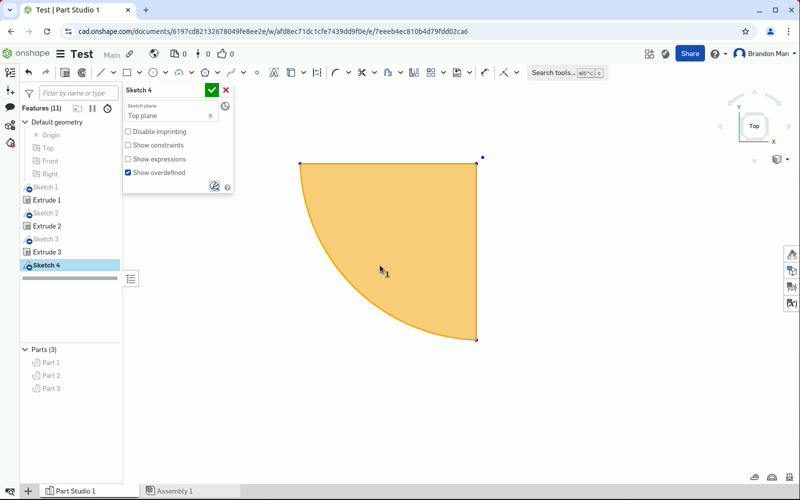
scroll(-6)
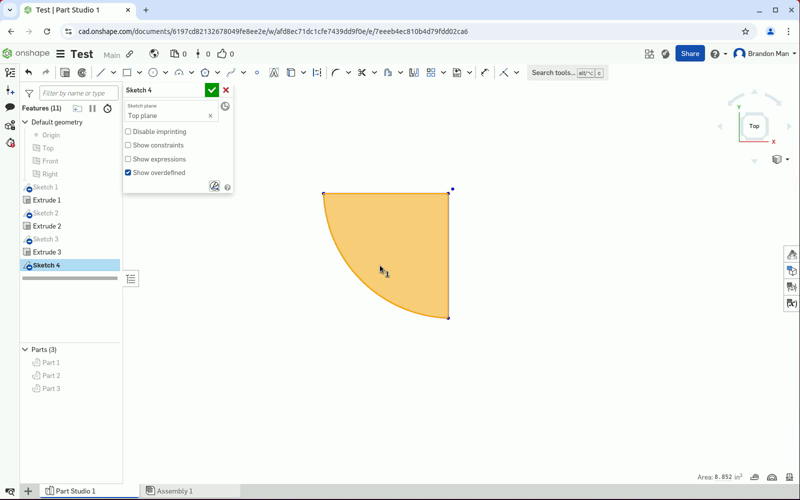
scroll(-6)
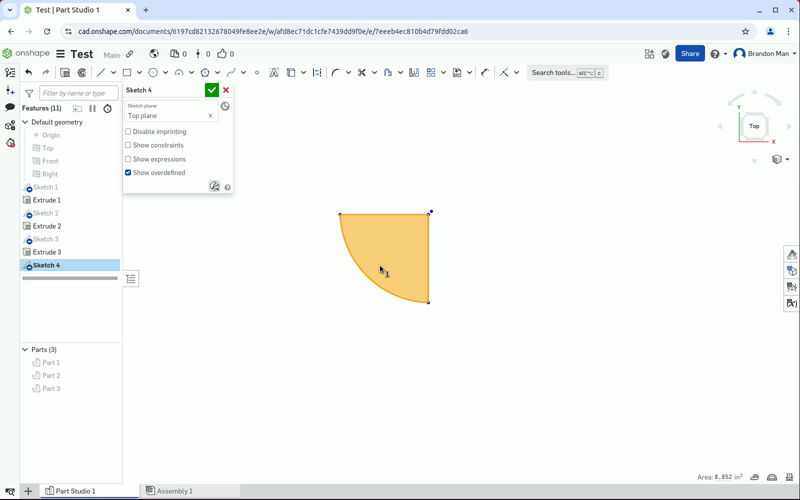
scroll(-6)
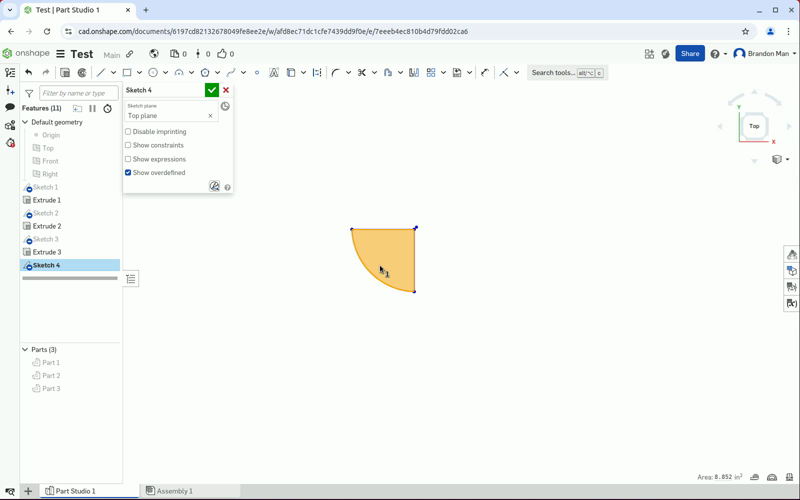
scroll(-6)
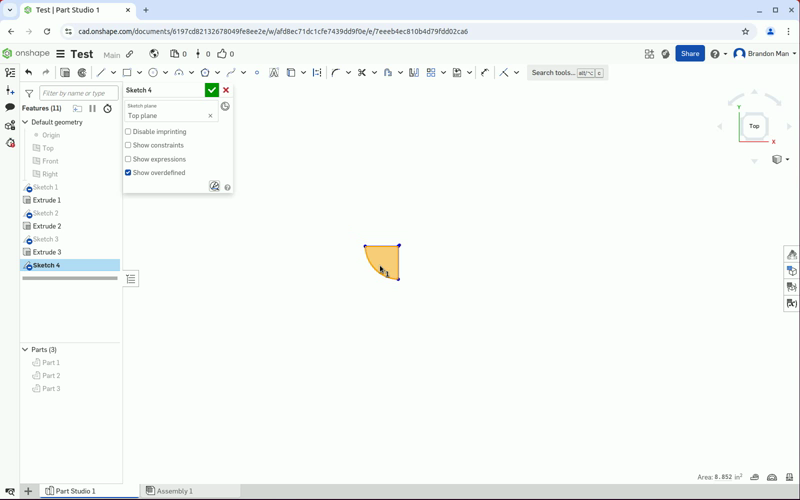
scroll(-6)
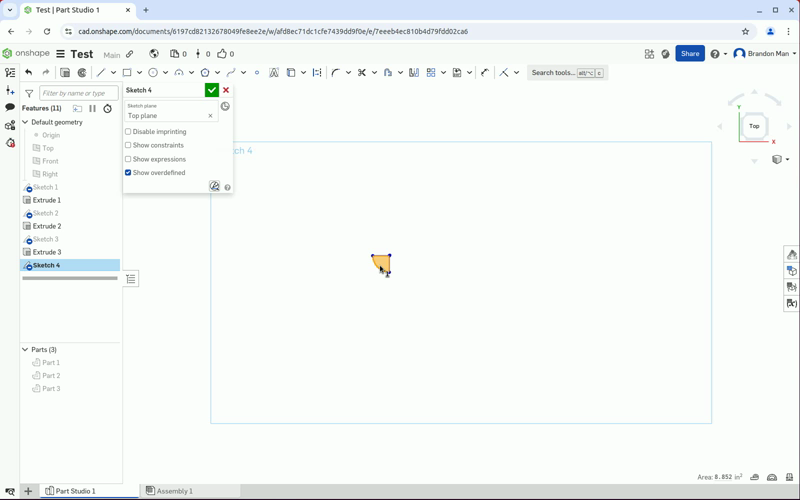
mouse_move(73, 352)
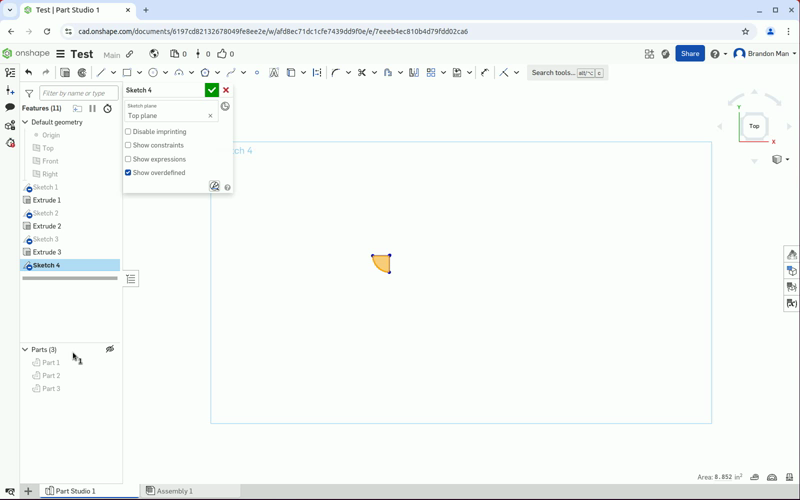
key(shift+y)
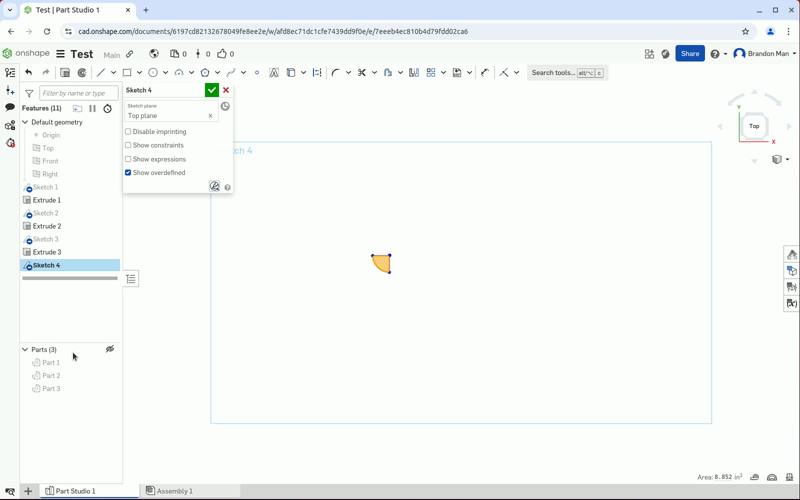
key(shift+e)
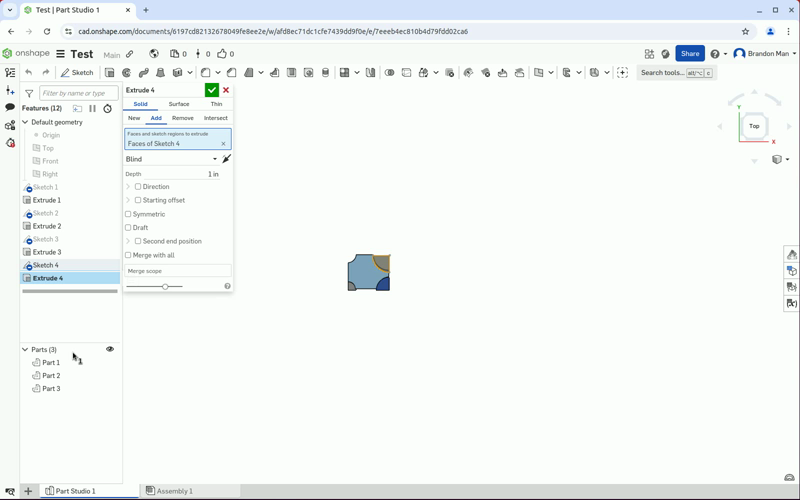
mouse_move(143, 106)
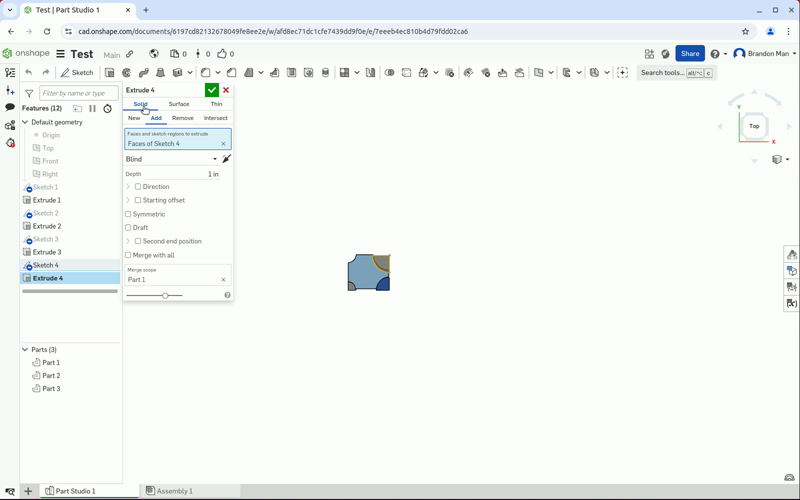
click(143, 106)
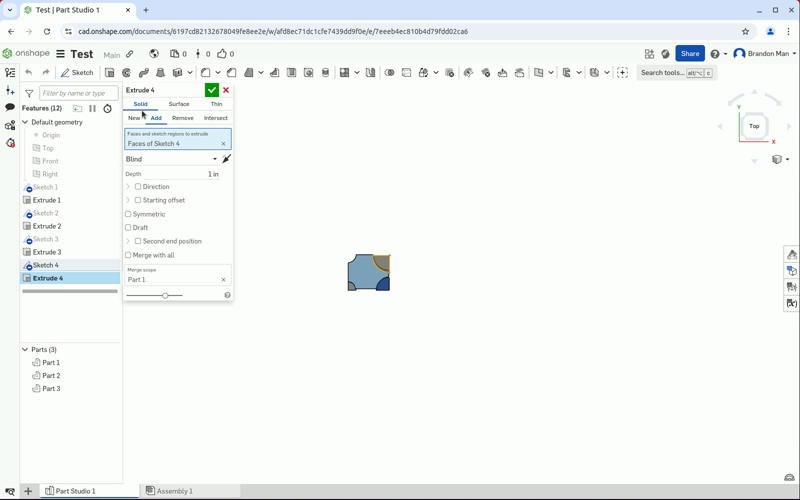
mouse_move(137, 120)
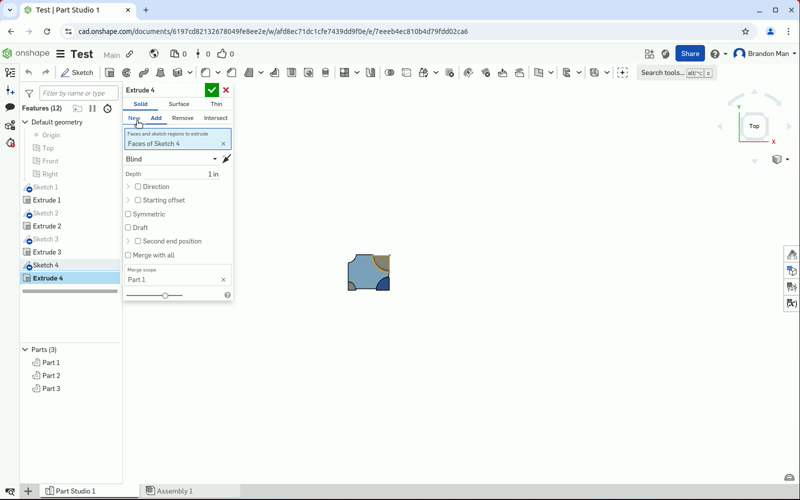
click(137, 120)
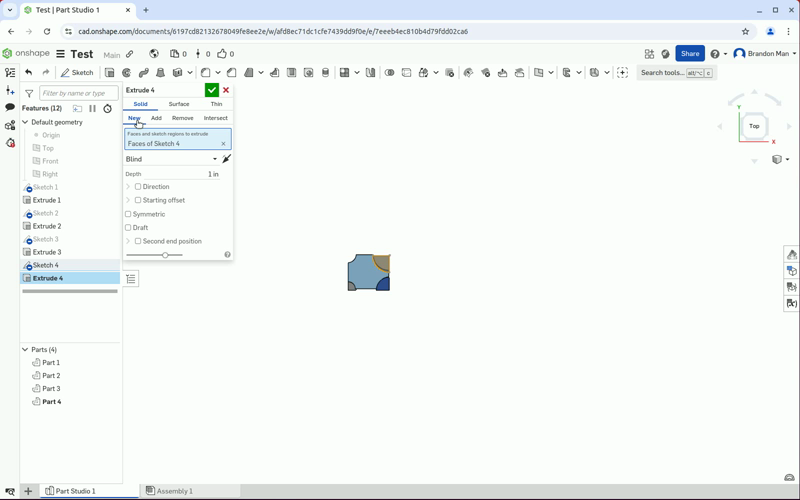
key(tab, 4)
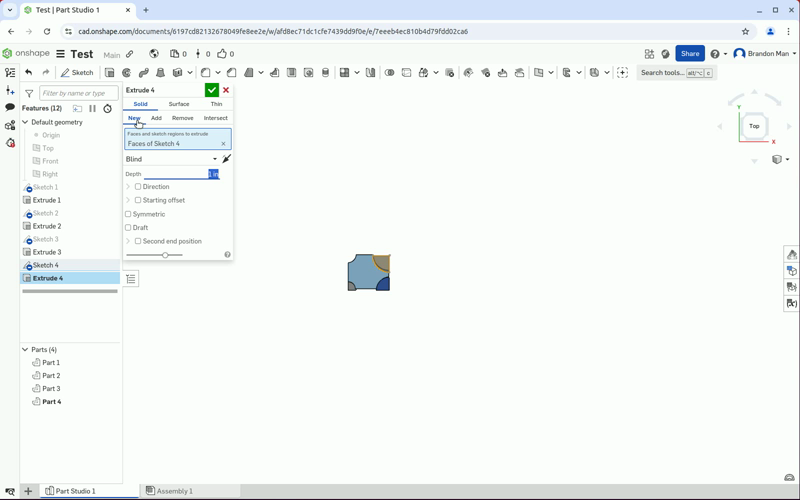
text(2.407)
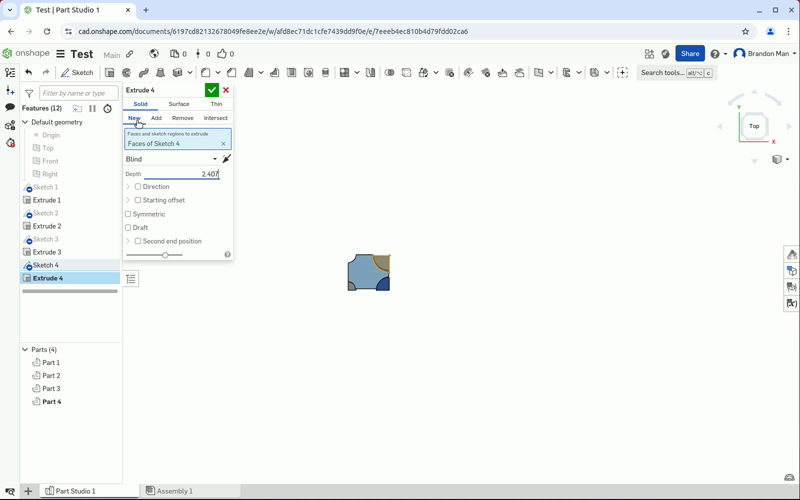
key(enter)
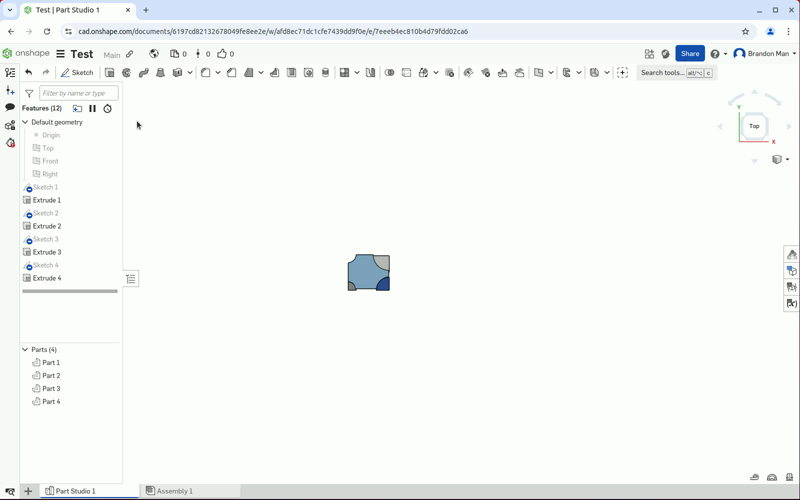
key(shift+h)
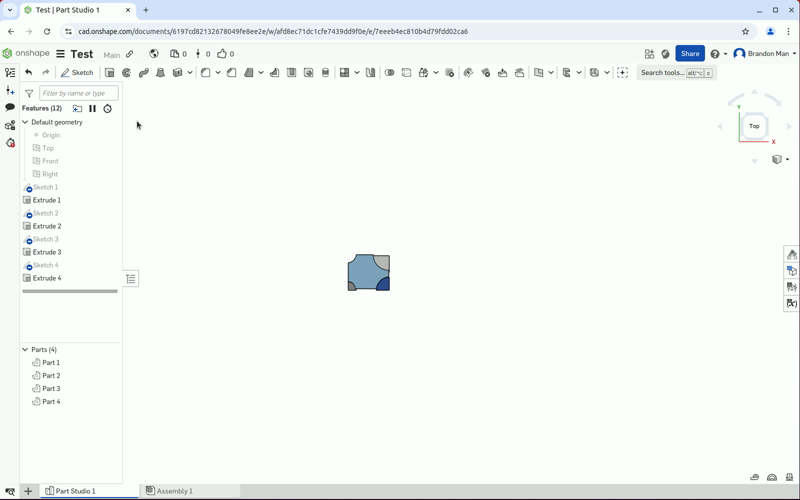
key(shift+h)
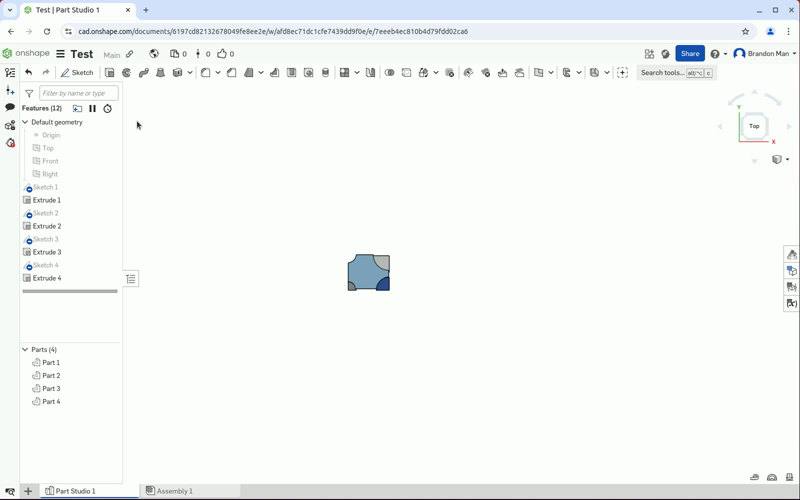
mouse_move(73, 189)
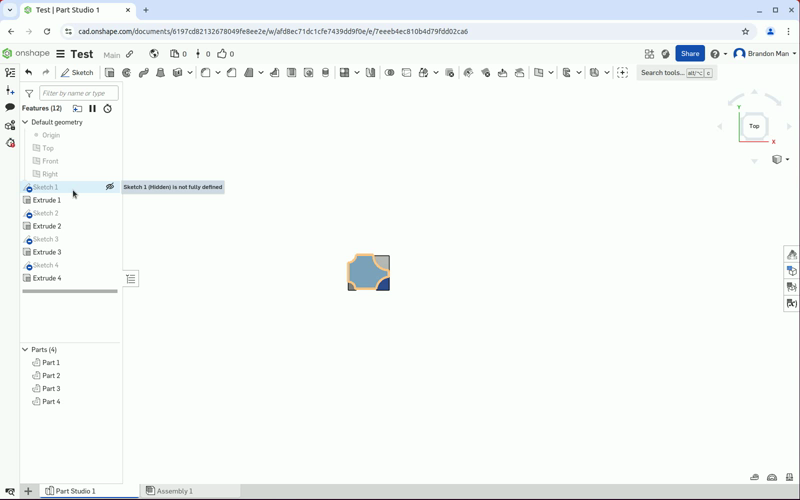
click(73, 189)
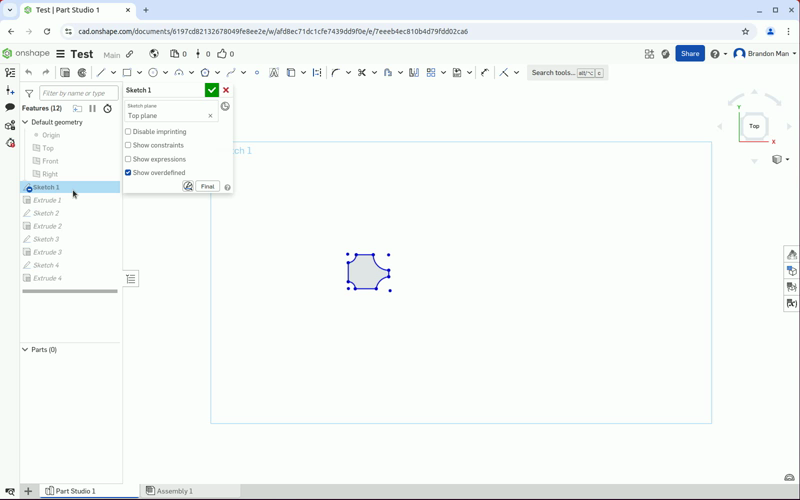
mouse_move(229, 92)
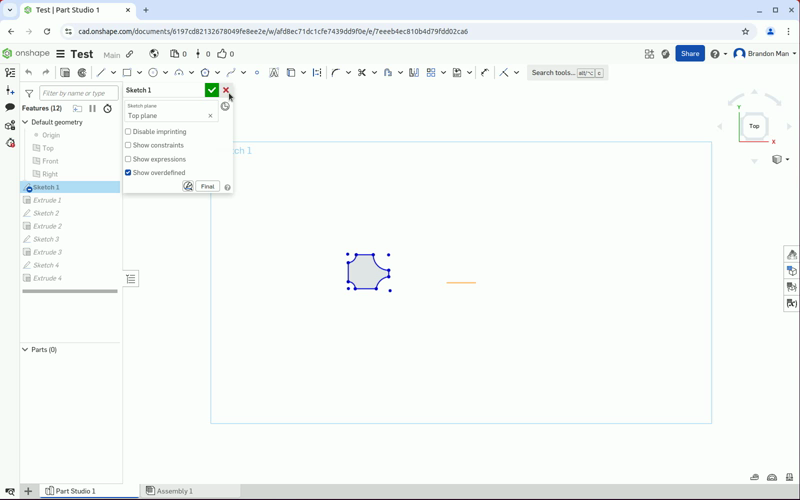
click(229, 92)
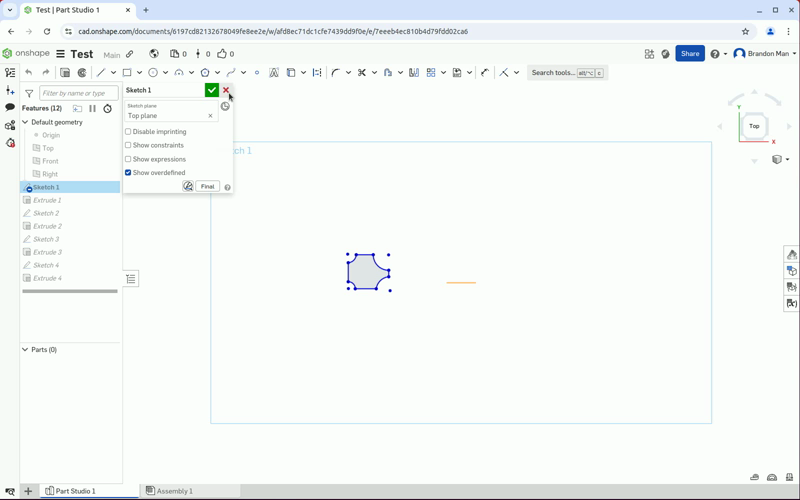
key(shift+s)
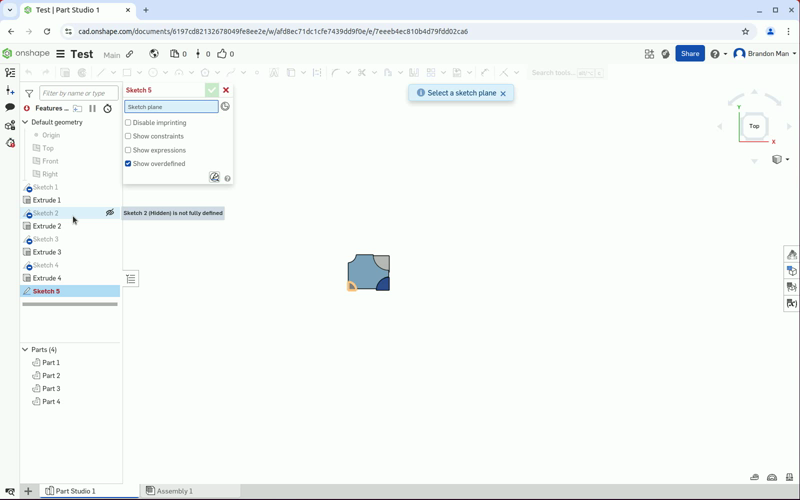
scroll(3)
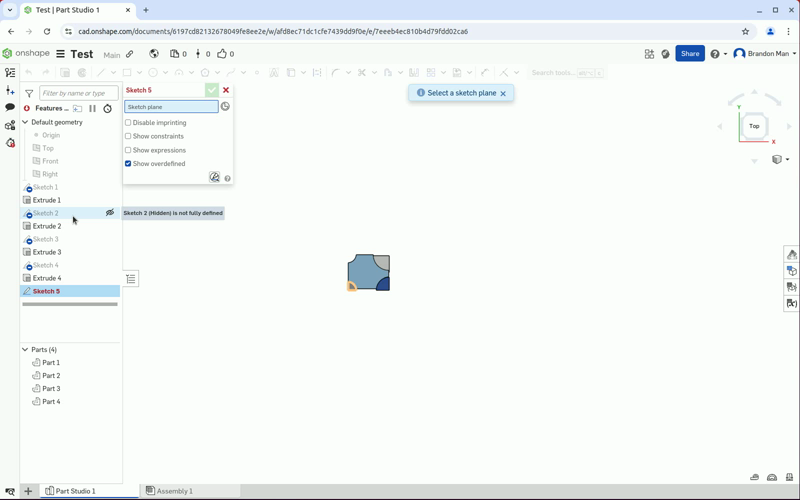
mouse_move(73, 150)
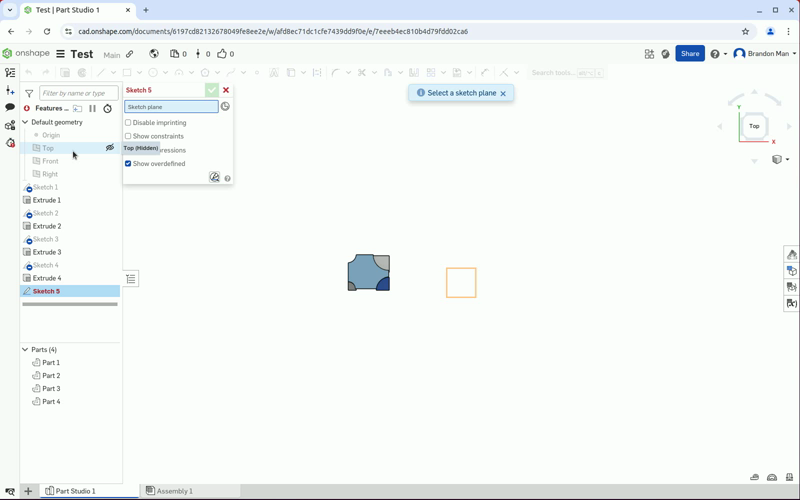
click(73, 150)
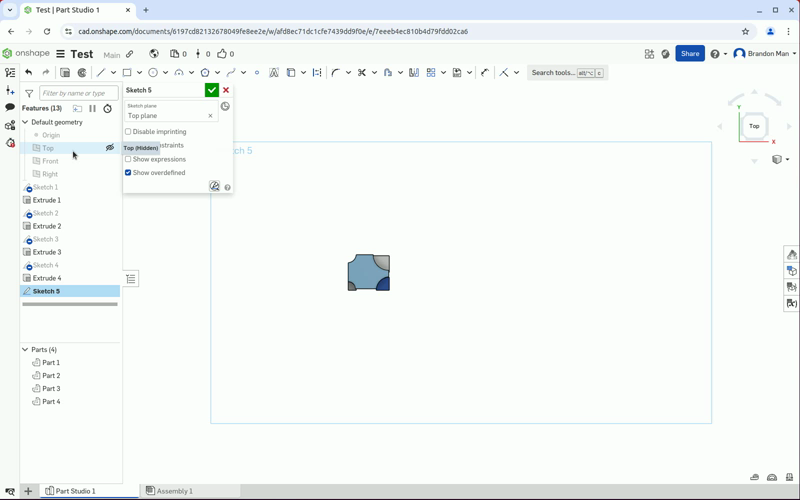
mouse_move(73, 352)
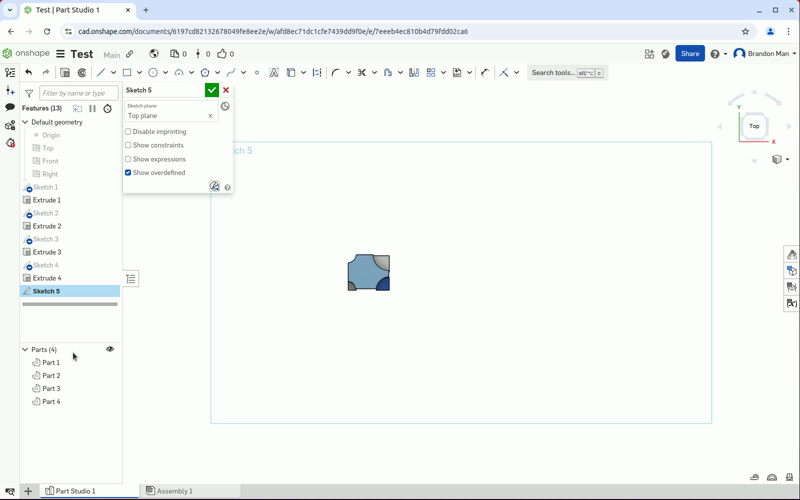
key(y)
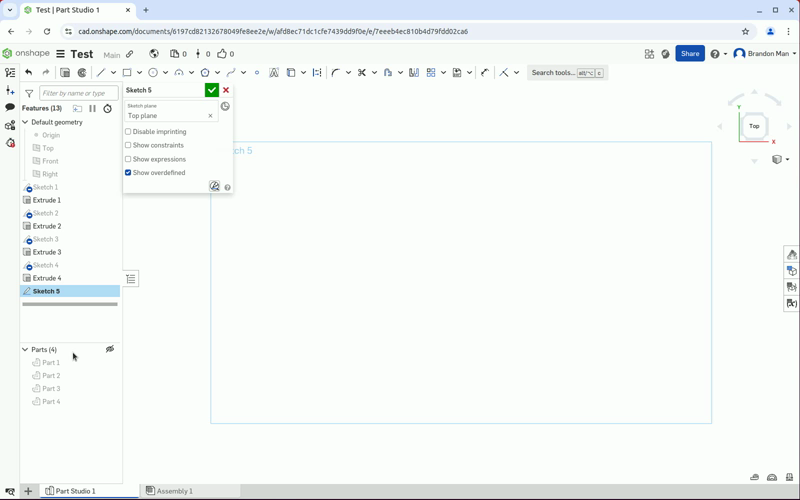
key(a)
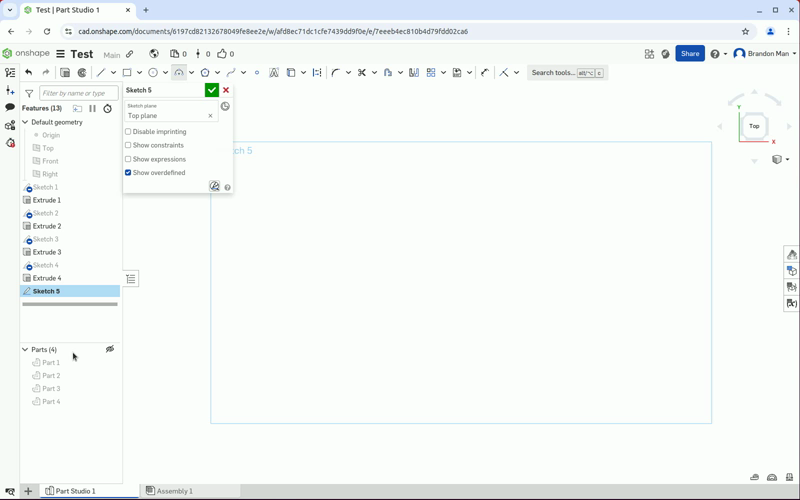
key_down(shift)
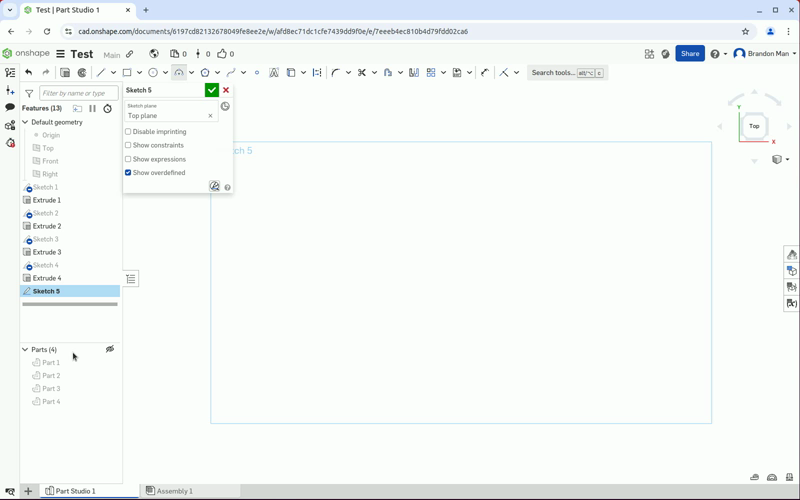
mouse_move(348, 262)
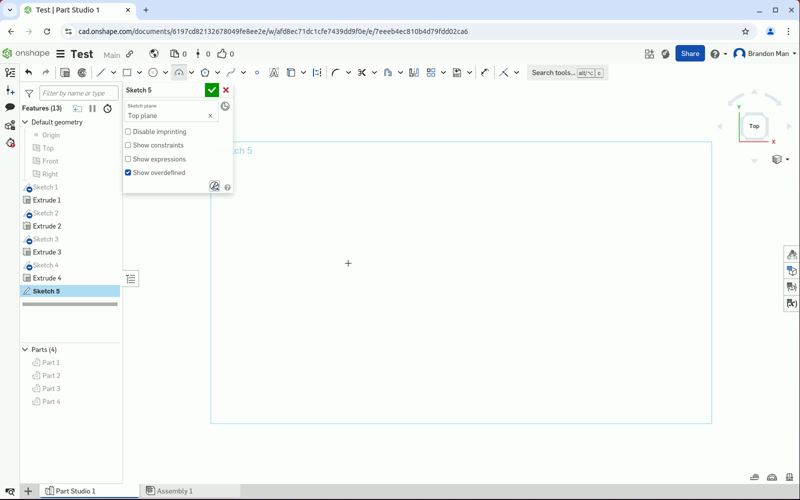
click(348, 262)
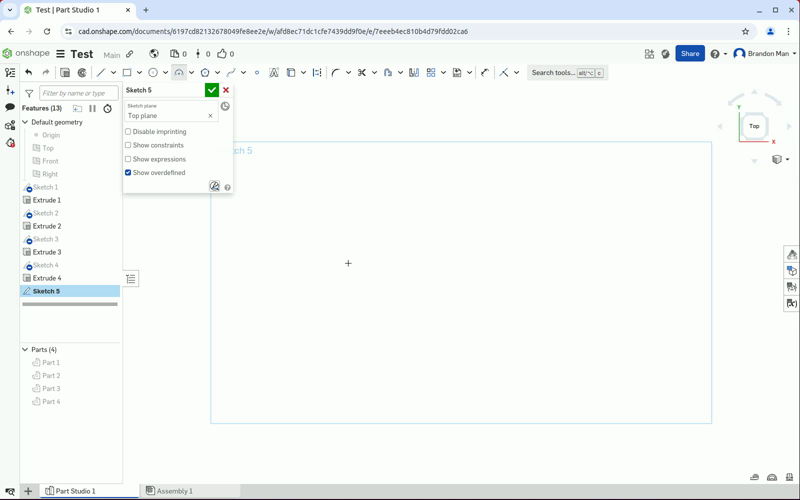
key_up(shift)
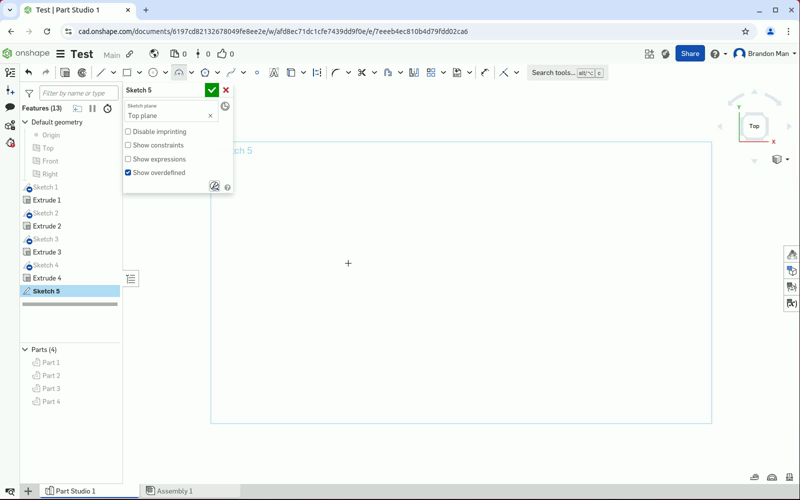
key_down(shift)
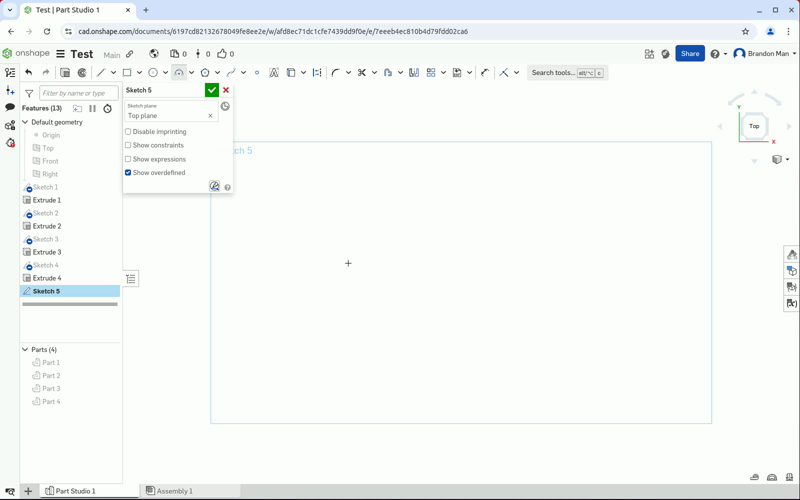
mouse_move(356, 254)
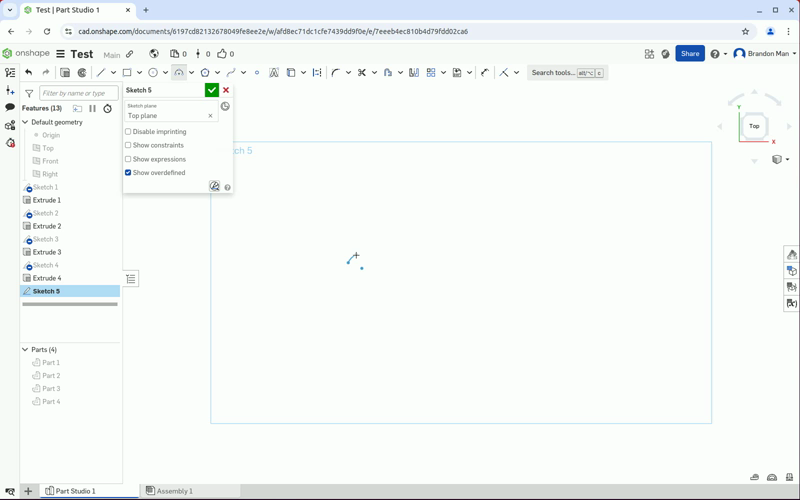
click(356, 254)
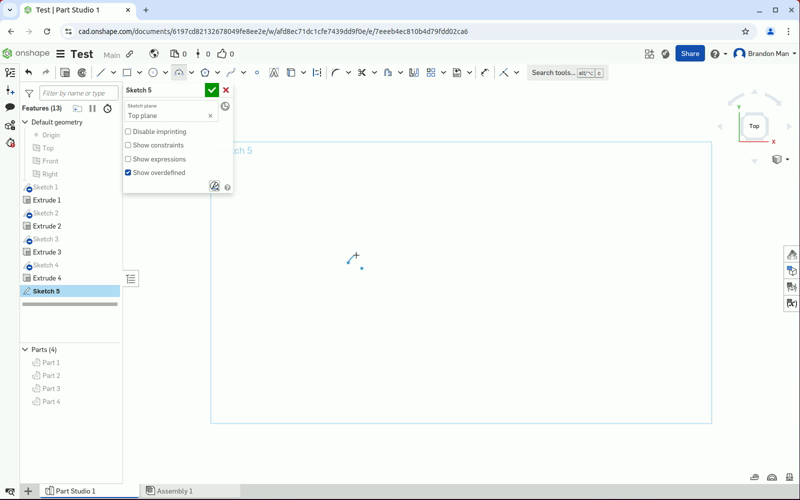
mouse_move(353, 260)
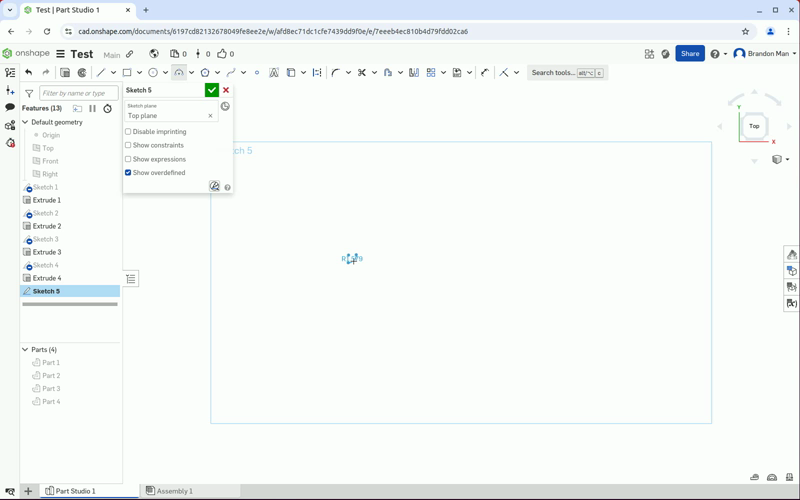
click(353, 260)
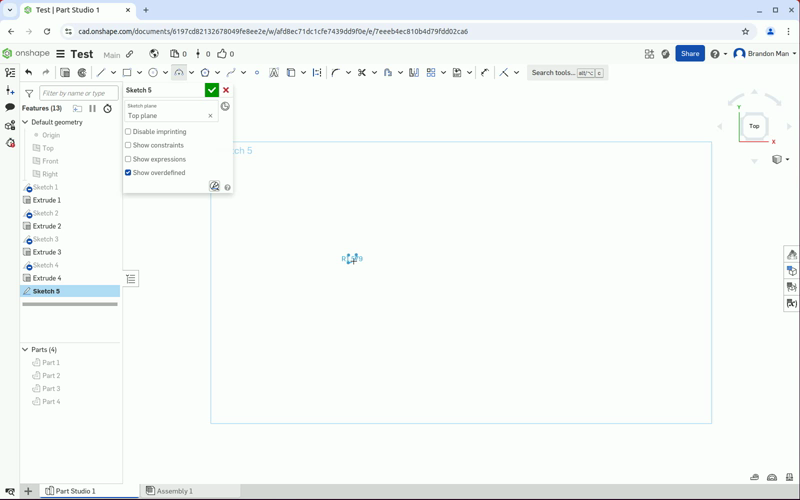
key_up(shift)
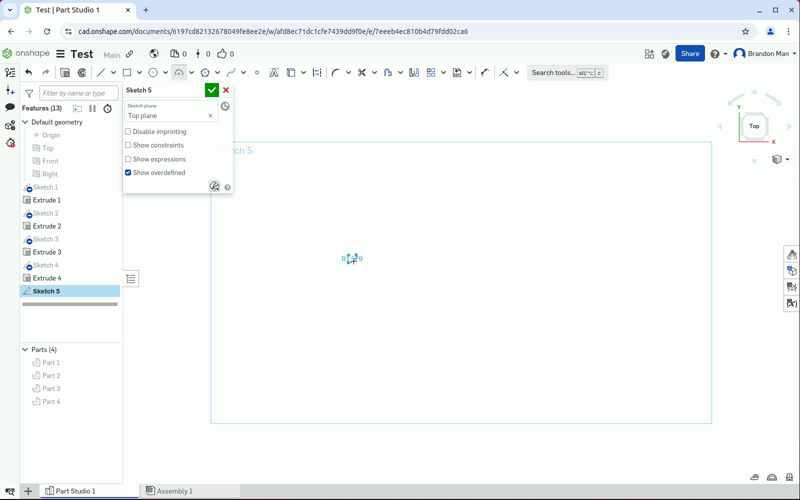
key(esc)
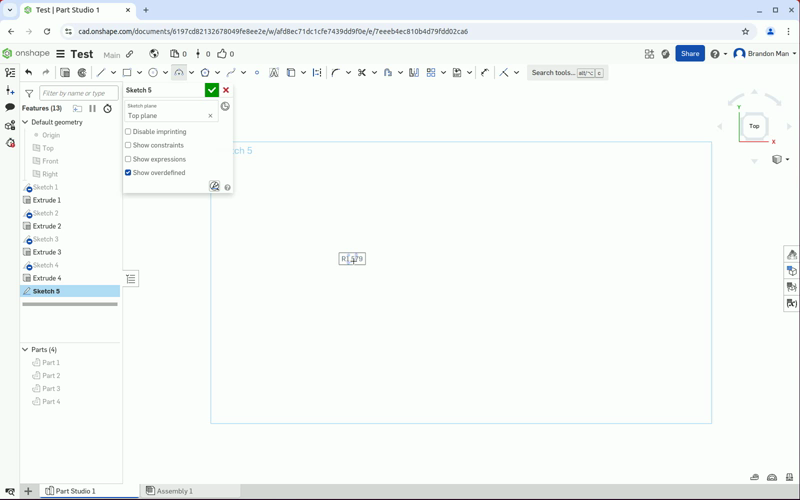
key(l)
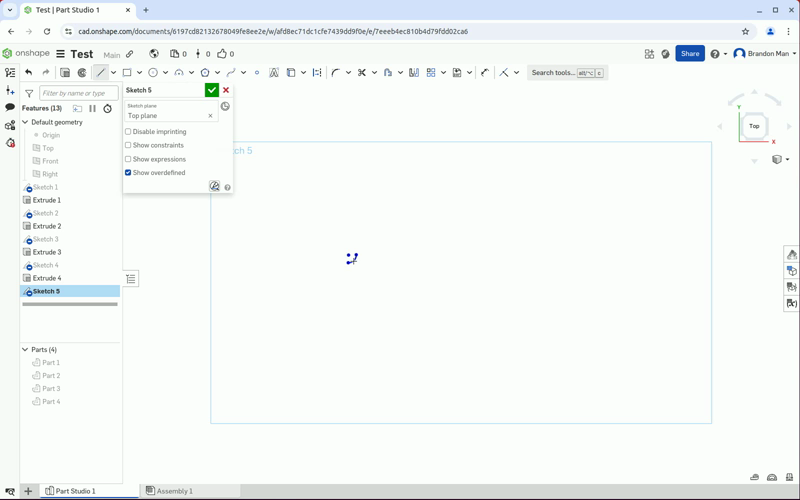
mouse_move(356, 254)
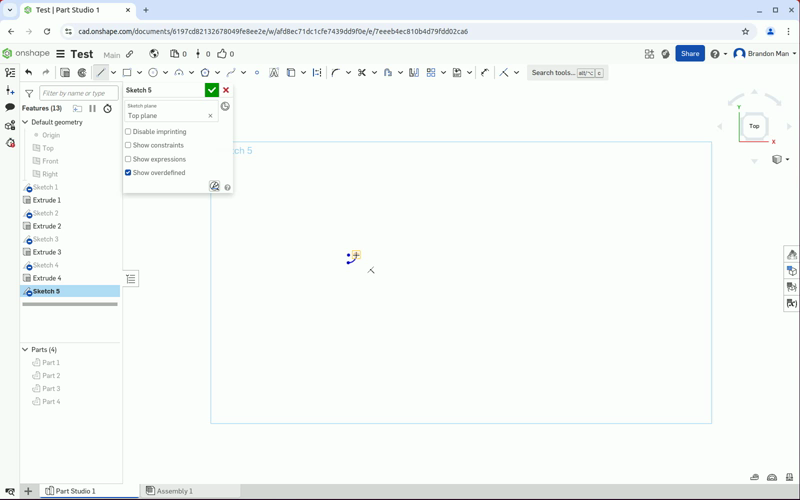
click(356, 254)
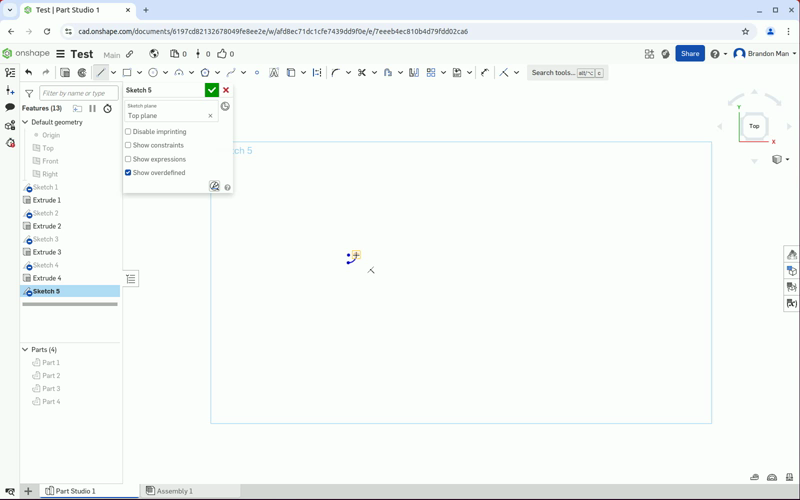
key_down(shift)
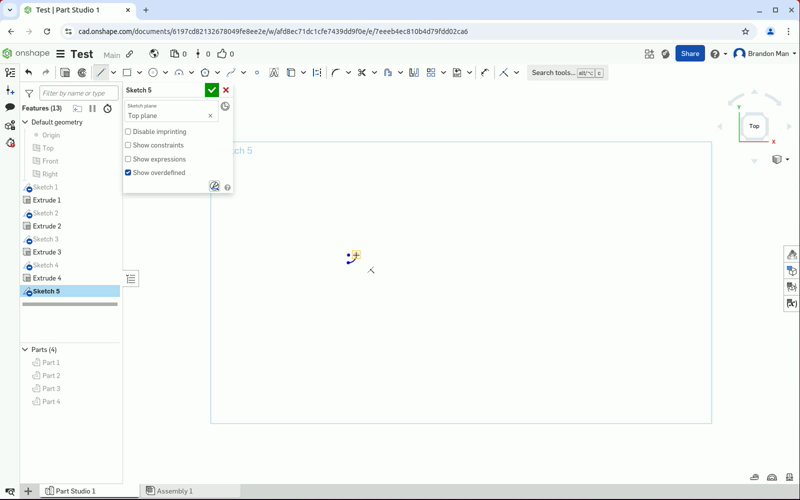
mouse_move(386, 254)
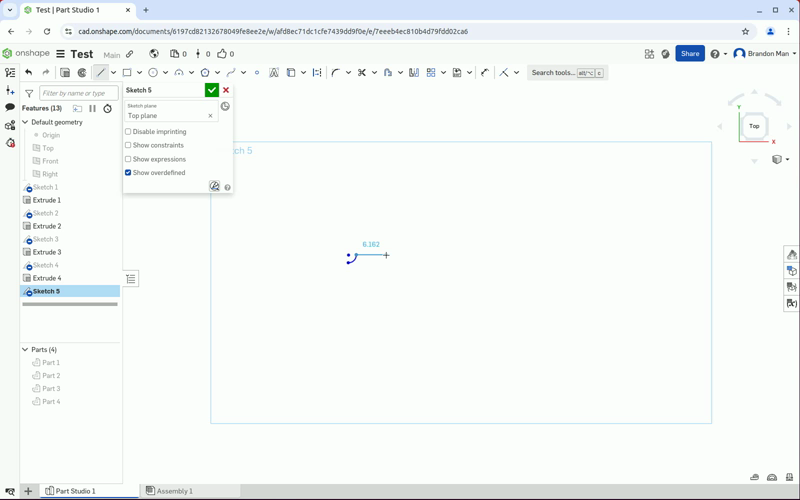
mouse_move(348, 254)
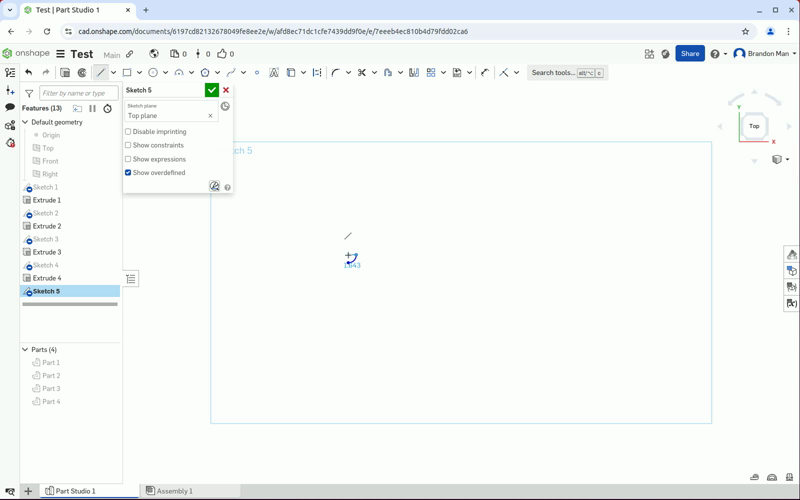
click(348, 254)
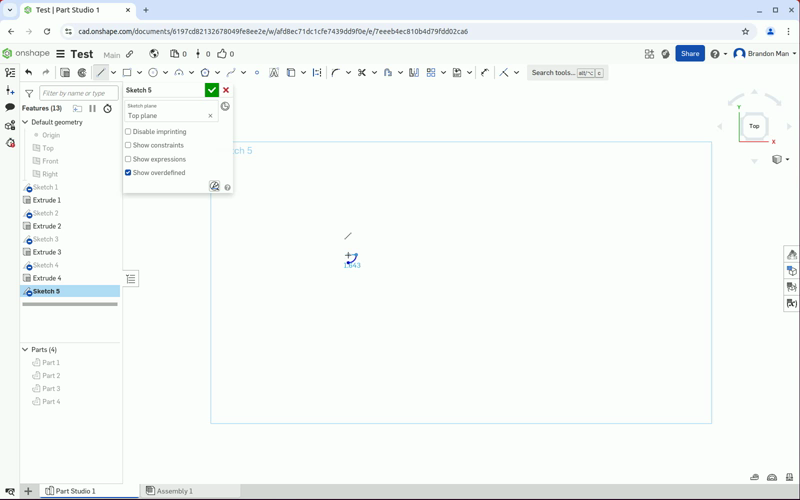
key_up(shift)
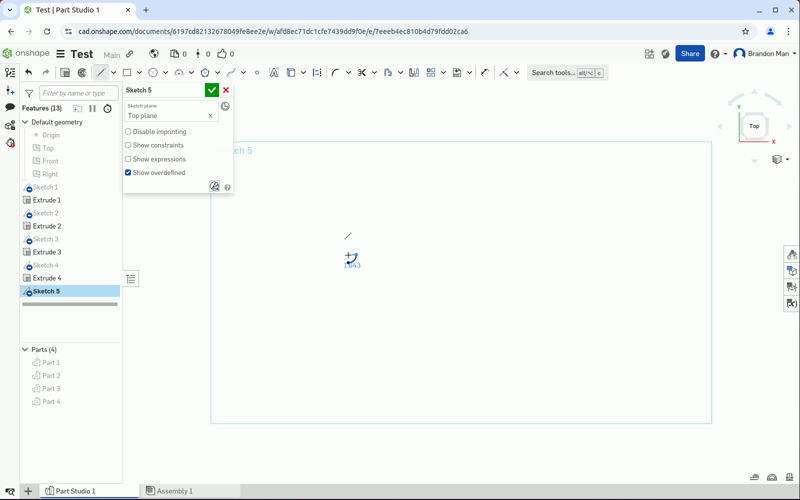
mouse_move(378, 254)
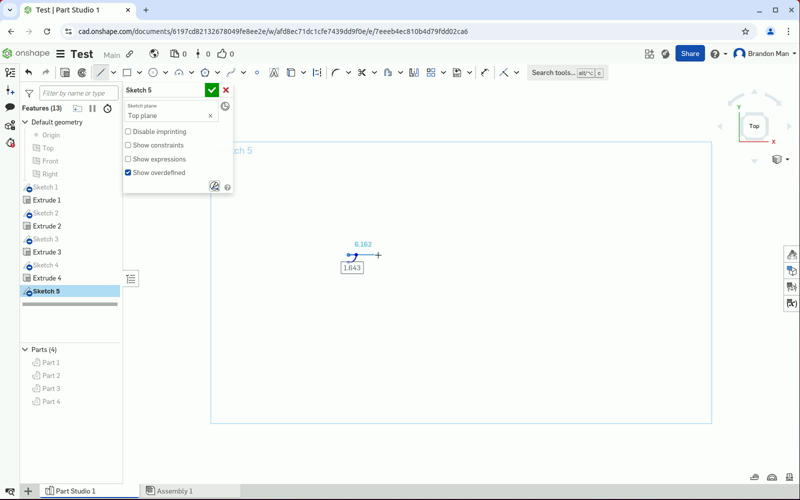
key_down(shift)
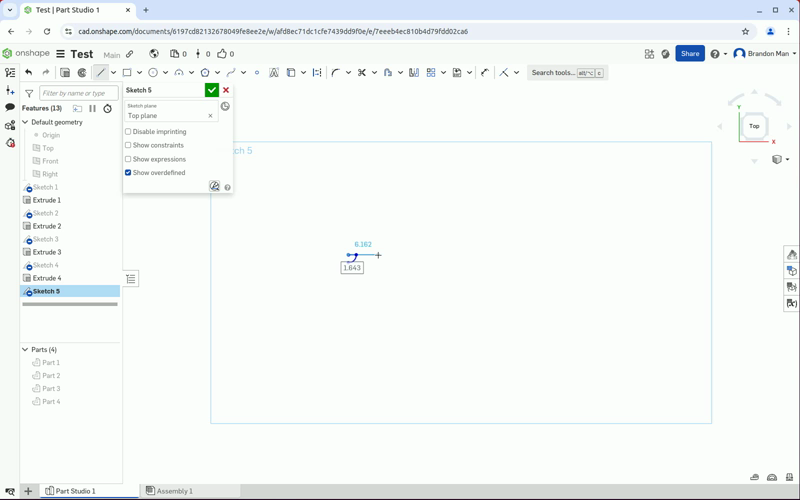
mouse_move(348, 262)
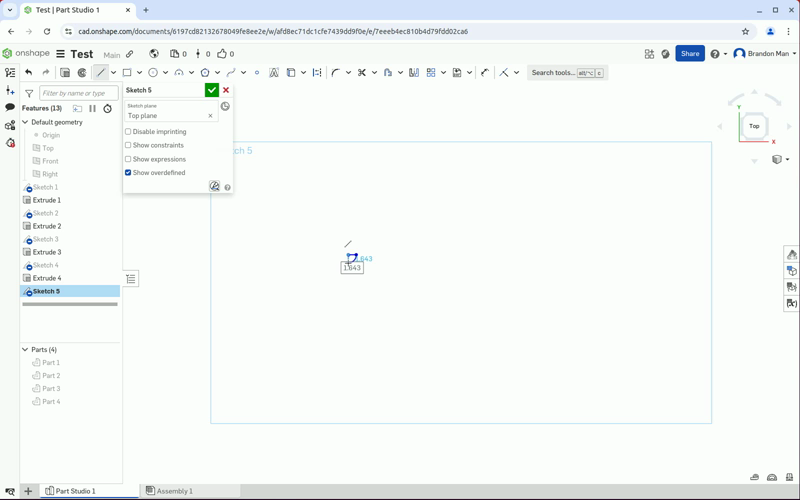
key_up(shift)
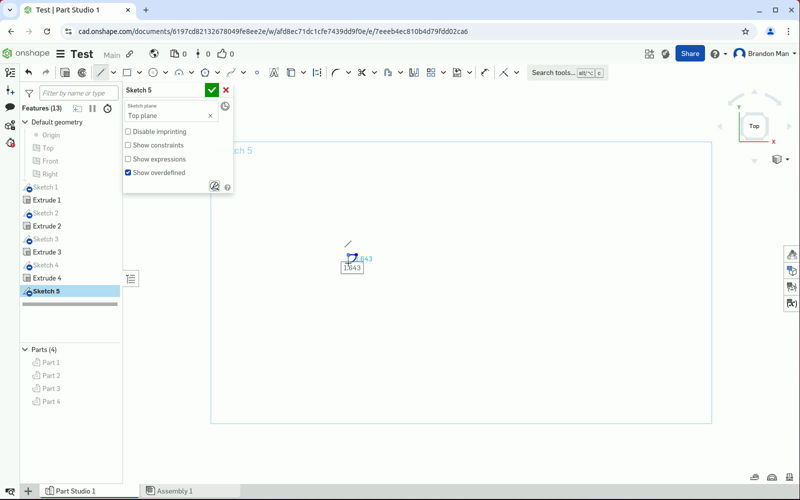
click(348, 262)
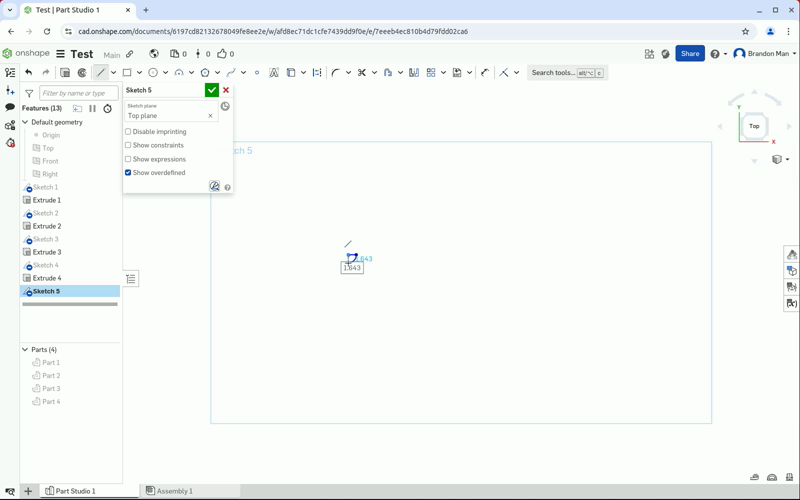
key(esc)
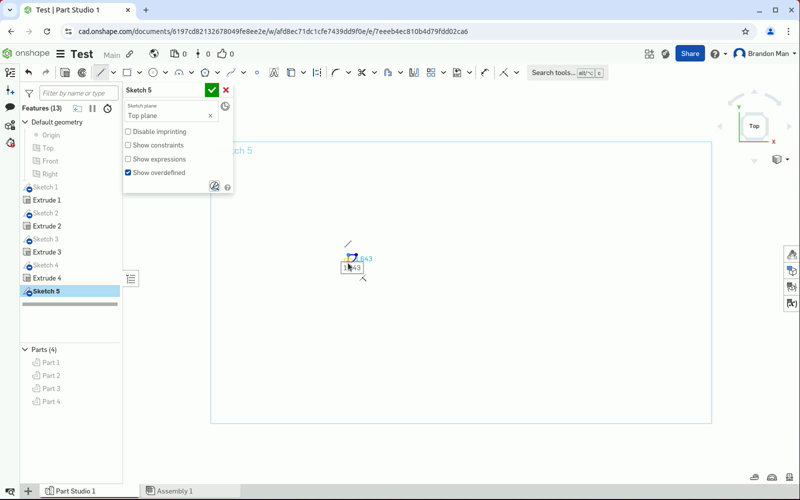
mouse_move(352, 256)
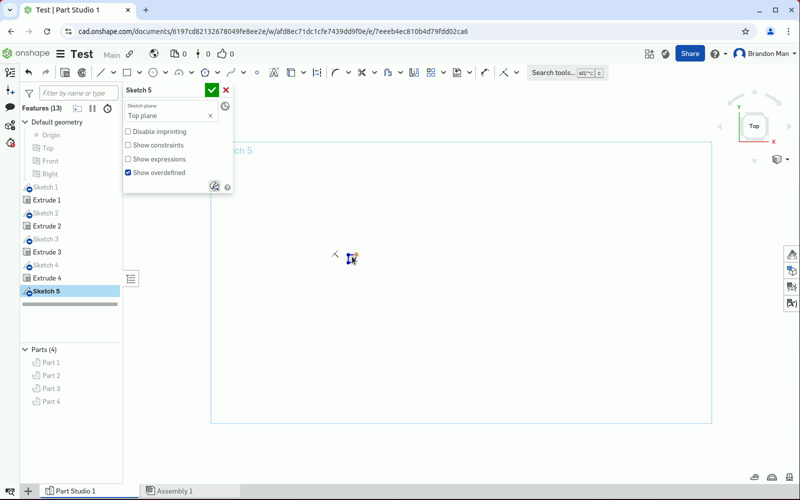
scroll(6)
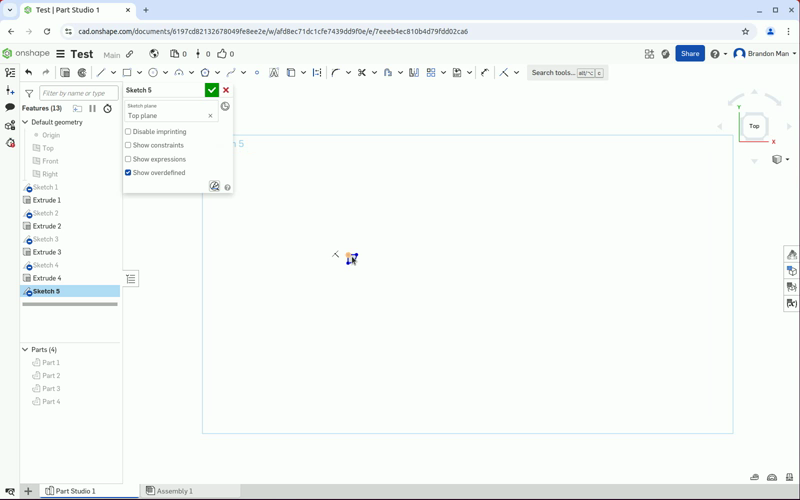
scroll(6)
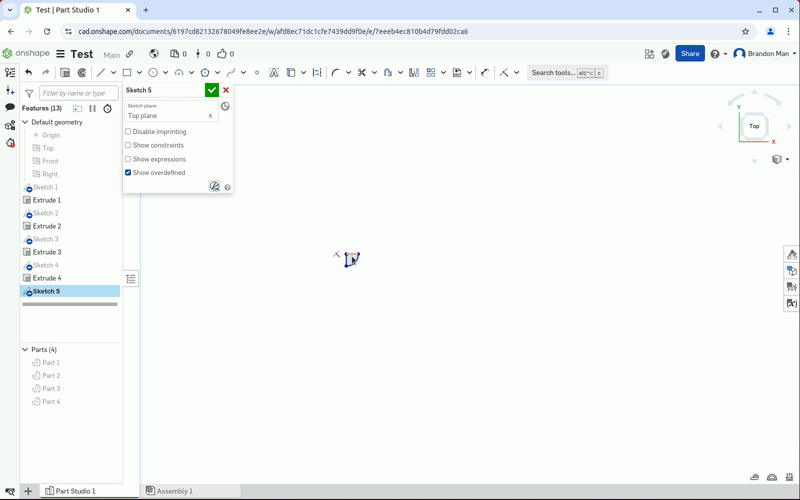
scroll(6)
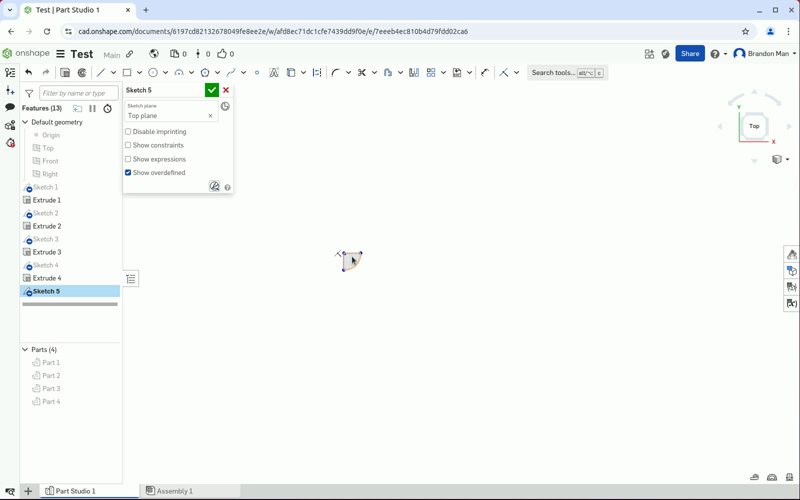
scroll(6)
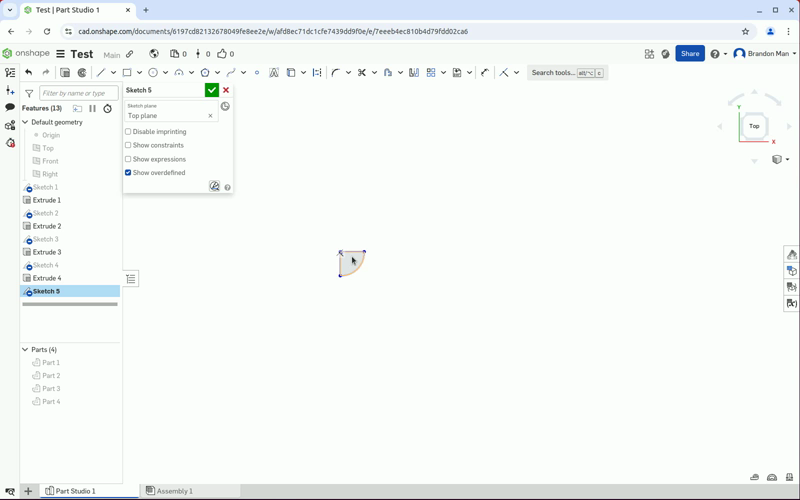
scroll(6)
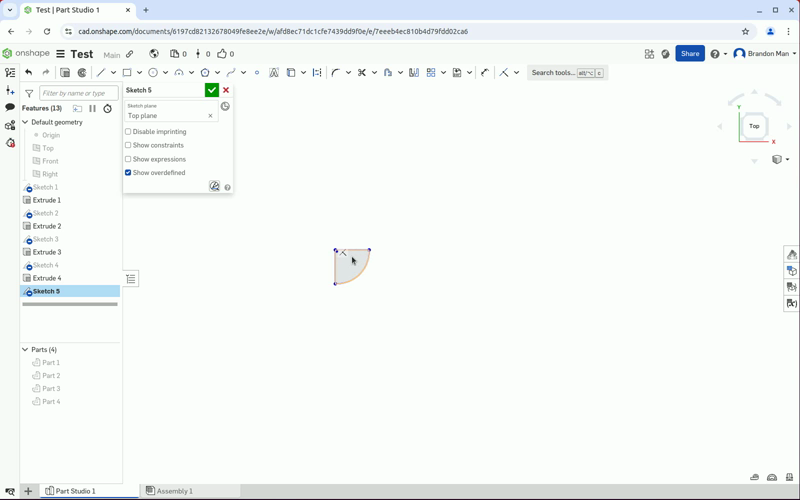
scroll(6)
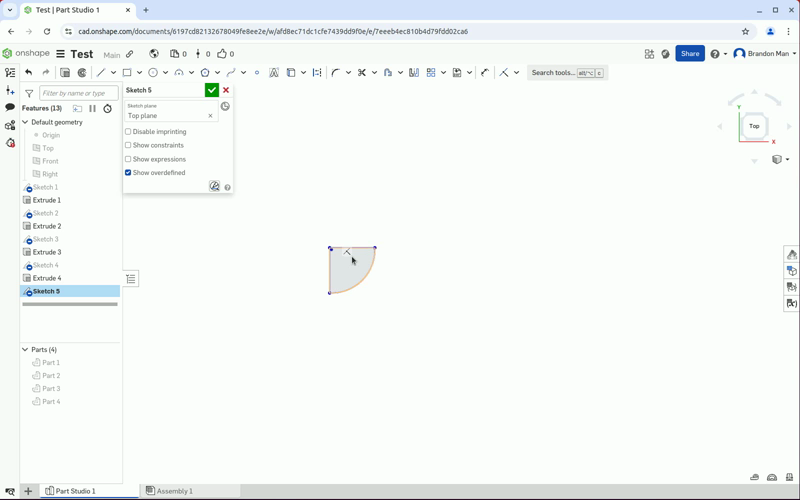
scroll(6)
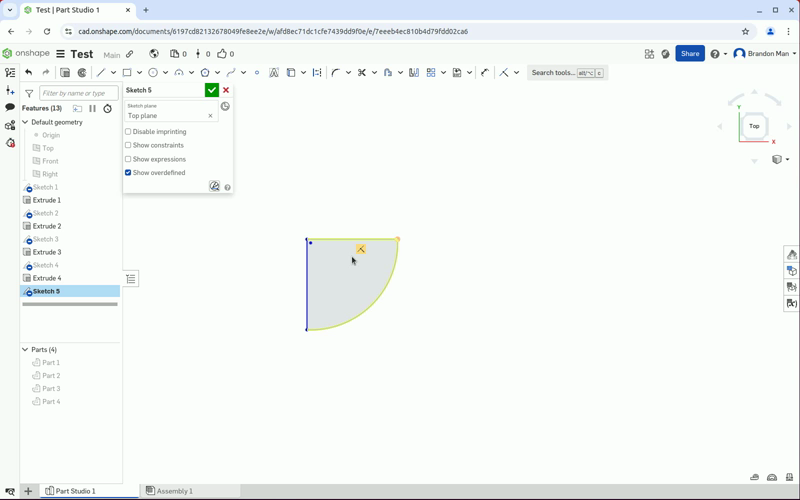
click(352, 256)
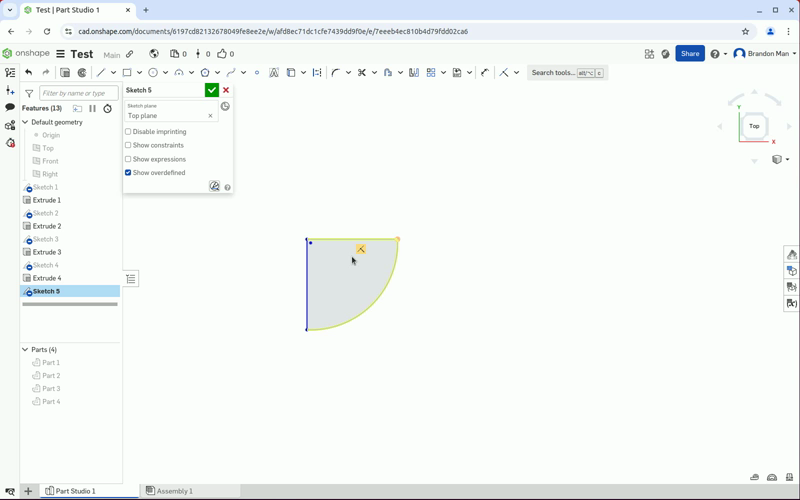
scroll(-6)
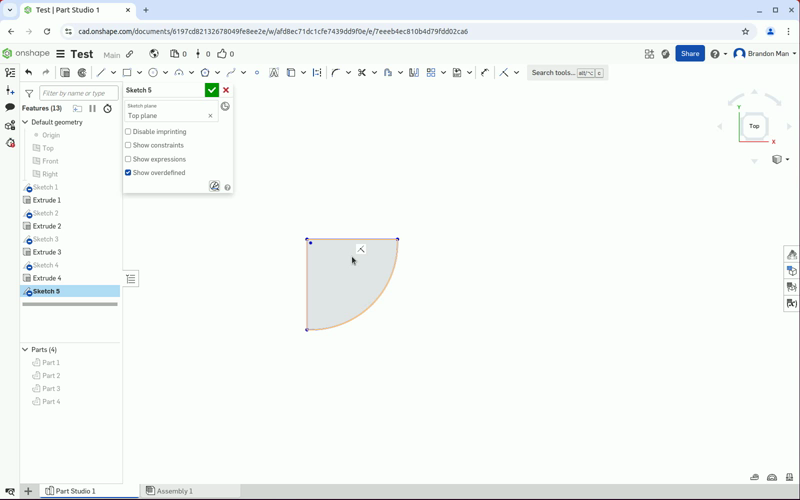
scroll(-6)
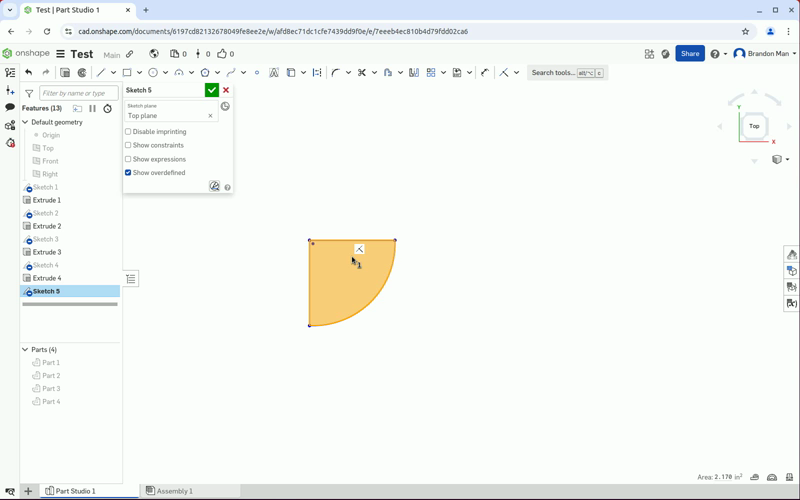
scroll(-6)
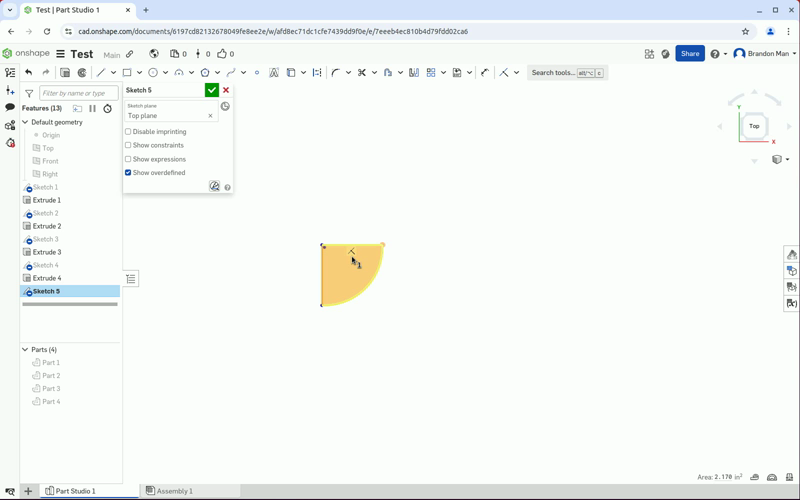
scroll(-6)
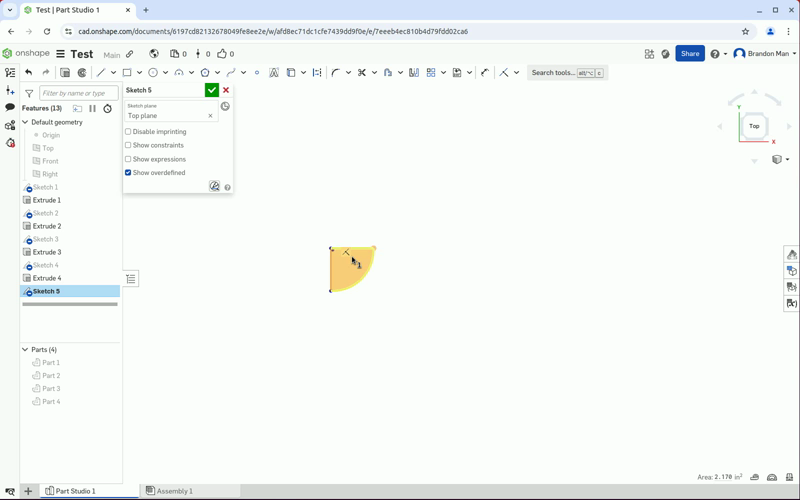
scroll(-6)
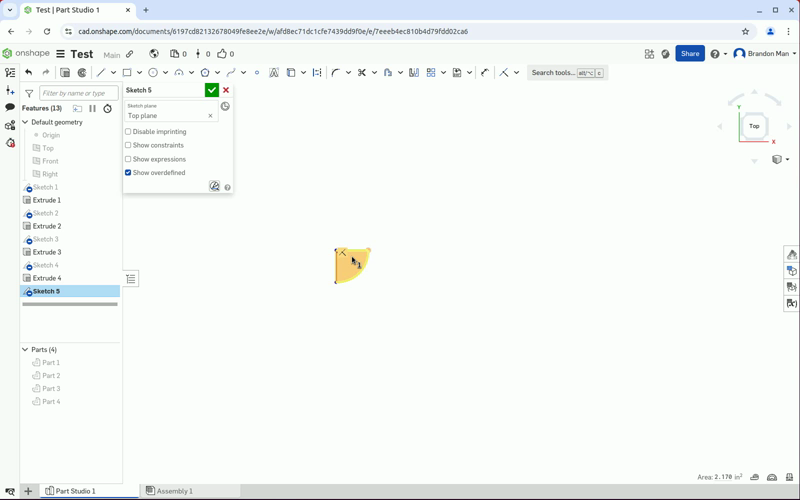
scroll(-6)
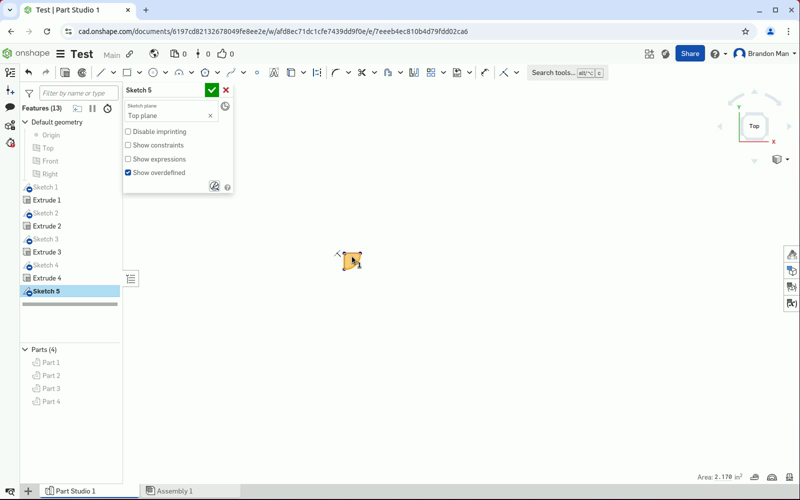
scroll(-6)
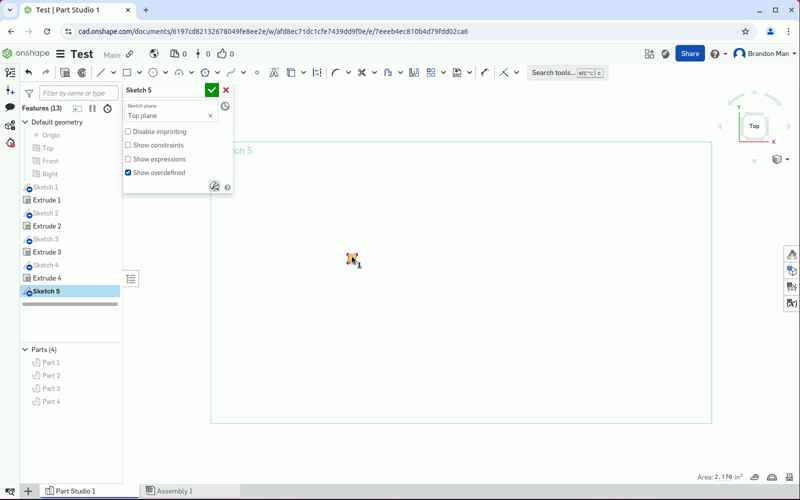
mouse_move(73, 352)
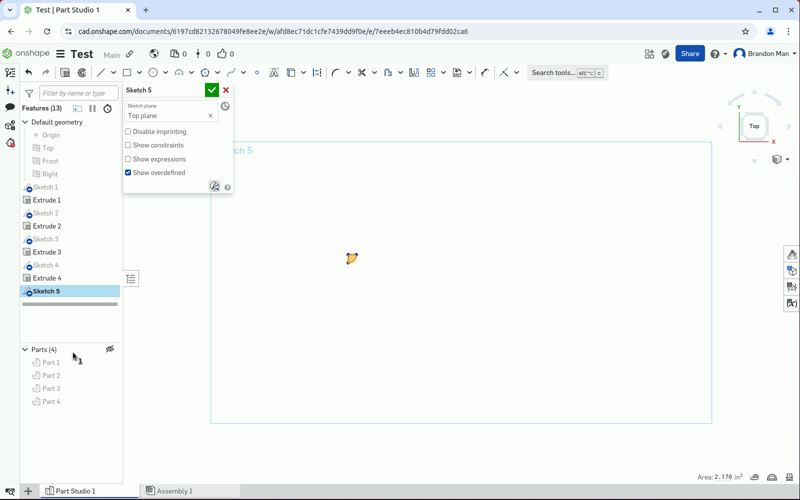
key(shift+y)
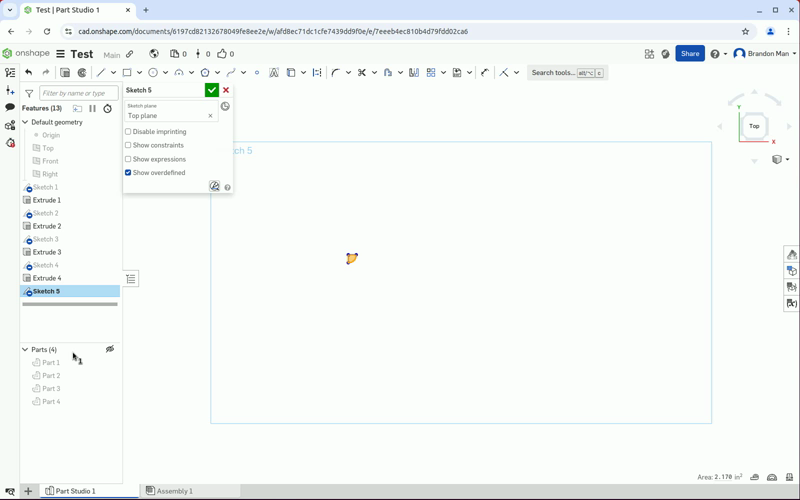
key(shift+e)
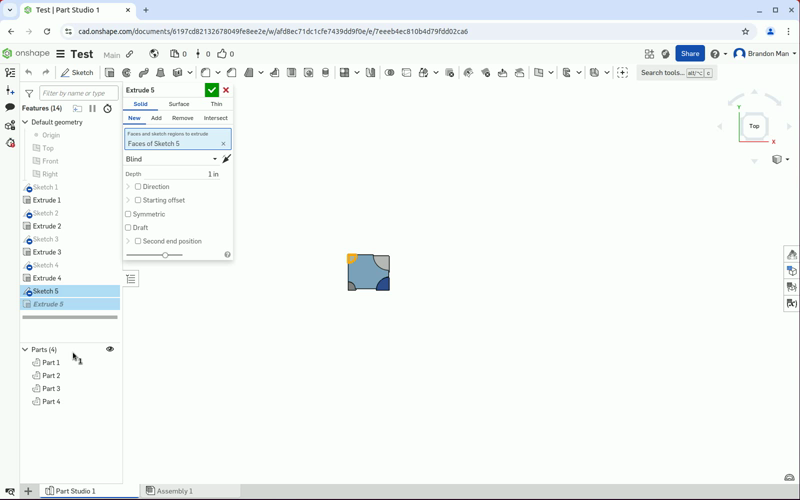
mouse_move(143, 106)
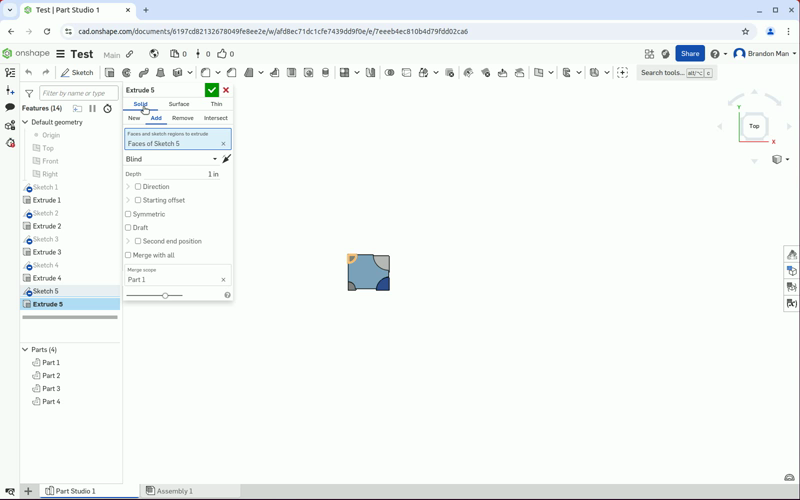
click(143, 106)
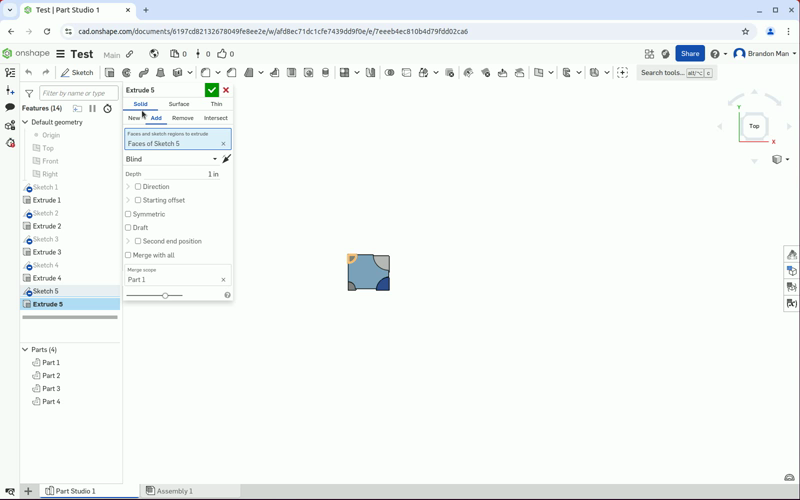
mouse_move(137, 120)
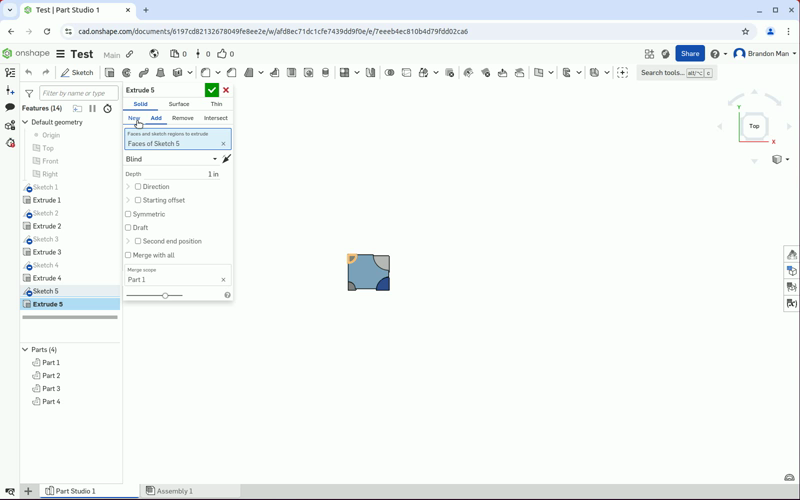
click(137, 120)
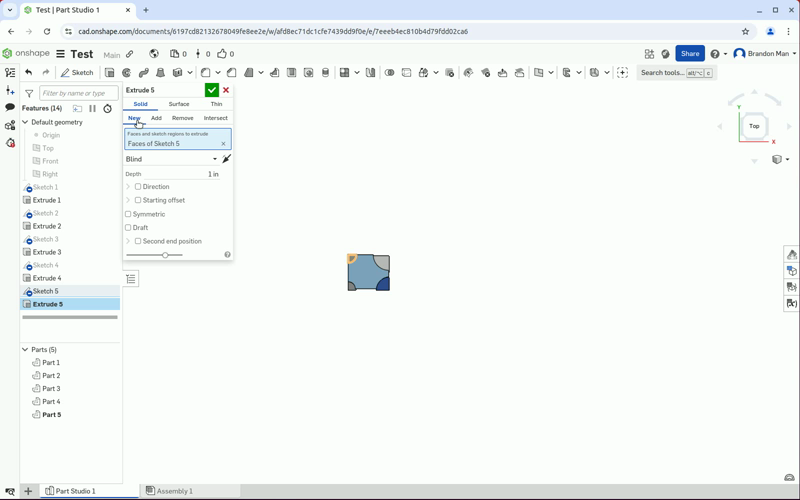
key(tab, 4)
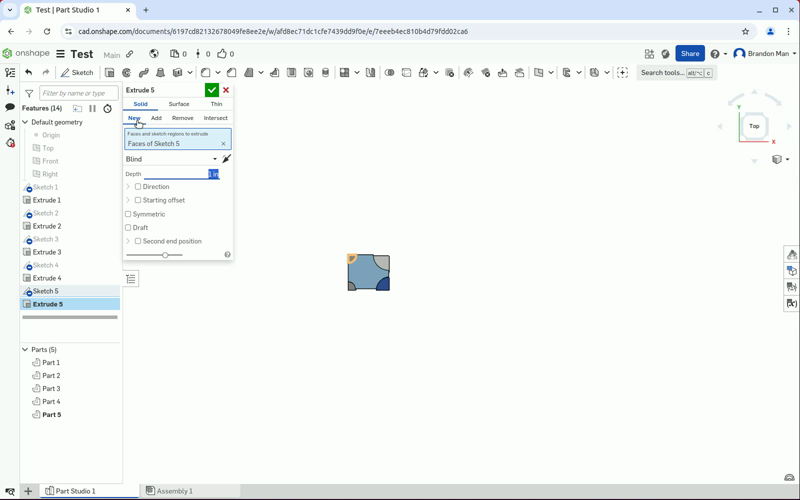
text(2.407)
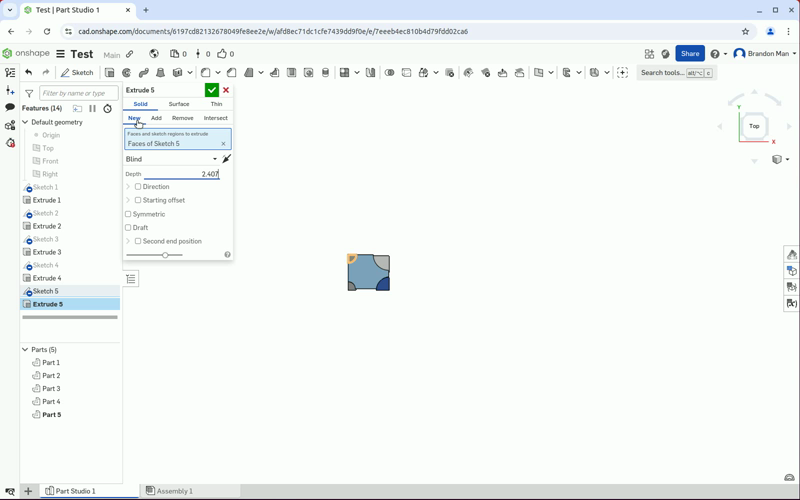
key(enter)
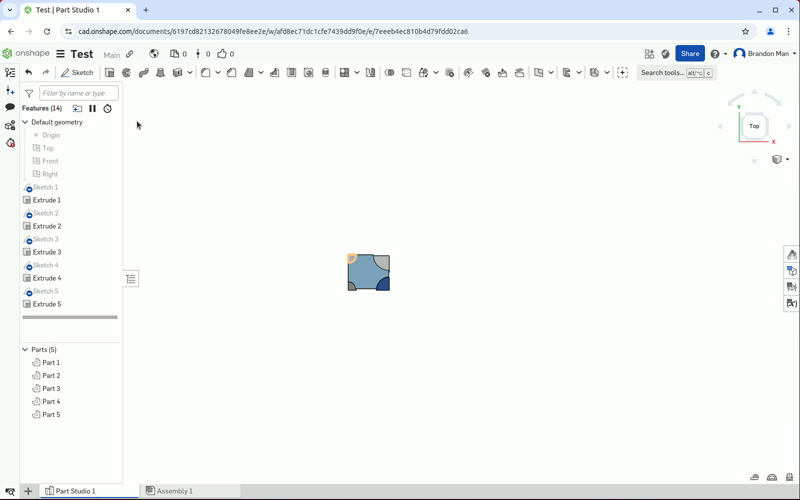
key(shift+h)
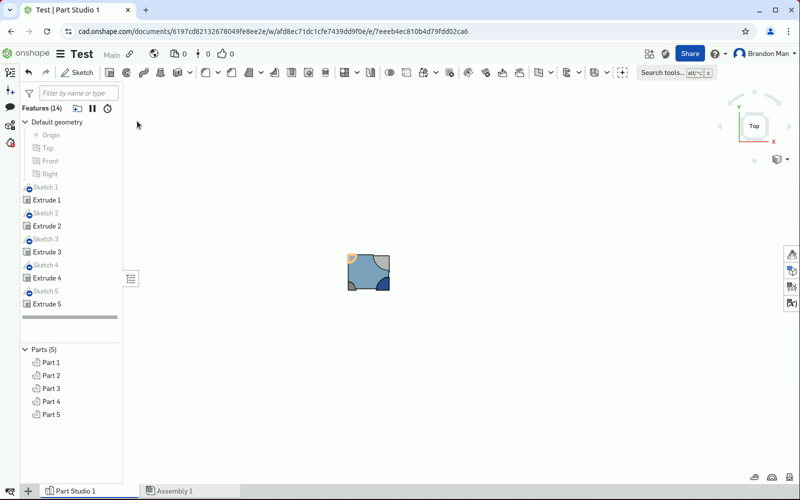
key(shift+h)
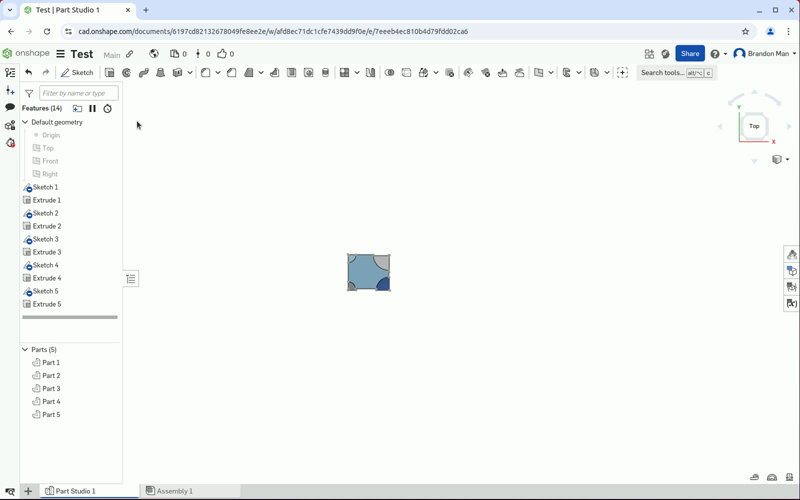
key(shift+7)
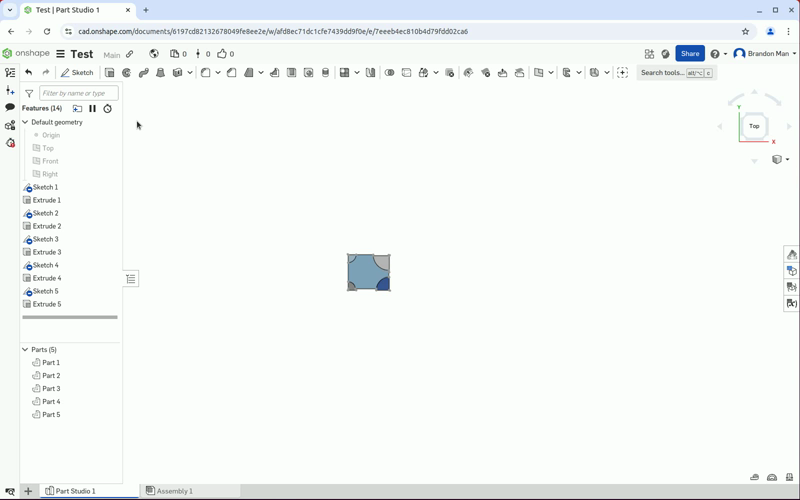
key(up, 3)
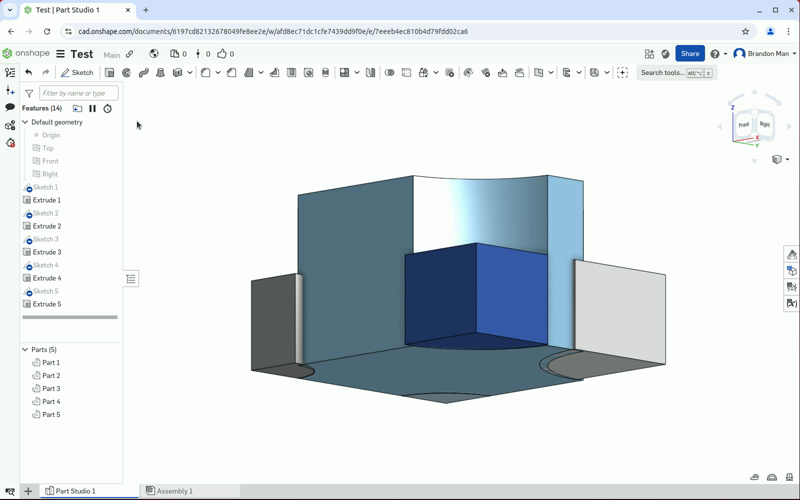
key(left, 3)
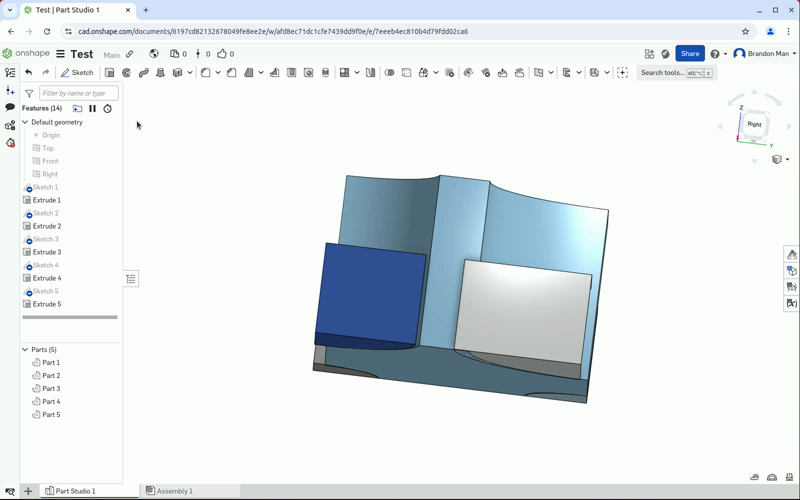
key(right, 3)
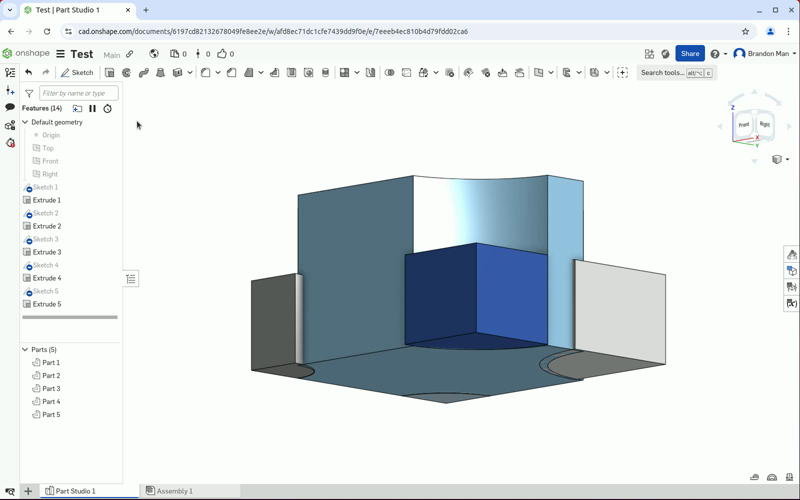
key(down, 3)
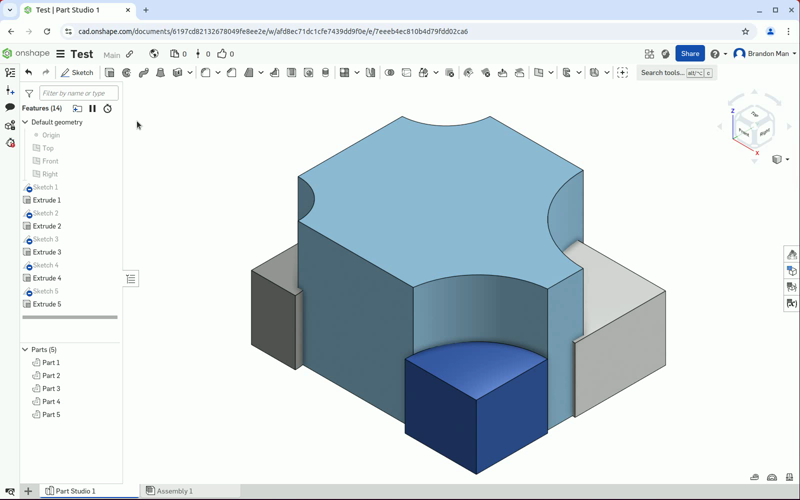
mouse_move(73, 189)
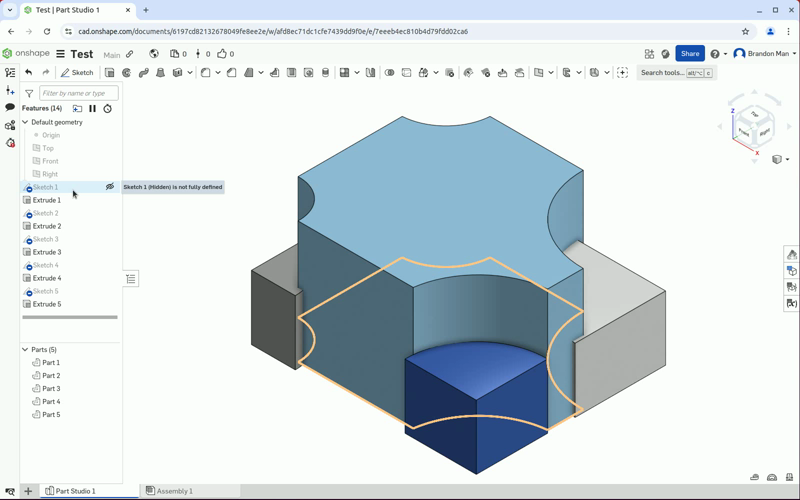
click(73, 189)